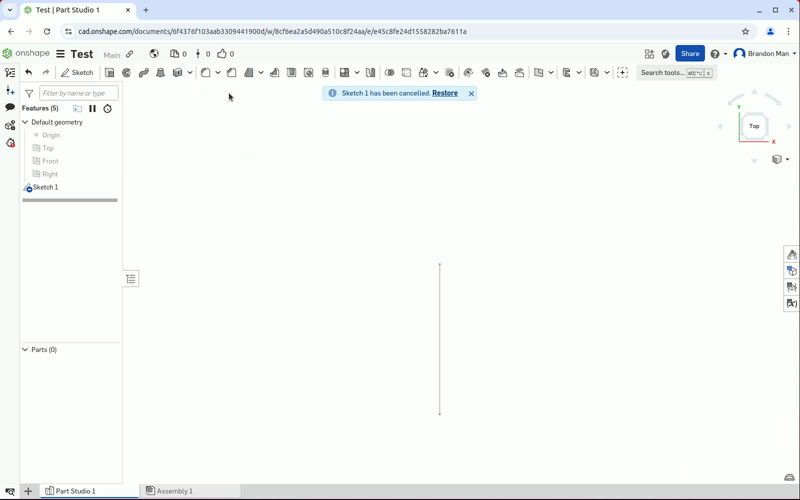
key(shift+h)
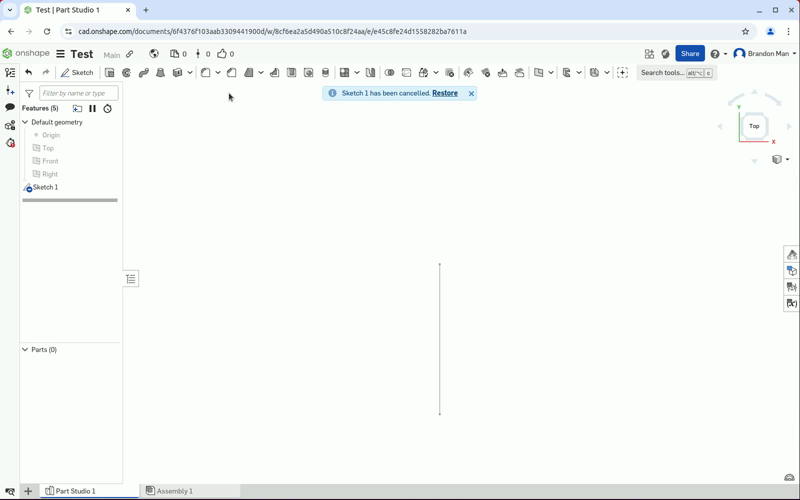
key(shift+s)
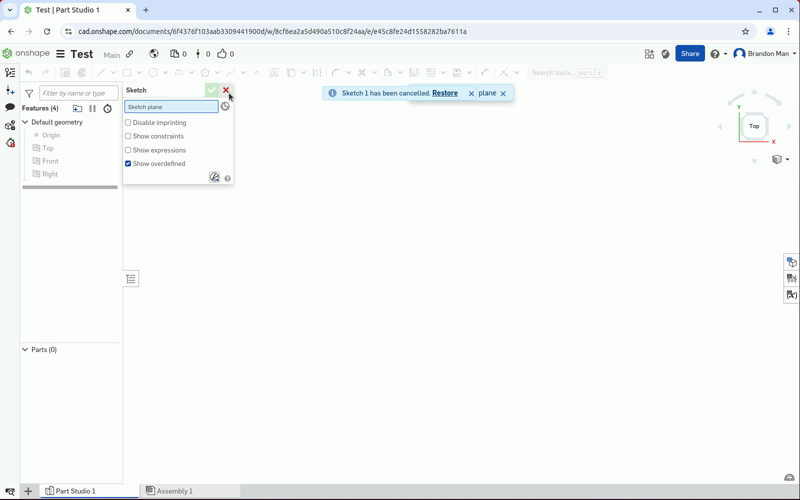
mouse_move(73, 150)
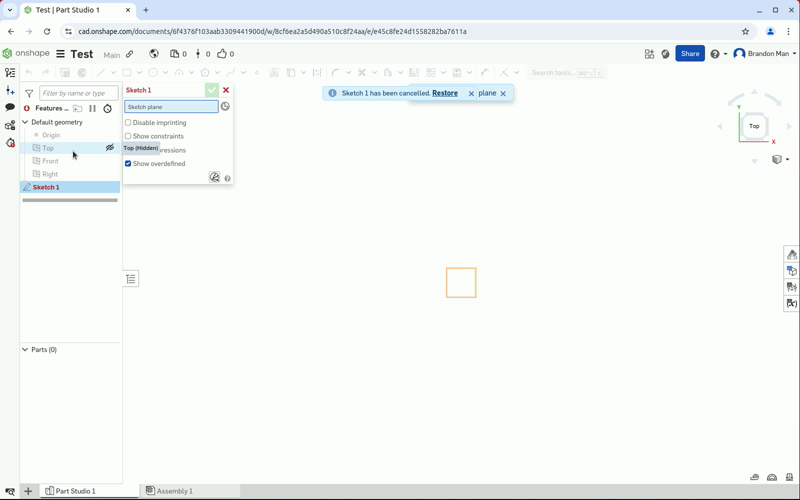
click(73, 150)
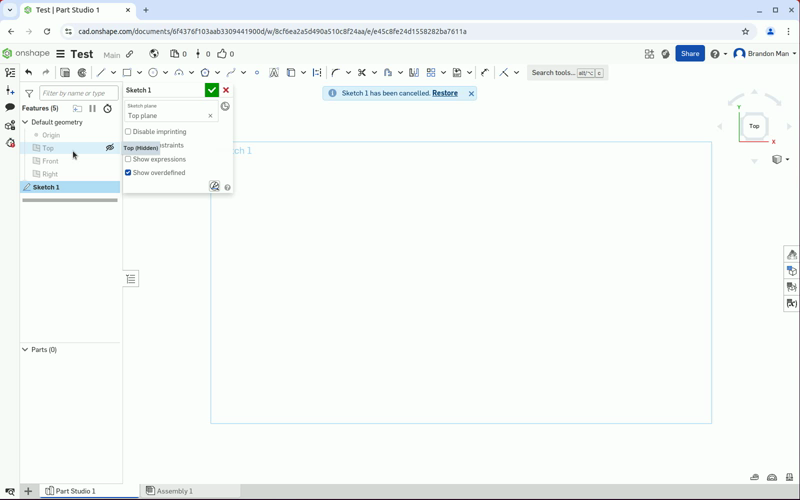
mouse_move(73, 352)
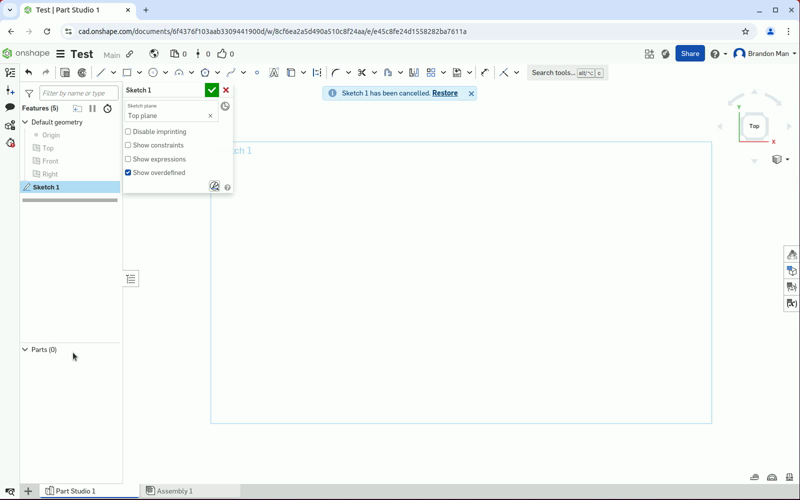
key(y)
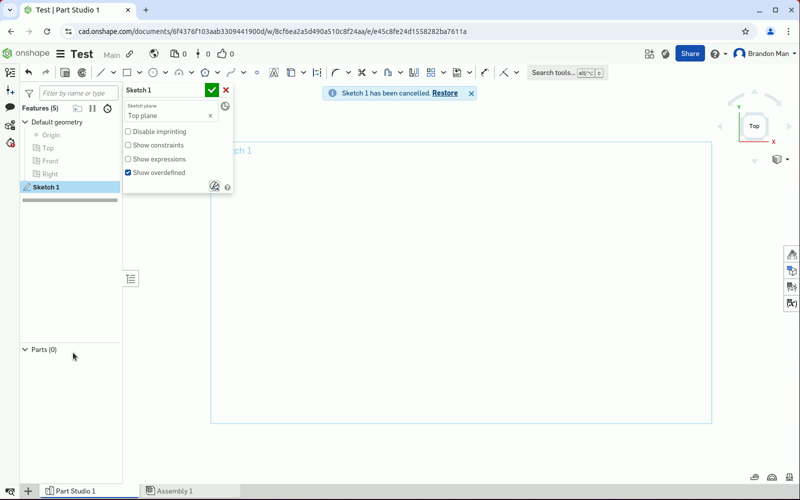
key(c)
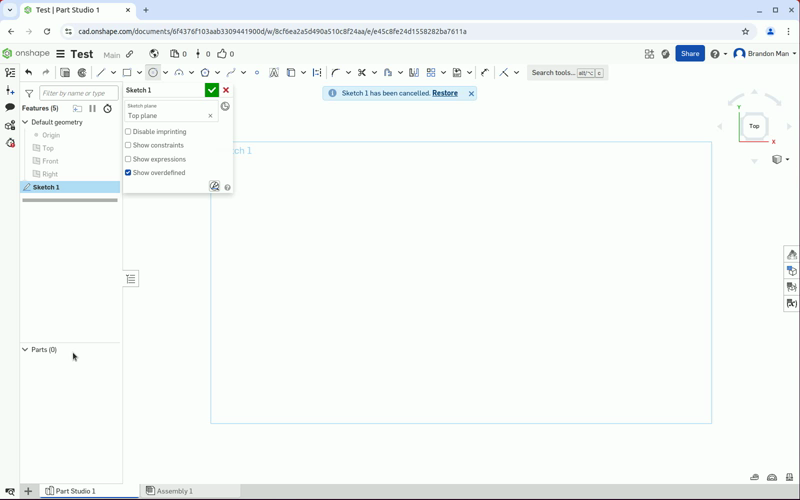
key_down(shift)
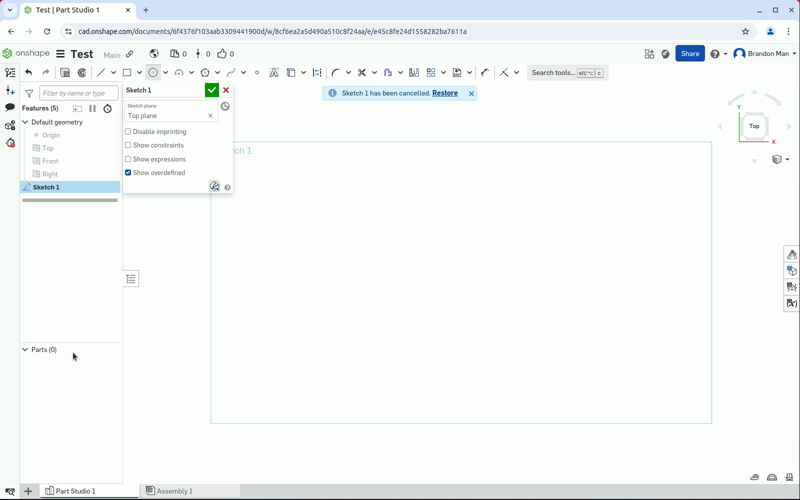
mouse_move(461, 282)
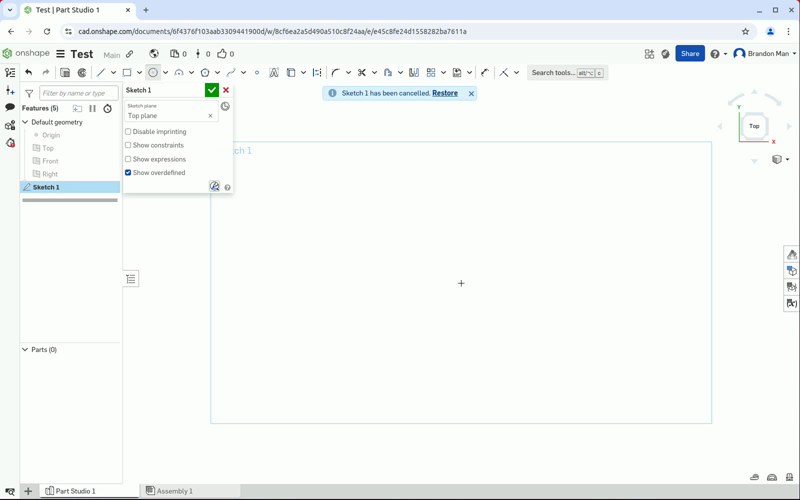
click(461, 282)
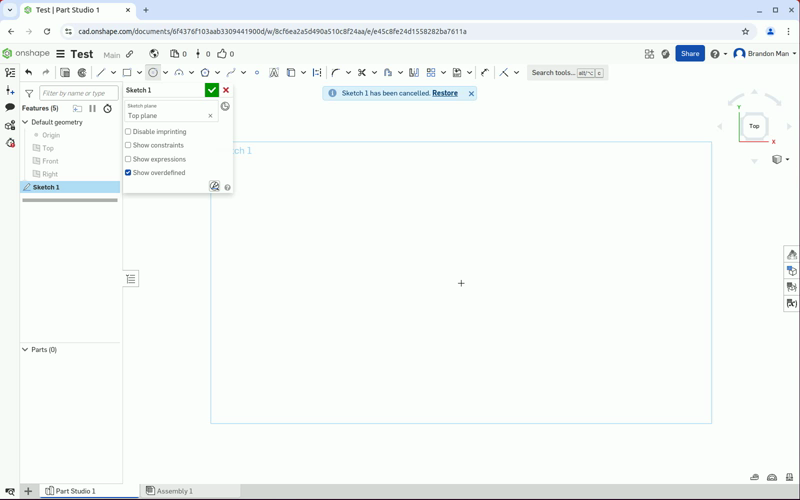
key_up(shift)
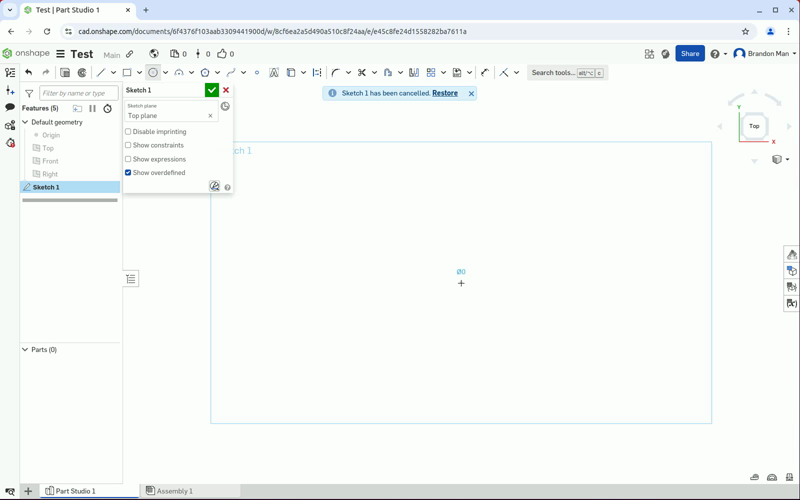
mouse_move(495, 282)
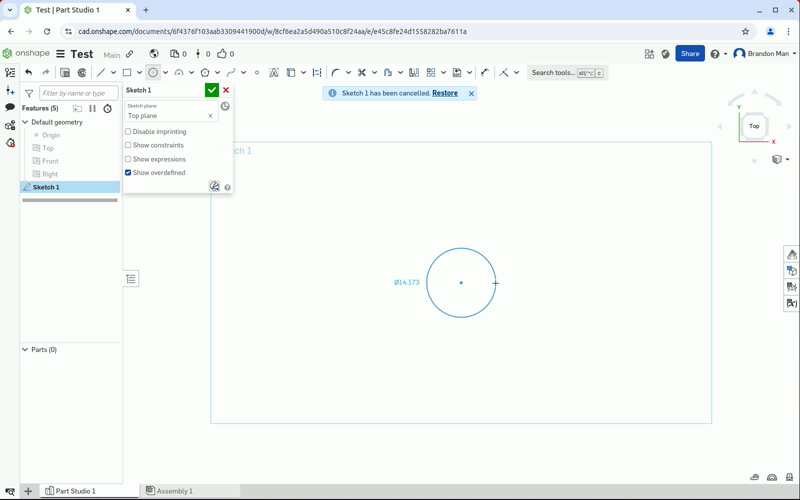
click(495, 282)
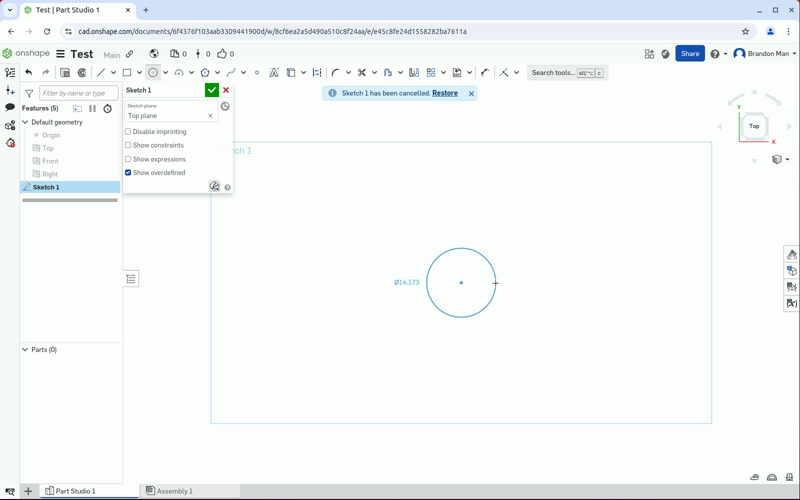
key(esc)
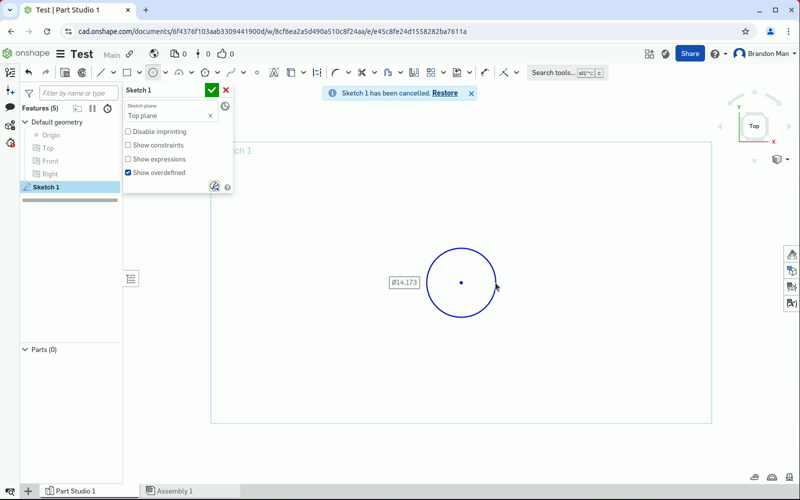
key(c)
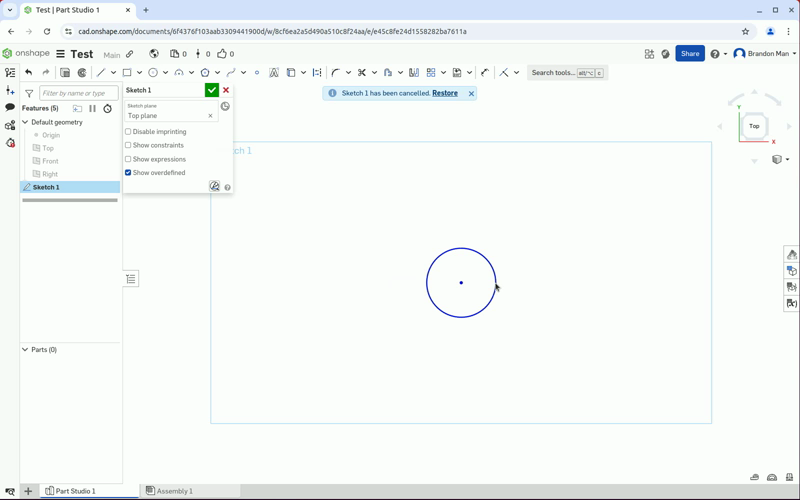
key_down(shift)
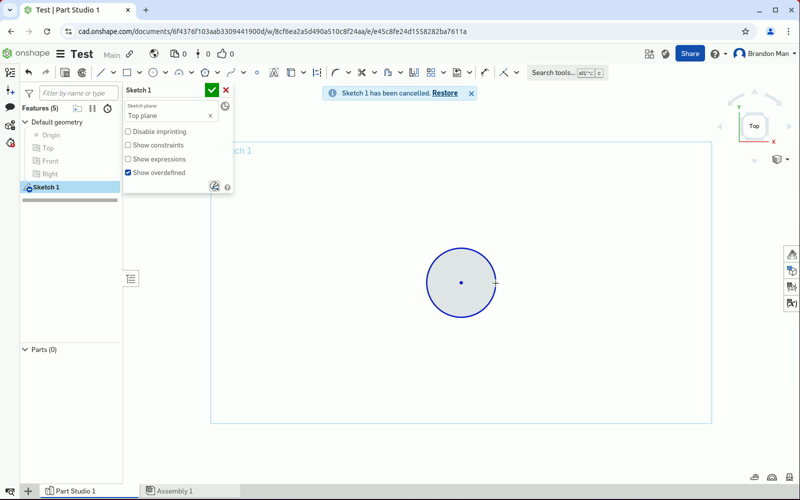
mouse_move(461, 282)
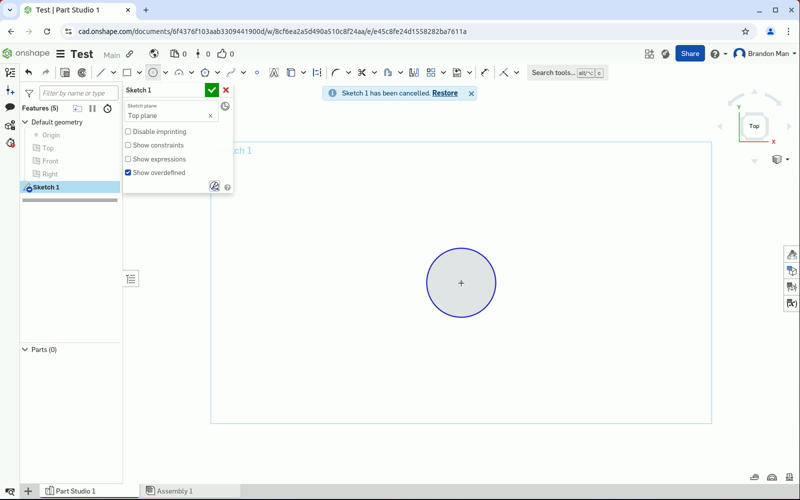
click(461, 282)
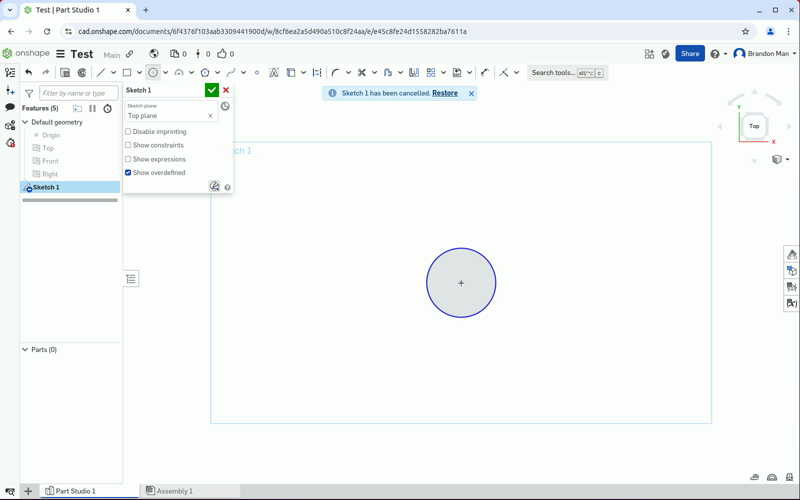
key_up(shift)
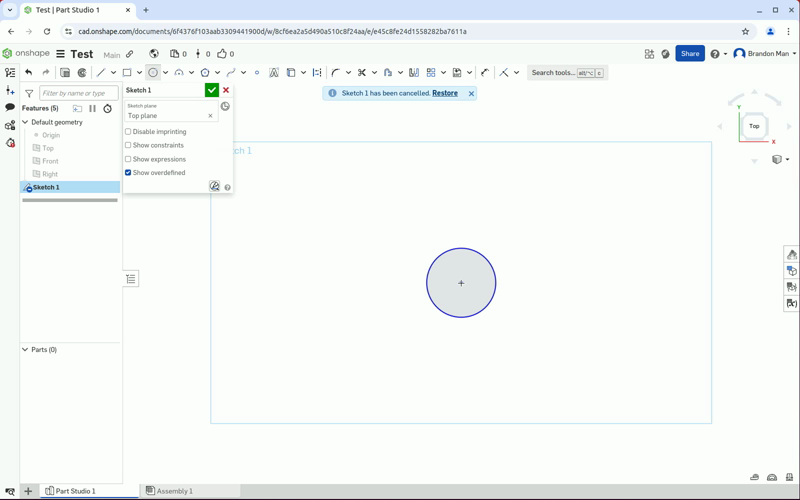
mouse_move(491, 282)
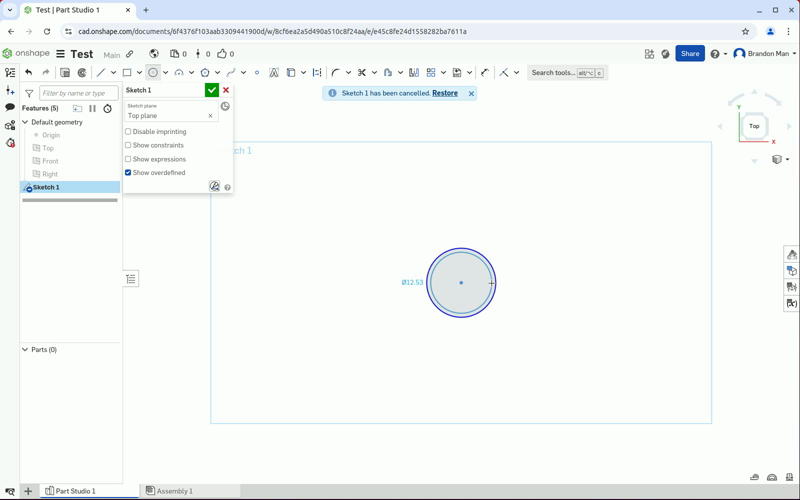
scroll(6)
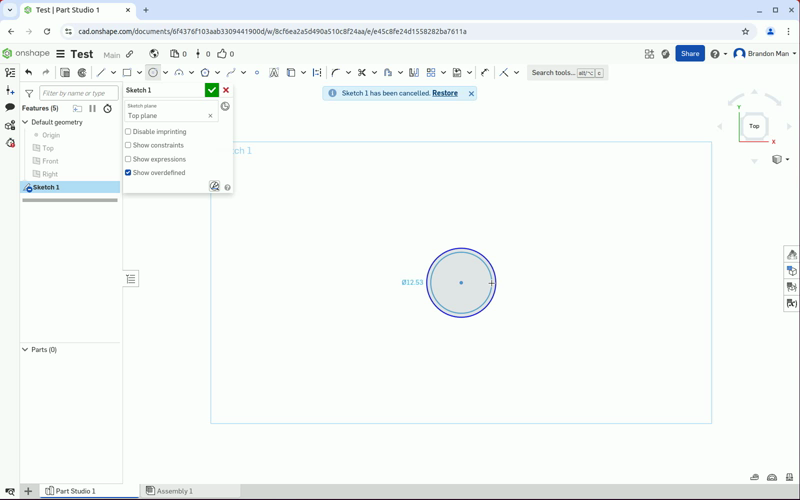
scroll(6)
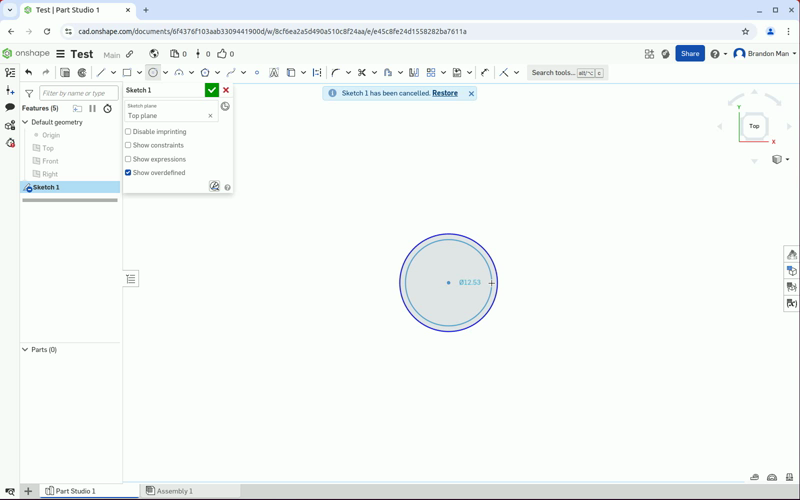
scroll(6)
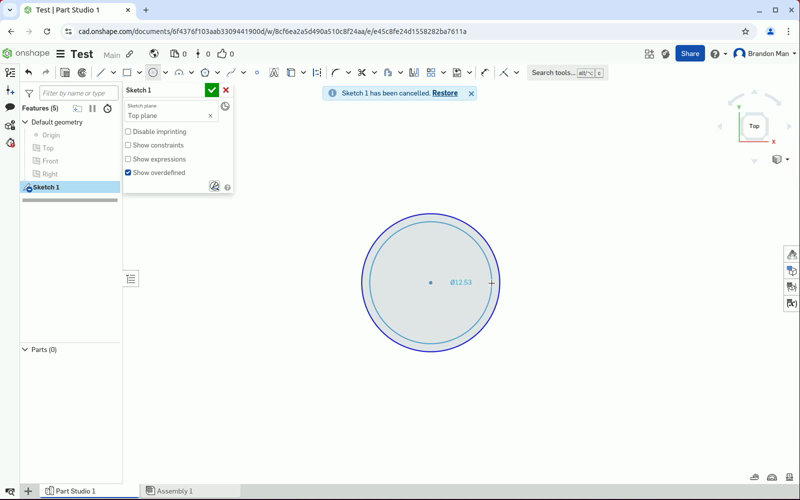
scroll(6)
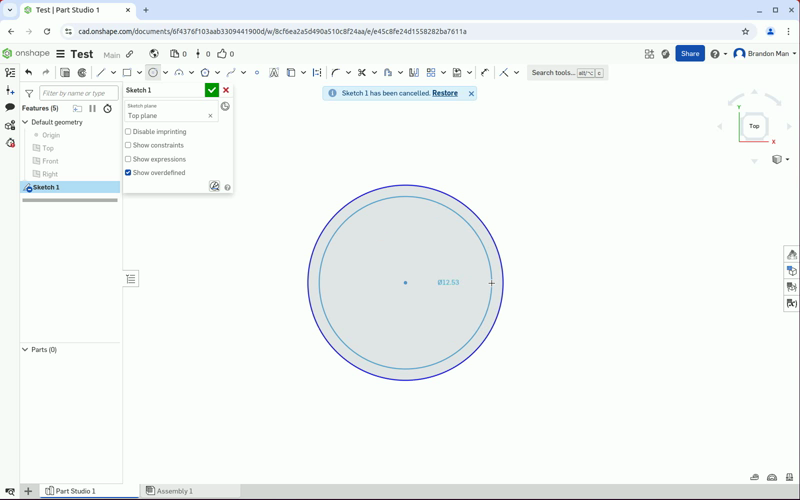
scroll(6)
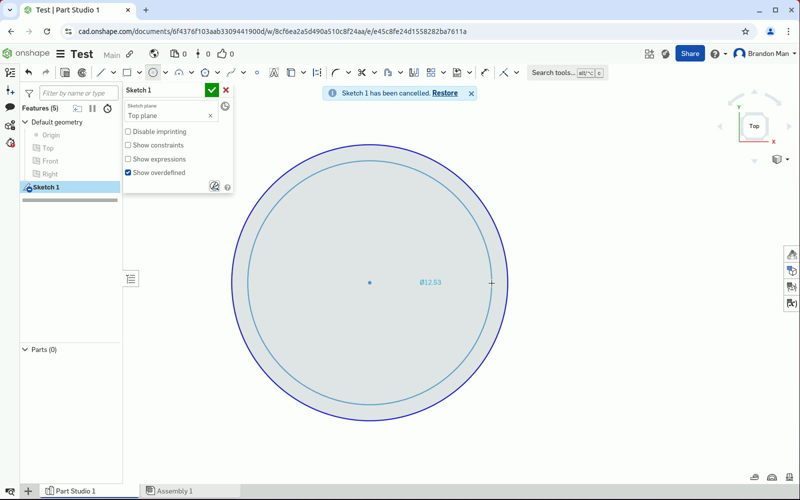
scroll(6)
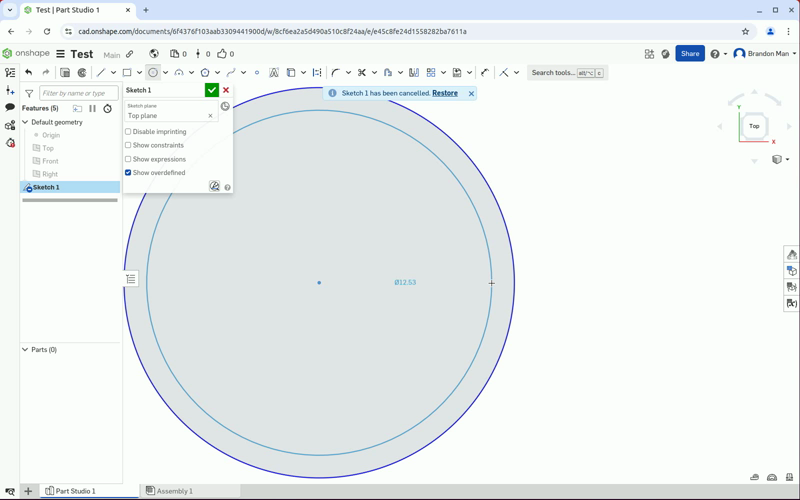
scroll(6)
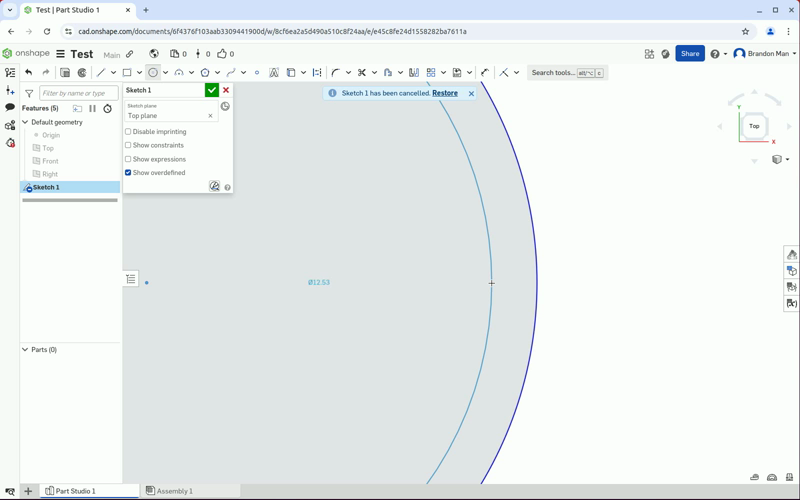
click(491, 282)
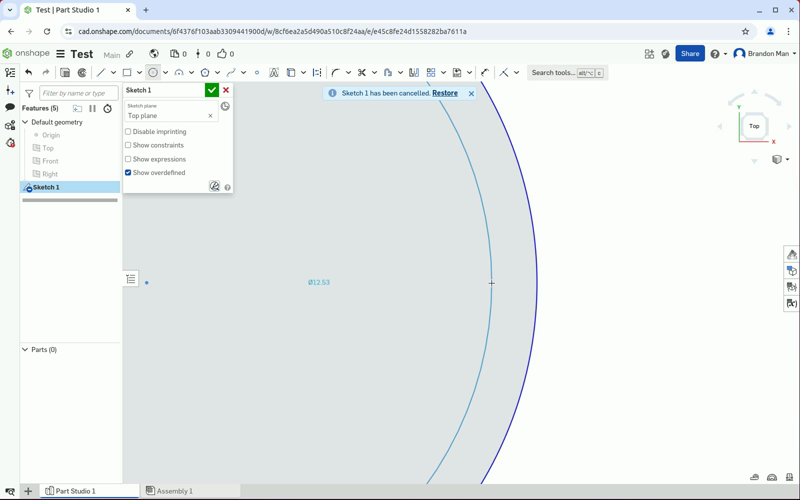
scroll(-6)
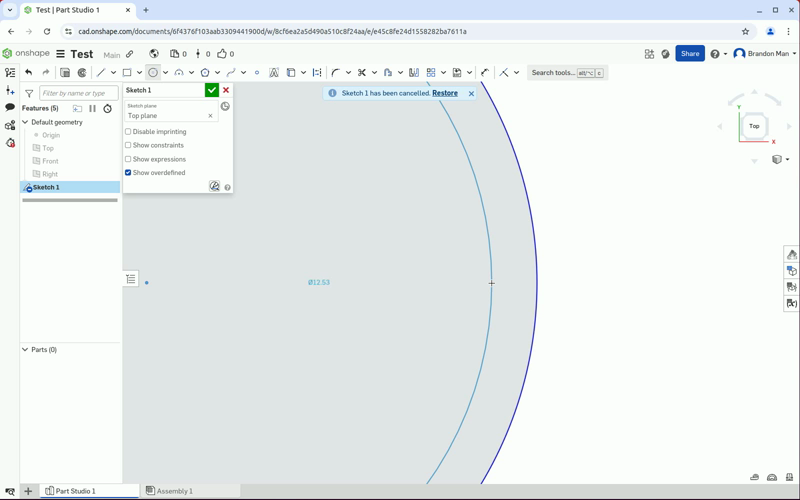
scroll(-6)
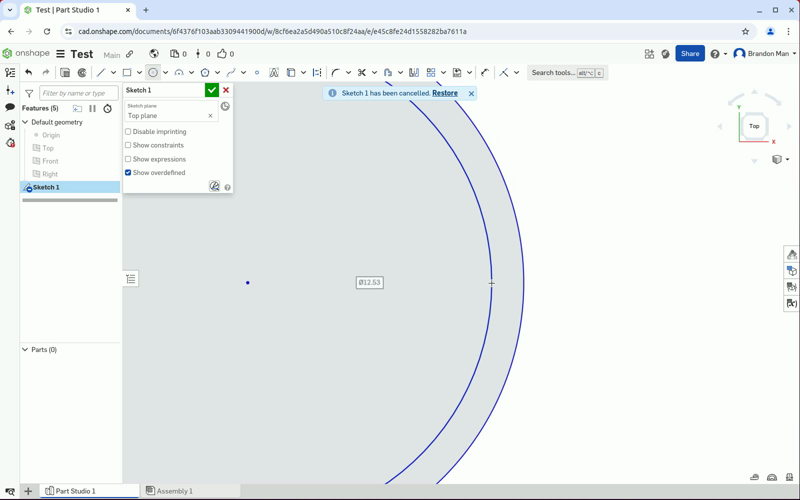
scroll(-6)
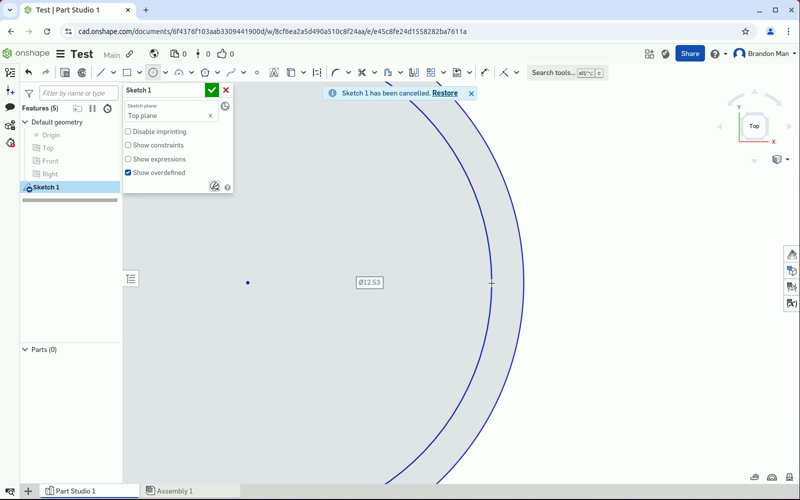
scroll(-6)
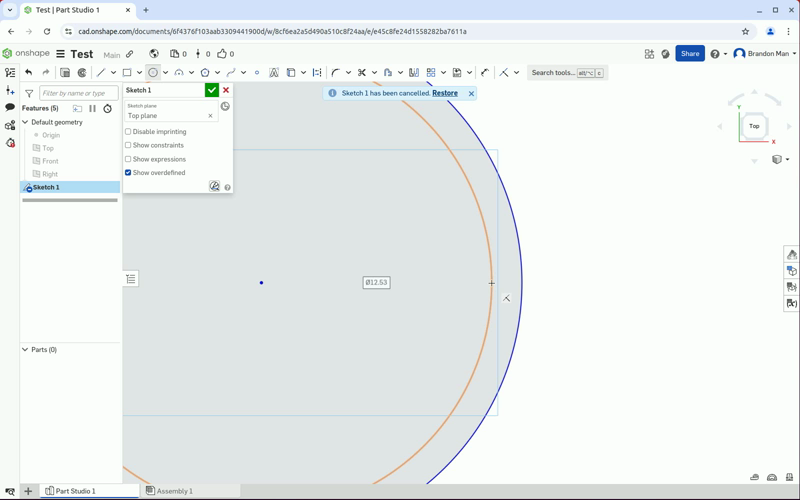
scroll(-6)
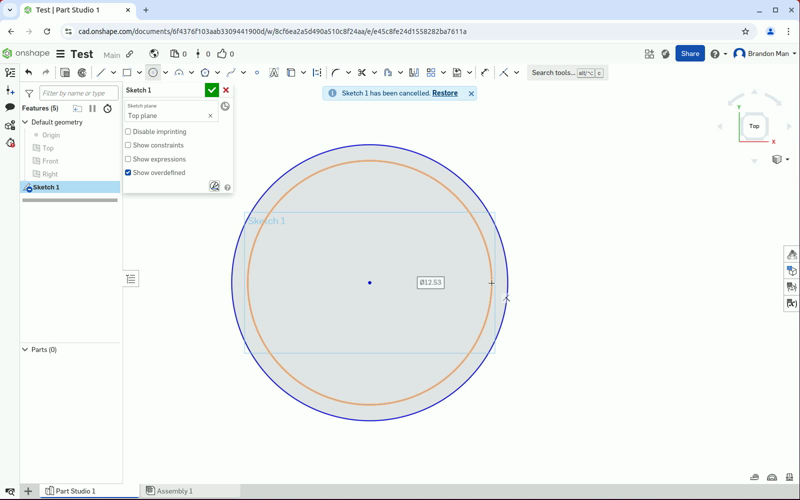
scroll(-6)
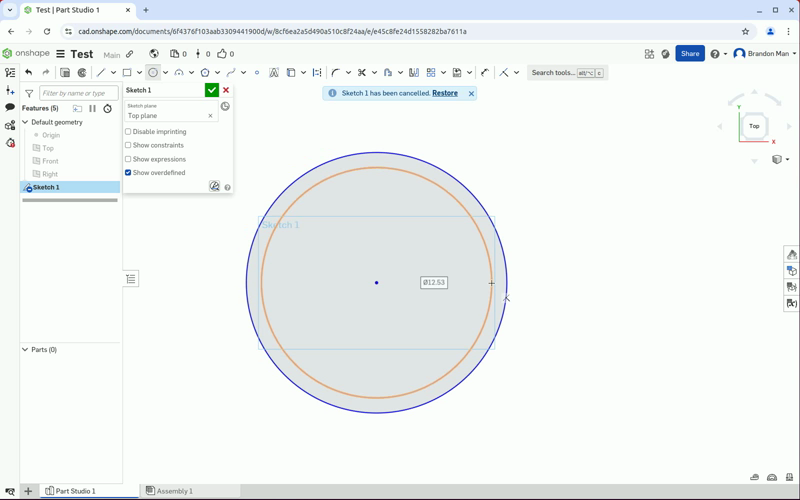
scroll(-6)
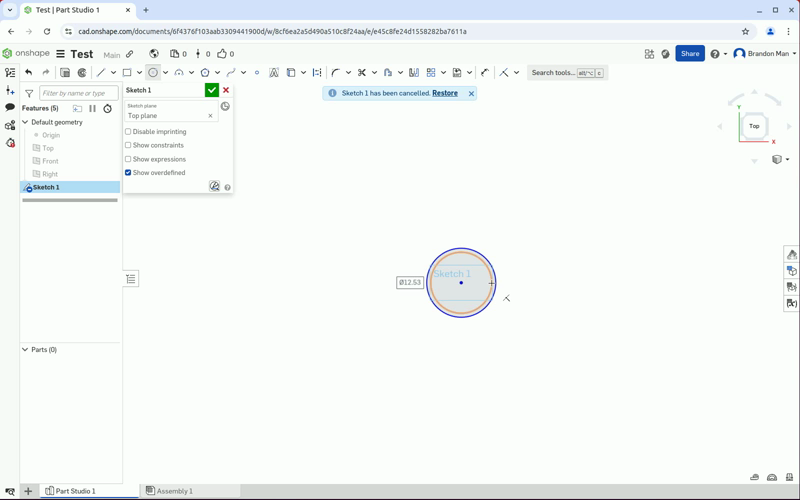
key(esc)
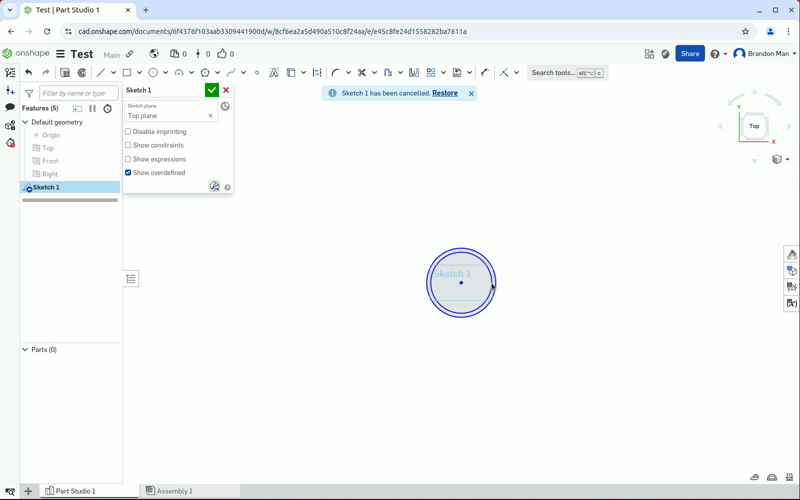
mouse_move(472, 253)
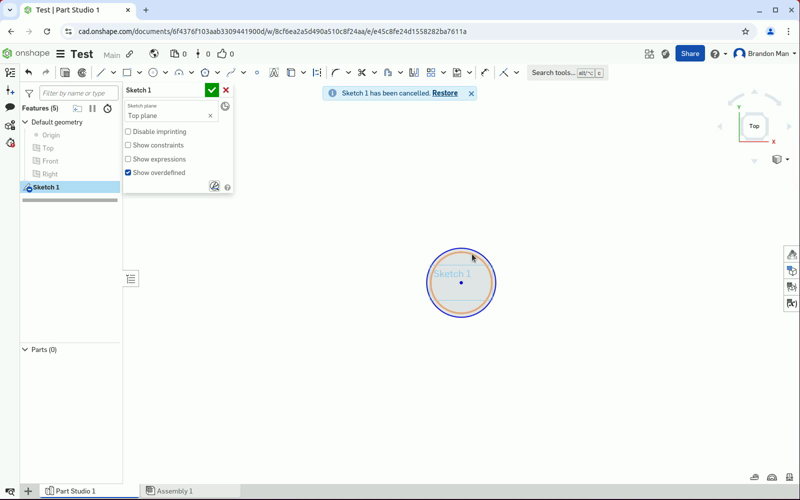
scroll(6)
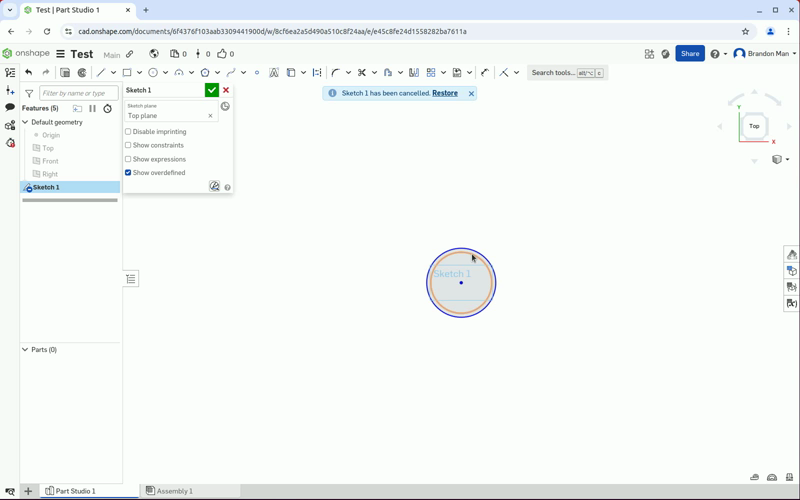
scroll(6)
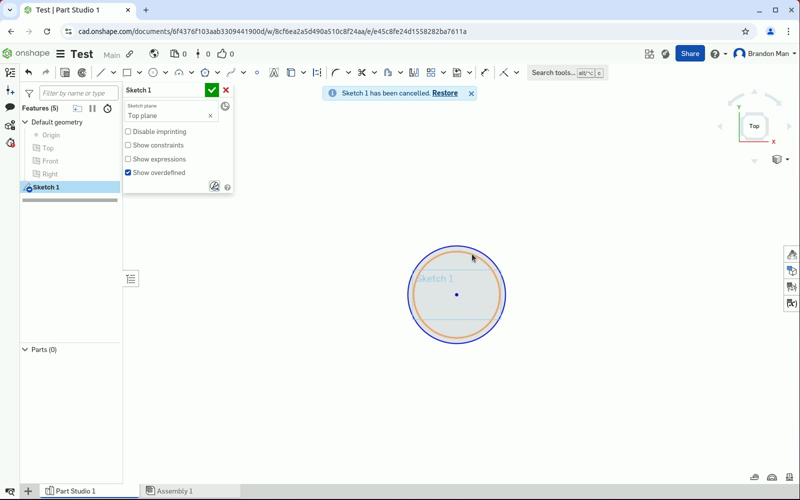
scroll(6)
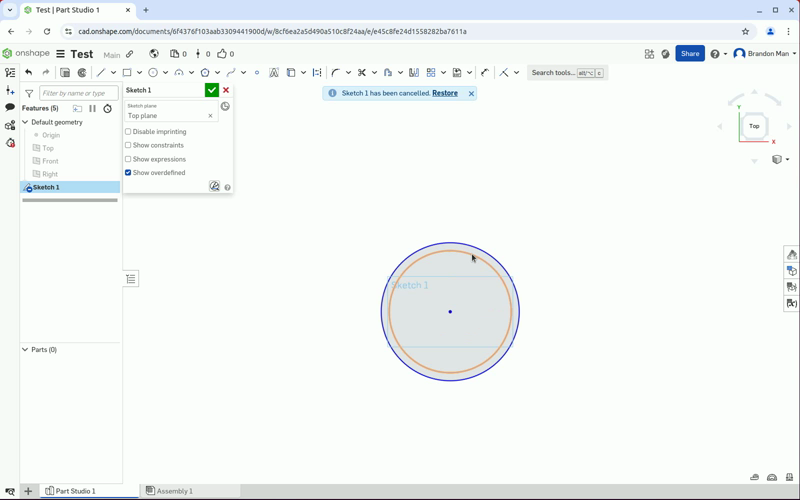
scroll(6)
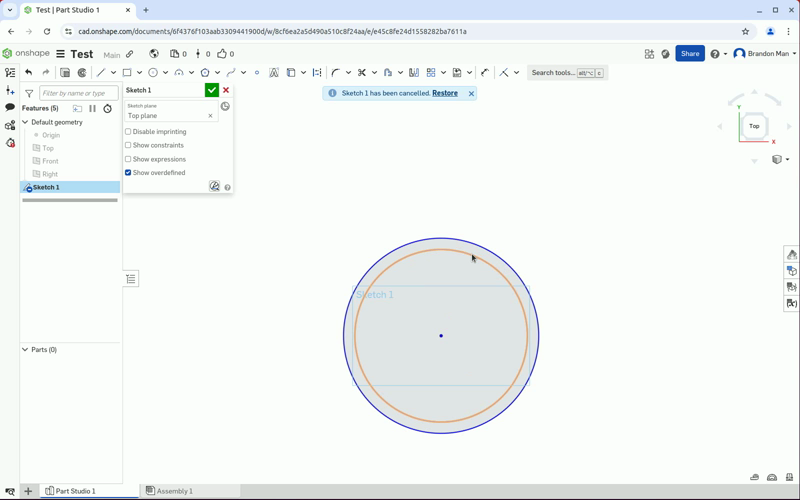
scroll(6)
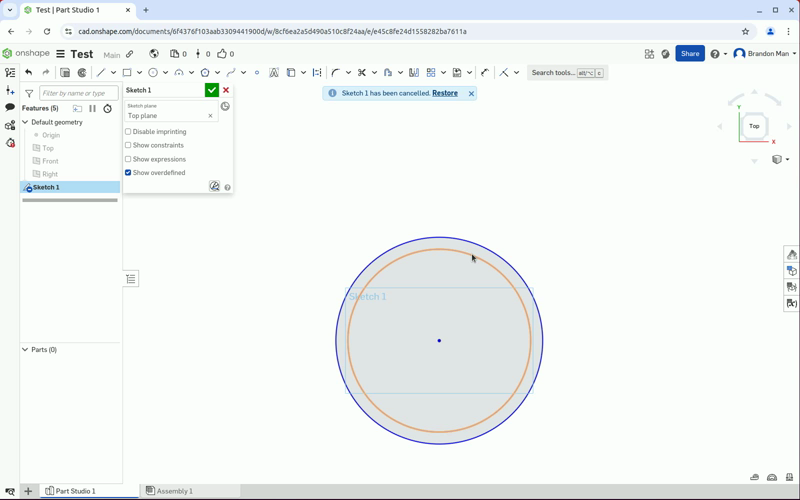
scroll(6)
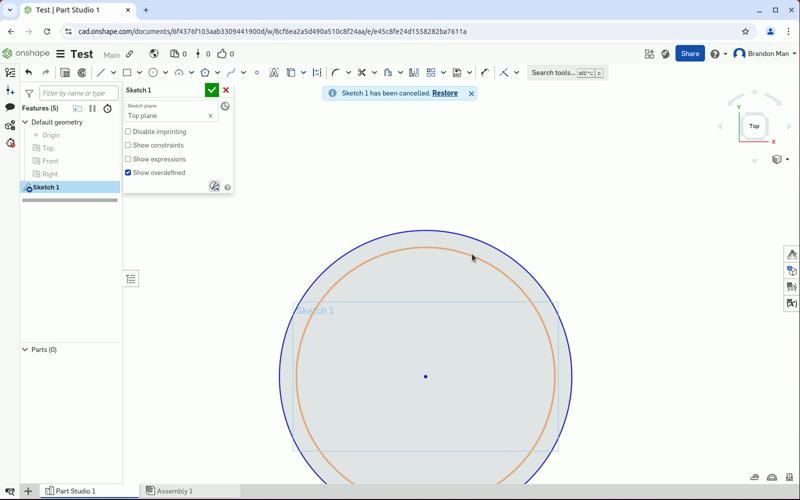
scroll(6)
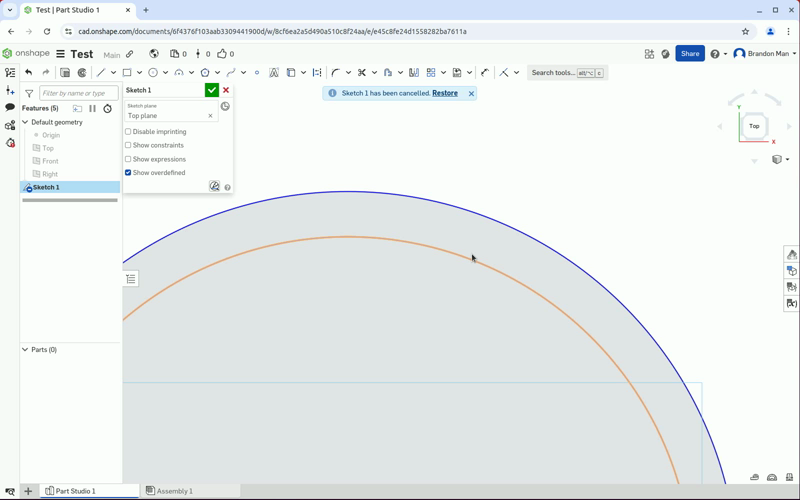
click(472, 253)
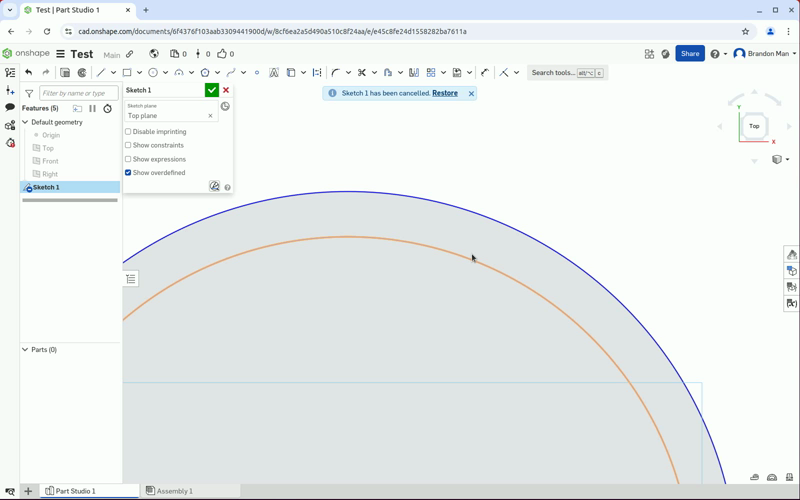
scroll(-6)
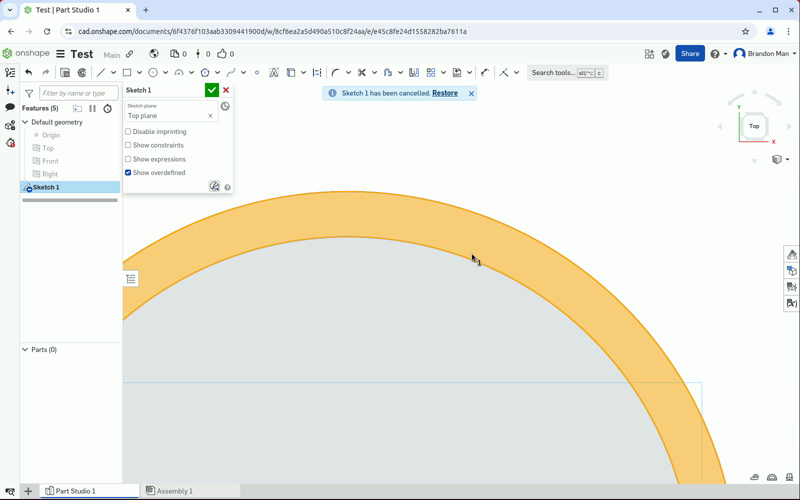
scroll(-6)
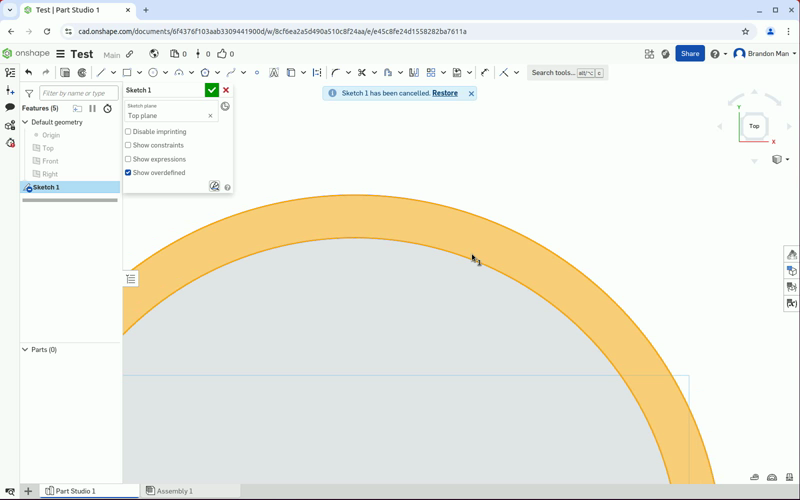
scroll(-6)
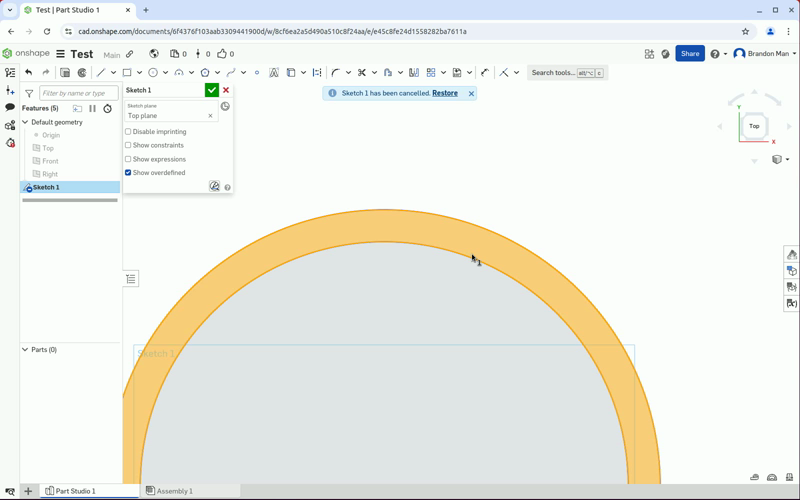
scroll(-6)
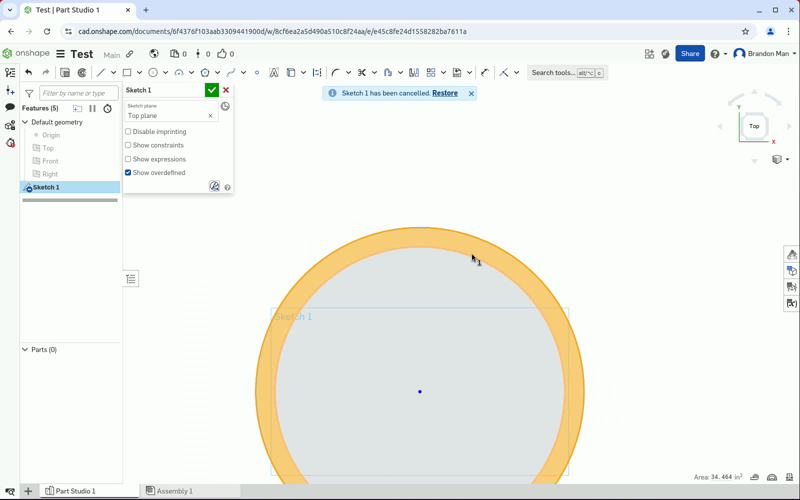
scroll(-6)
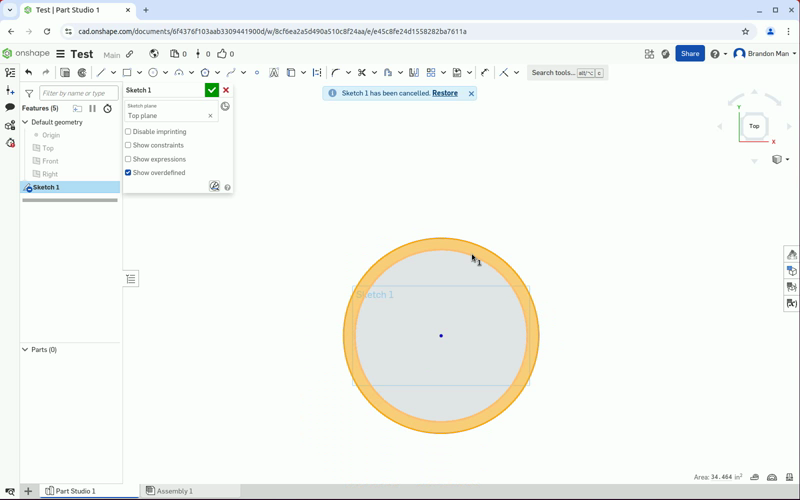
scroll(-6)
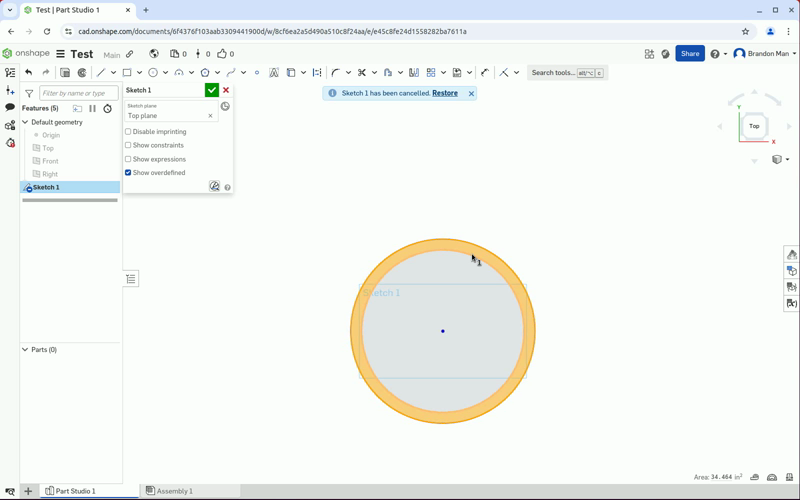
scroll(-6)
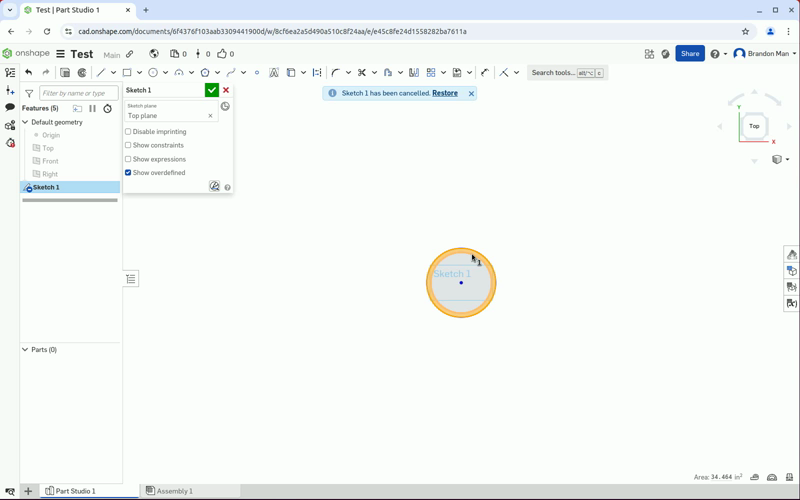
mouse_move(73, 352)
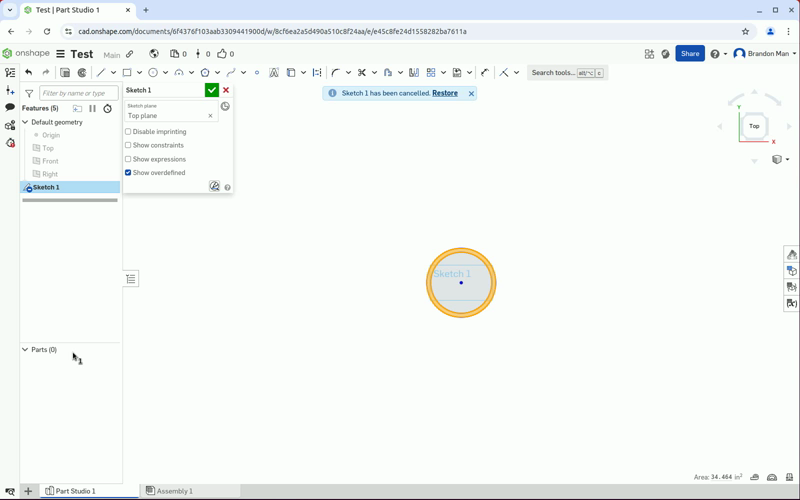
key(shift+y)
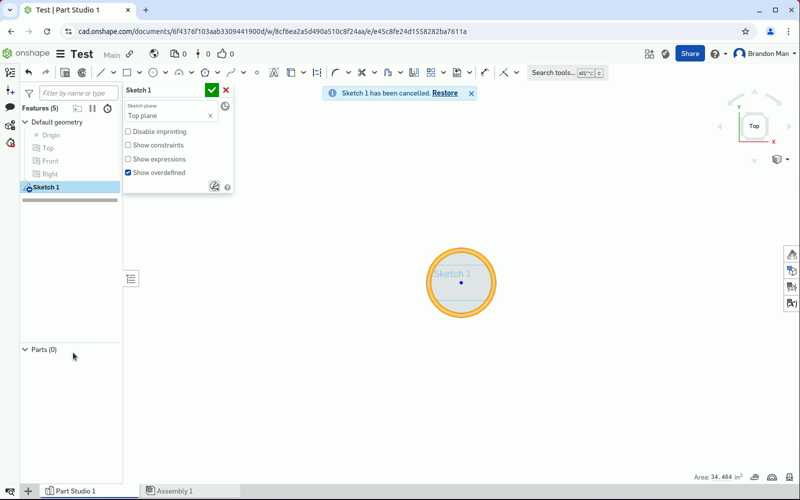
key(shift+e)
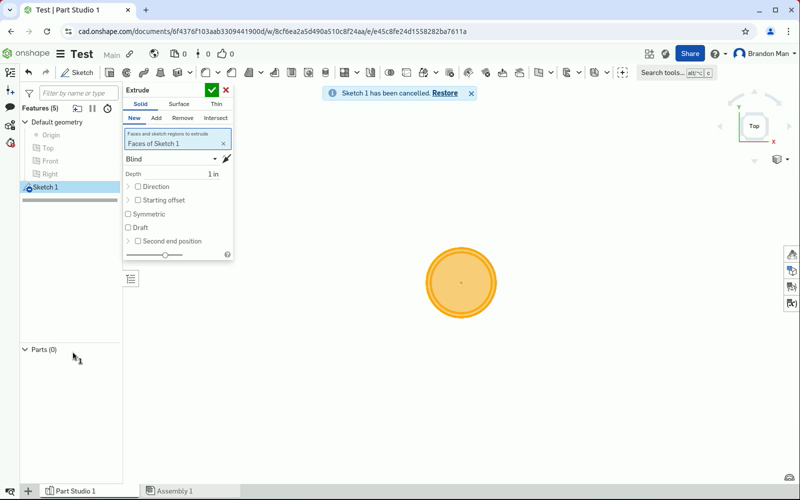
mouse_move(143, 106)
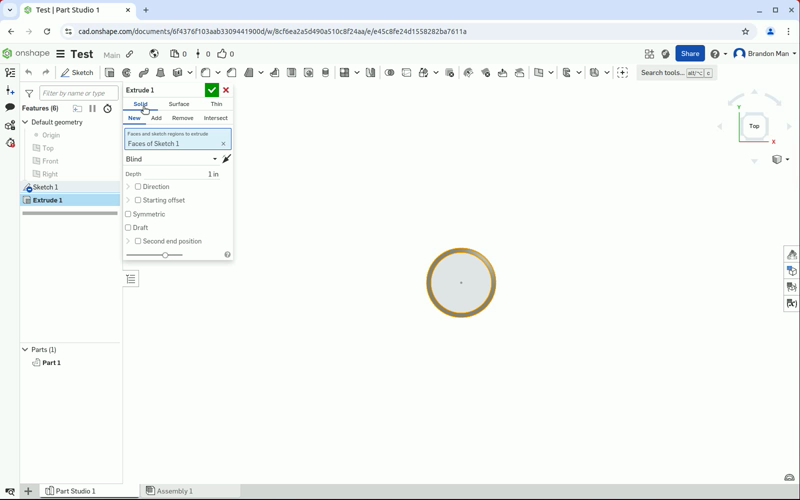
click(143, 106)
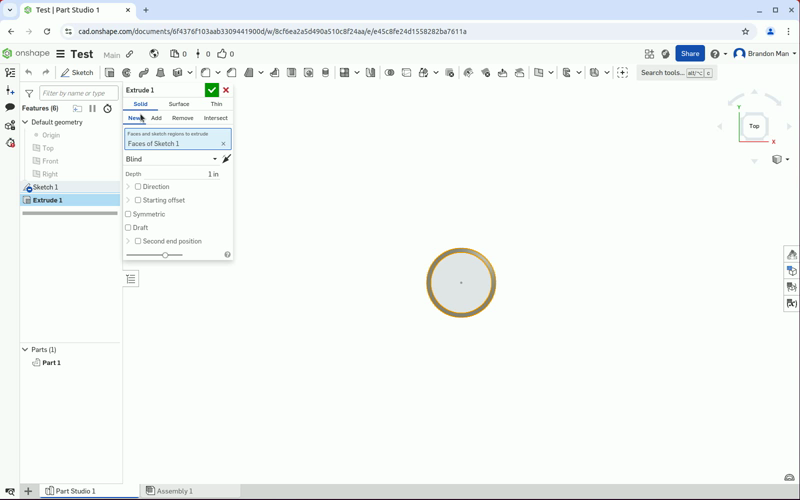
mouse_move(137, 120)
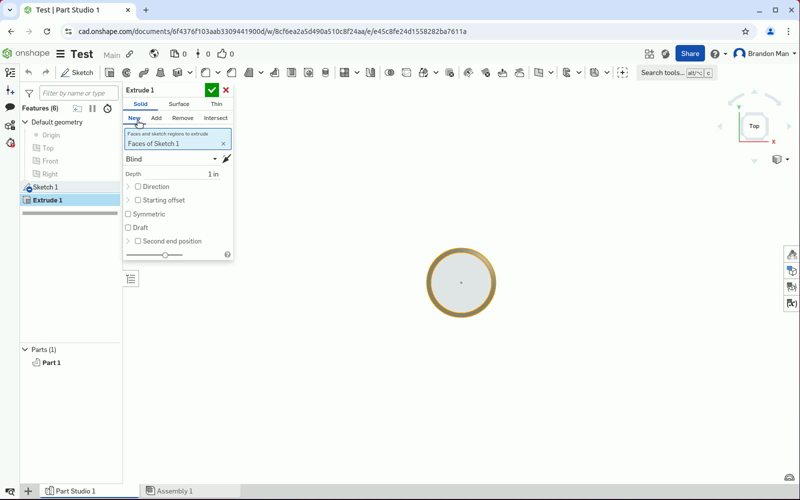
click(137, 120)
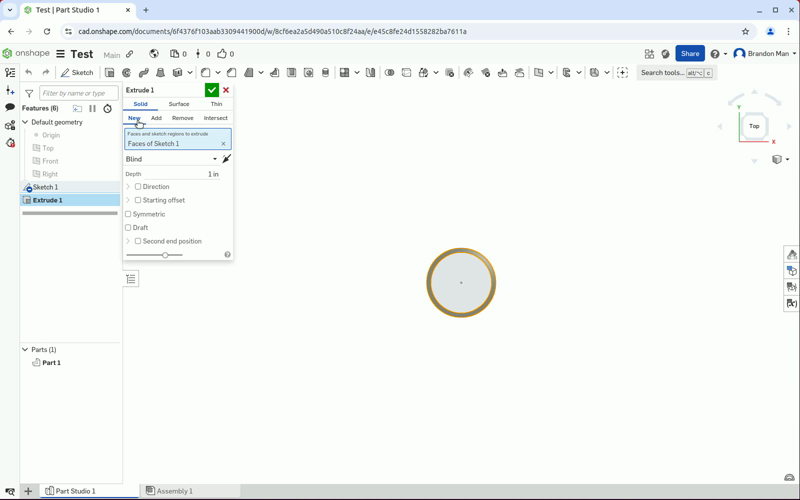
key(tab, 4)
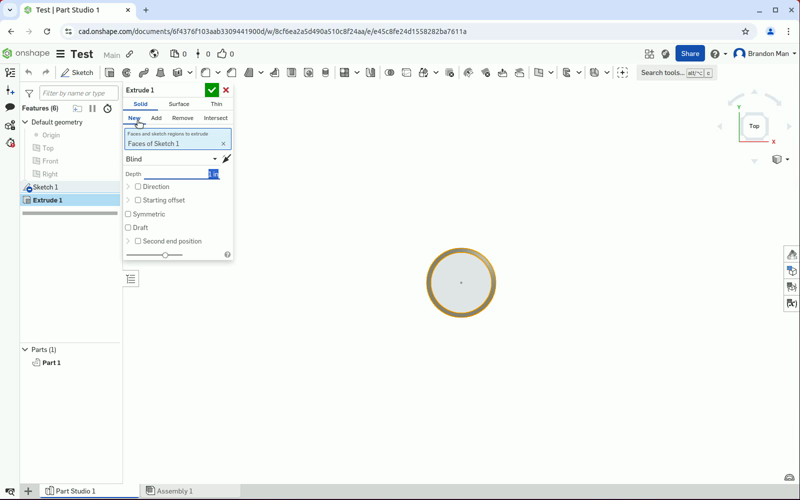
text(23.108)
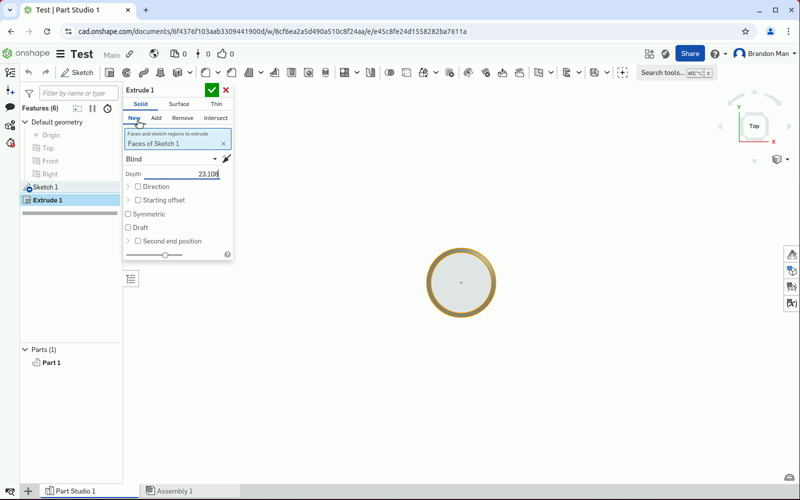
key(enter)
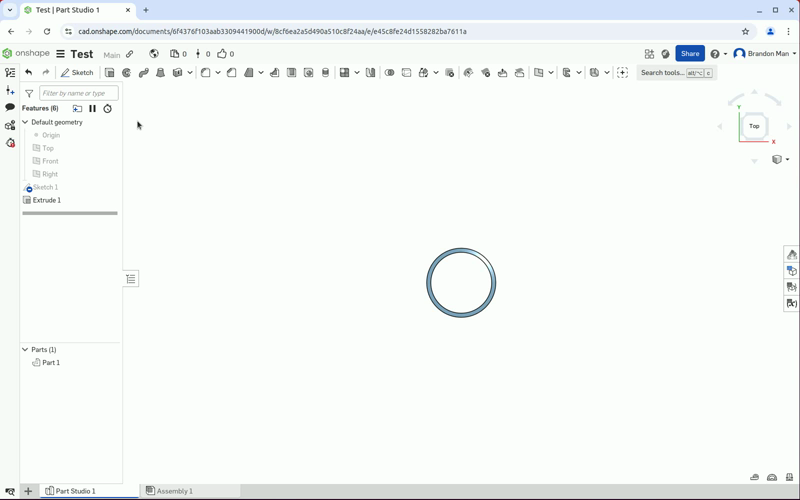
key(shift+h)
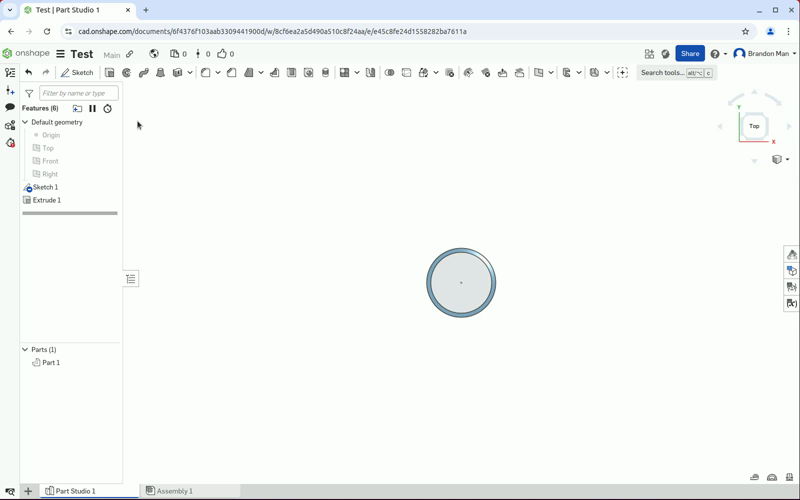
key(shift+h)
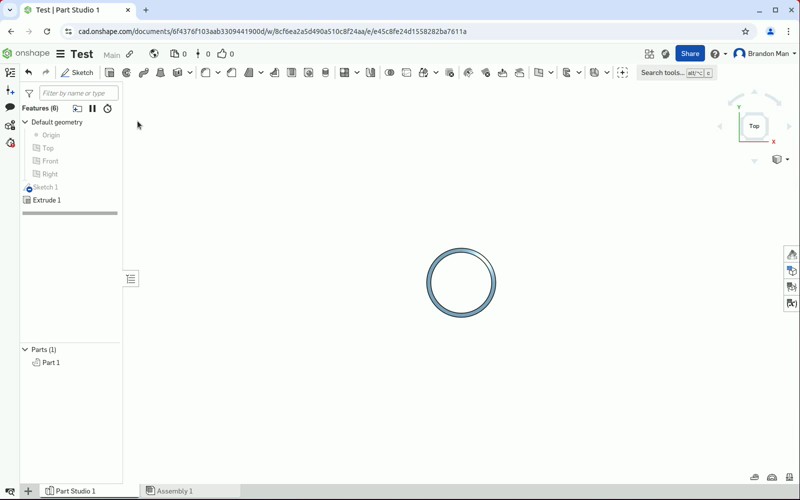
mouse_move(73, 189)
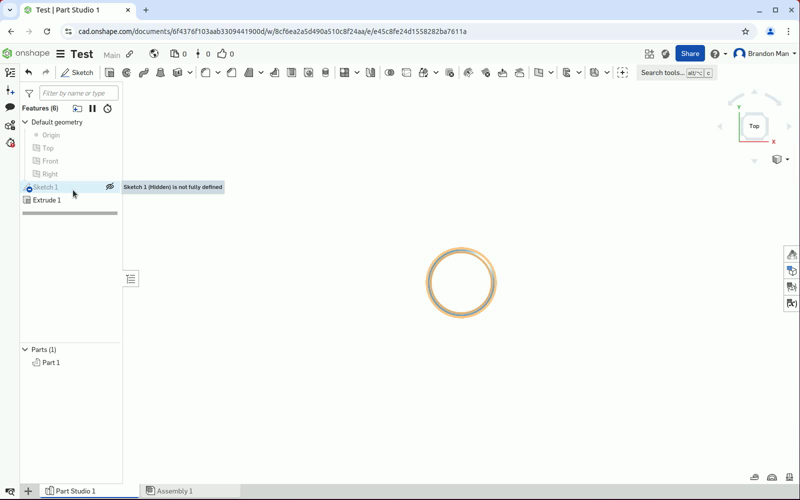
click(73, 189)
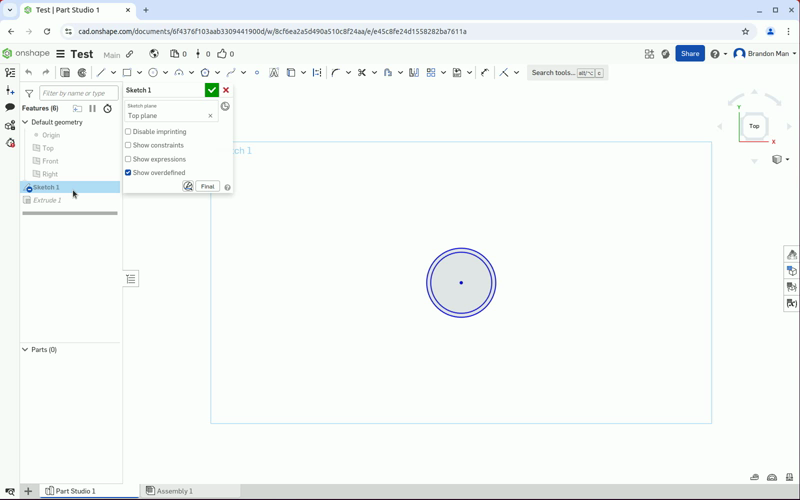
mouse_move(229, 92)
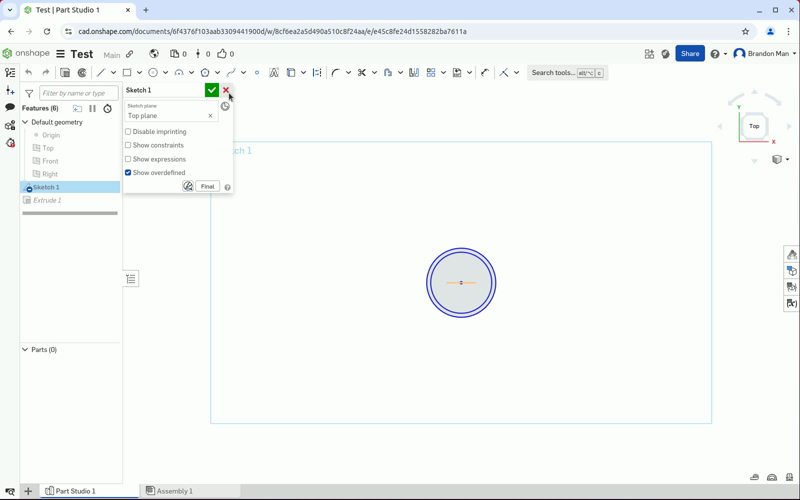
click(229, 92)
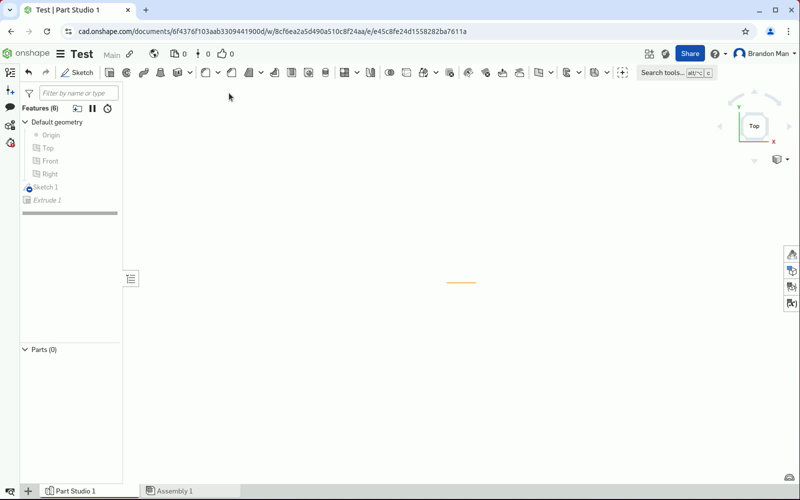
mouse_move(73, 352)
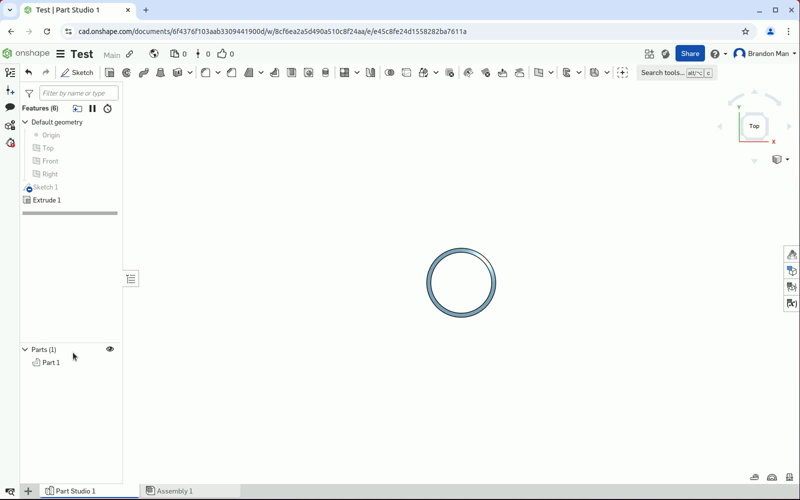
key(y)
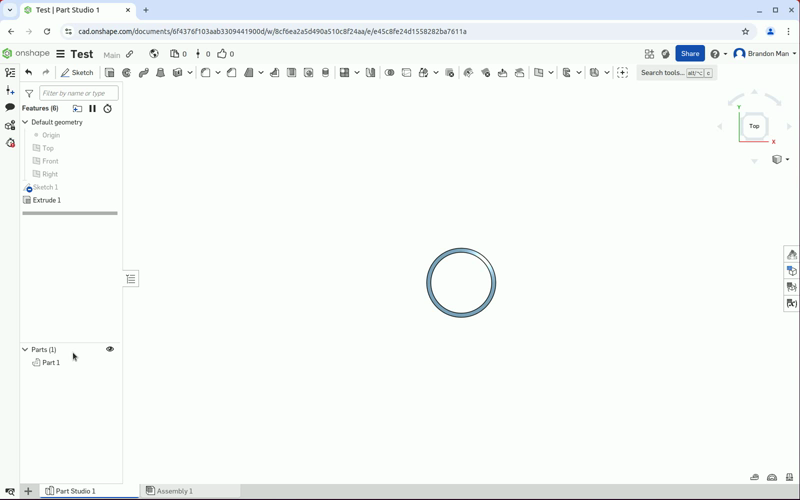
key(shift+p)
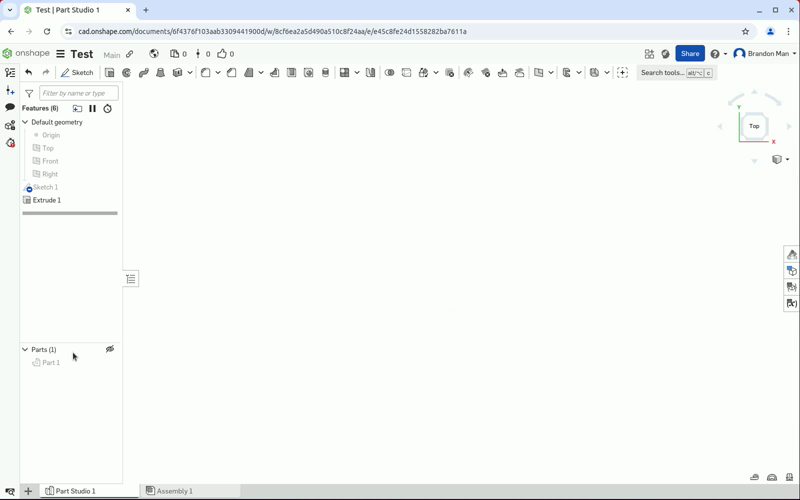
key(space)
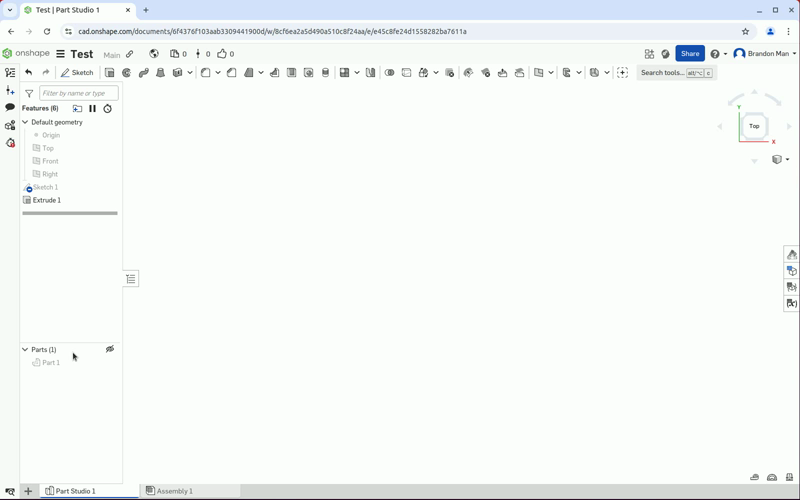
key_down(shift)
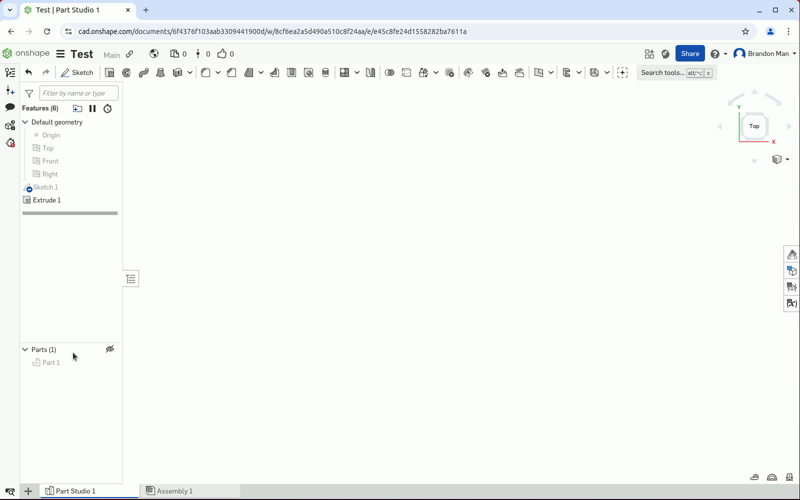
key(up)
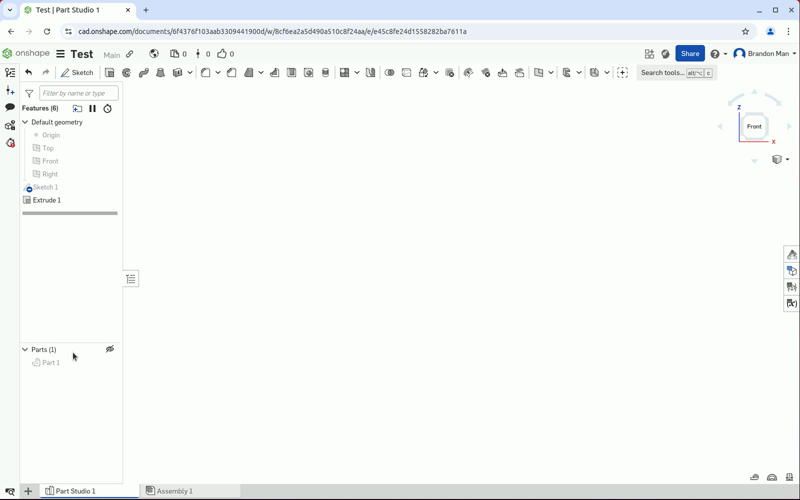
key_up(shift)
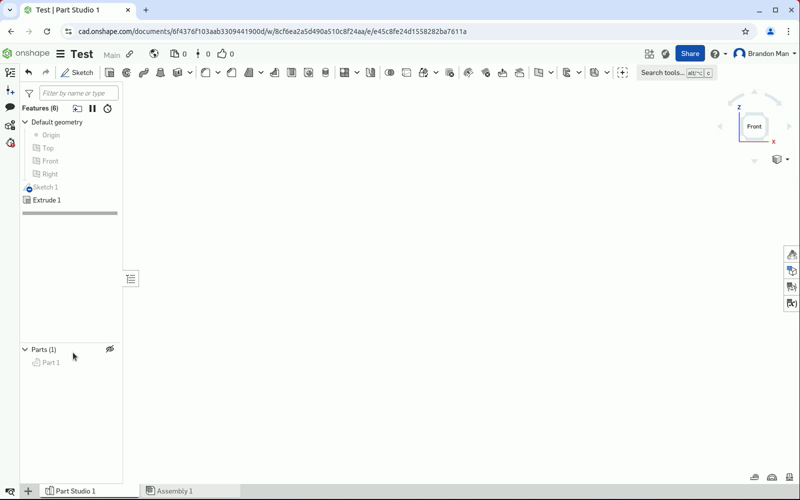
mouse_move(73, 352)
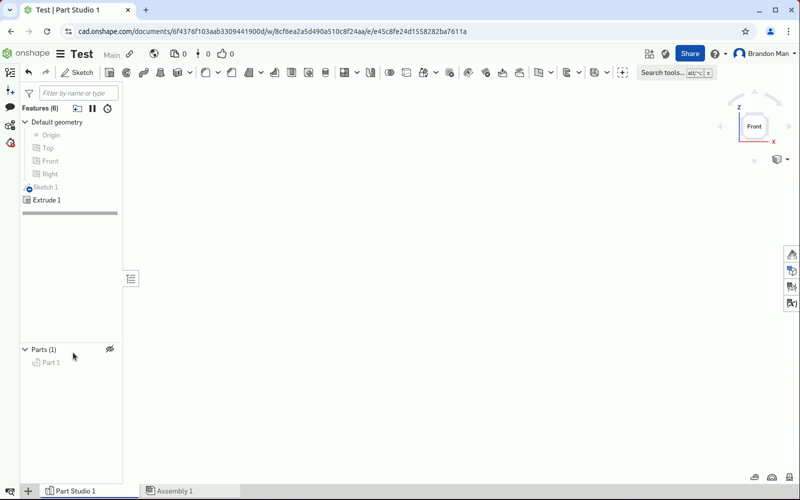
key(shift+y)
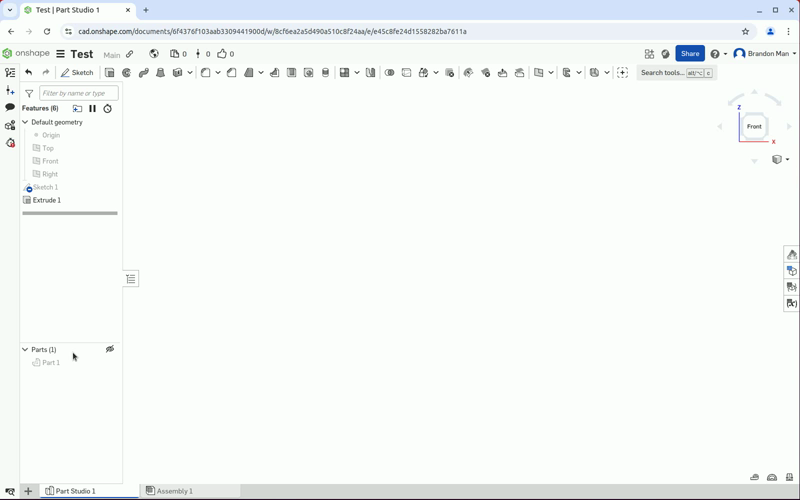
key(shift+s)
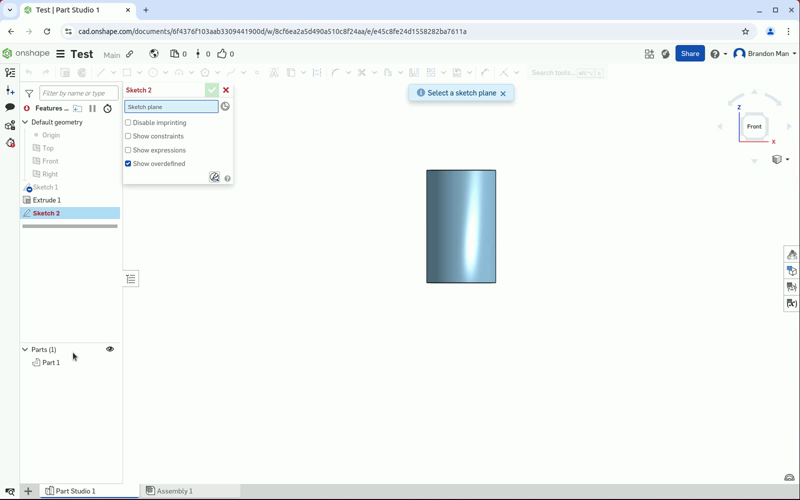
mouse_move(73, 163)
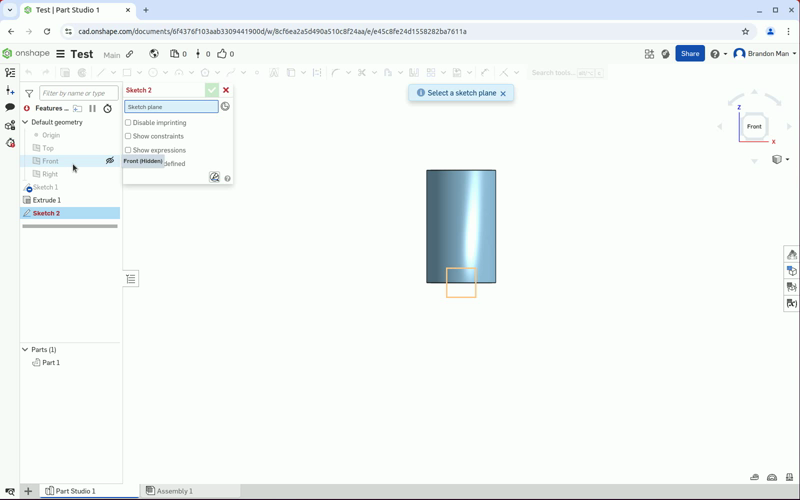
click(73, 163)
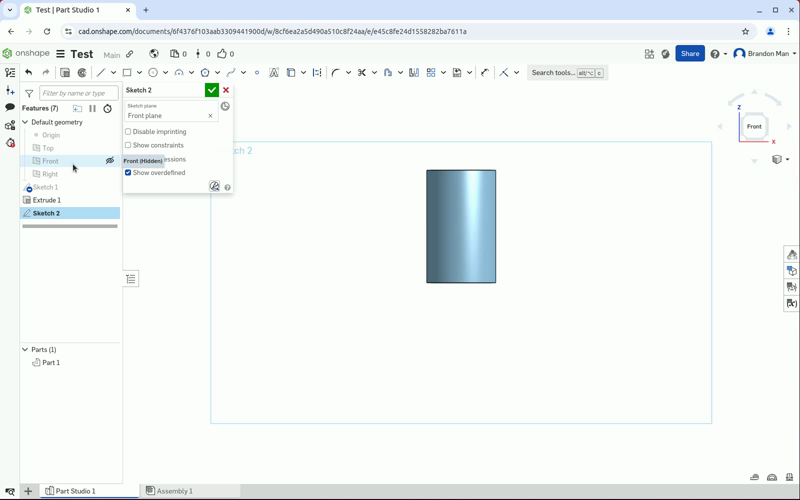
mouse_move(73, 352)
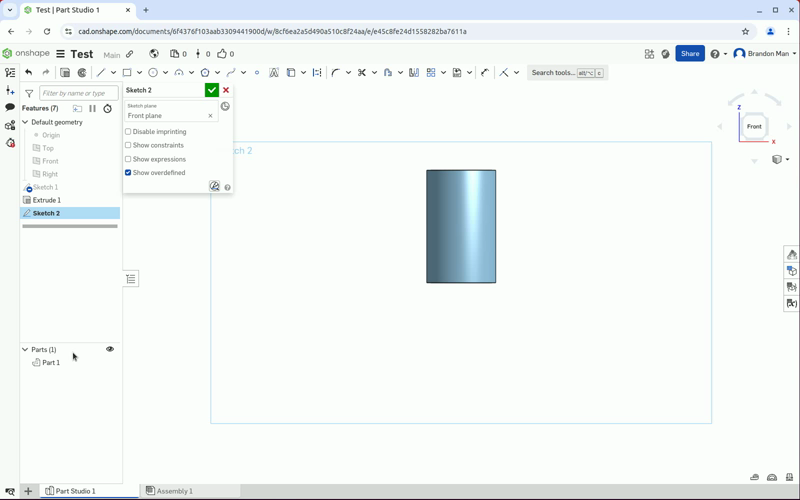
key(y)
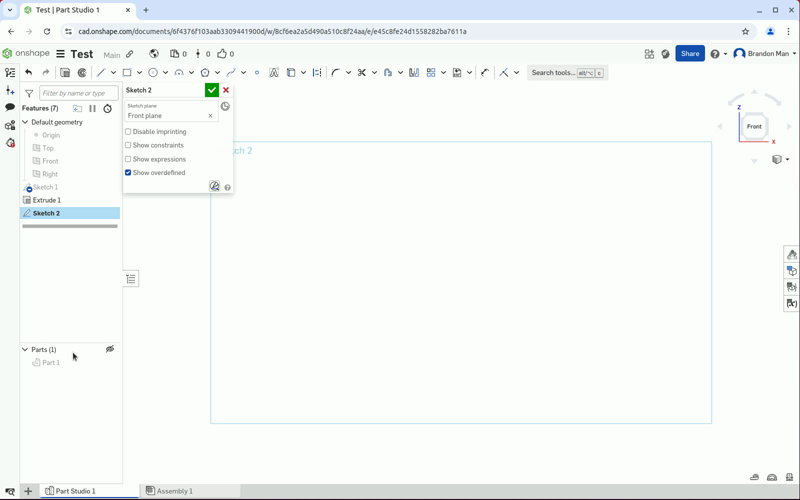
key(c)
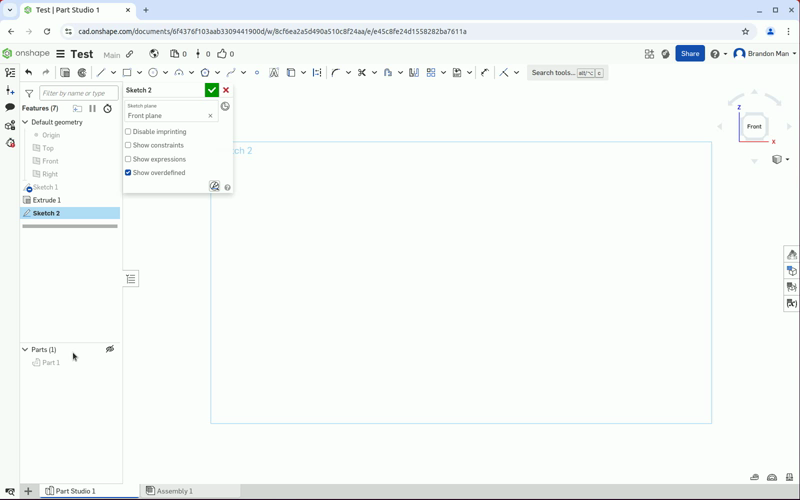
key_down(shift)
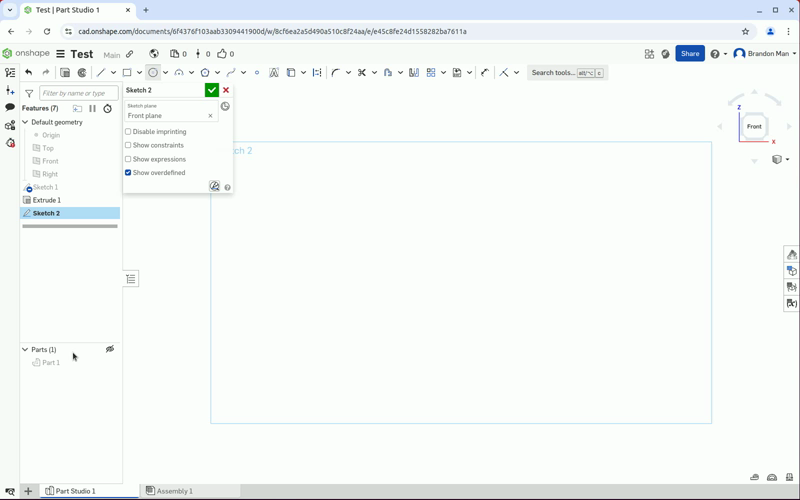
mouse_move(476, 227)
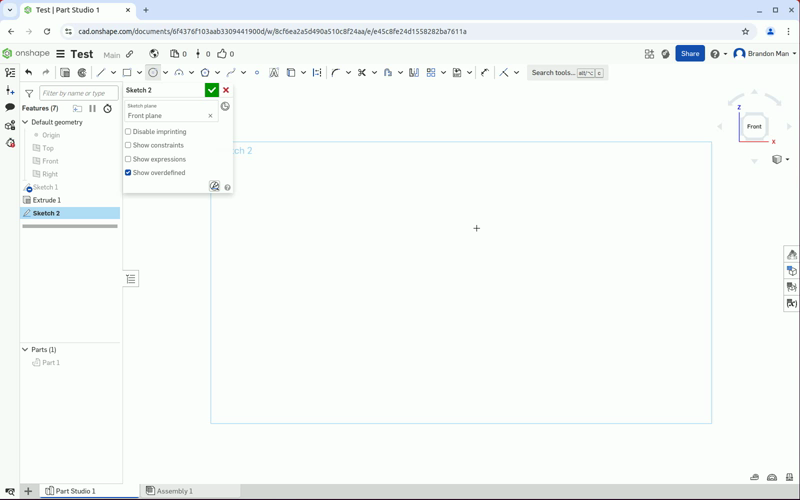
click(476, 227)
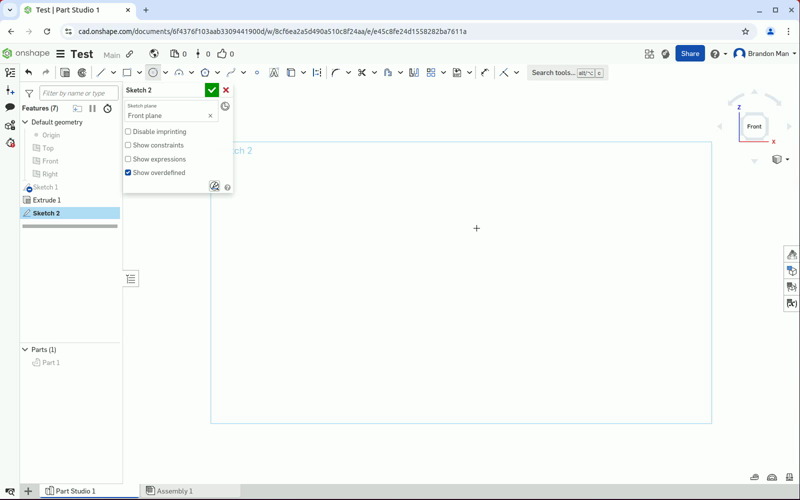
key_up(shift)
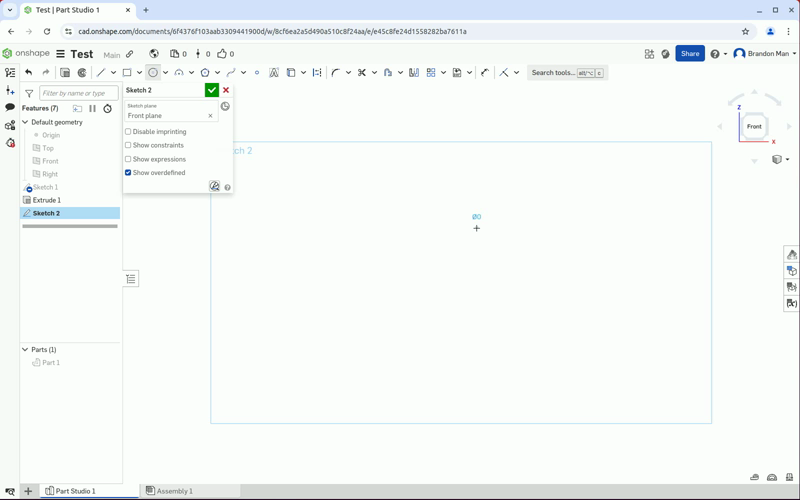
mouse_move(480, 227)
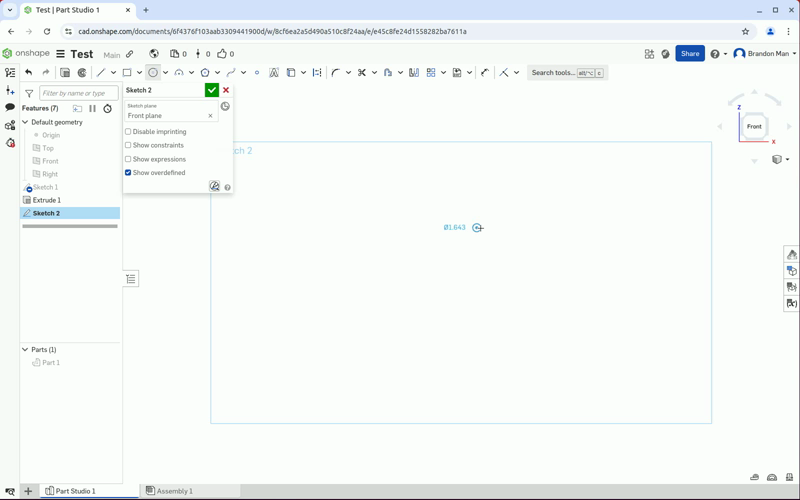
click(480, 227)
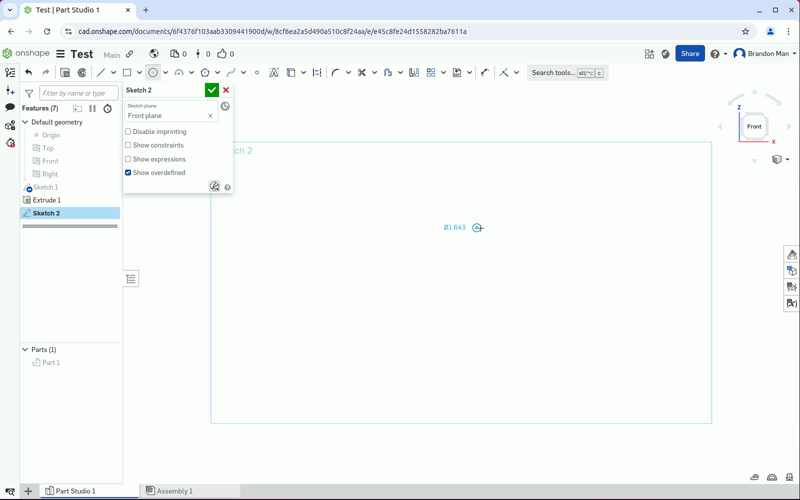
key(esc)
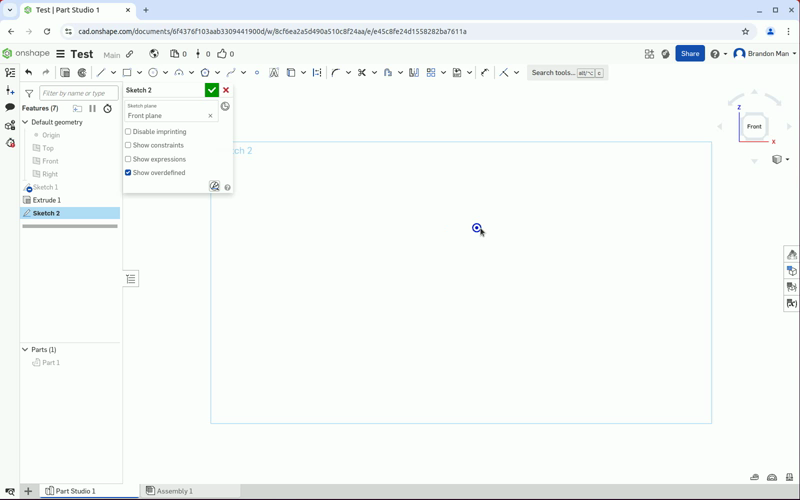
mouse_move(479, 225)
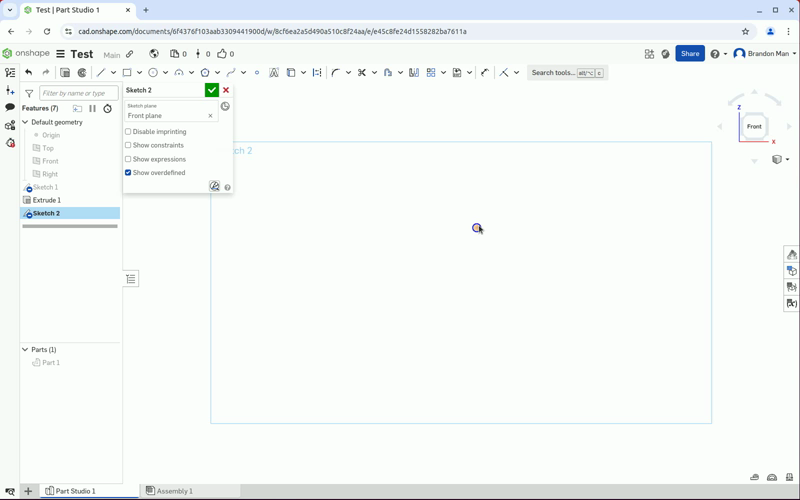
scroll(6)
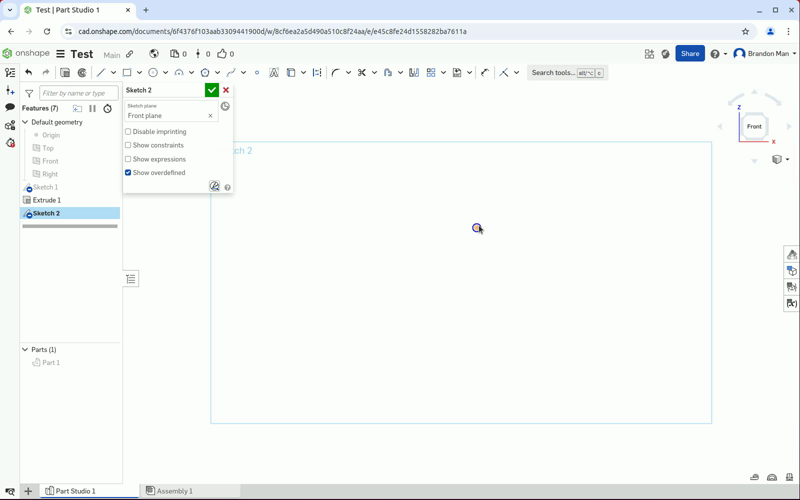
scroll(6)
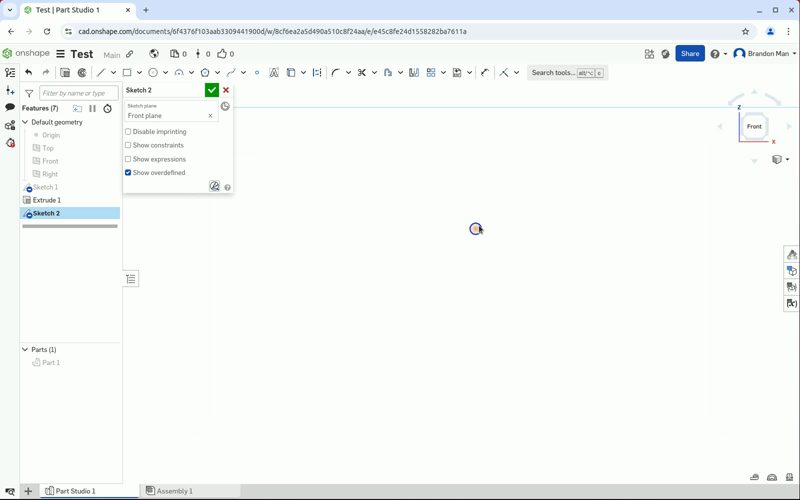
scroll(6)
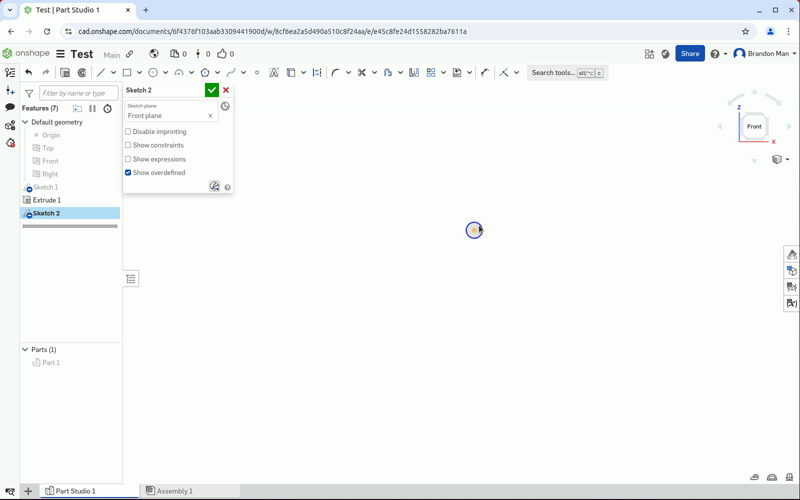
scroll(6)
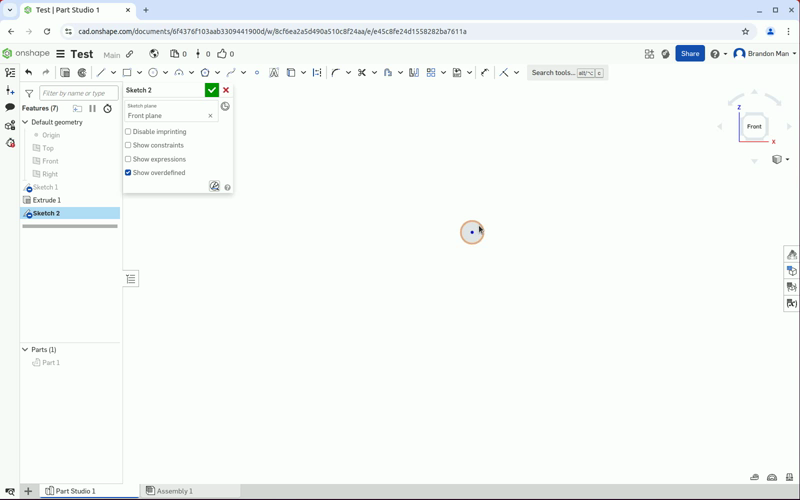
scroll(6)
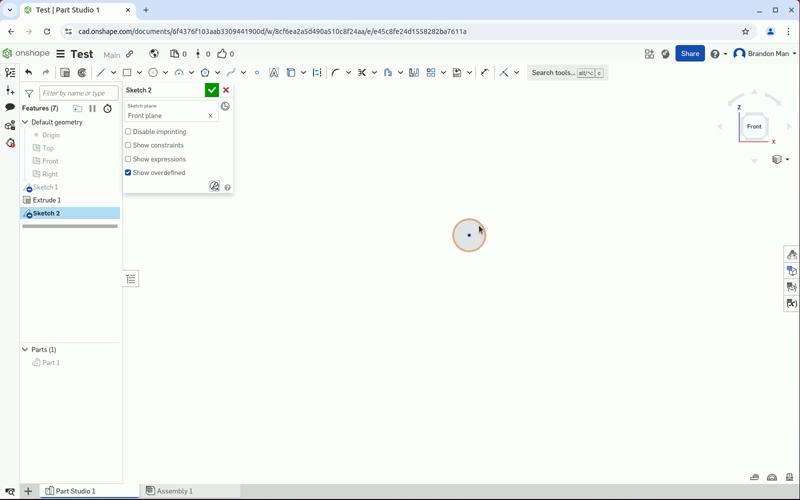
scroll(6)
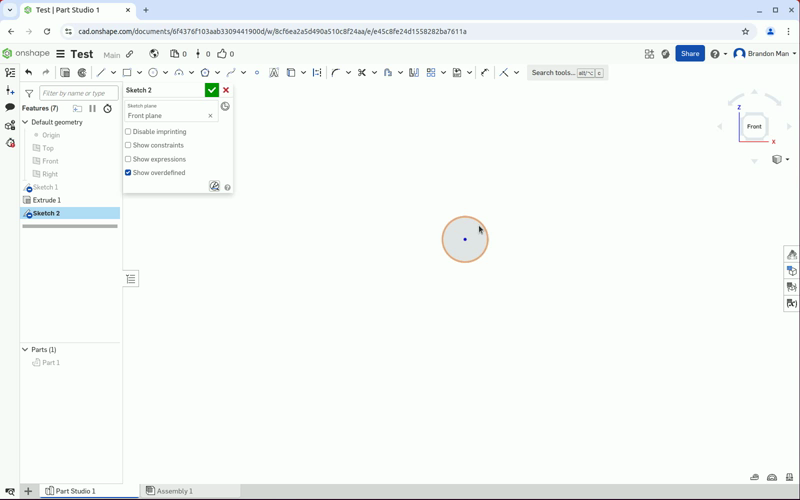
scroll(6)
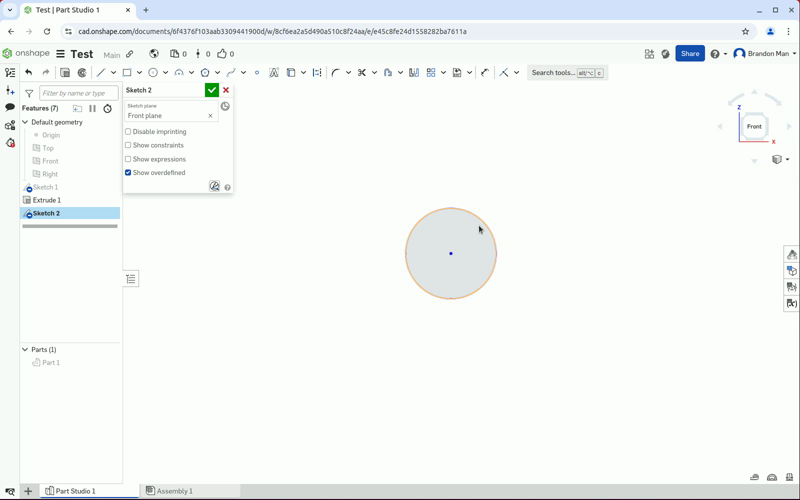
click(479, 225)
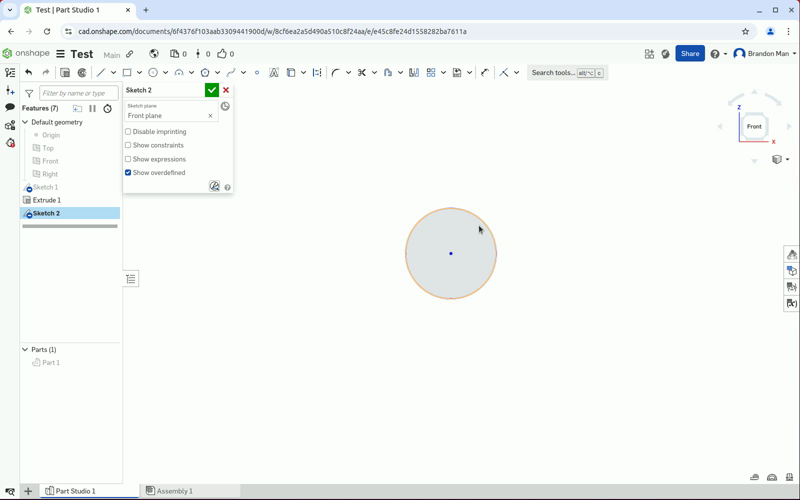
scroll(-6)
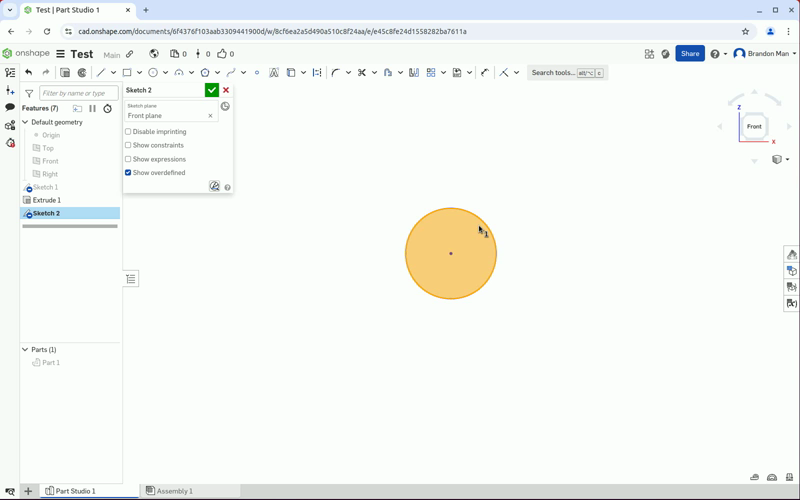
scroll(-6)
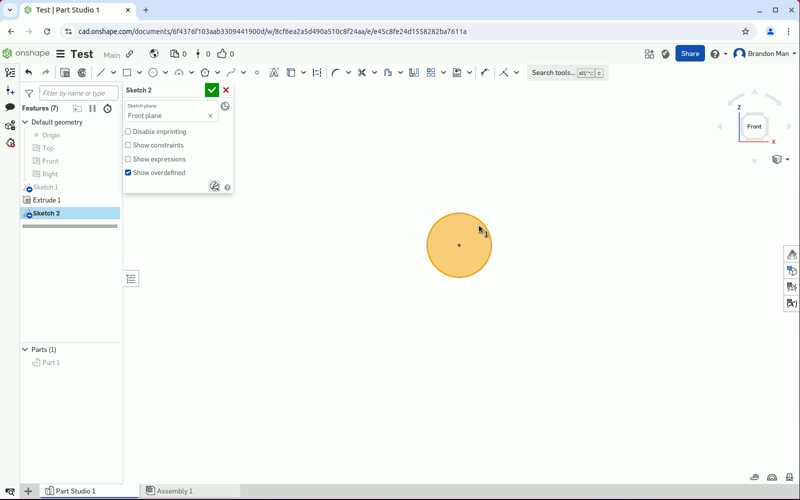
scroll(-6)
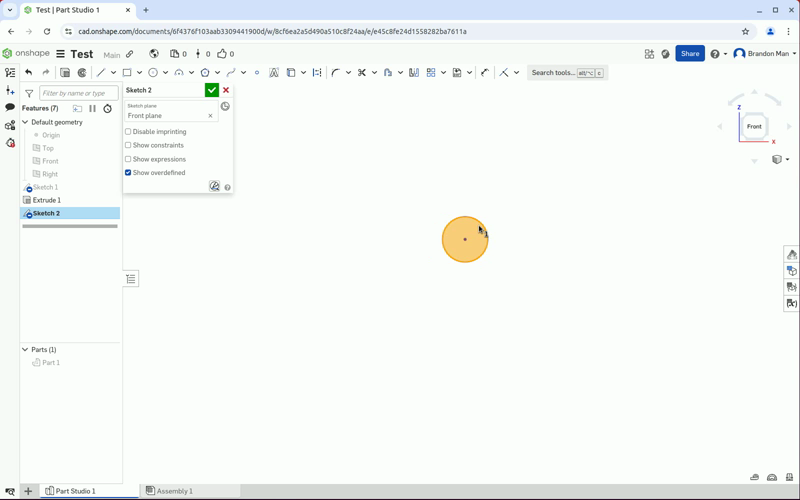
scroll(-6)
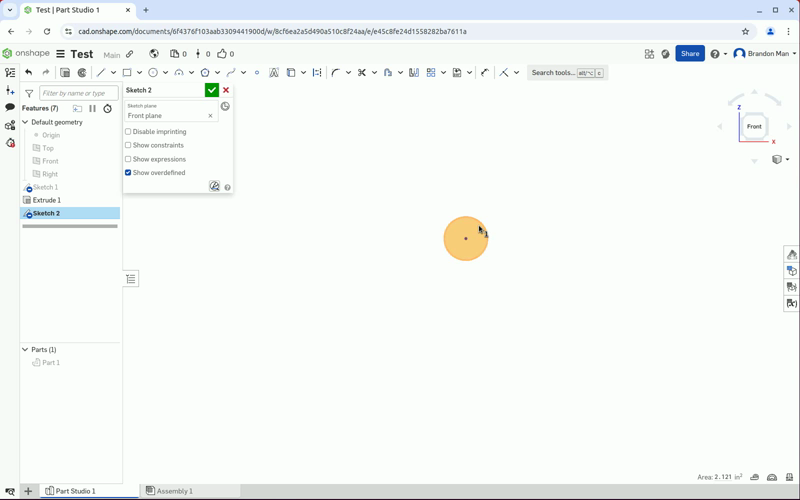
scroll(-6)
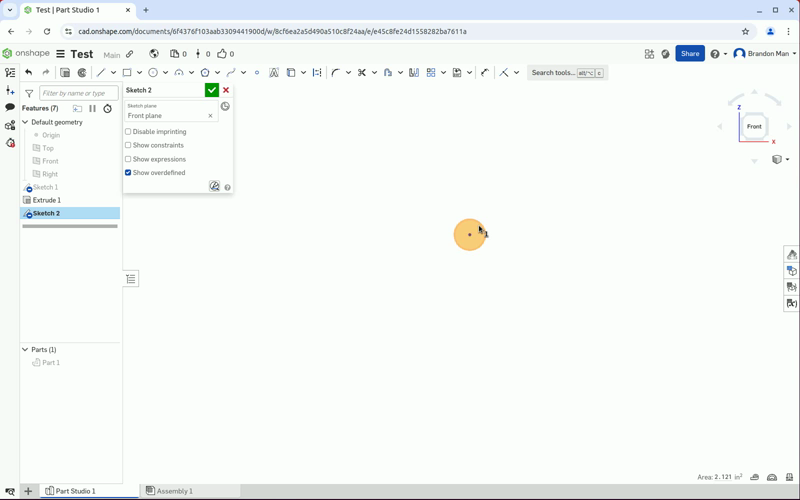
scroll(-6)
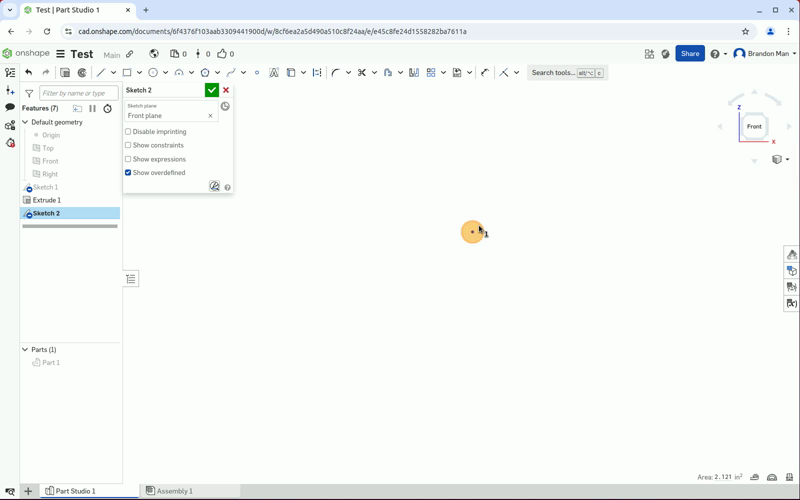
scroll(-6)
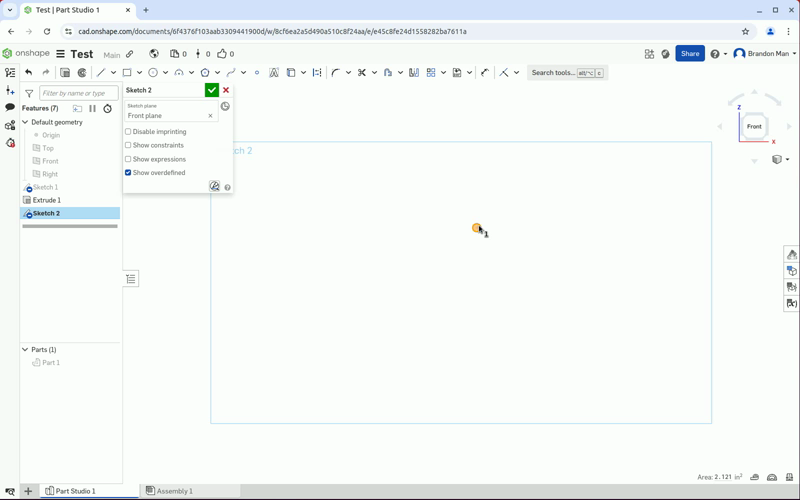
mouse_move(73, 352)
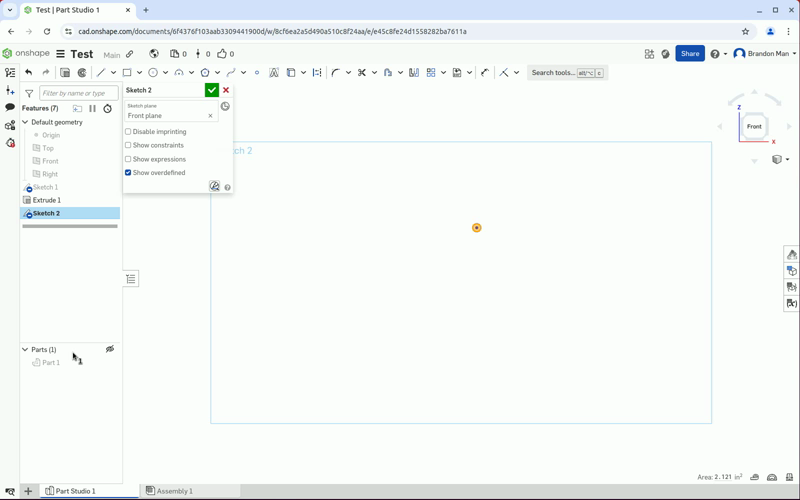
key(shift+y)
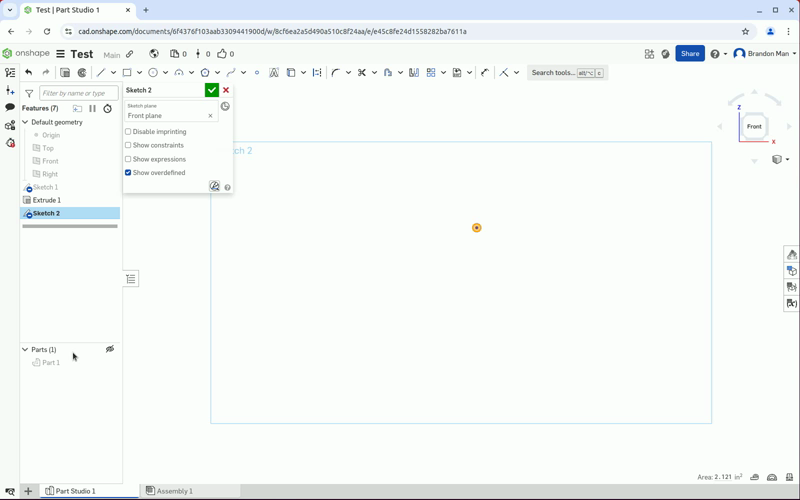
key(shift+e)
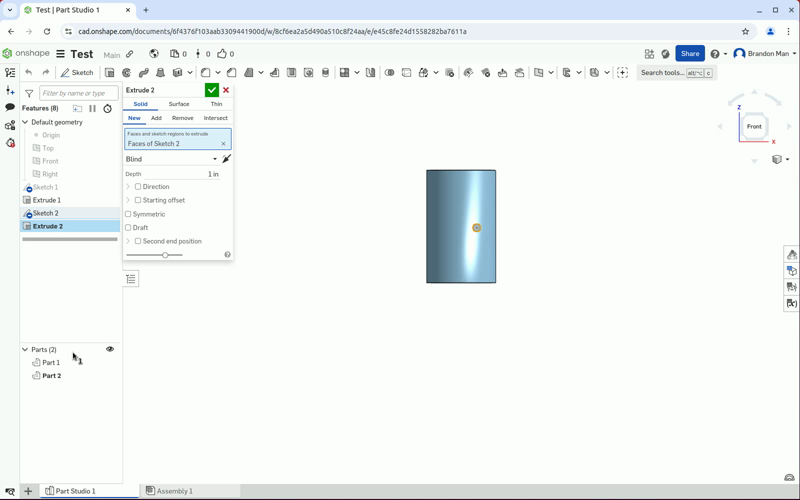
mouse_move(143, 106)
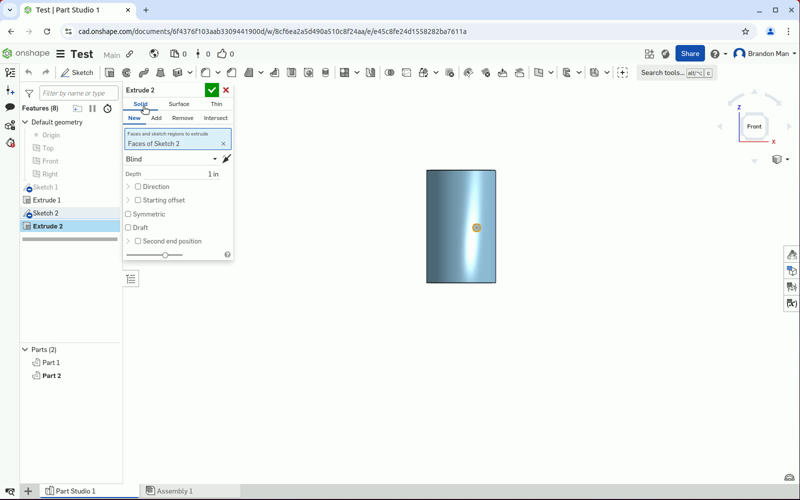
click(143, 106)
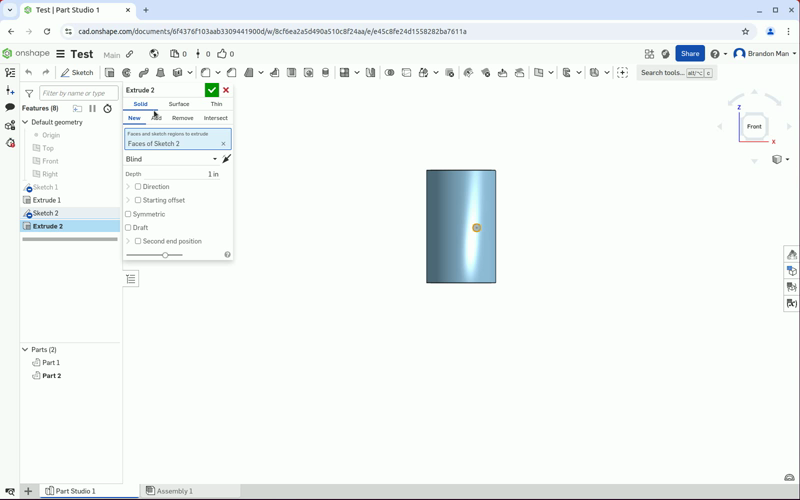
mouse_move(186, 120)
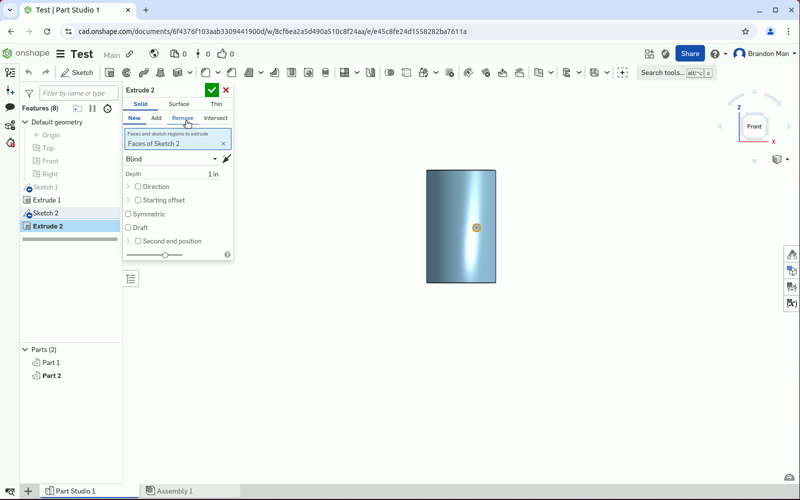
click(186, 120)
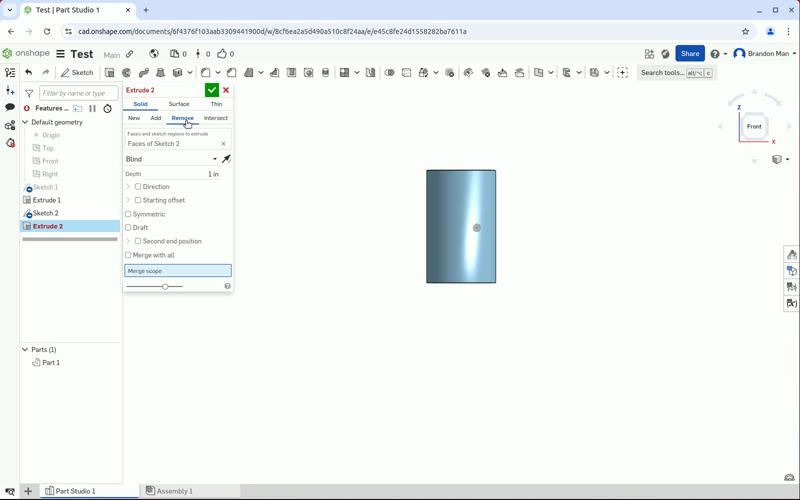
key(tab, 4)
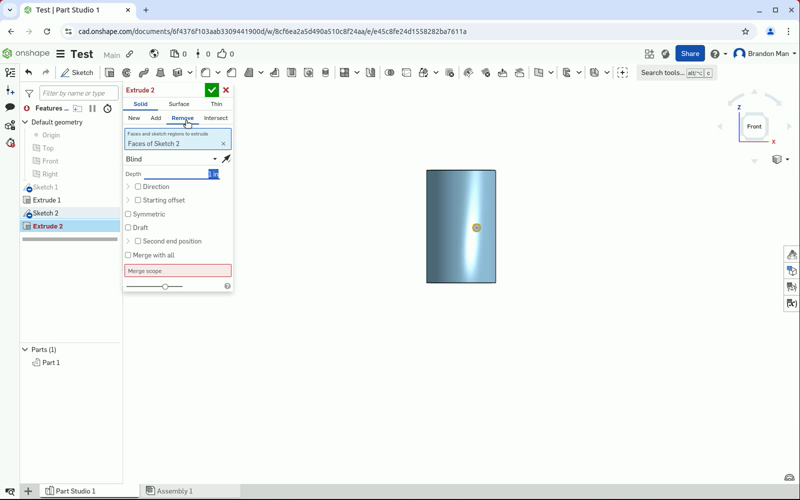
text(9.147)
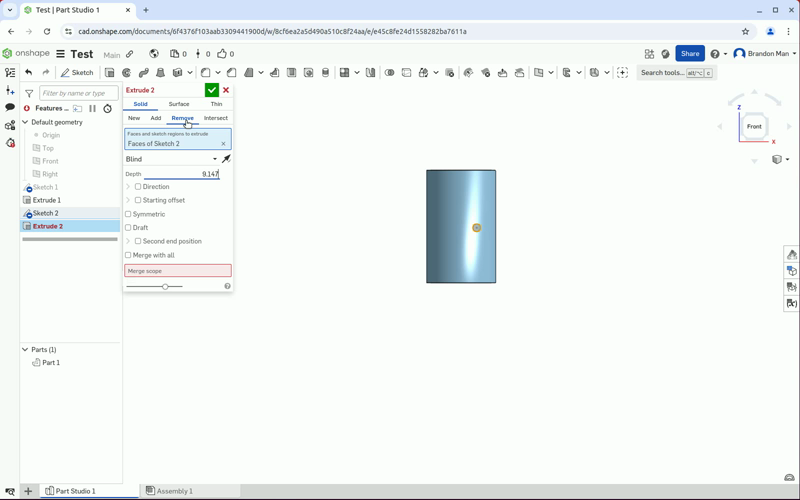
key(tab, 3)
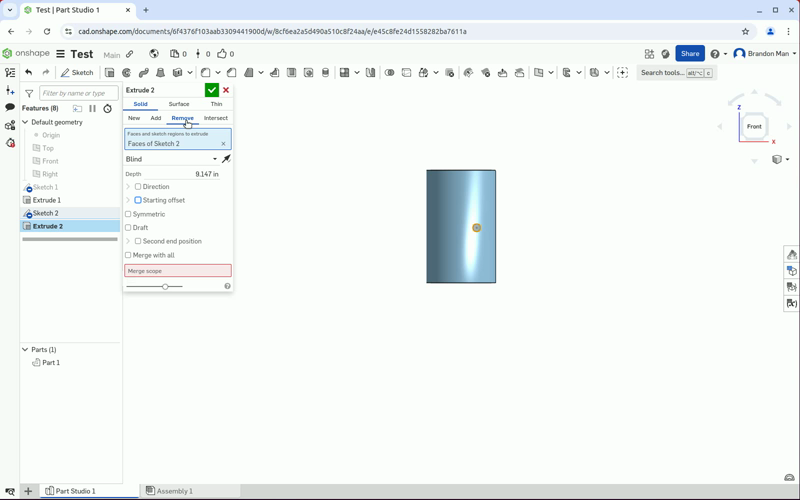
key(tab, 2)
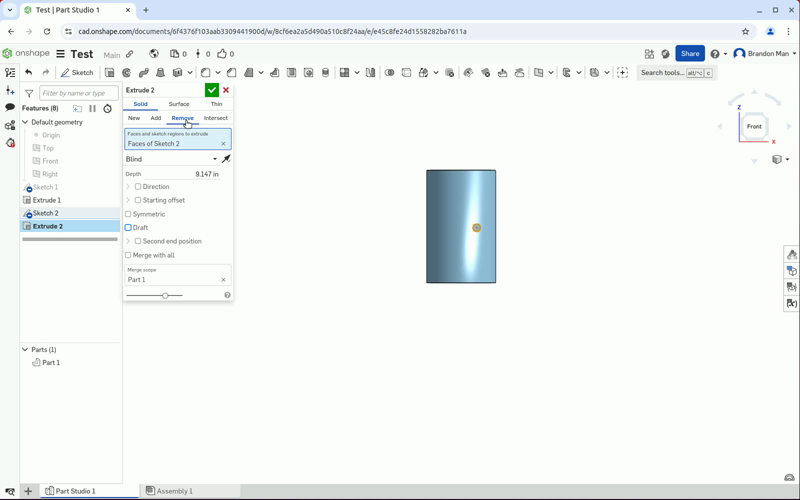
key(space)
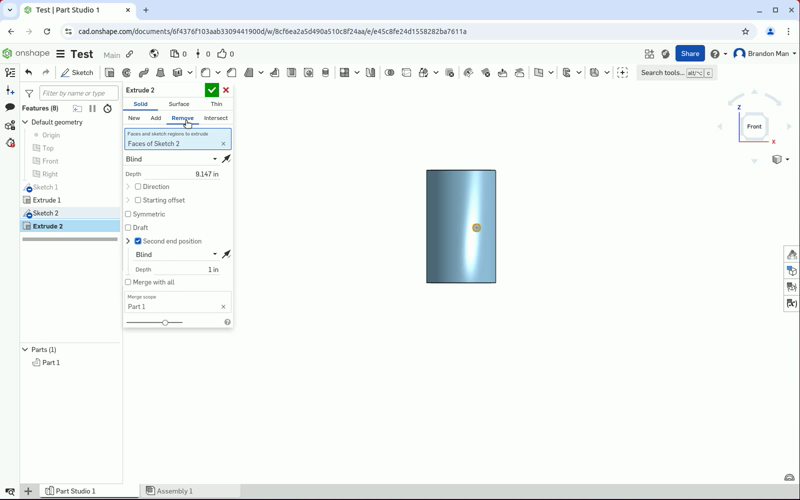
key(tab, 3)
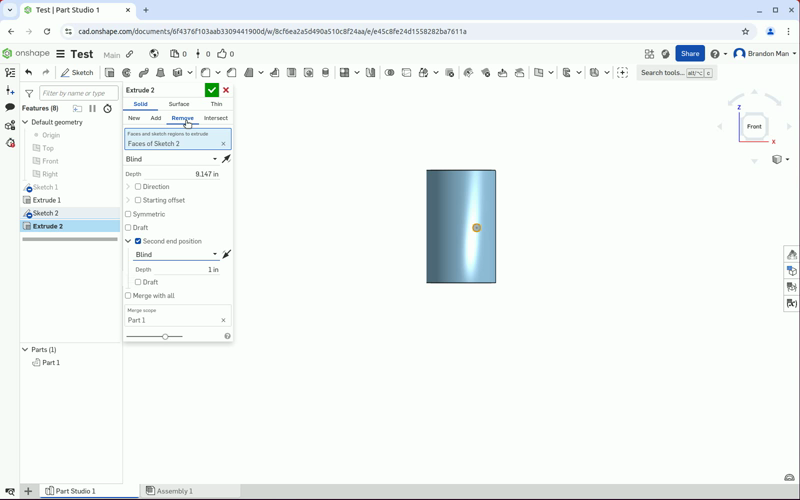
text(9.147)
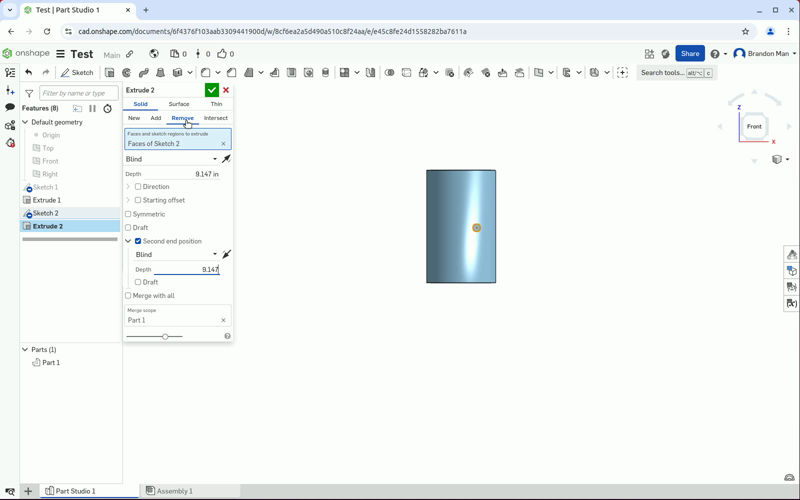
key(tab, 2)
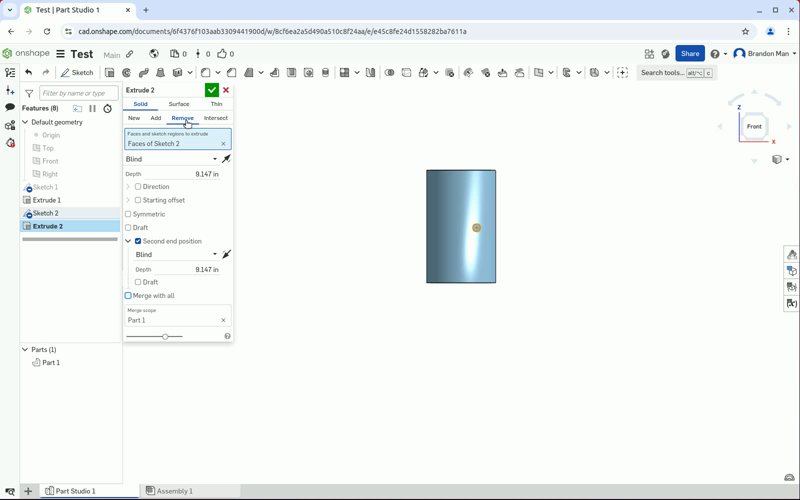
key(space)
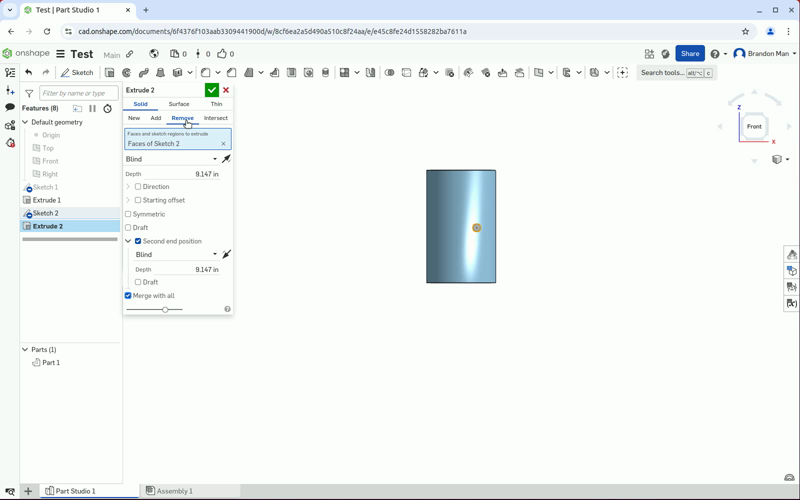
key(enter)
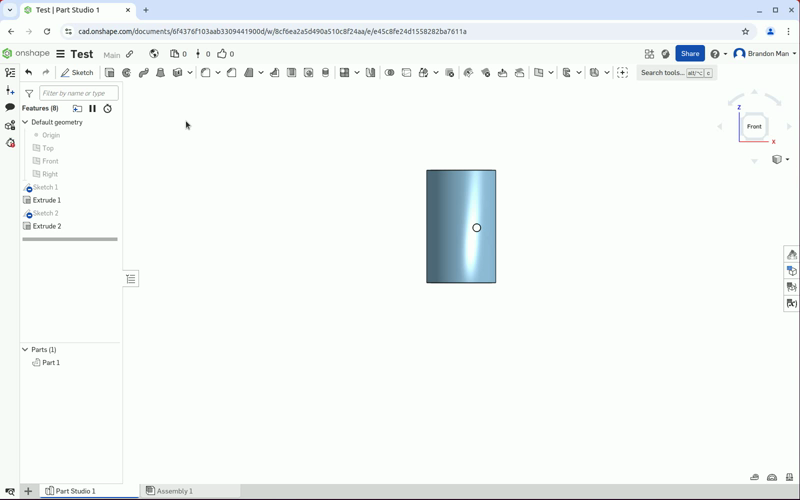
key(shift+h)
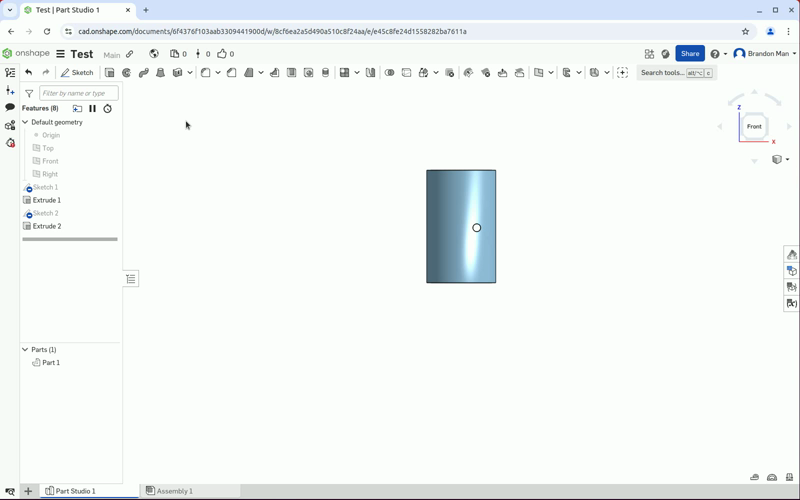
key(shift+h)
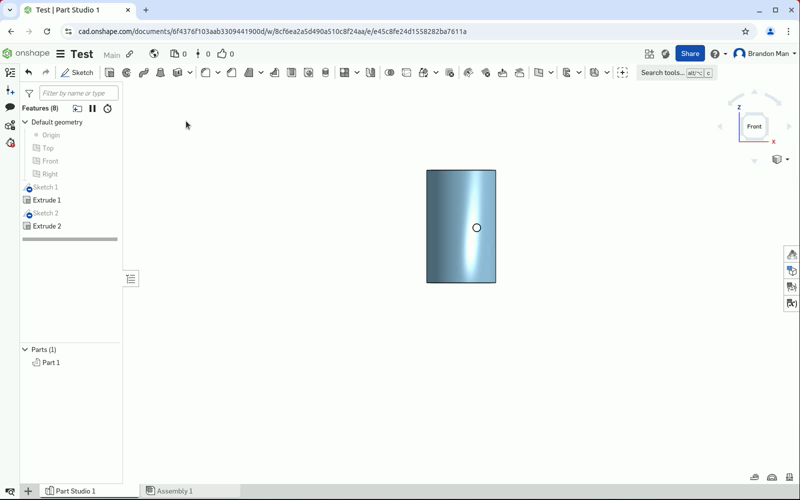
mouse_move(73, 189)
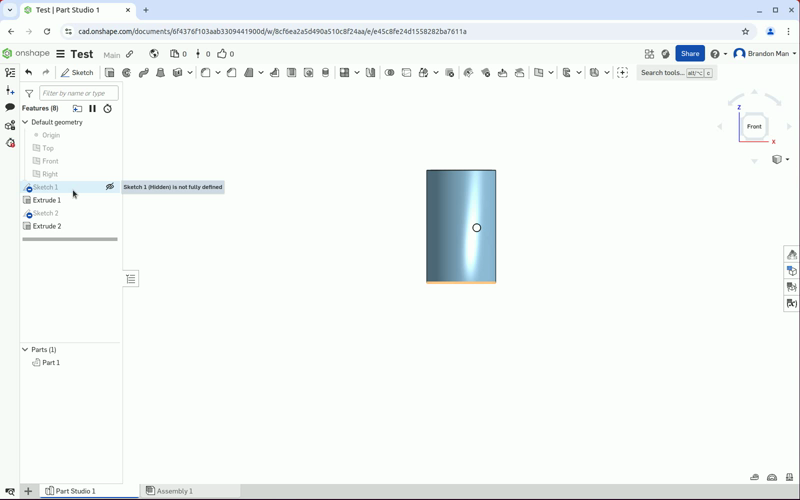
click(73, 189)
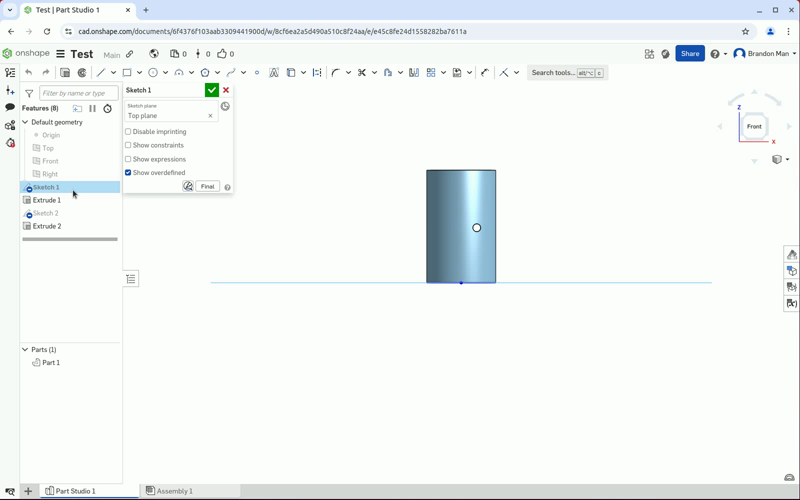
mouse_move(229, 92)
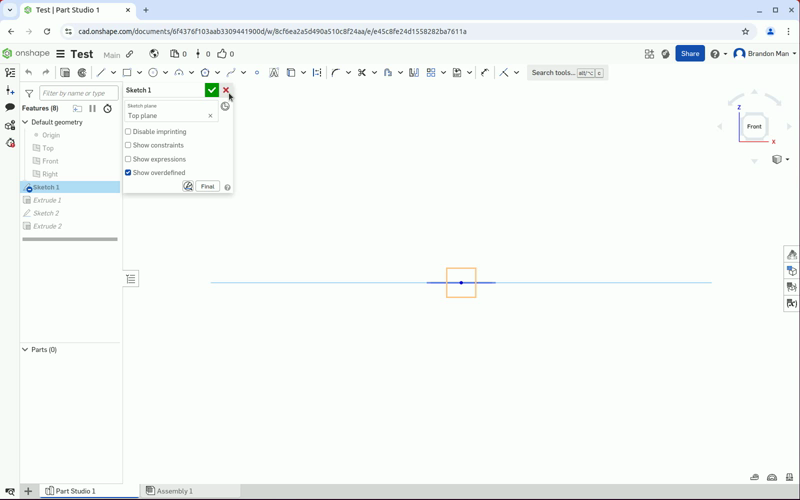
click(229, 92)
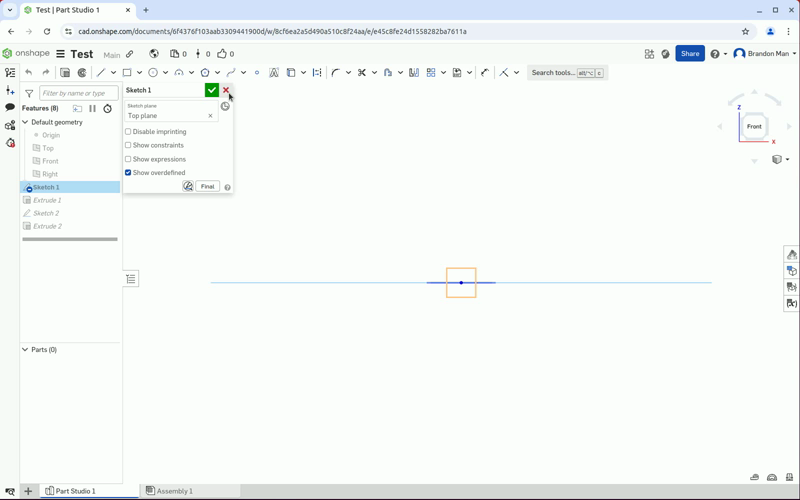
key(shift+s)
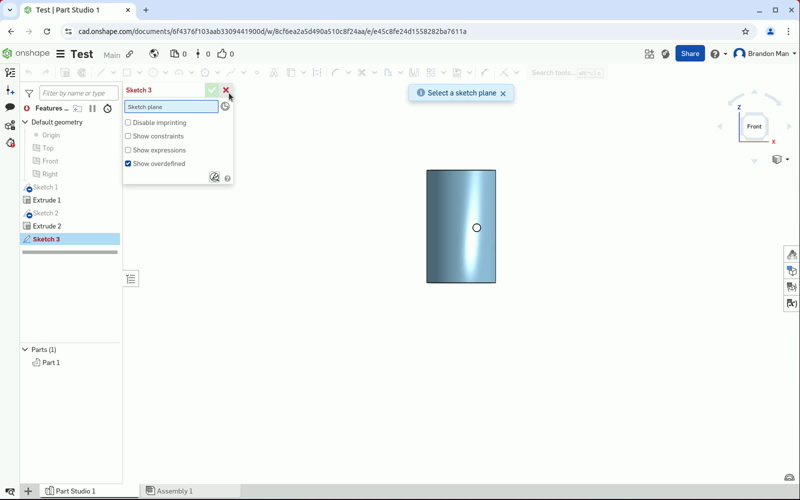
mouse_move(73, 163)
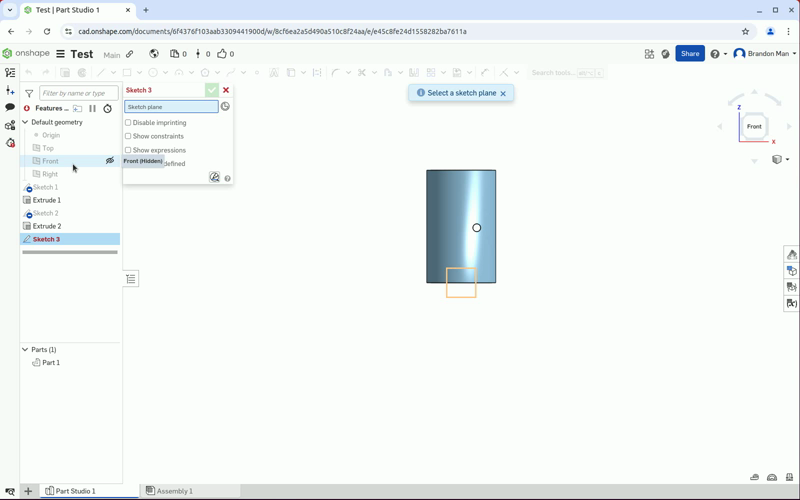
click(73, 163)
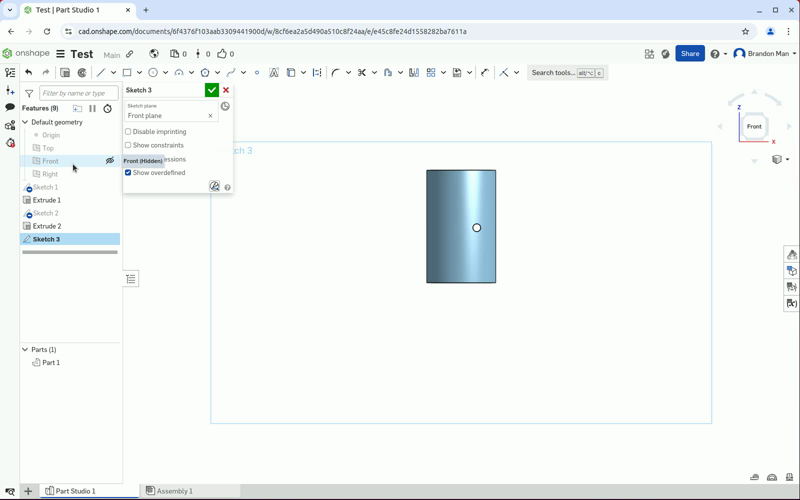
mouse_move(73, 352)
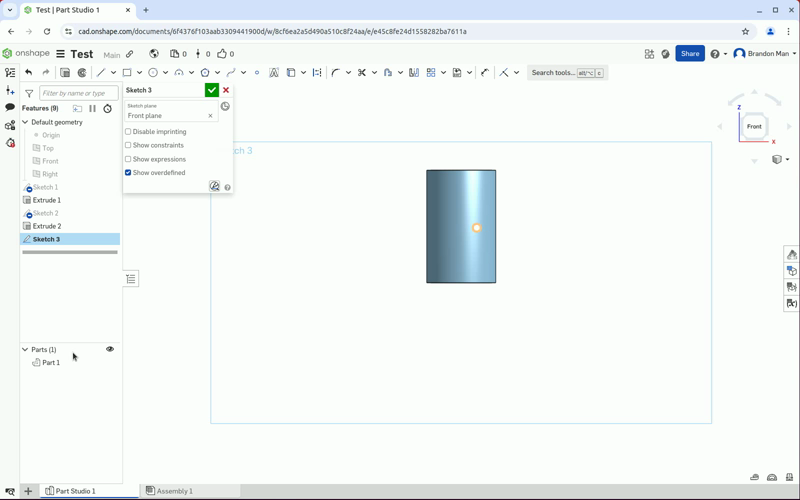
key(y)
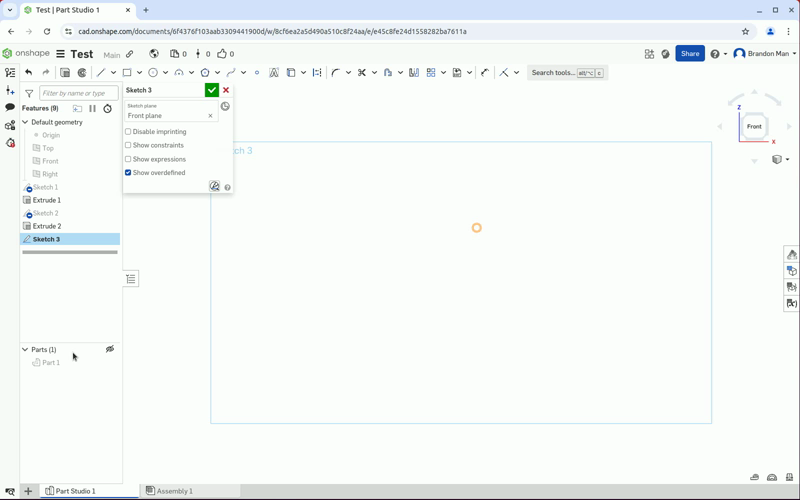
key(c)
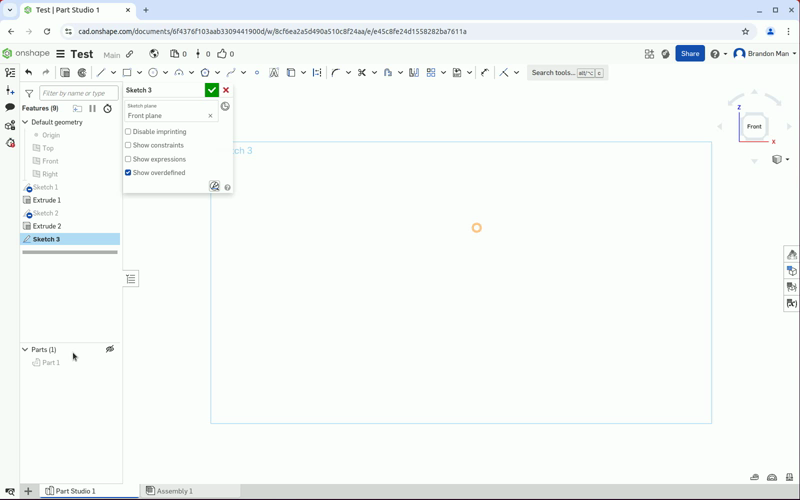
key_down(shift)
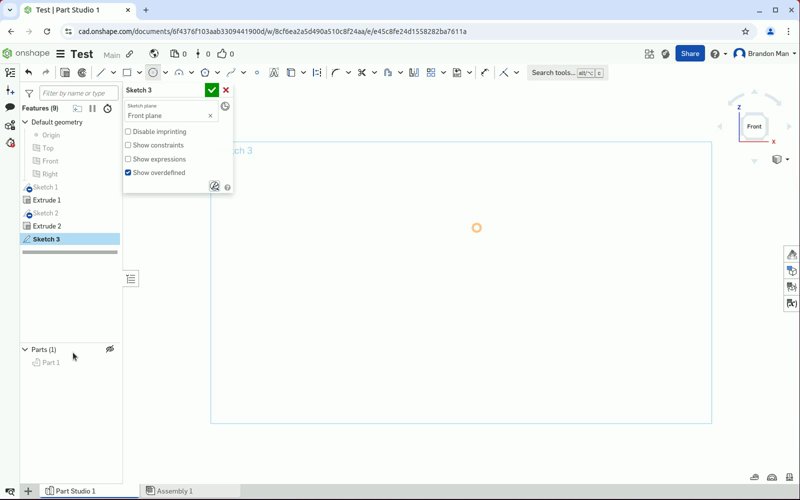
mouse_move(476, 187)
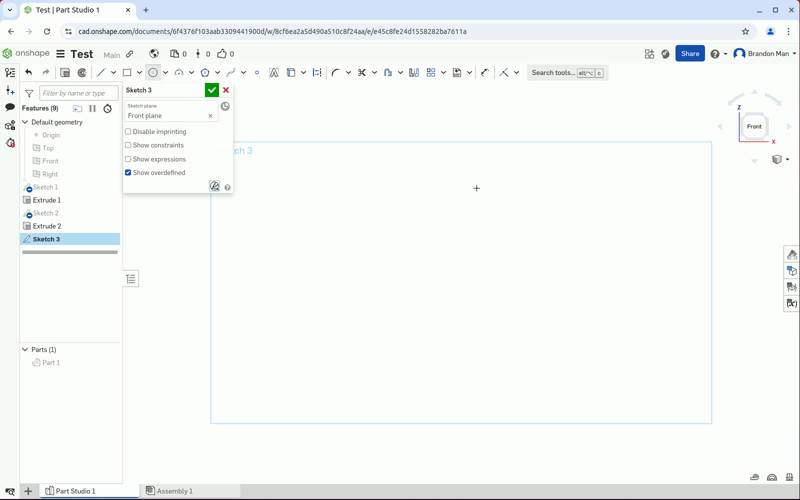
click(476, 187)
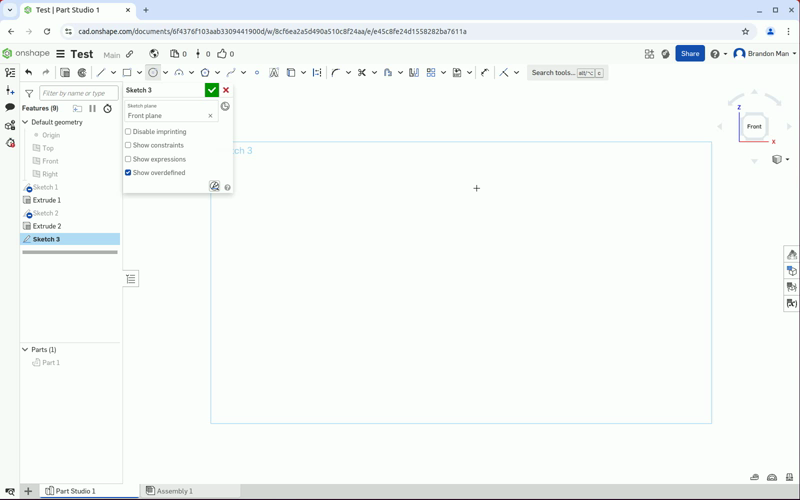
key_up(shift)
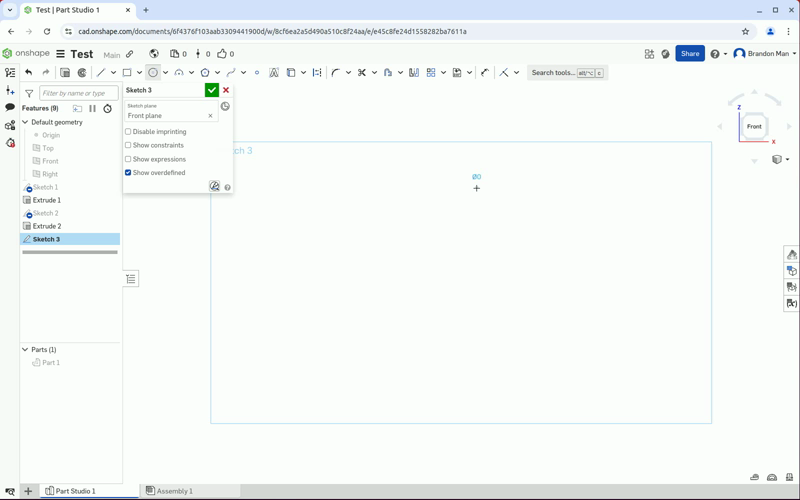
mouse_move(480, 187)
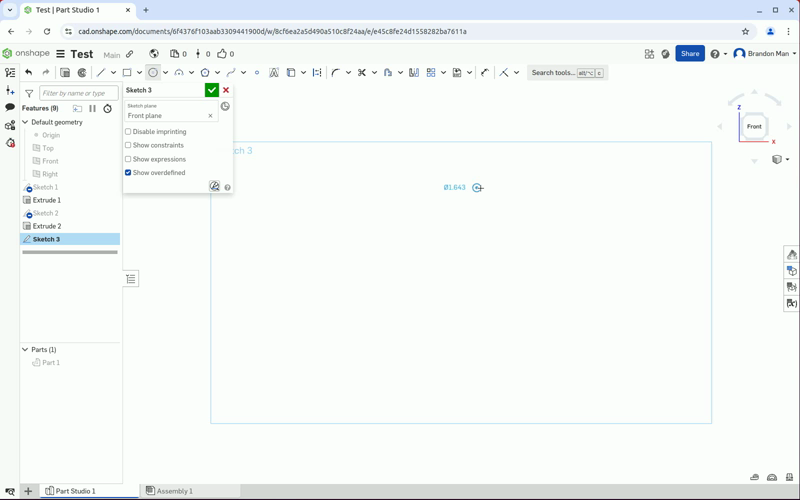
click(480, 187)
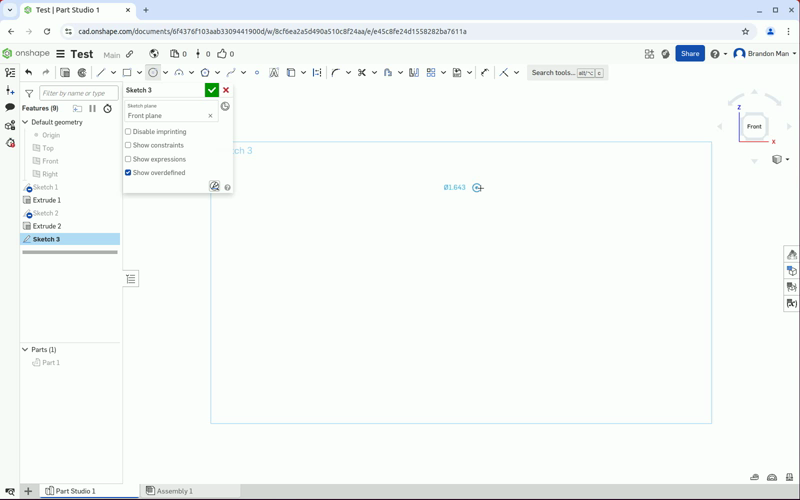
key(esc)
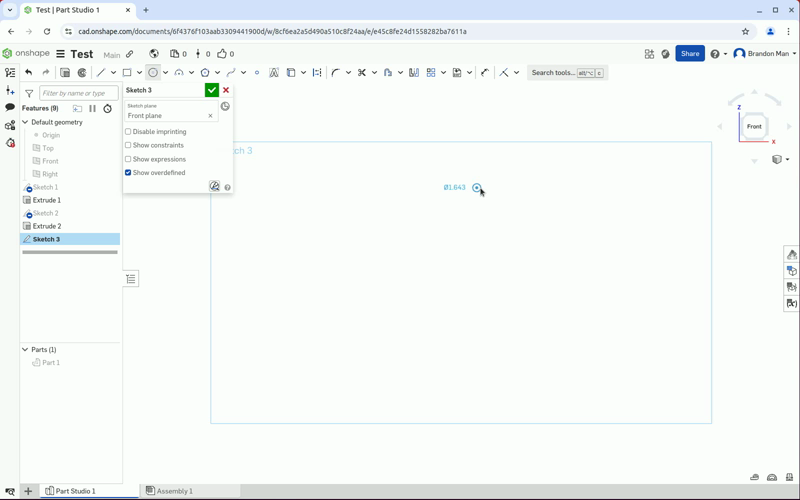
mouse_move(480, 190)
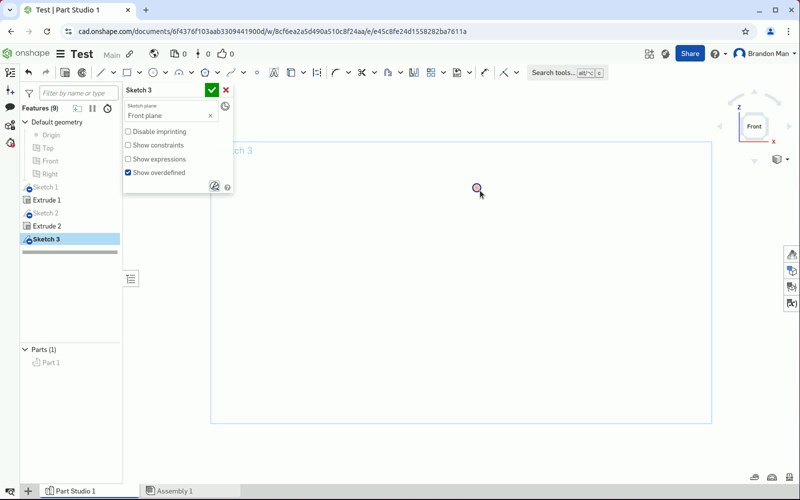
scroll(6)
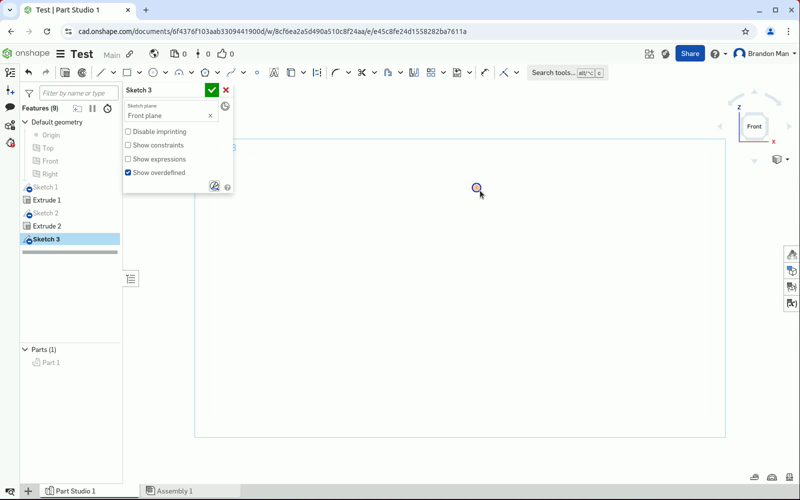
scroll(6)
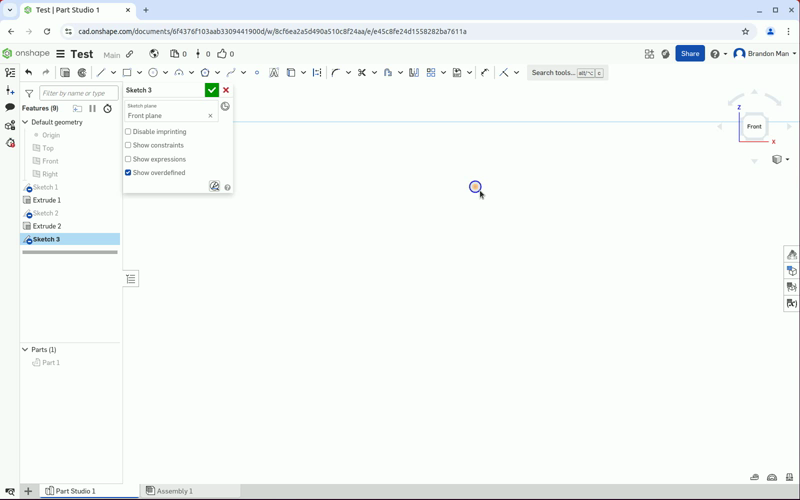
scroll(6)
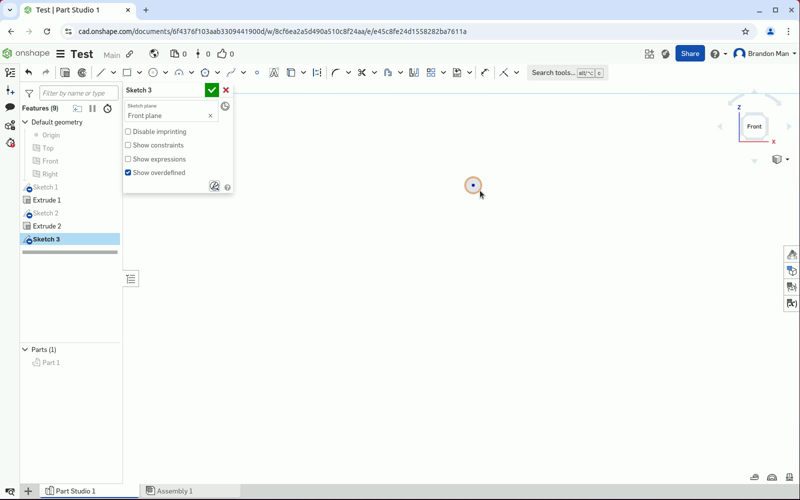
scroll(6)
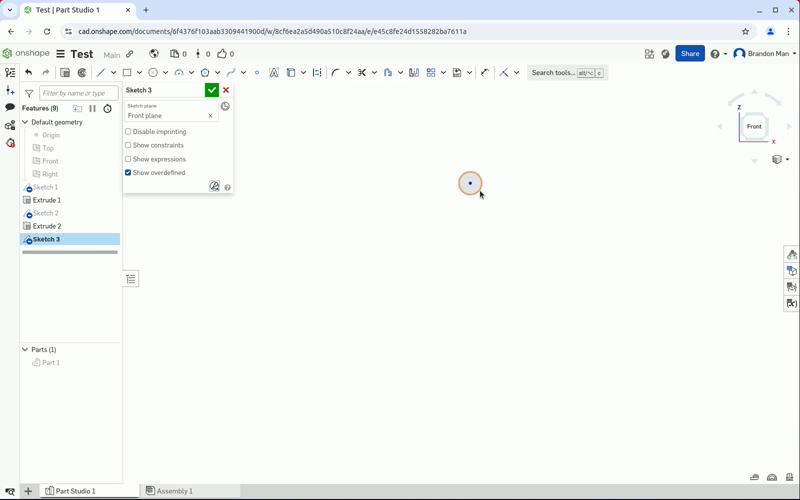
scroll(6)
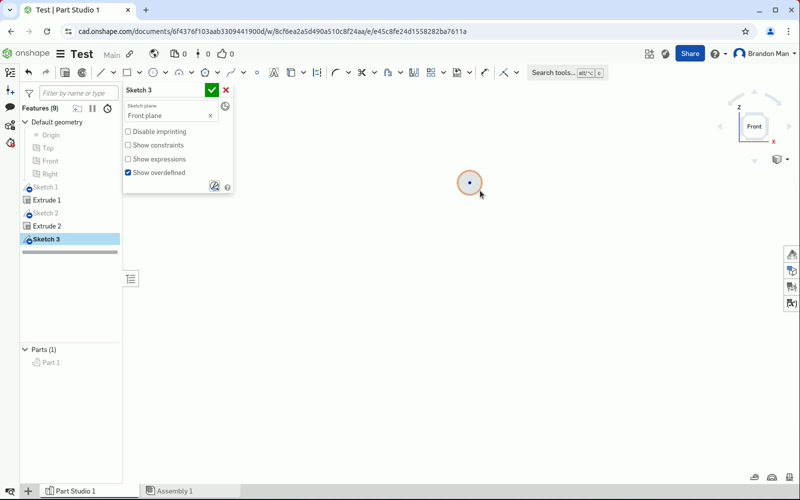
scroll(6)
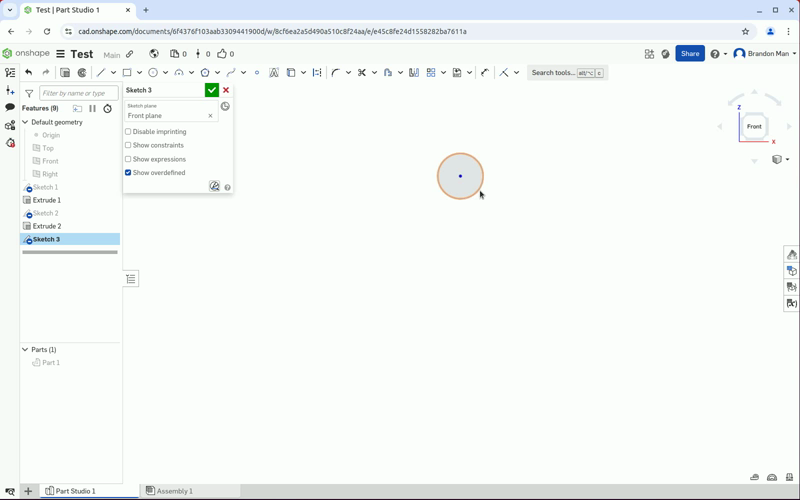
scroll(6)
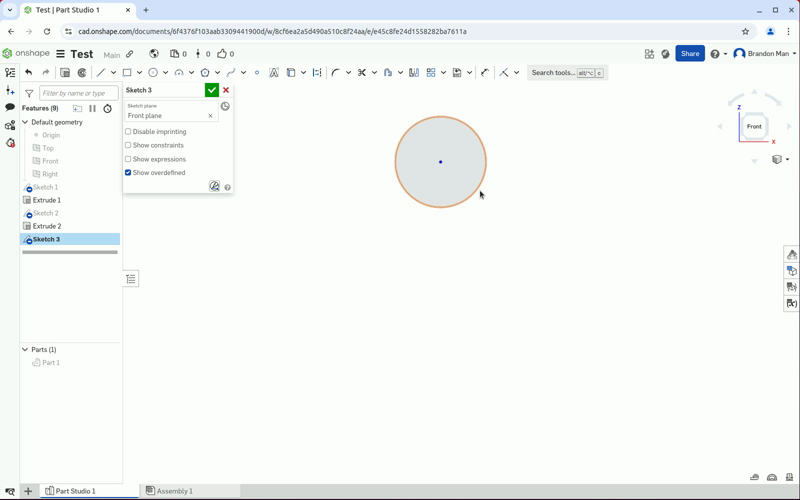
click(480, 190)
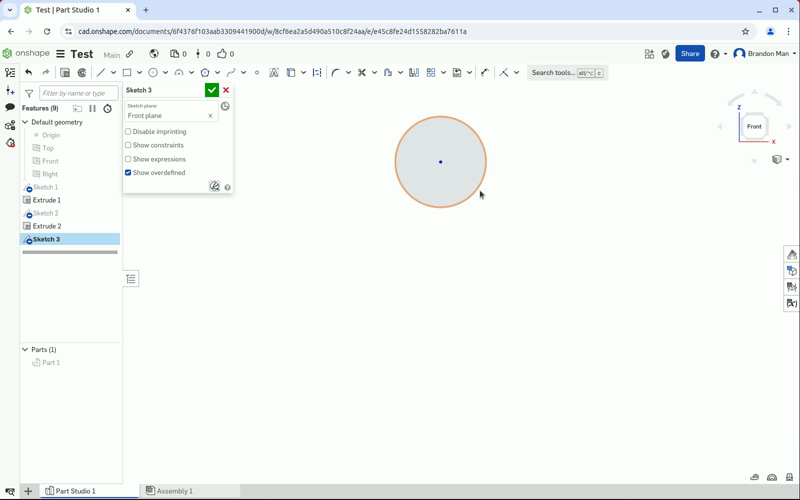
scroll(-6)
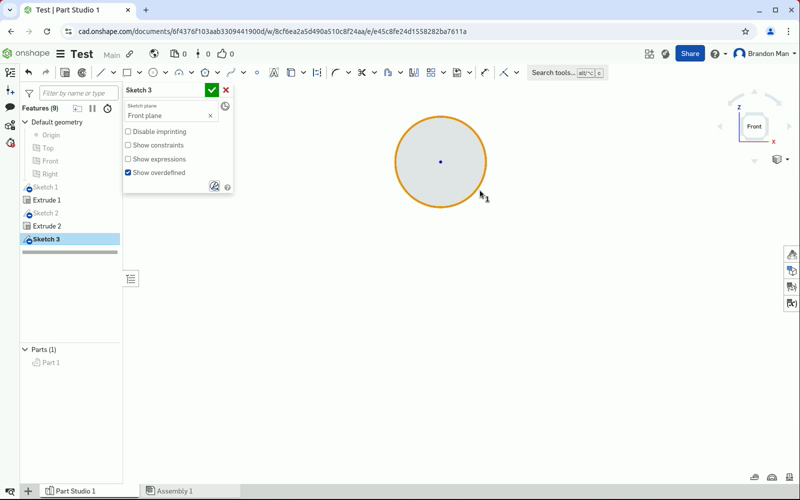
scroll(-6)
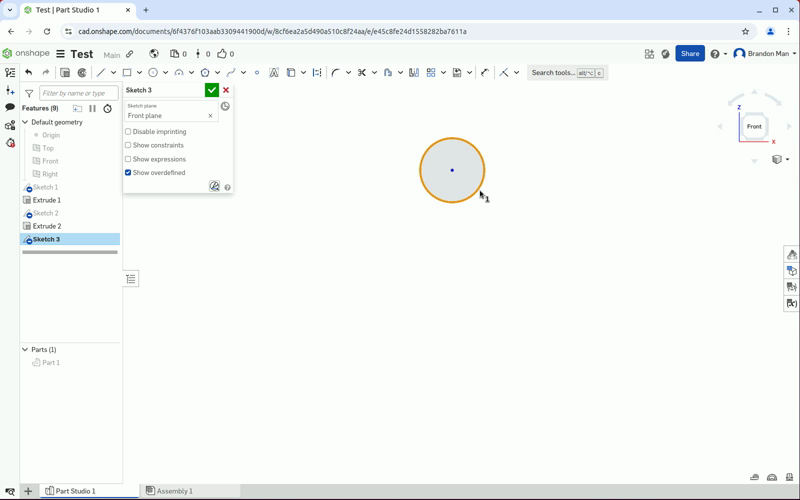
scroll(-6)
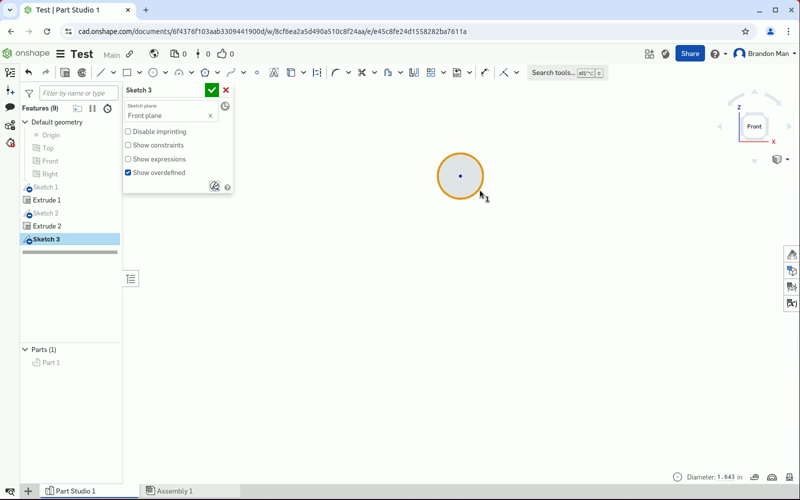
scroll(-6)
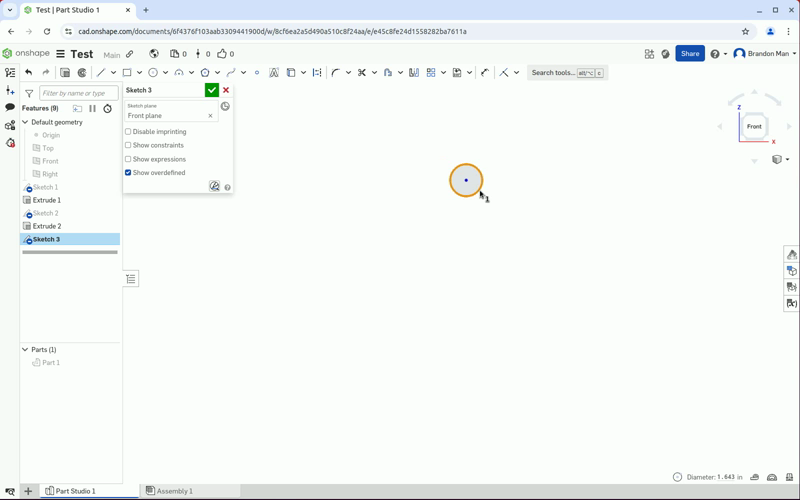
scroll(-6)
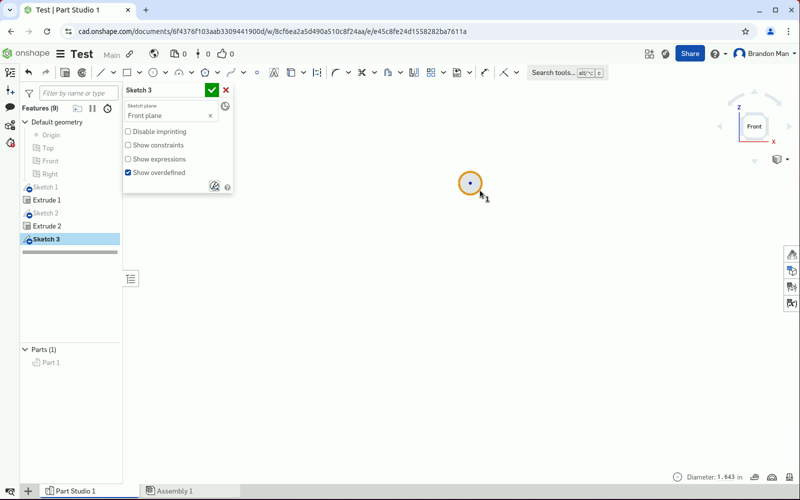
scroll(-6)
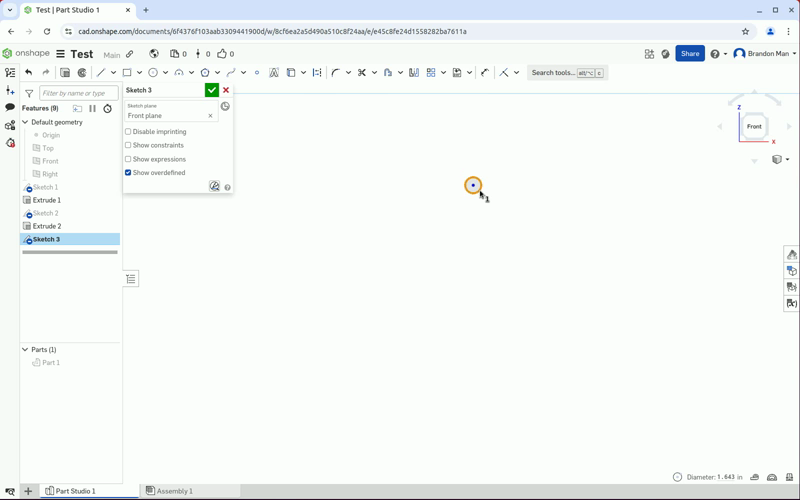
scroll(-6)
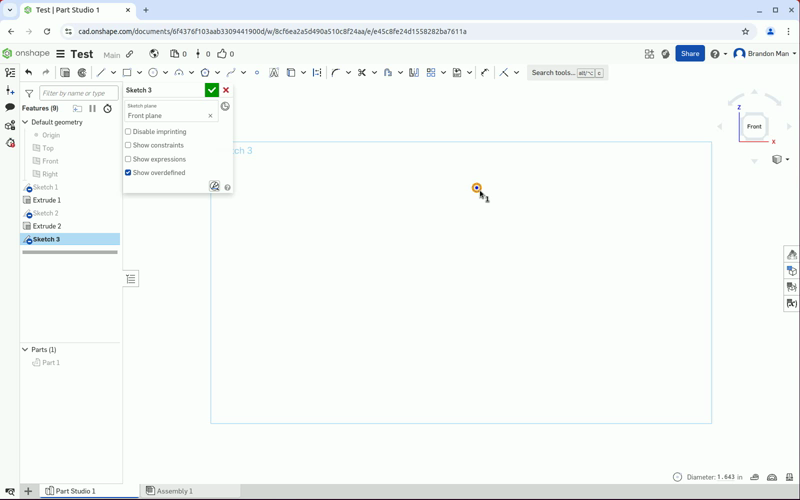
mouse_move(73, 352)
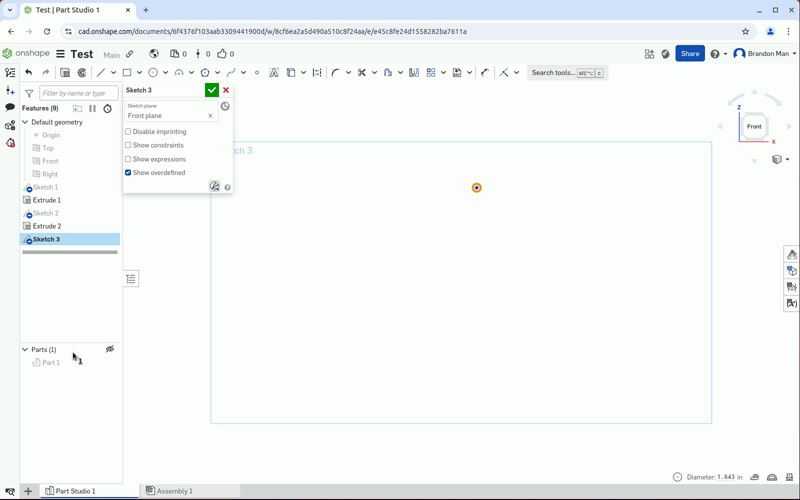
key(shift+y)
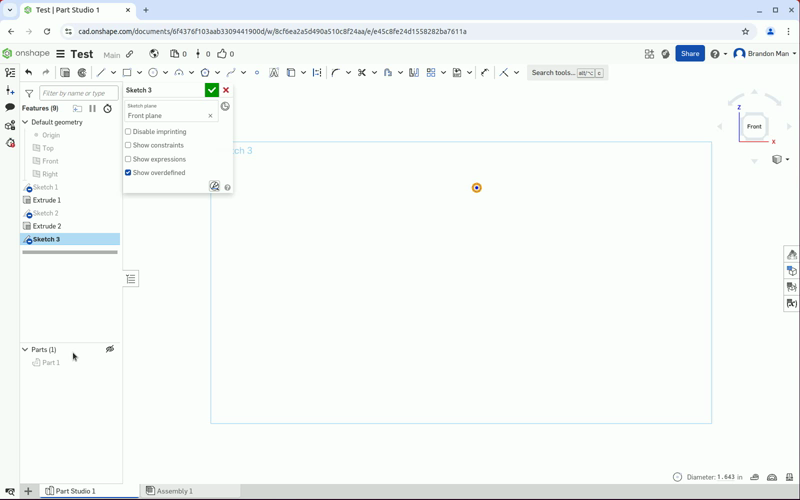
key(shift+e)
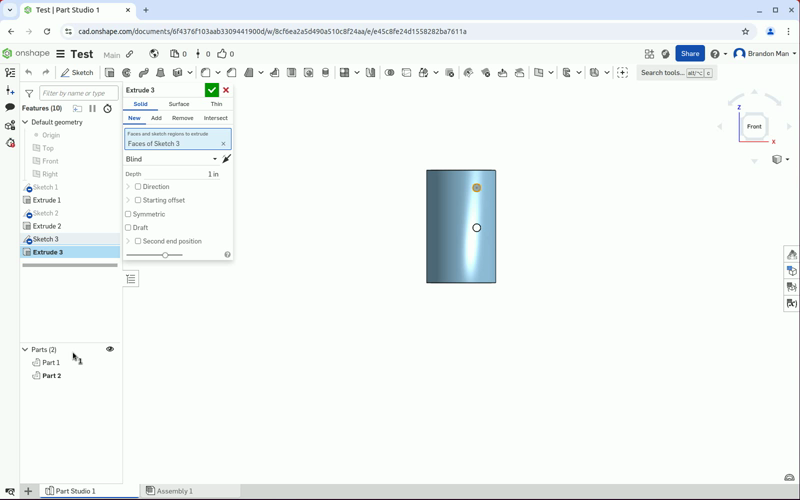
mouse_move(143, 106)
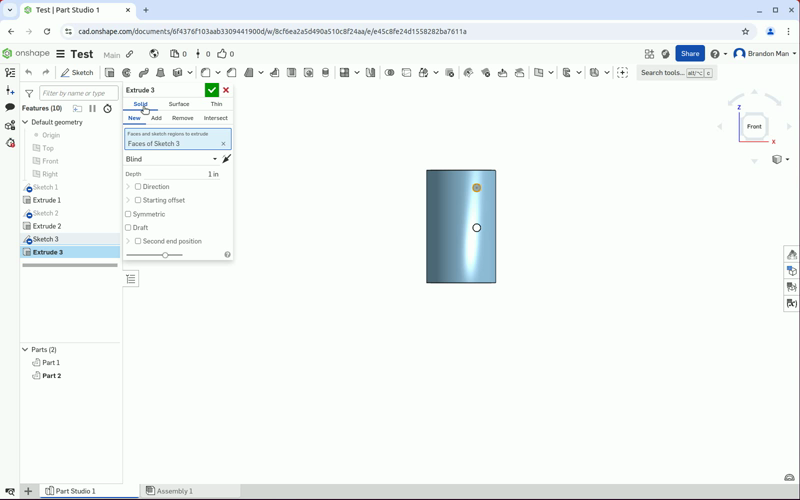
click(143, 106)
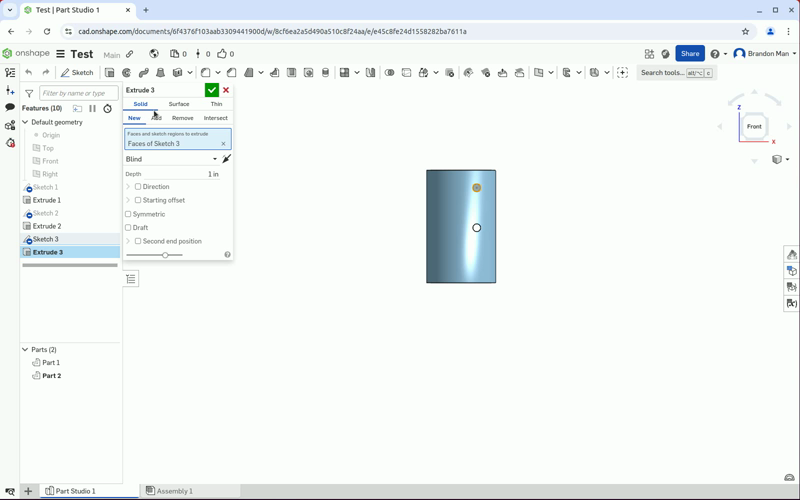
mouse_move(186, 120)
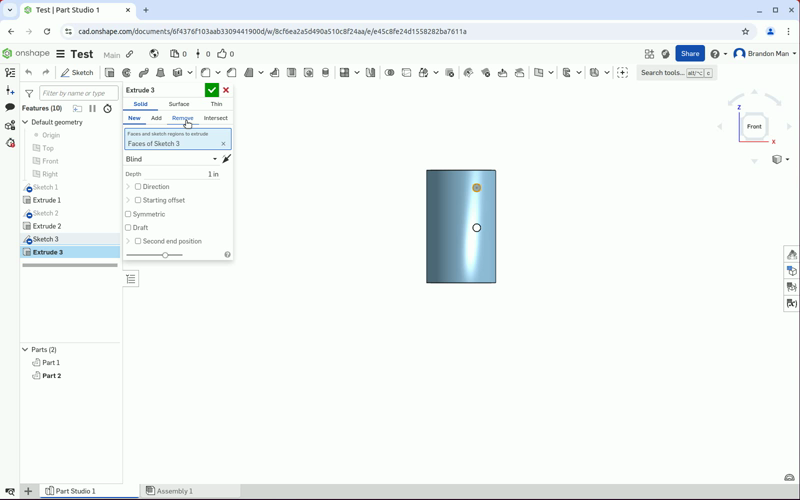
click(186, 120)
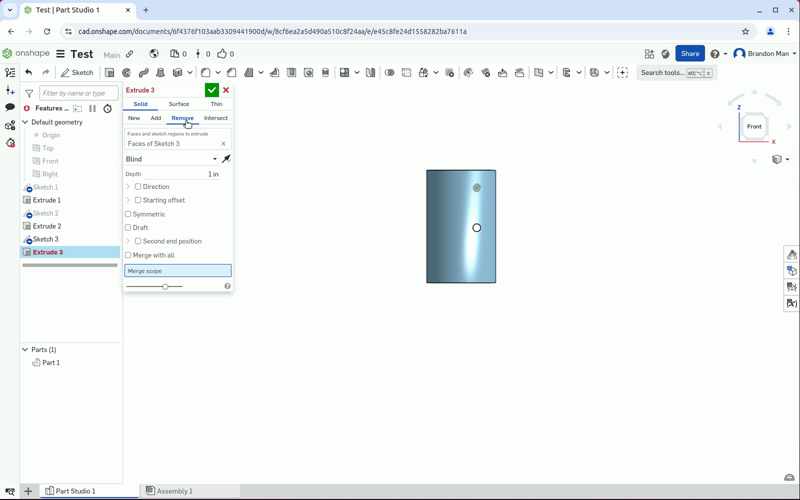
key(tab, 4)
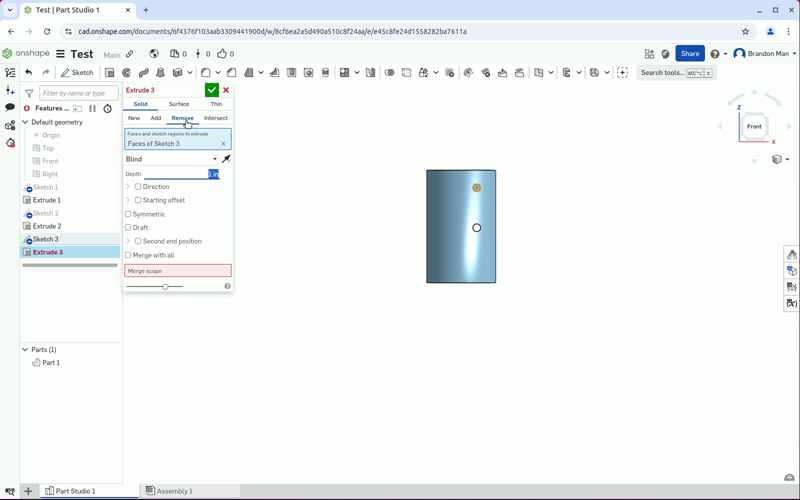
text(9.147)
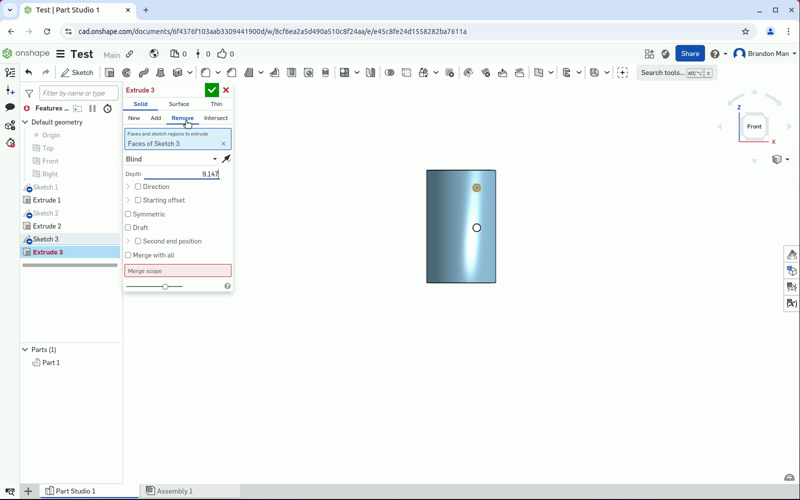
key(tab, 3)
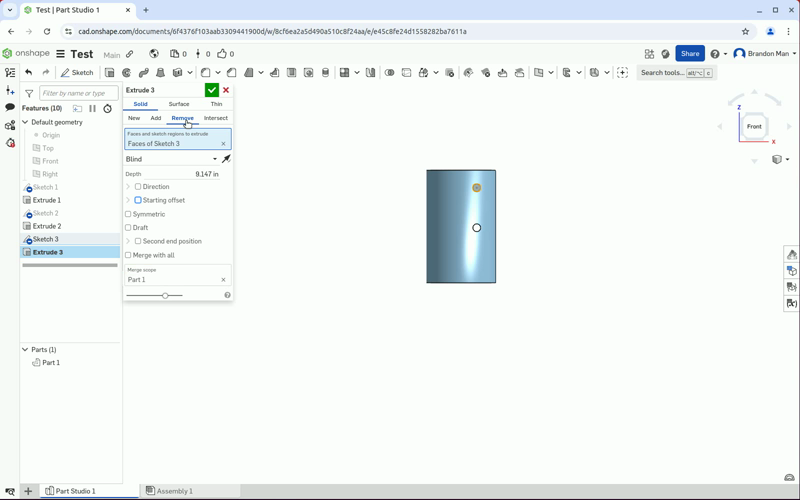
key(tab, 2)
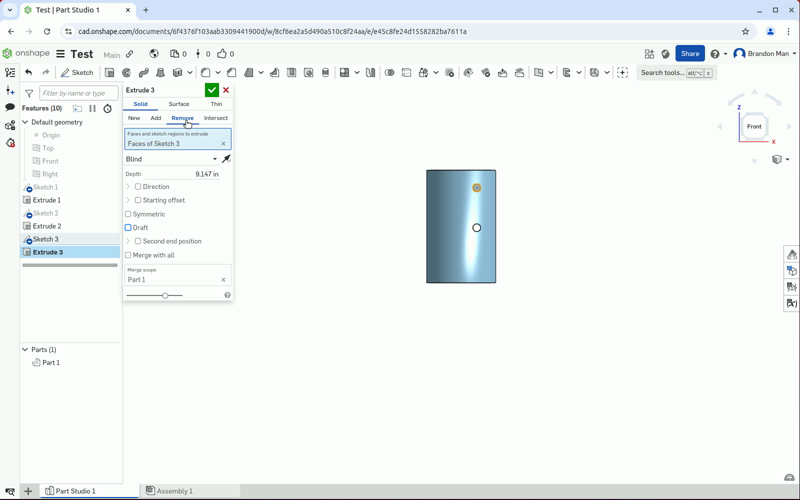
key(space)
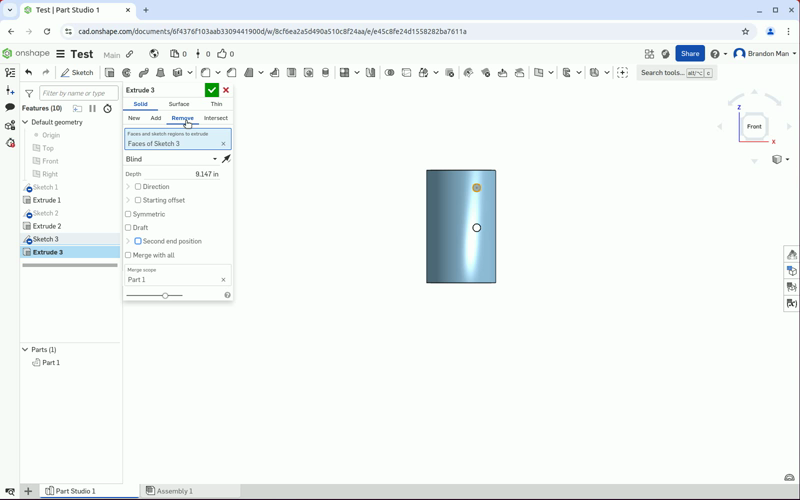
key(tab, 3)
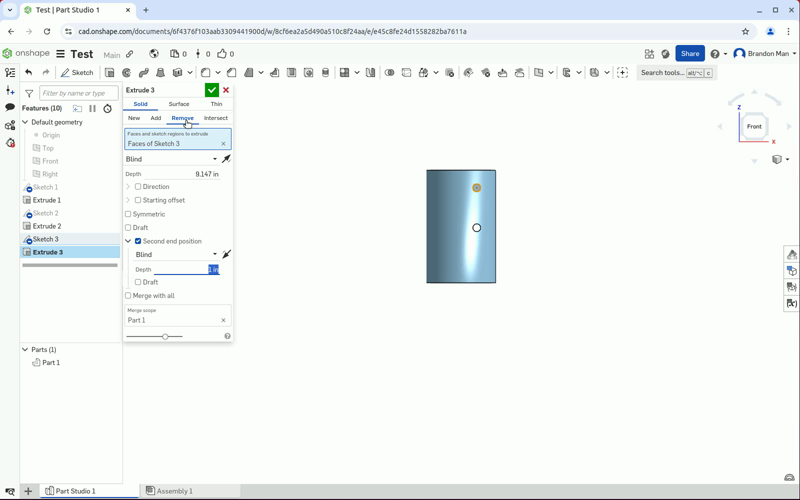
text(9.147)
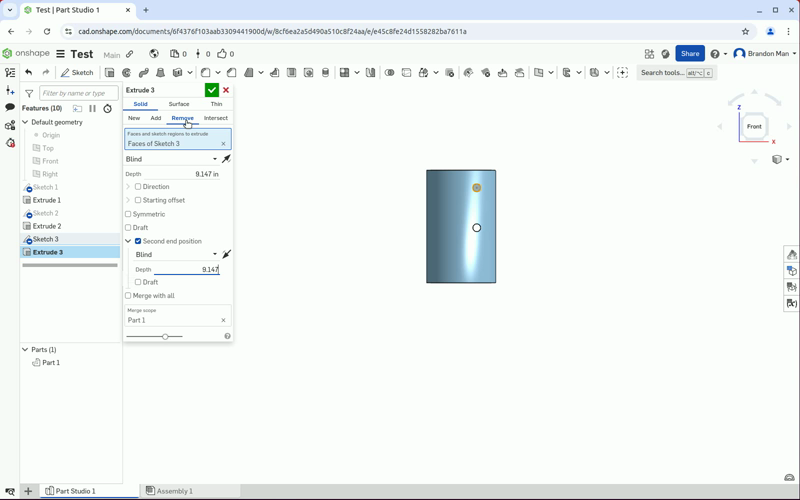
key(tab, 2)
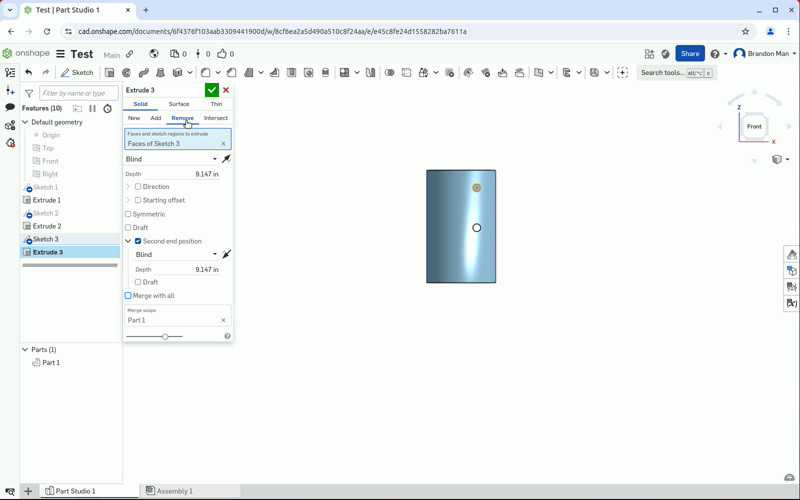
key(space)
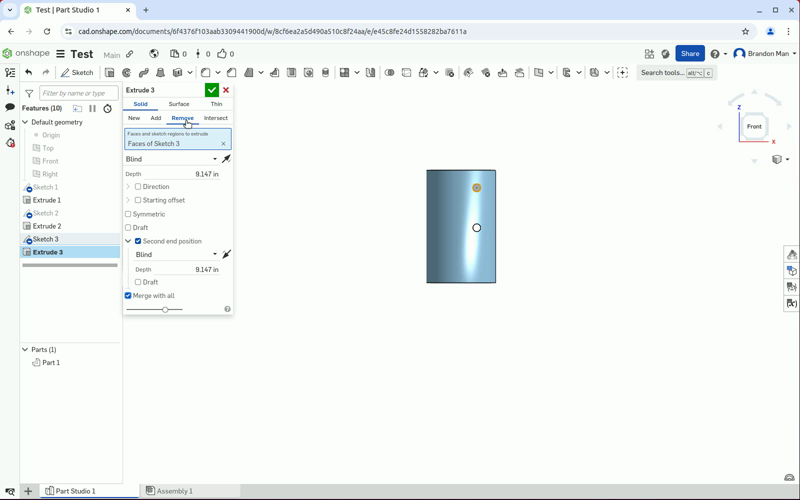
key(enter)
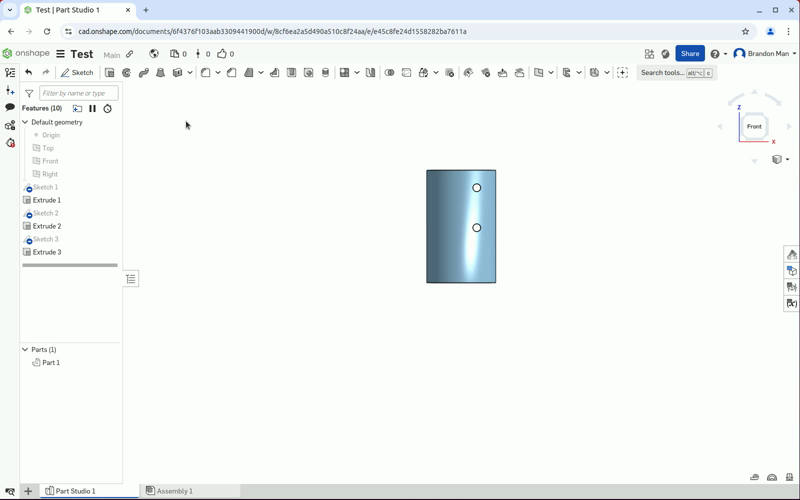
key(shift+h)
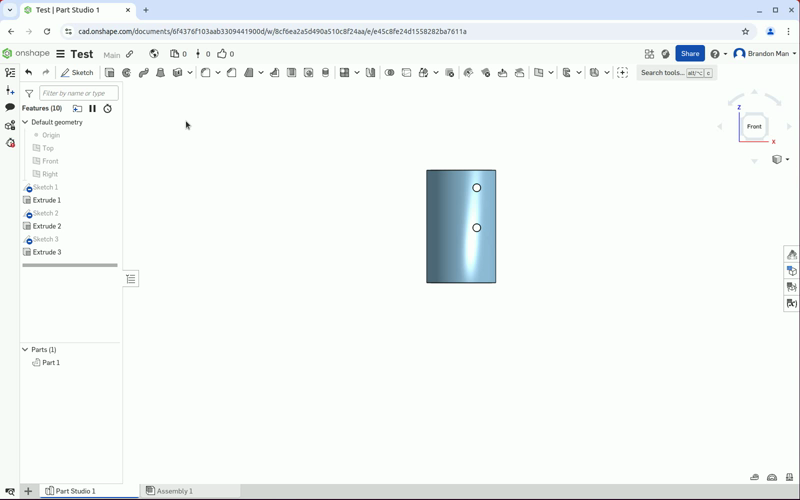
key(shift+h)
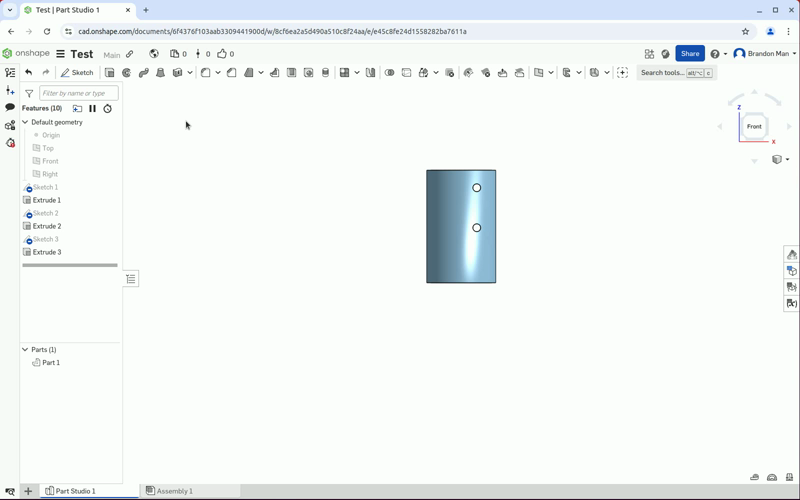
mouse_move(73, 189)
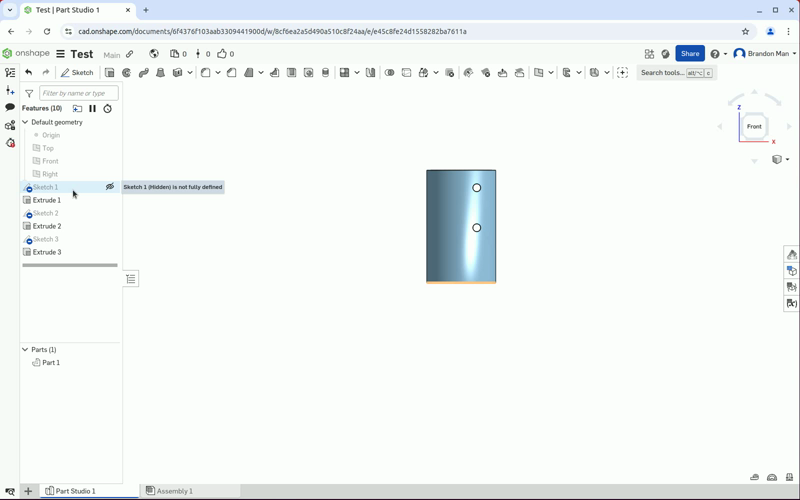
click(73, 189)
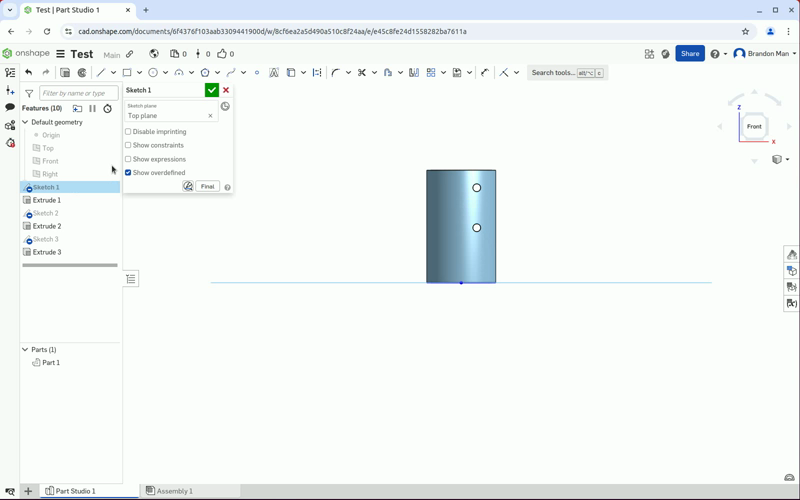
mouse_move(229, 92)
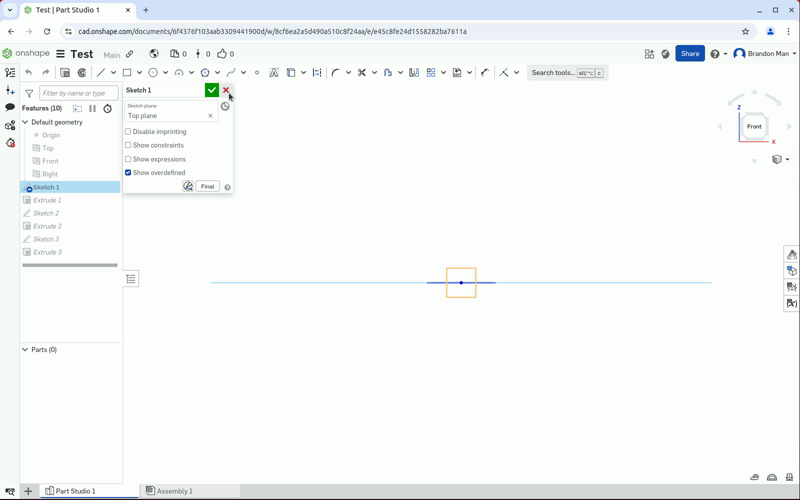
click(229, 92)
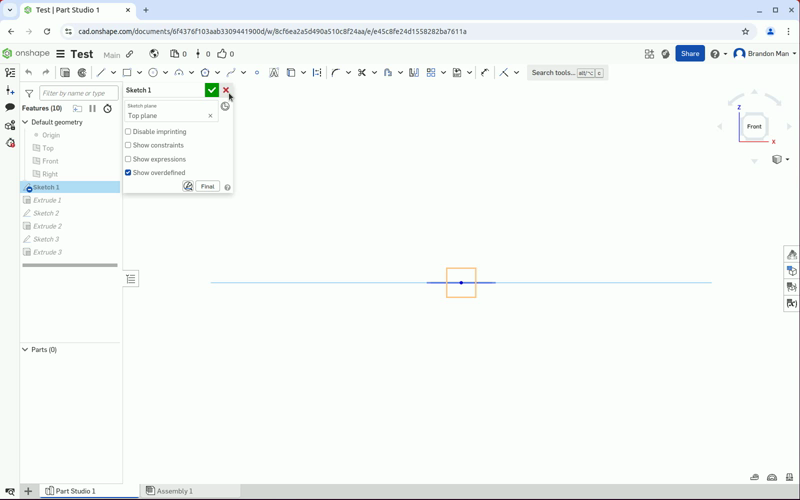
key(shift+s)
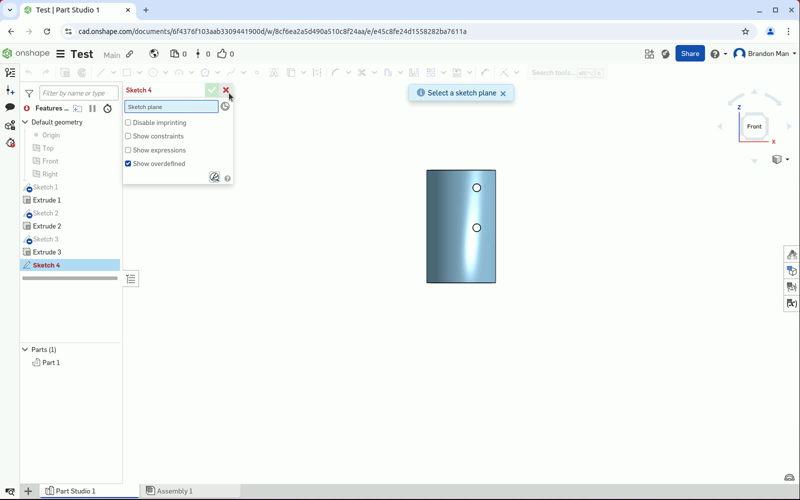
mouse_move(73, 163)
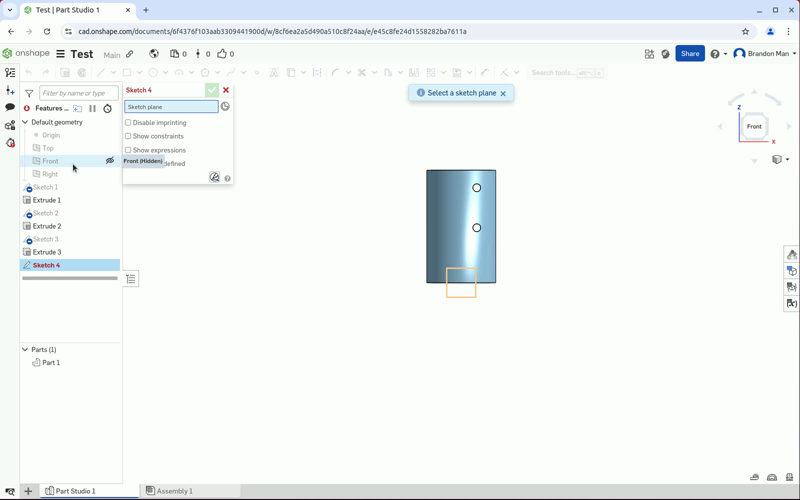
click(73, 163)
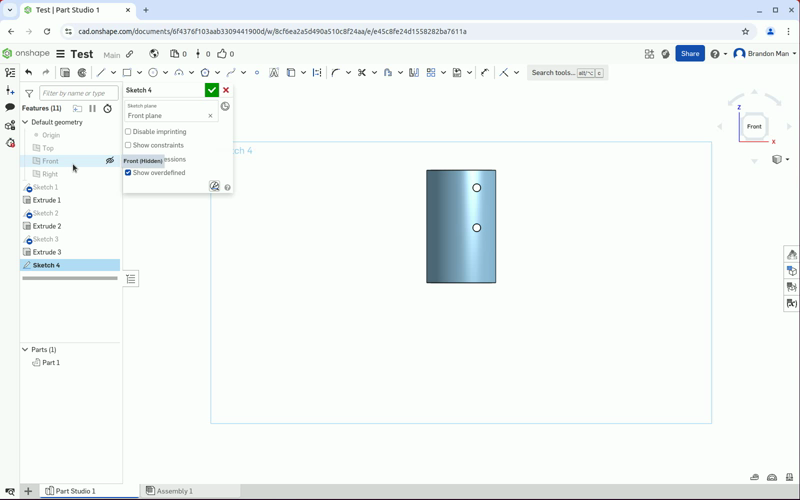
mouse_move(73, 352)
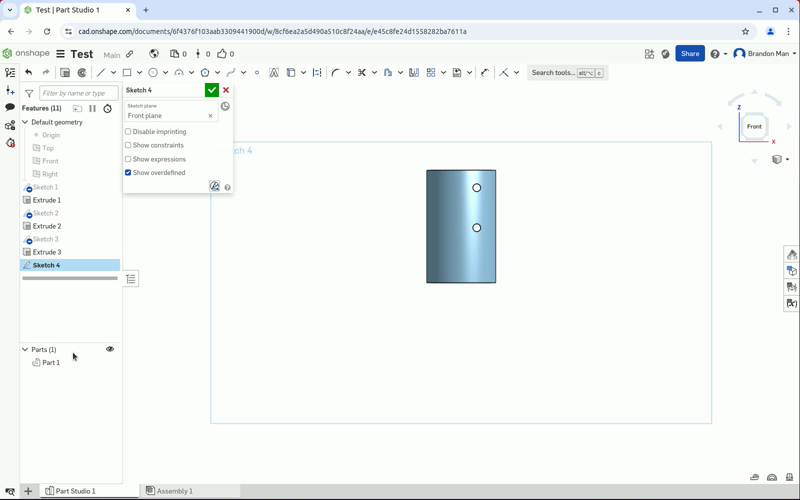
key(y)
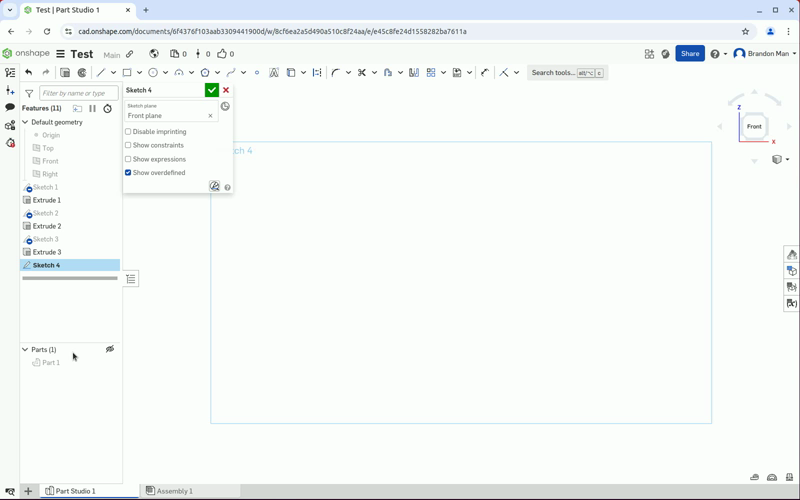
key(c)
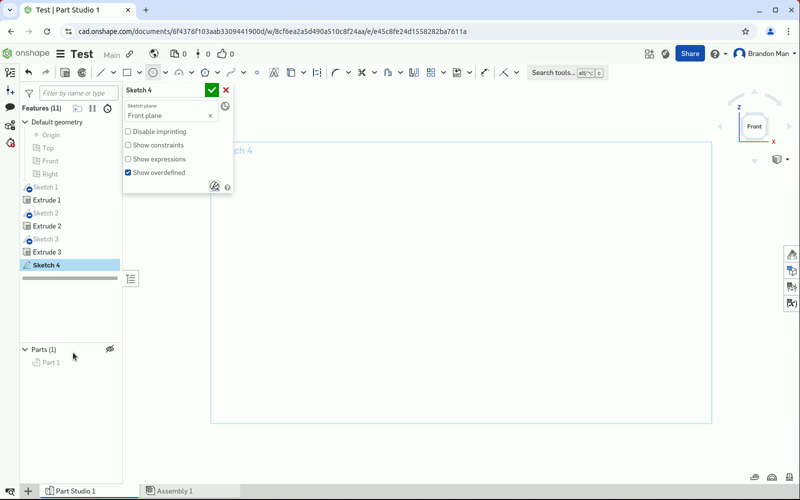
key_down(shift)
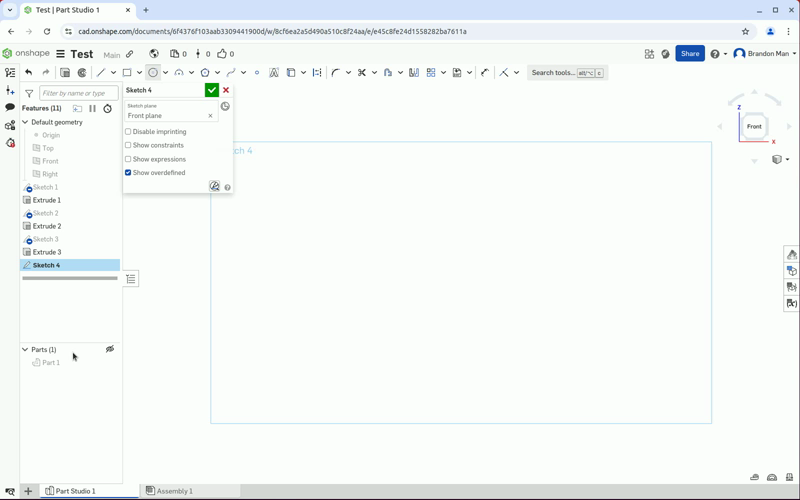
mouse_move(476, 199)
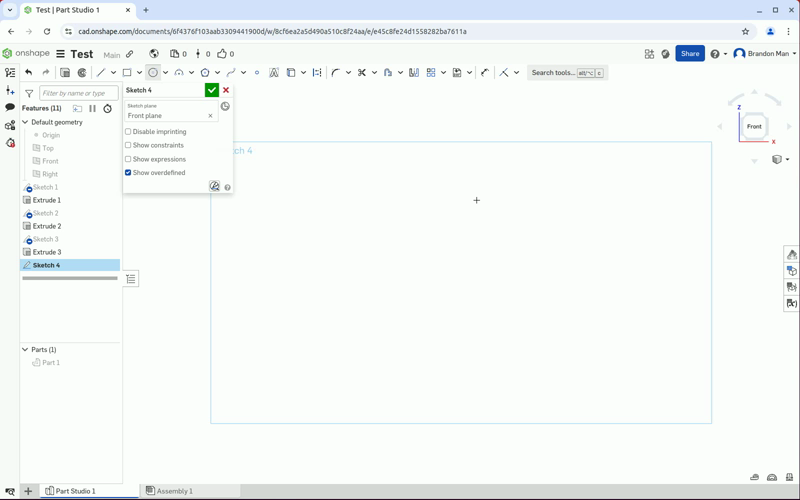
click(476, 199)
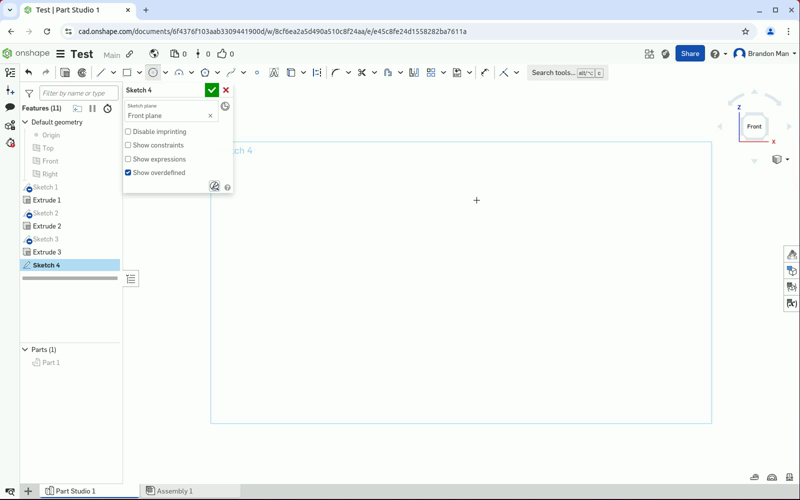
key_up(shift)
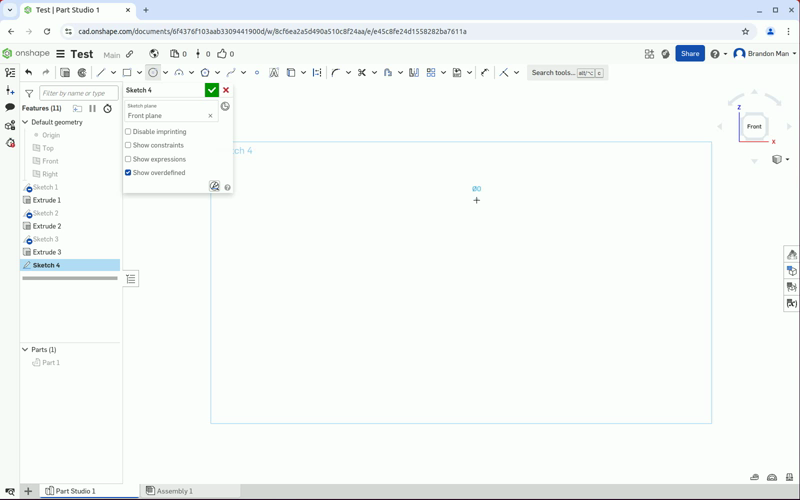
mouse_move(480, 199)
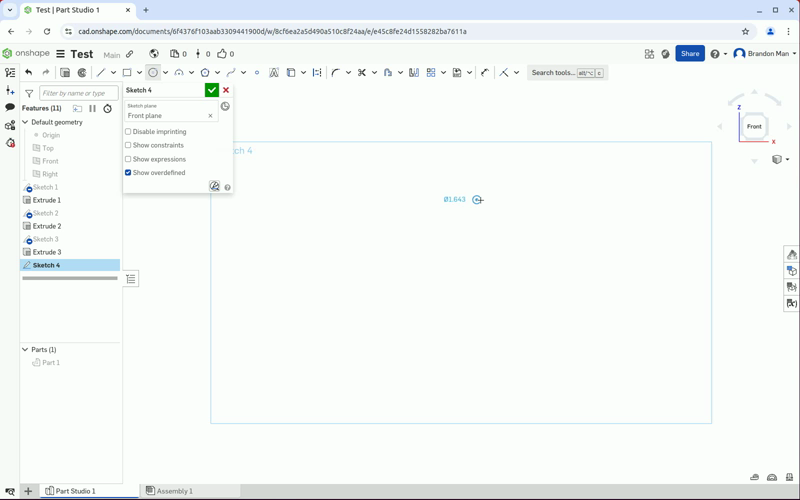
click(480, 199)
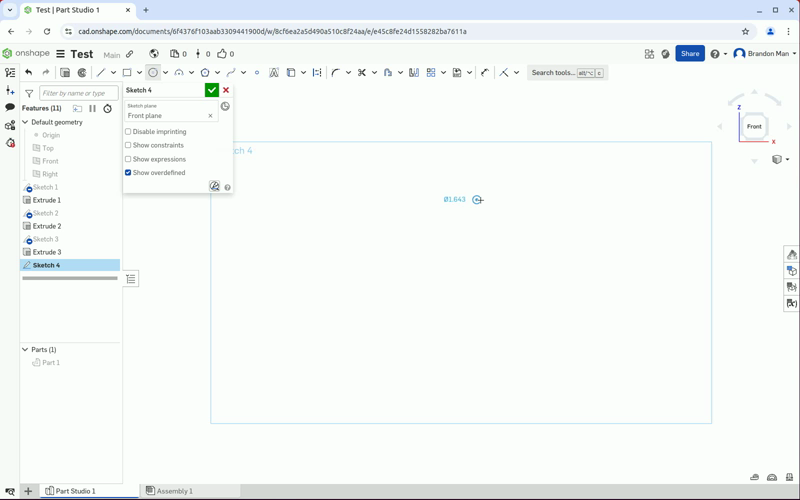
key(esc)
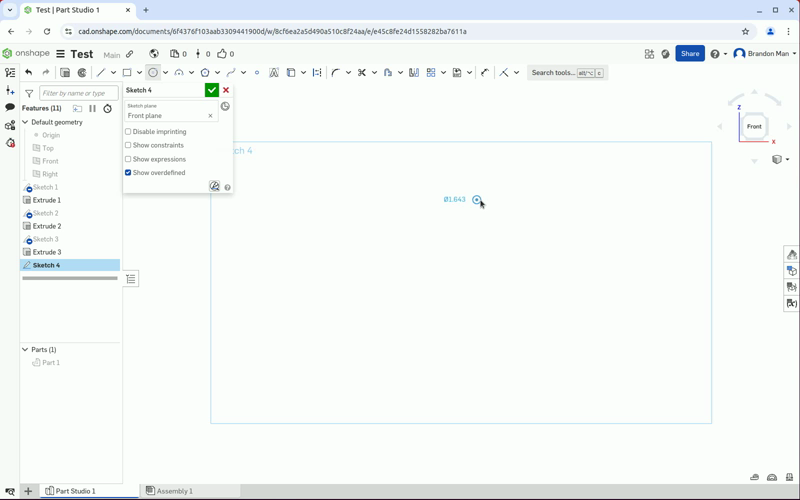
mouse_move(478, 199)
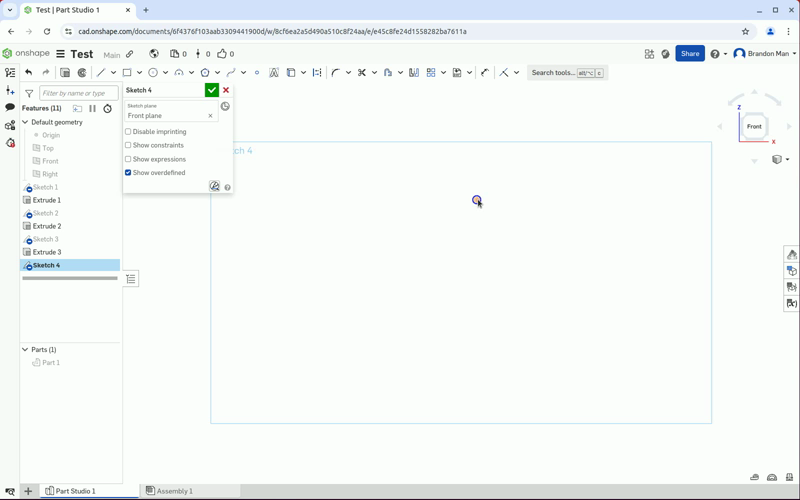
scroll(6)
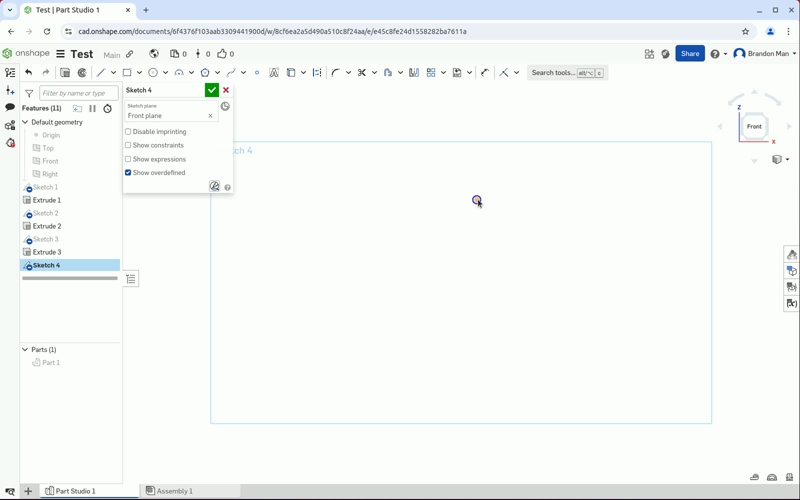
scroll(6)
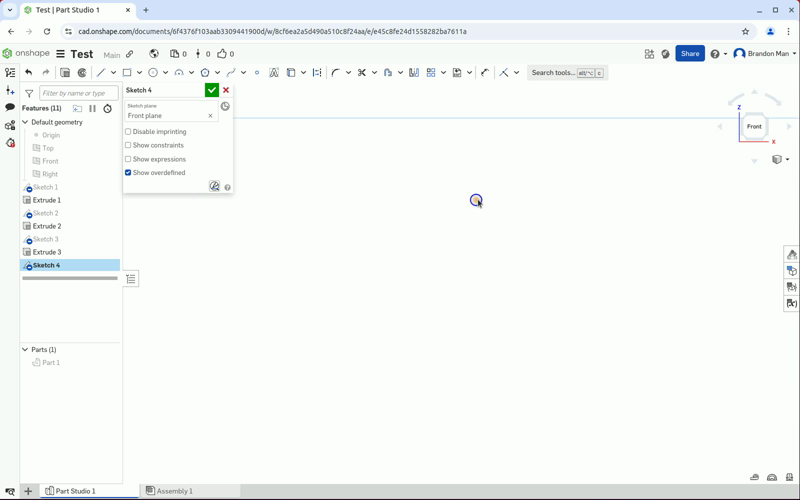
scroll(6)
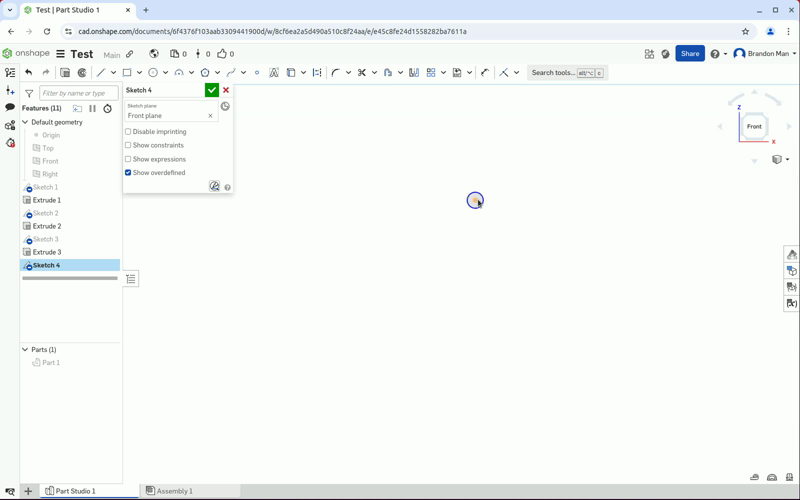
scroll(6)
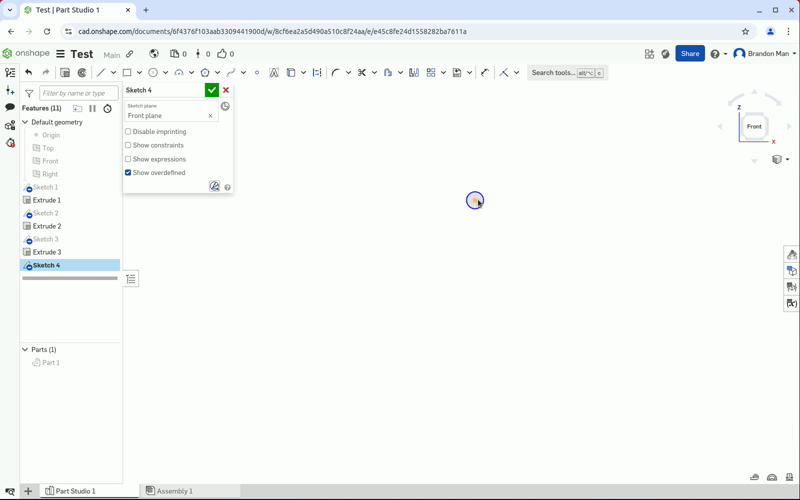
scroll(6)
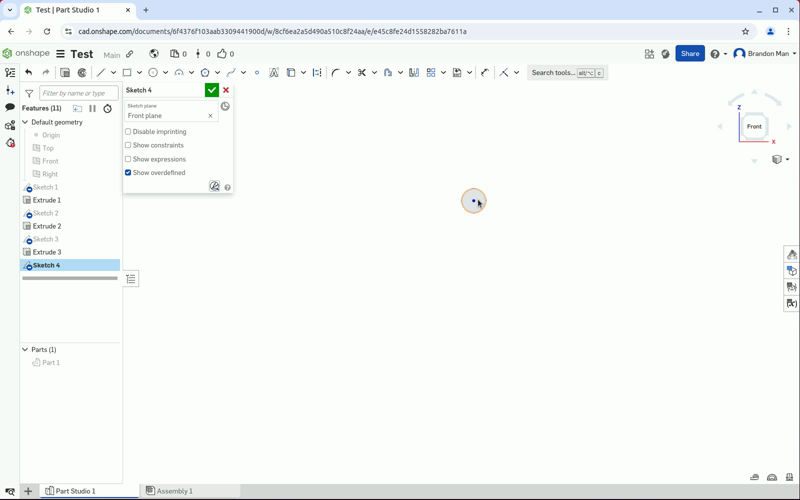
scroll(6)
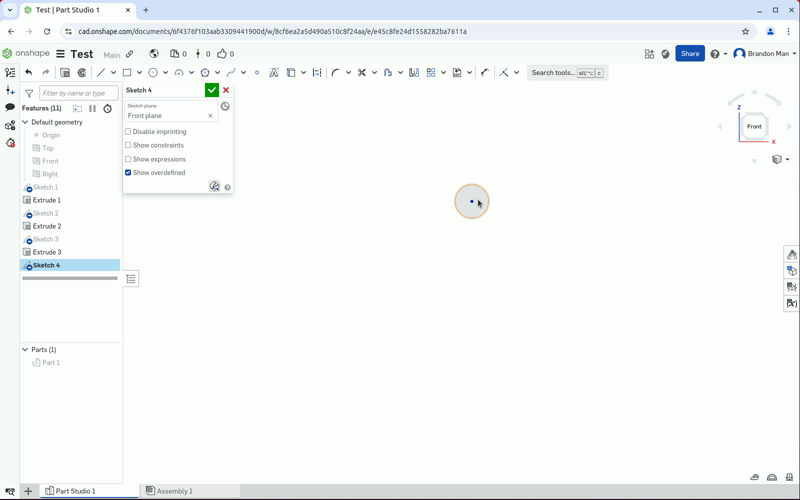
scroll(6)
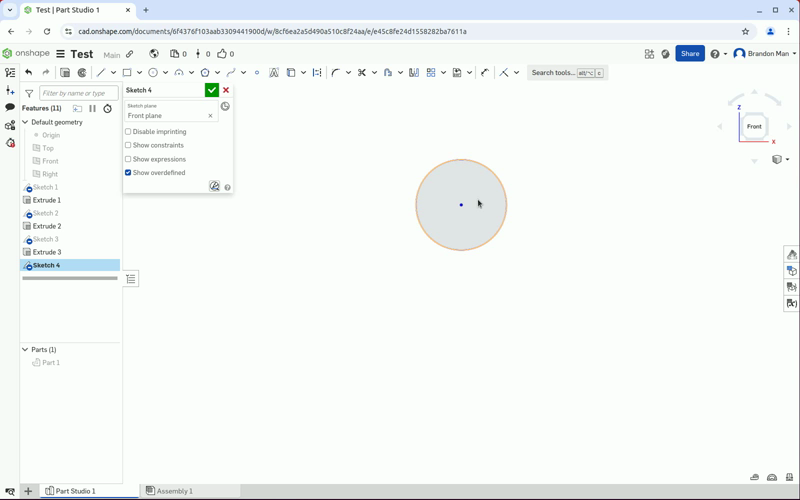
click(478, 199)
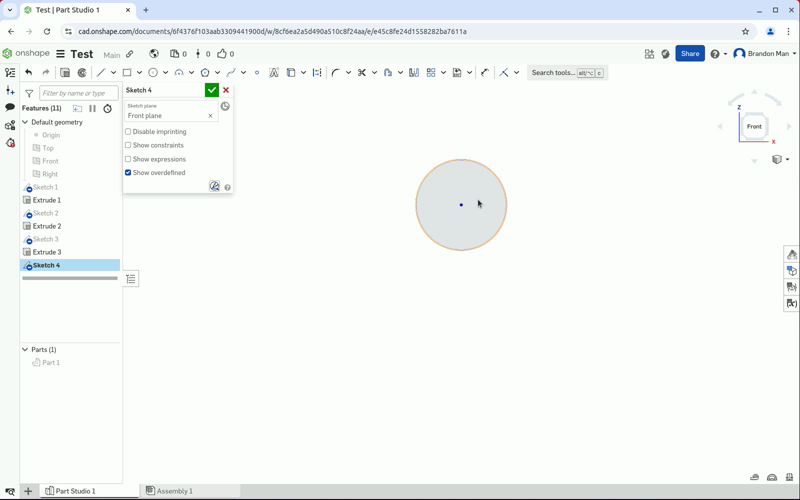
scroll(-6)
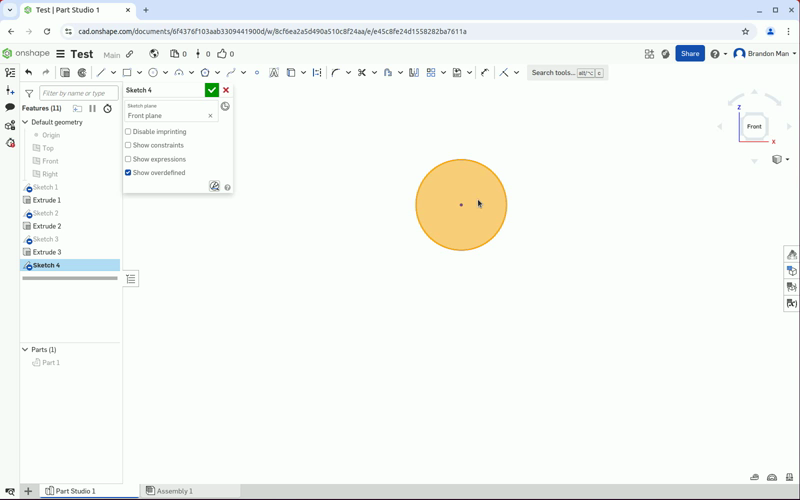
scroll(-6)
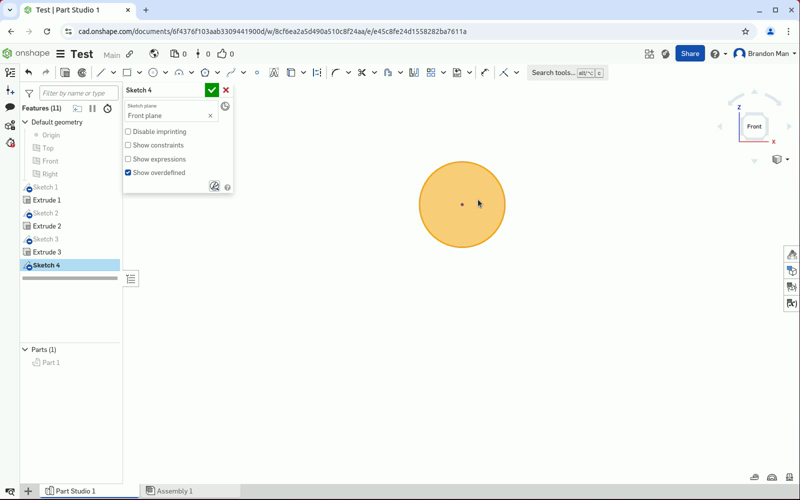
scroll(-6)
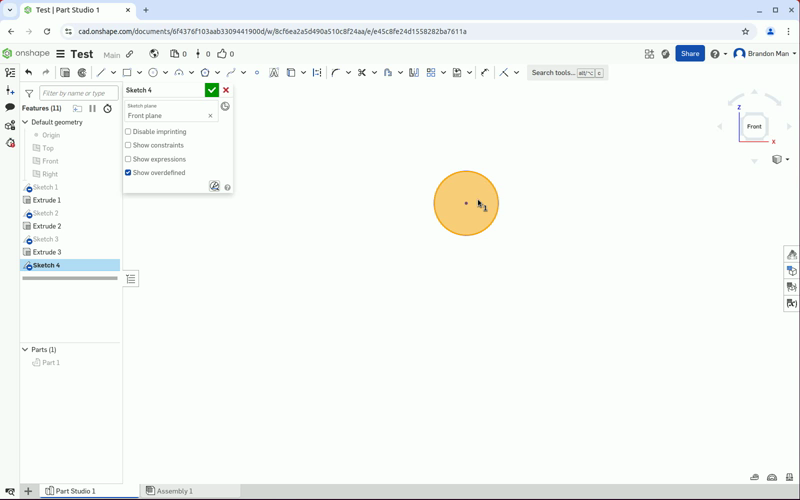
scroll(-6)
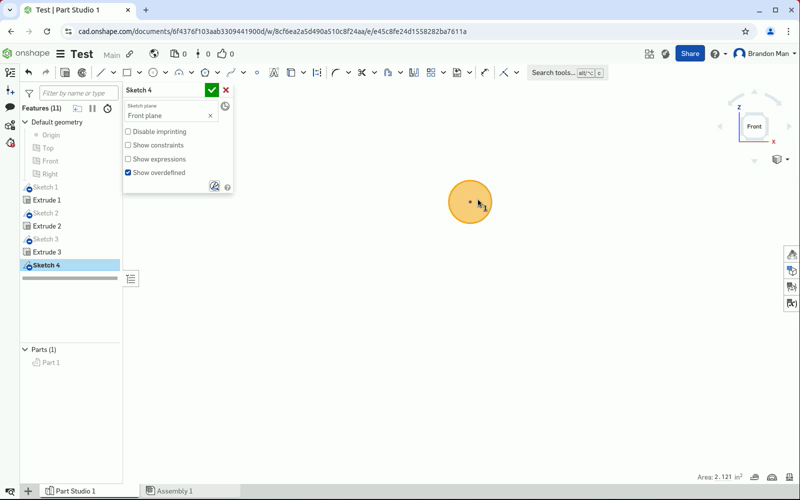
scroll(-6)
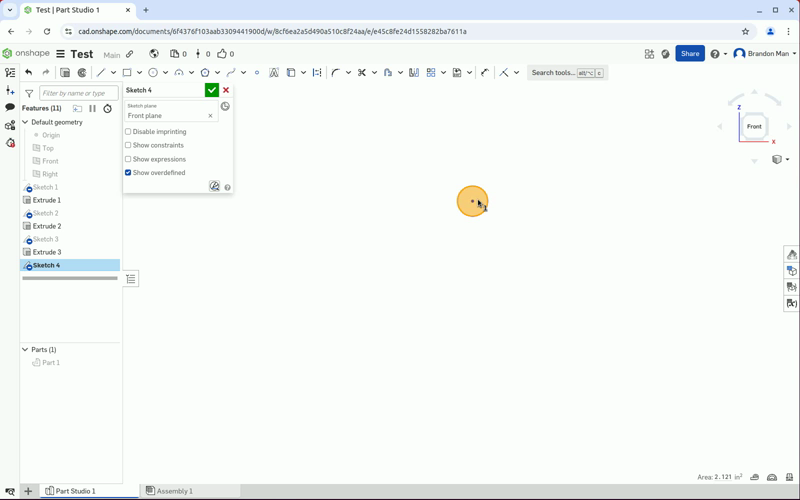
scroll(-6)
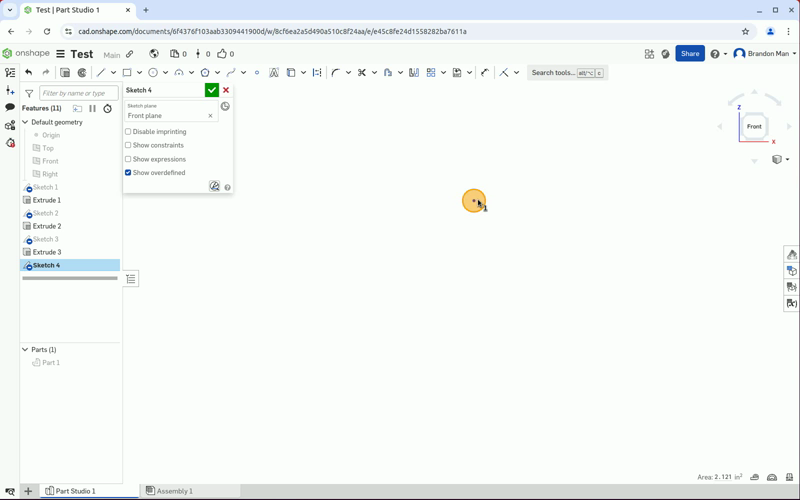
scroll(-6)
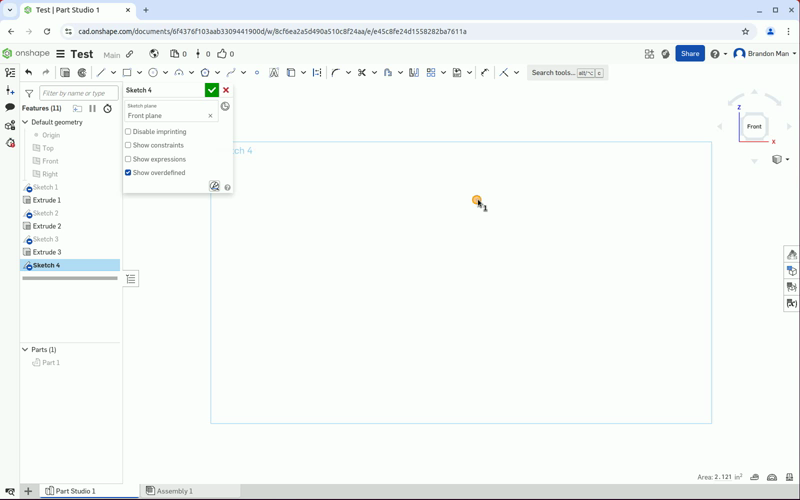
mouse_move(73, 352)
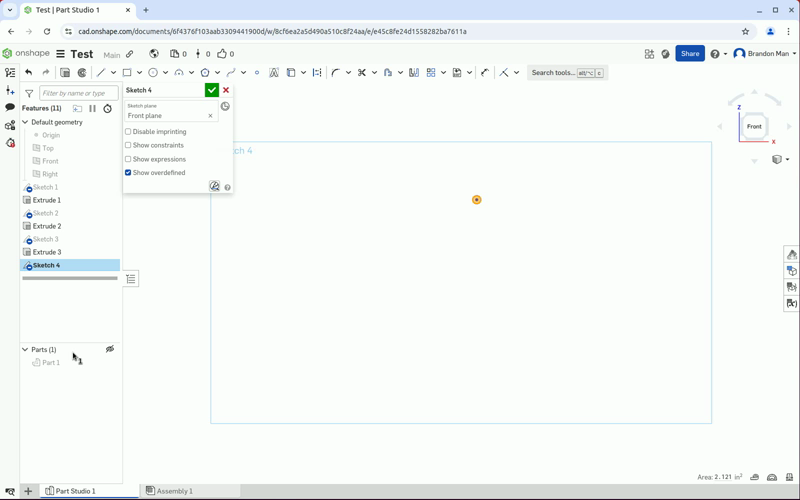
key(shift+y)
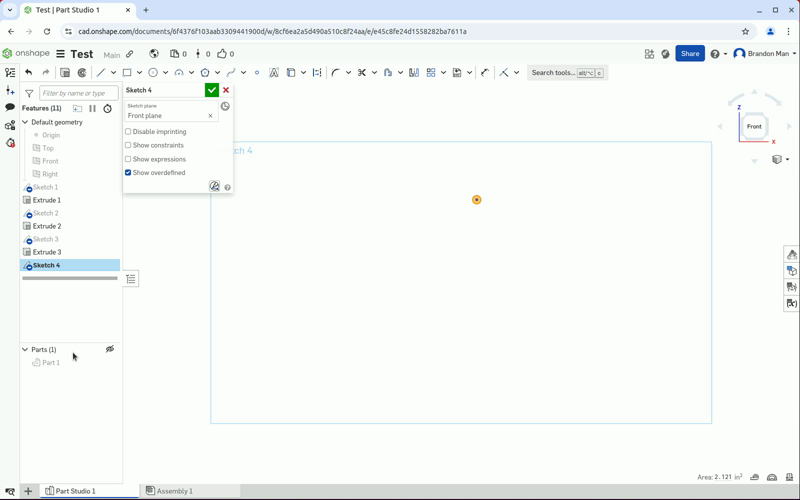
key(shift+e)
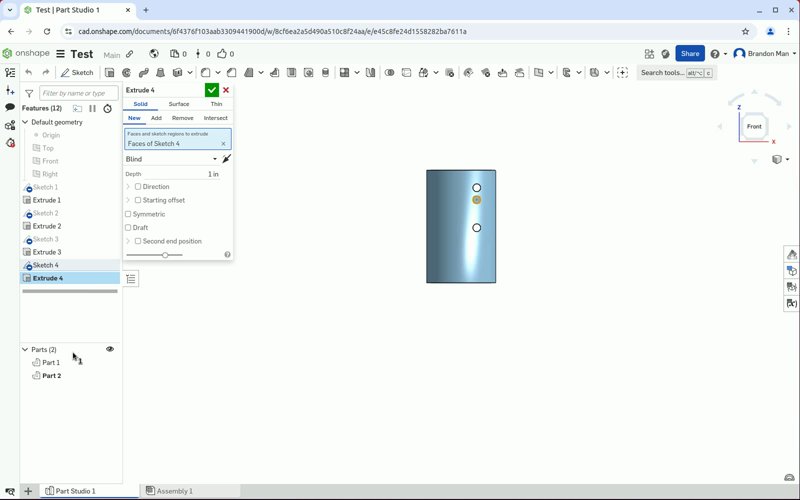
mouse_move(143, 106)
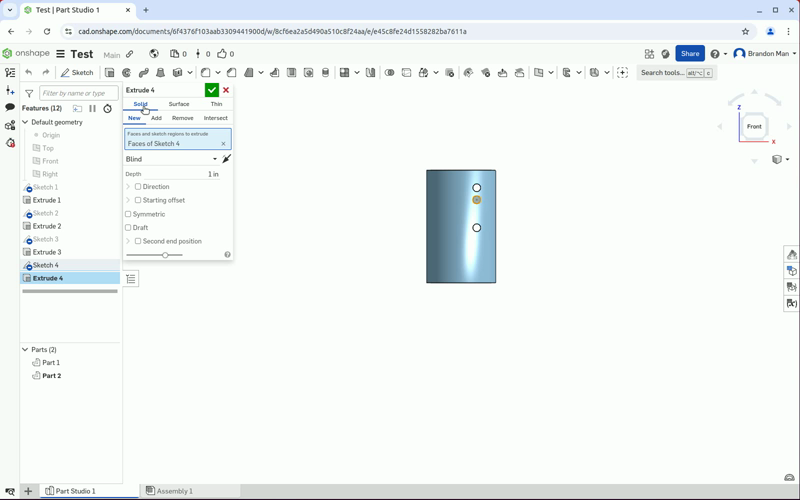
click(143, 106)
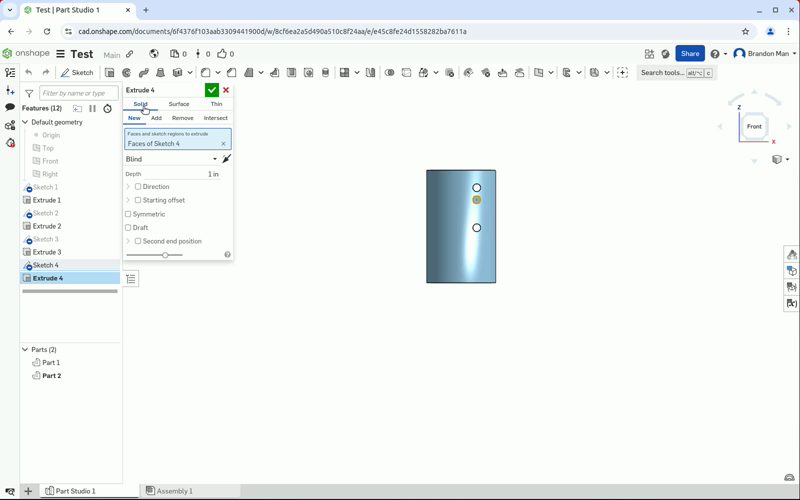
mouse_move(186, 120)
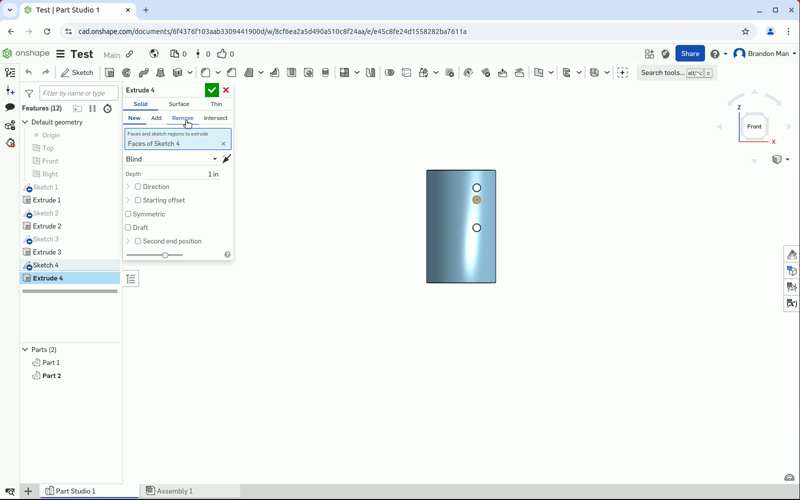
click(186, 120)
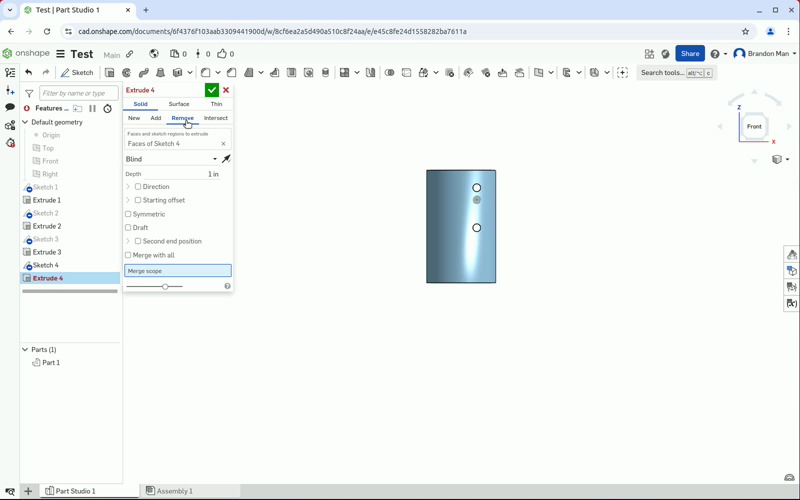
key(tab, 4)
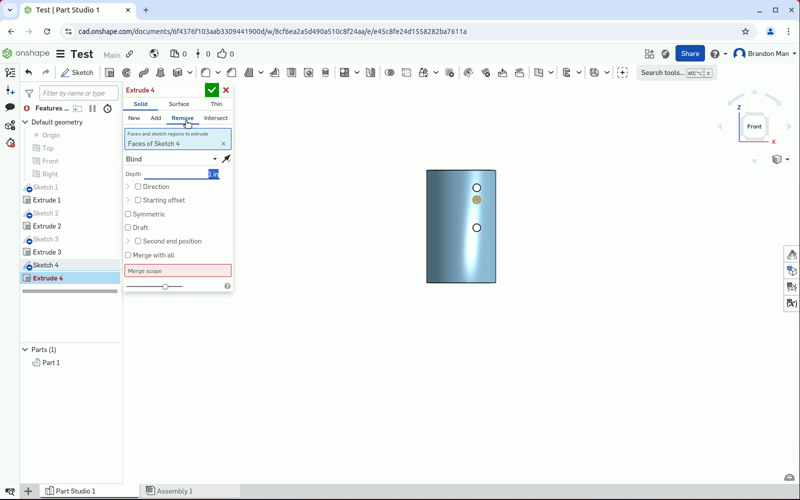
text(9.147)
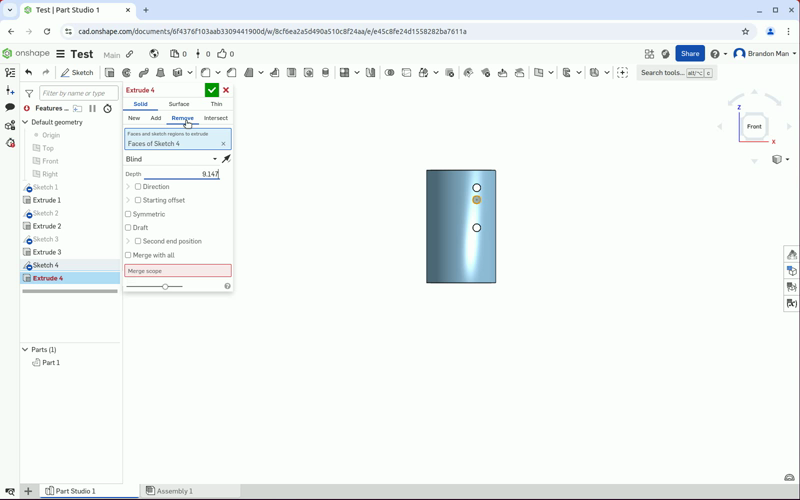
key(tab, 3)
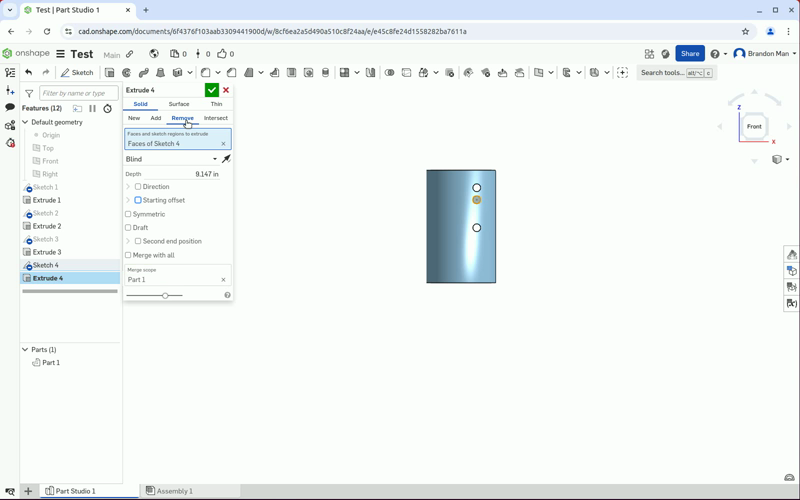
key(tab, 2)
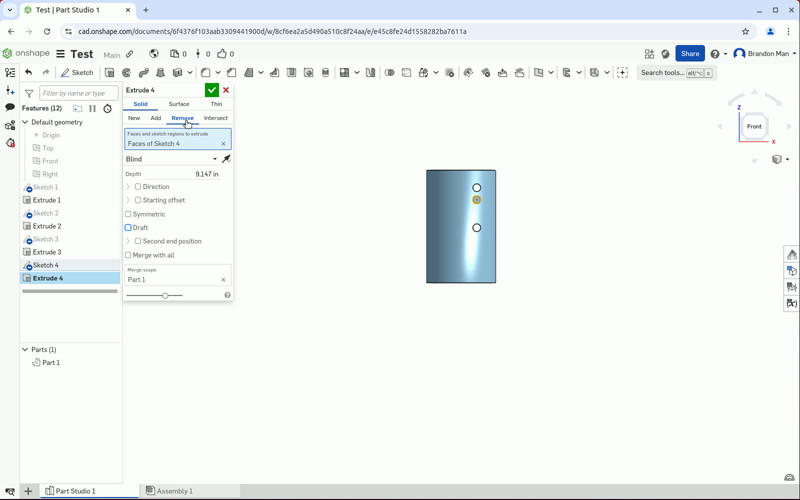
key(space)
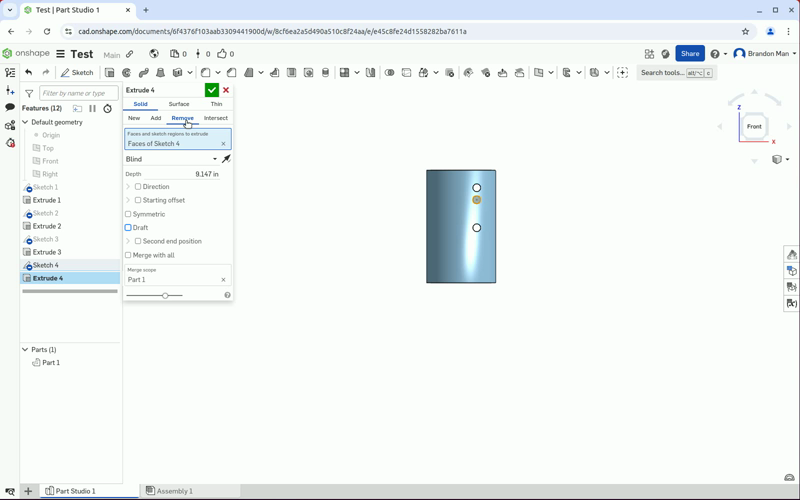
key(tab, 3)
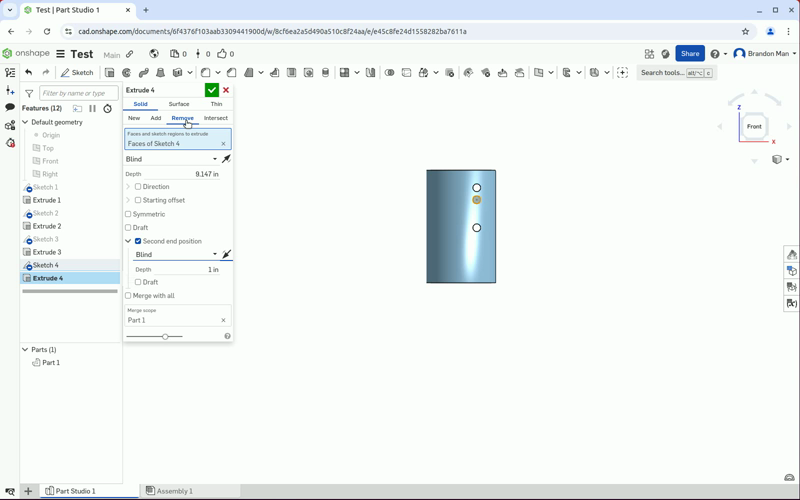
text(9.147)
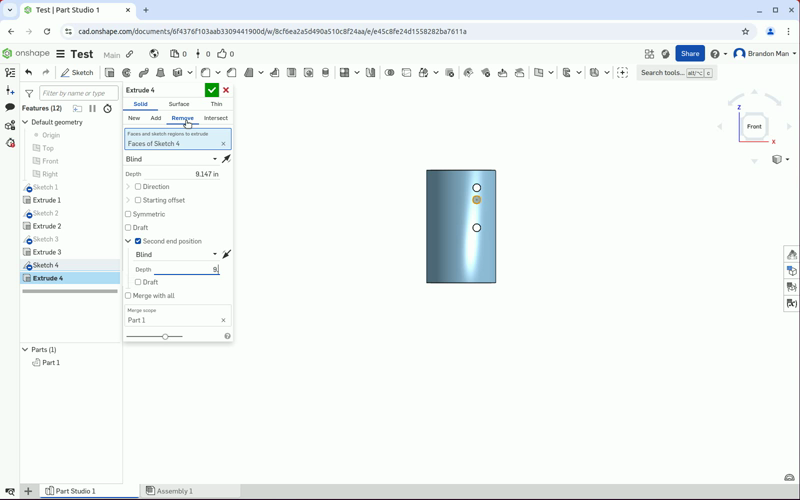
key(tab, 2)
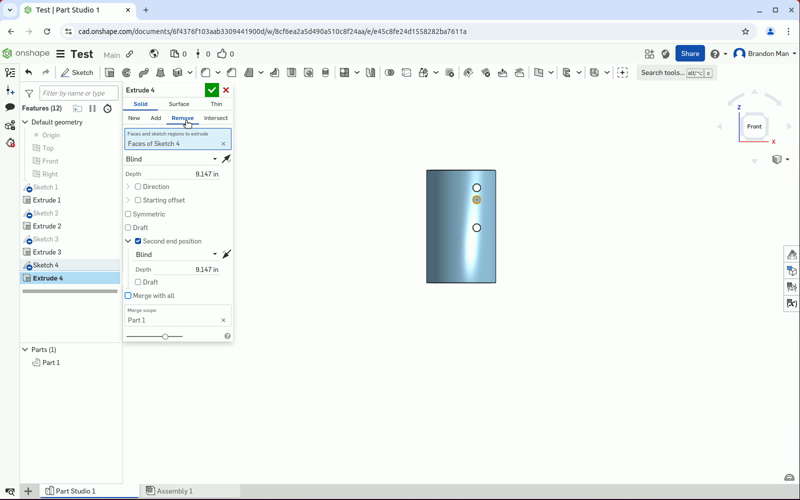
key(space)
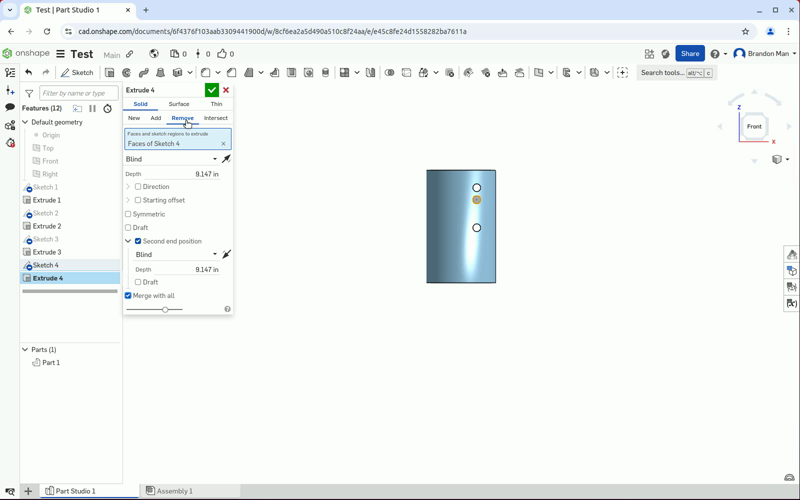
key(enter)
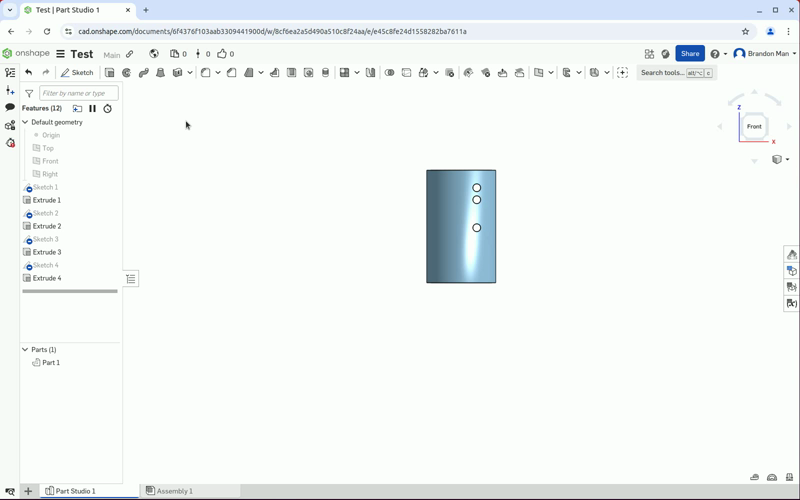
key(shift+h)
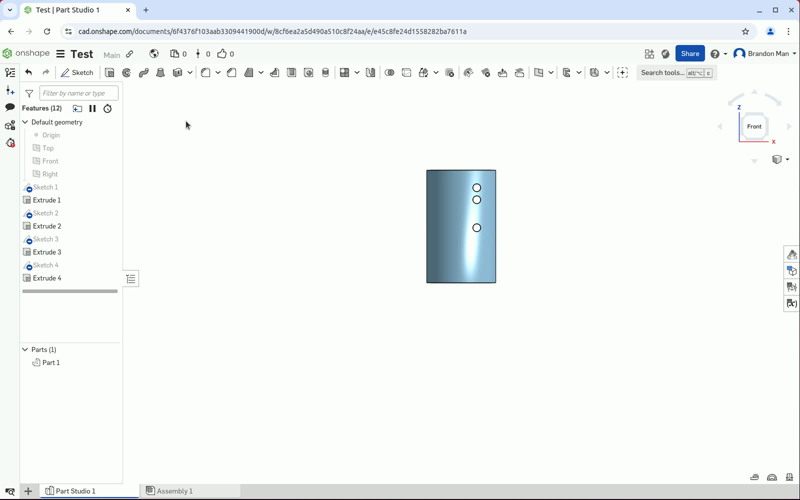
key(shift+h)
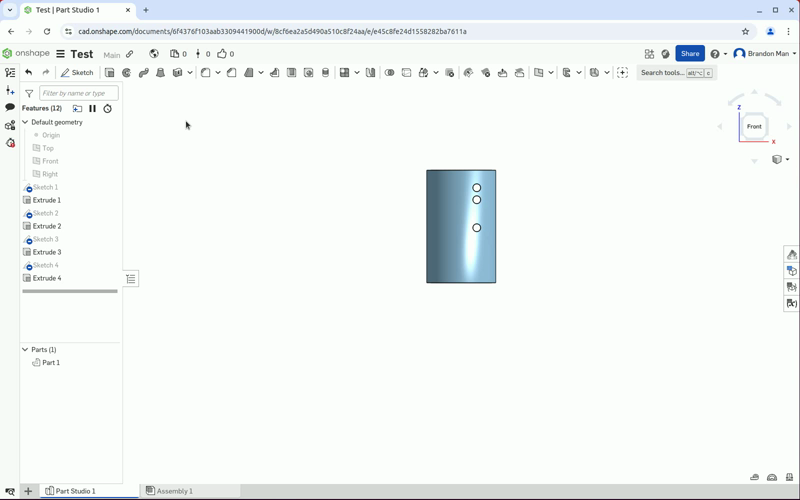
mouse_move(73, 189)
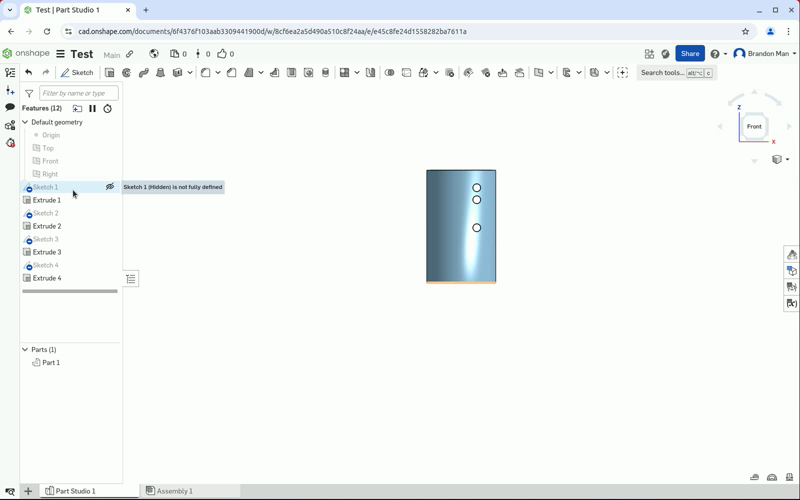
click(73, 189)
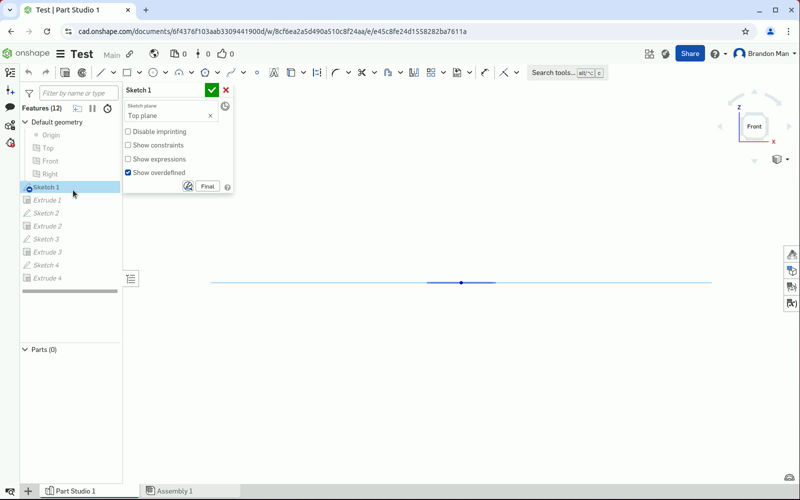
mouse_move(229, 92)
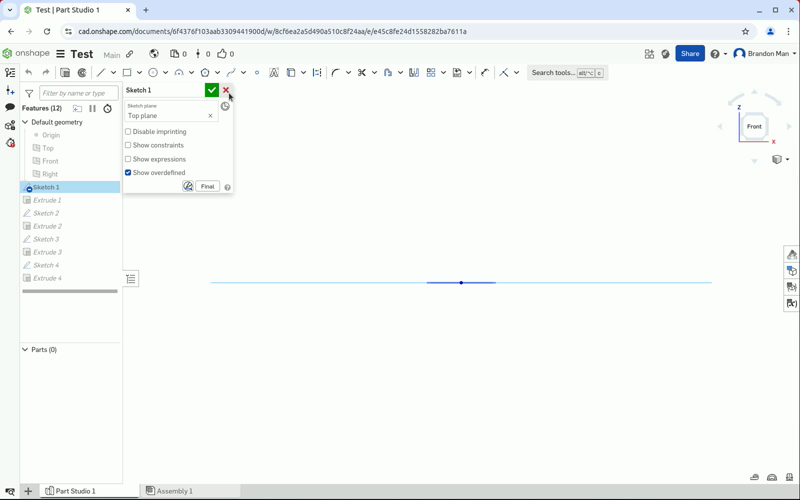
click(229, 92)
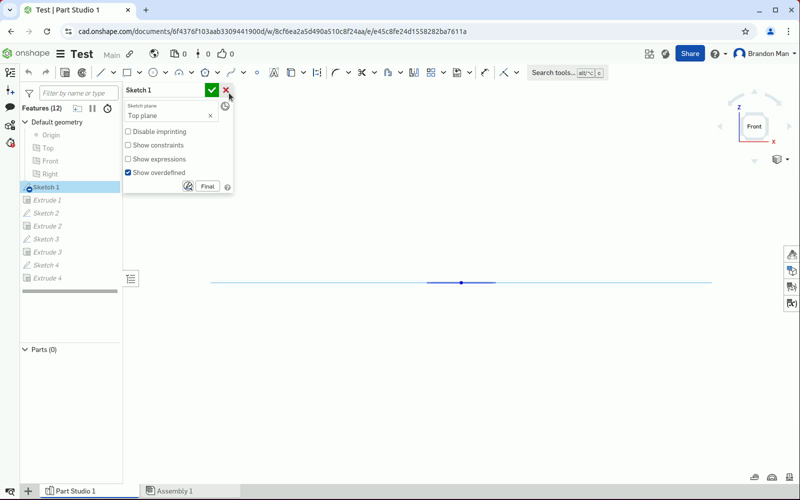
key(shift+s)
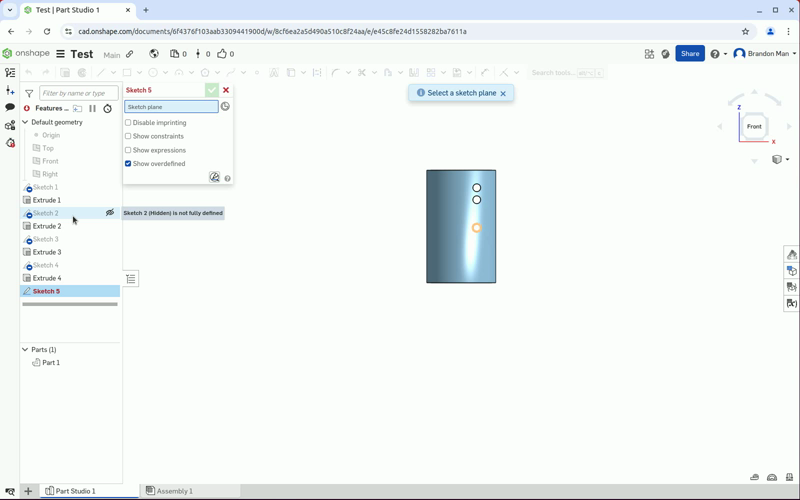
scroll(3)
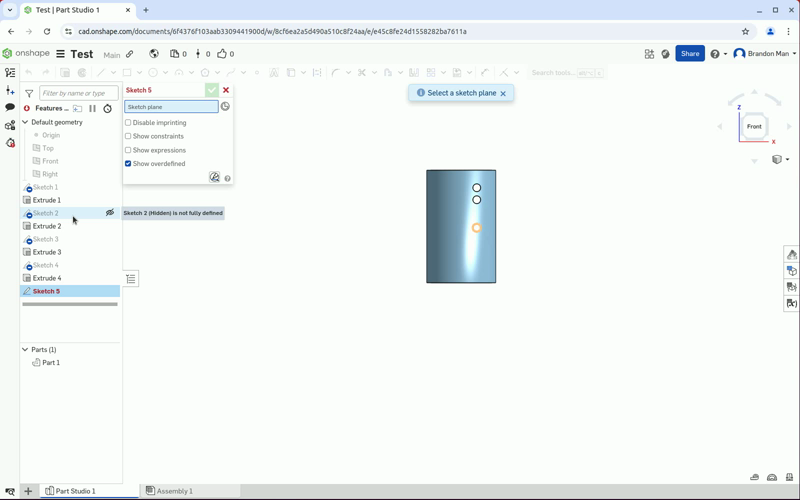
mouse_move(73, 163)
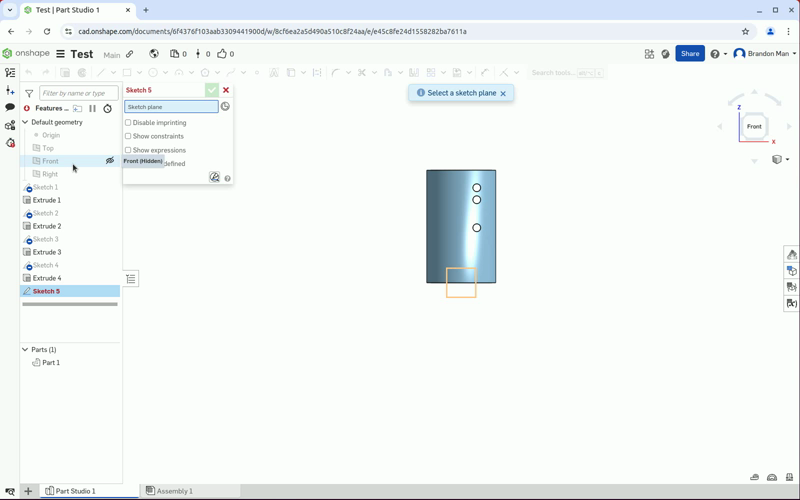
click(73, 163)
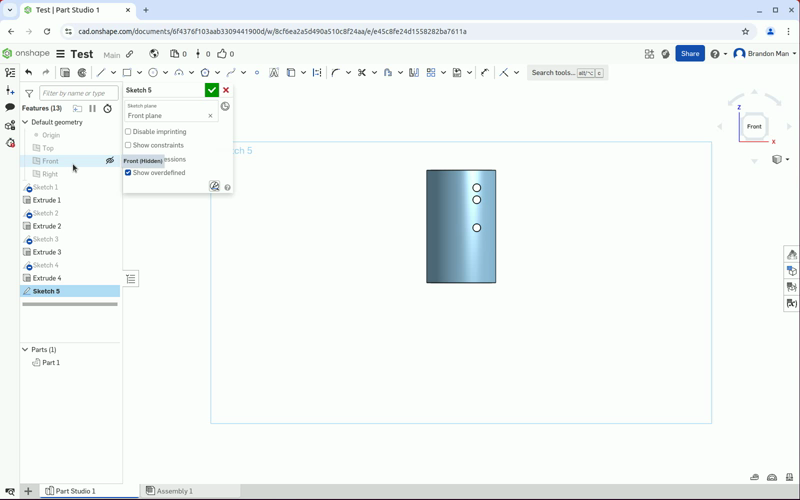
mouse_move(73, 352)
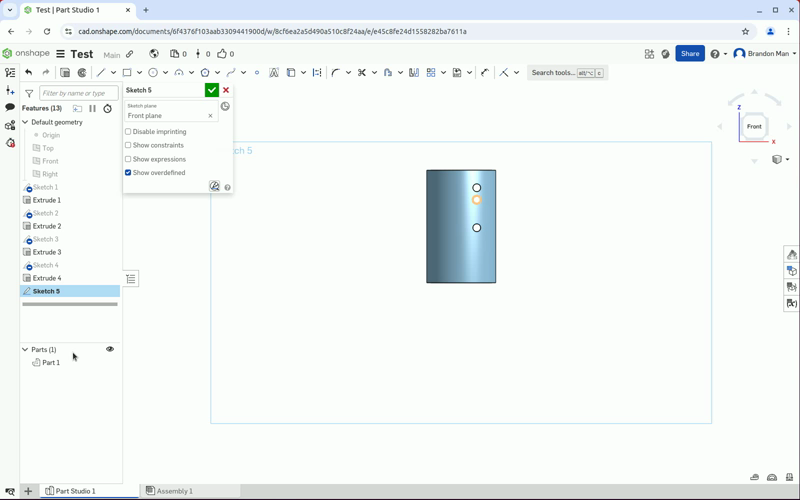
key(y)
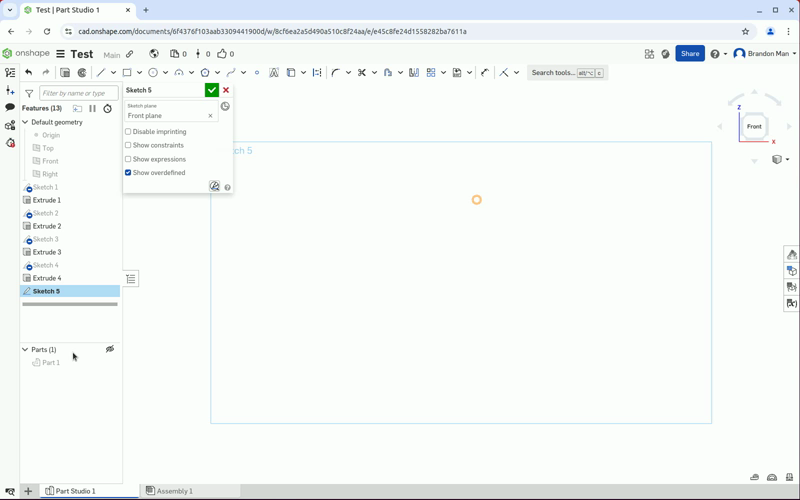
key(c)
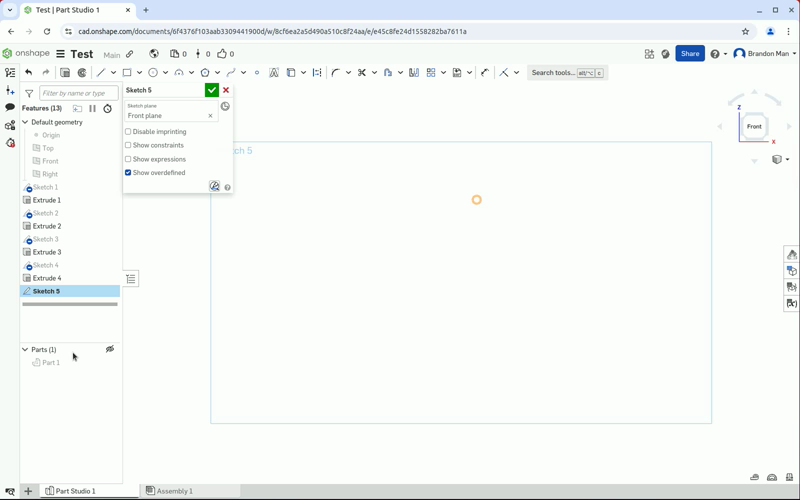
key_down(shift)
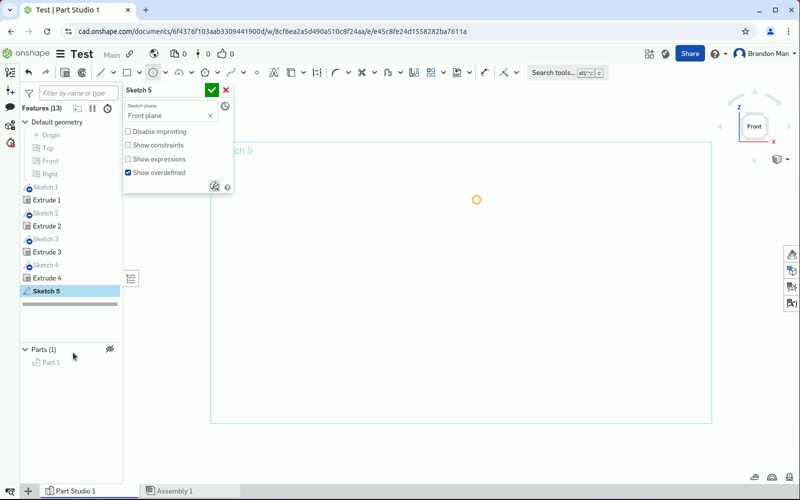
mouse_move(476, 244)
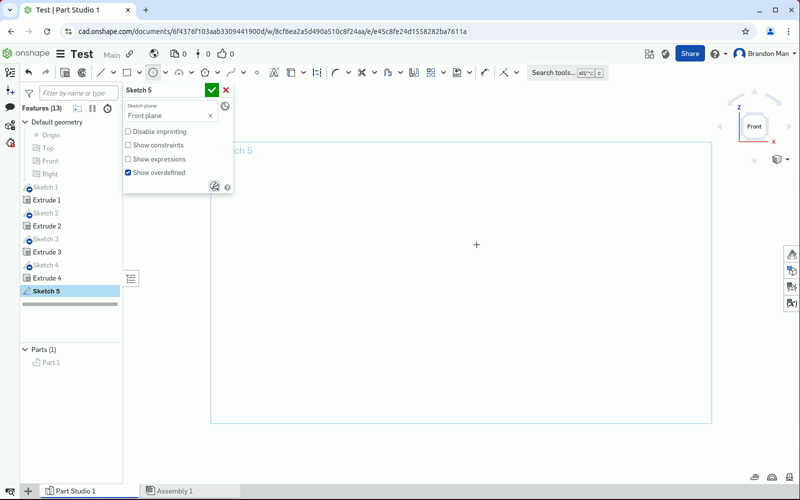
click(476, 244)
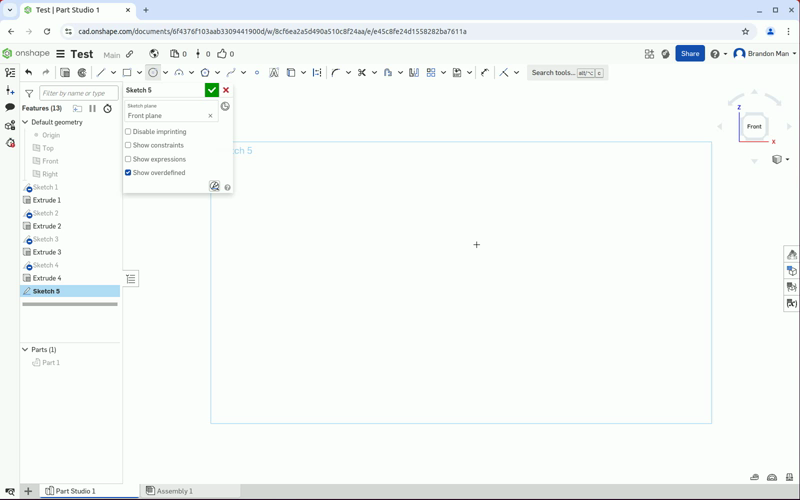
key_up(shift)
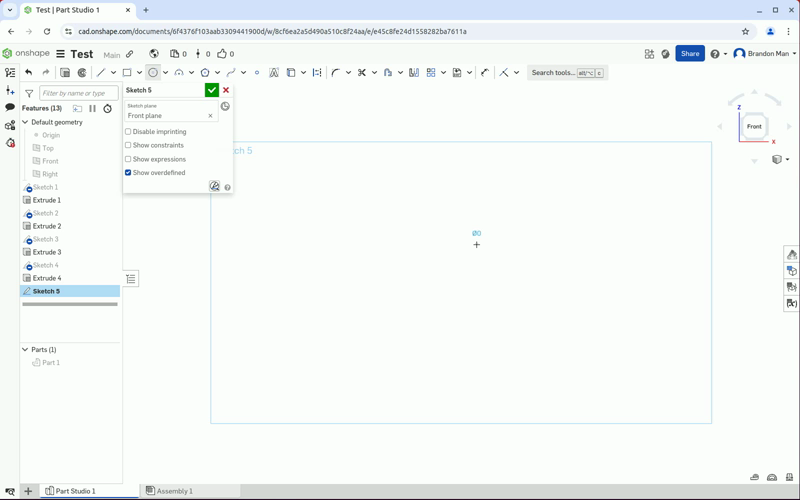
mouse_move(480, 244)
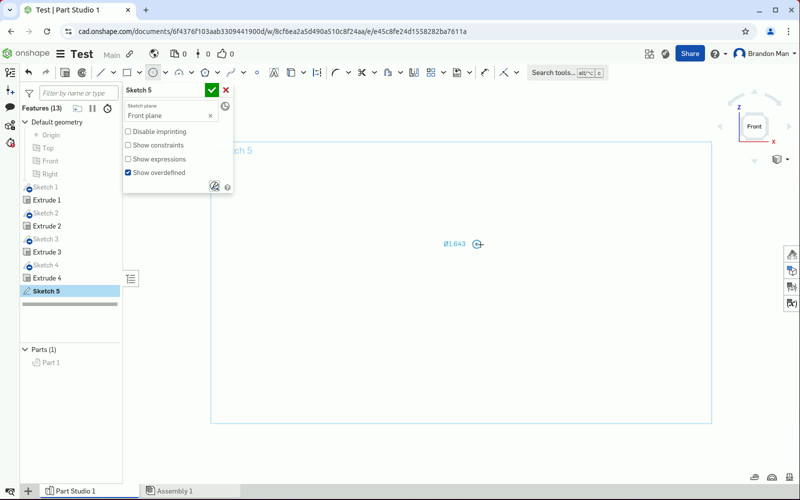
click(480, 244)
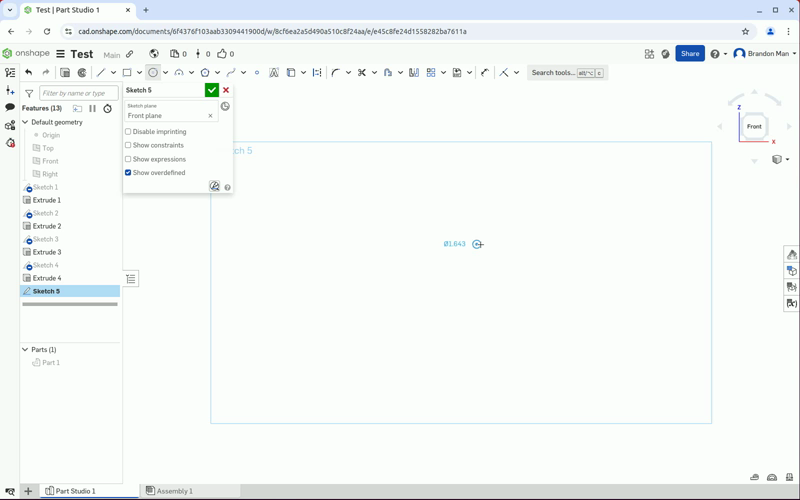
key(esc)
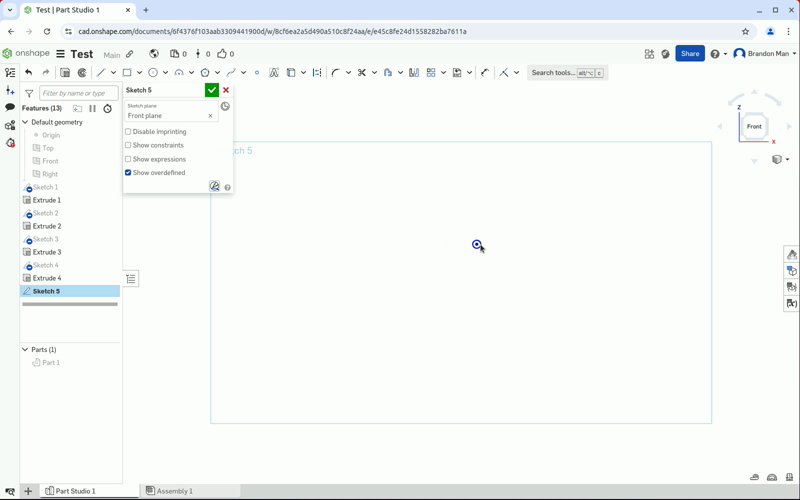
mouse_move(476, 244)
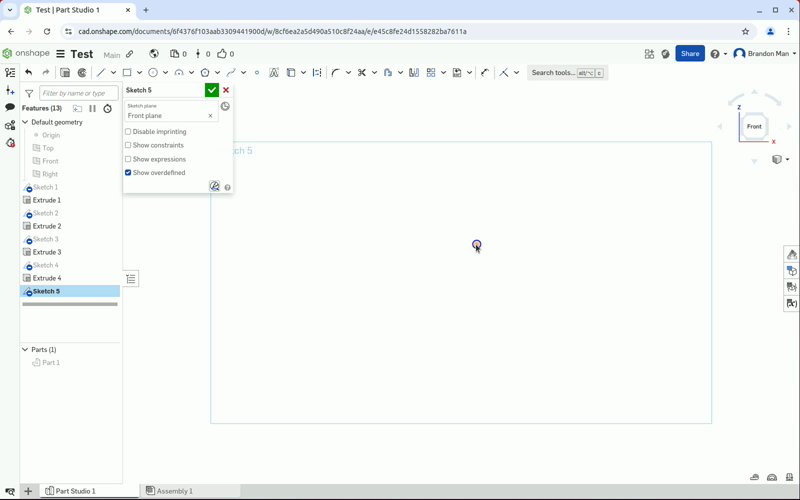
scroll(6)
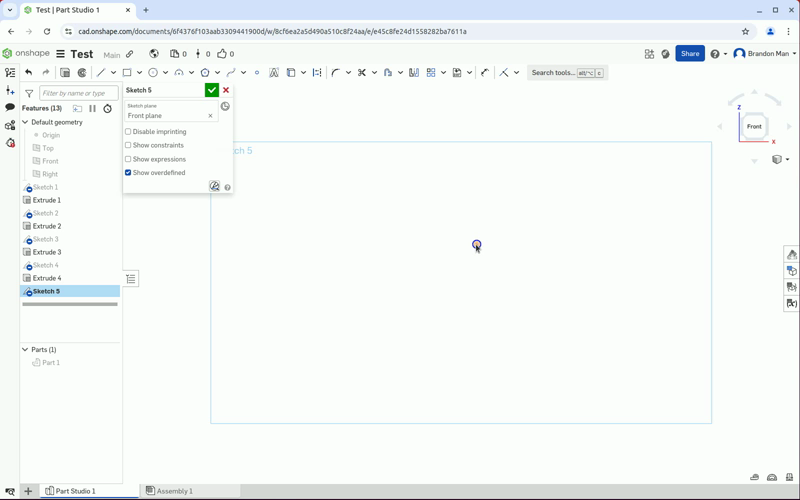
scroll(6)
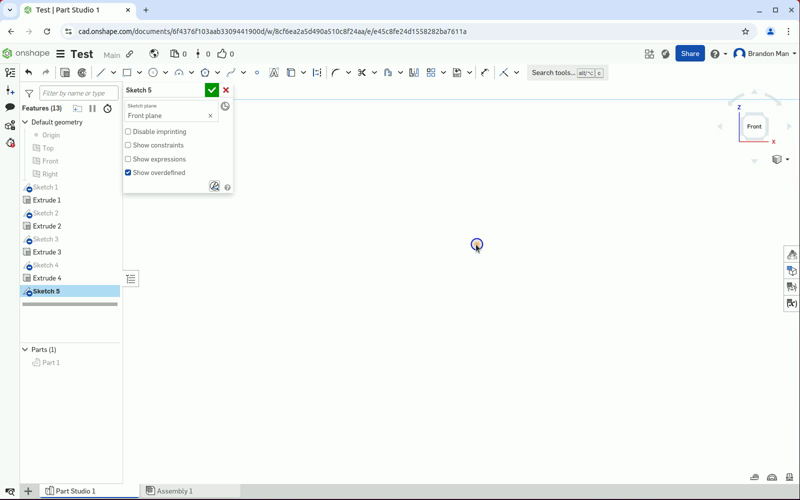
scroll(6)
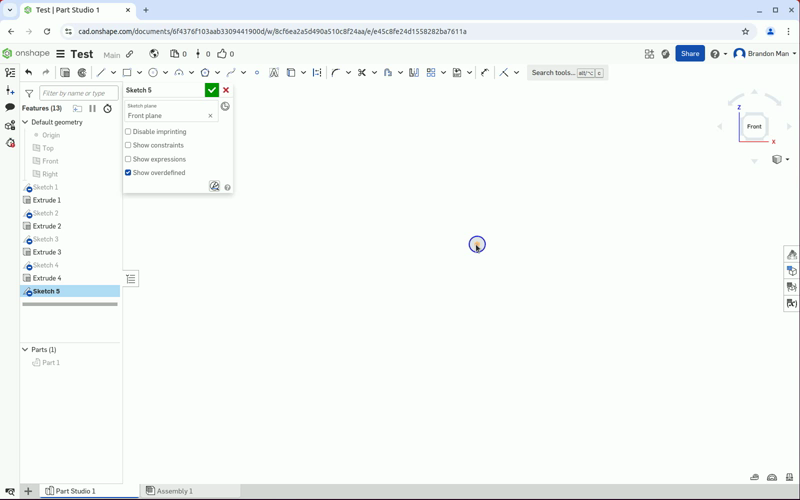
scroll(6)
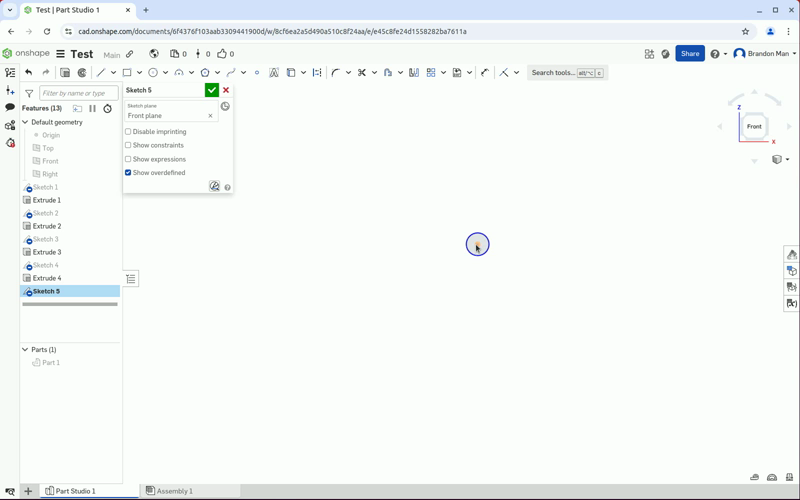
scroll(6)
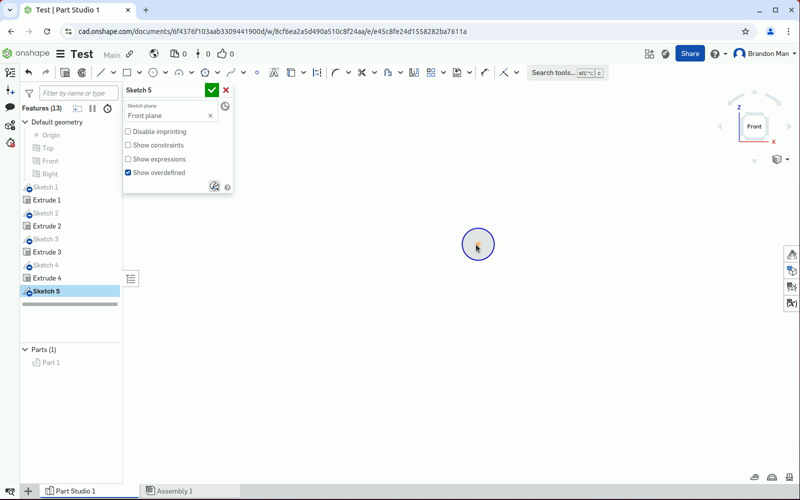
scroll(6)
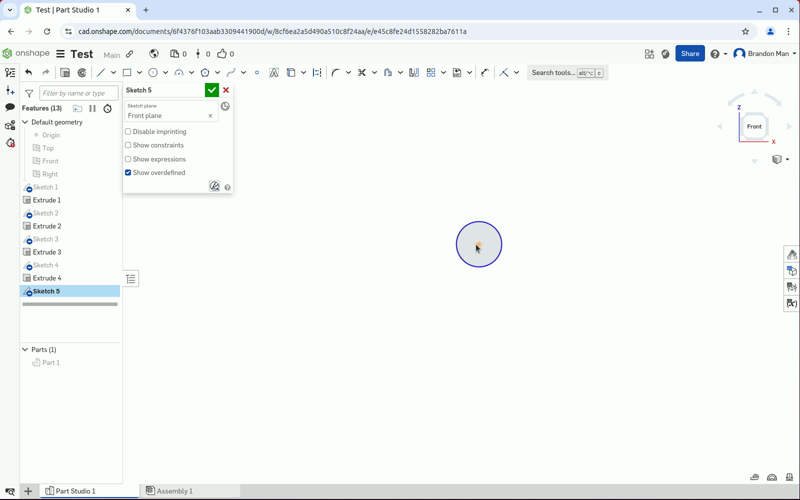
scroll(6)
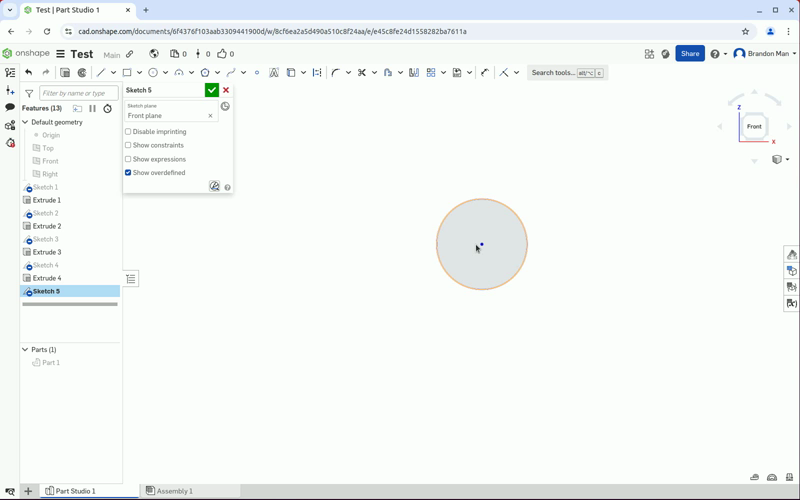
click(476, 244)
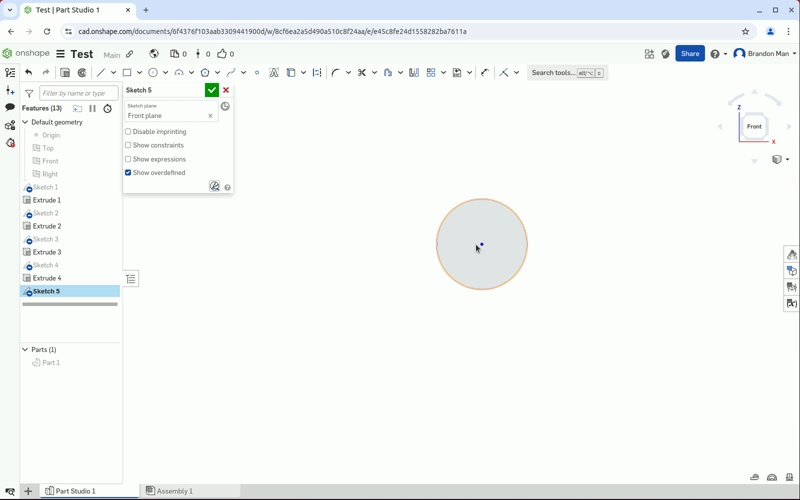
scroll(-6)
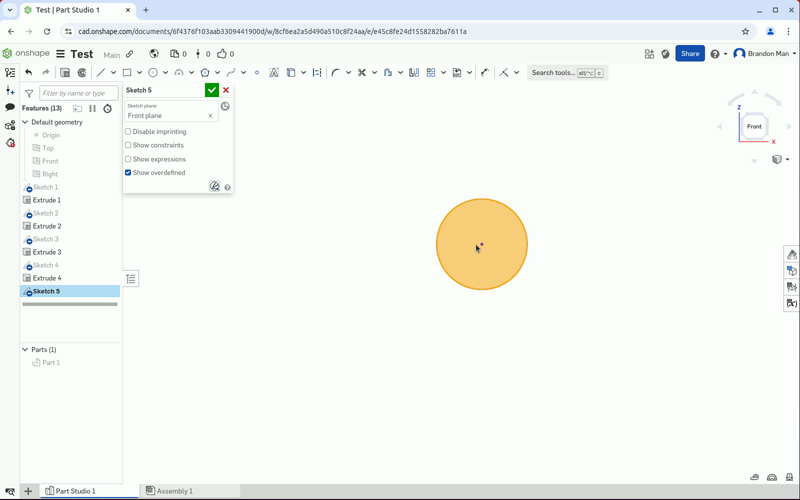
scroll(-6)
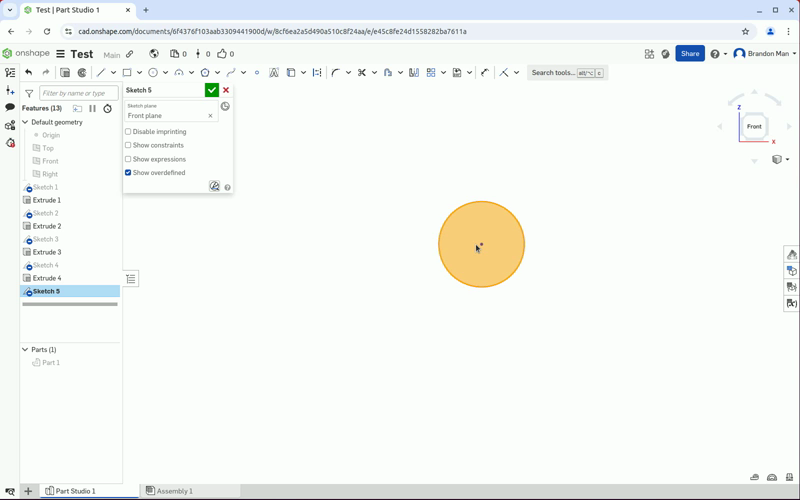
scroll(-6)
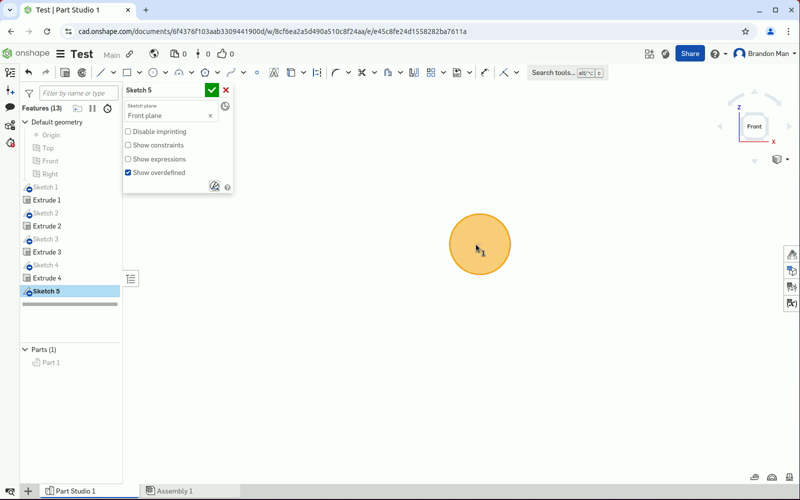
scroll(-6)
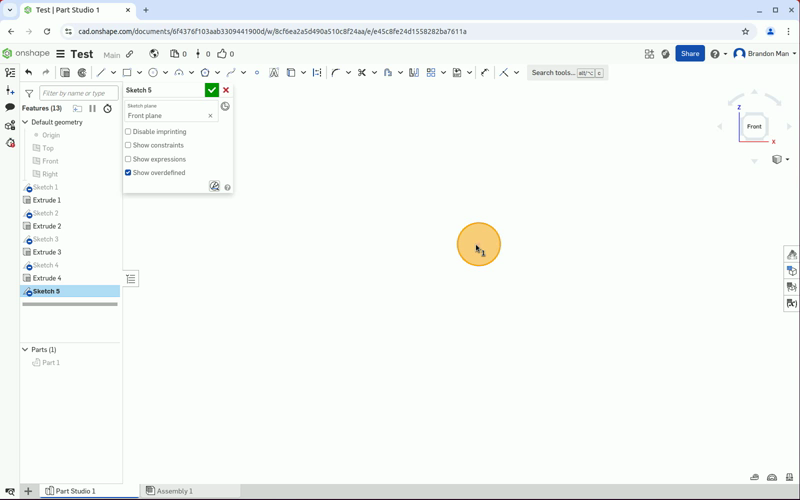
scroll(-6)
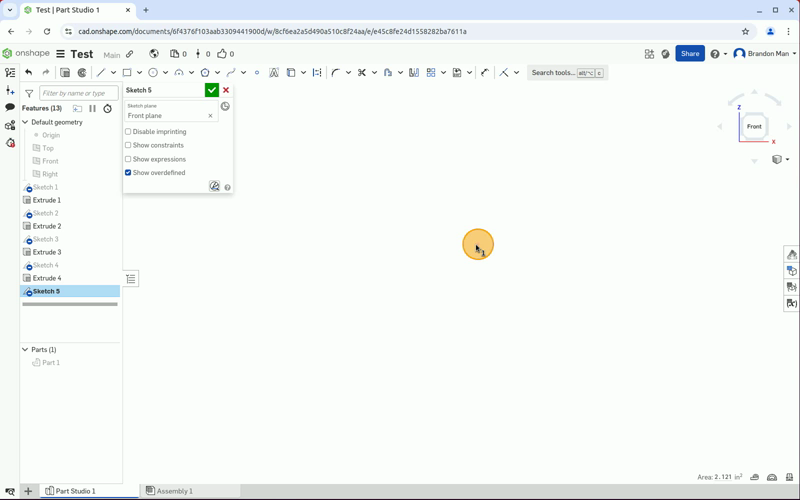
scroll(-6)
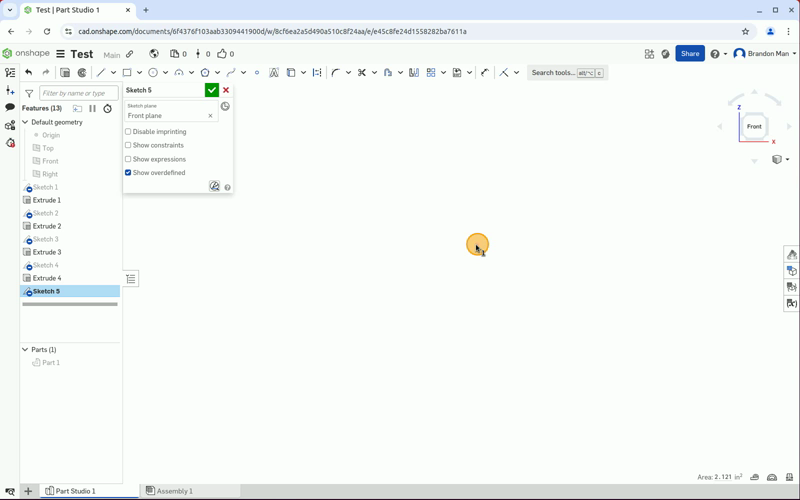
scroll(-6)
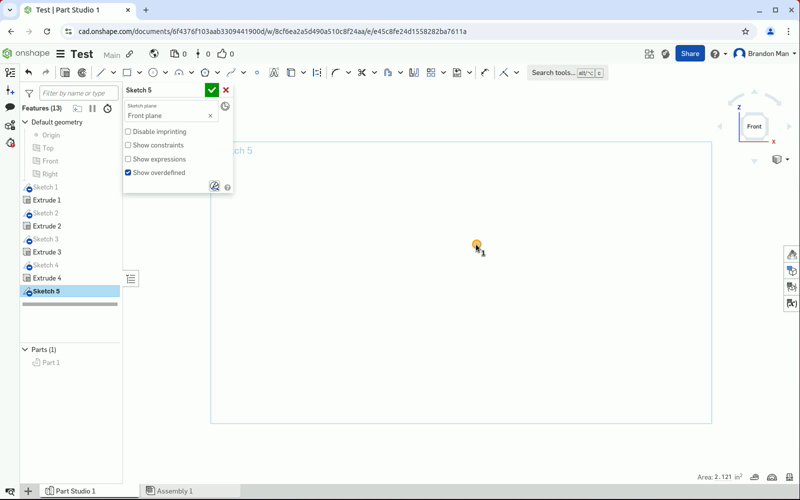
mouse_move(73, 352)
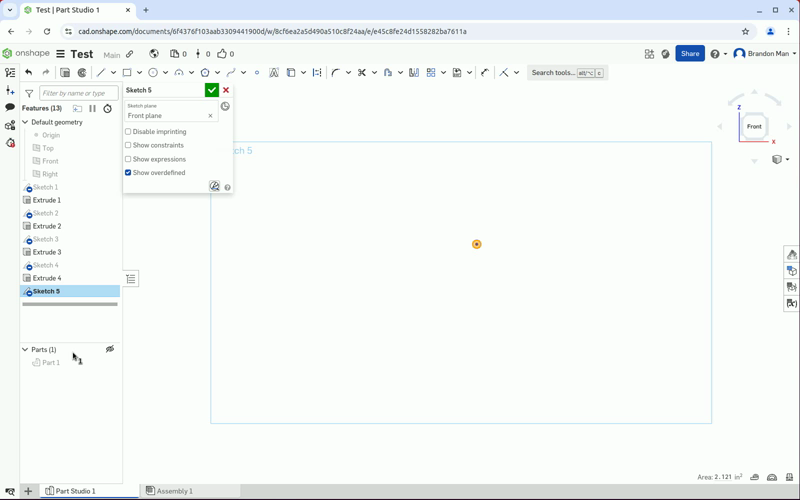
key(shift+y)
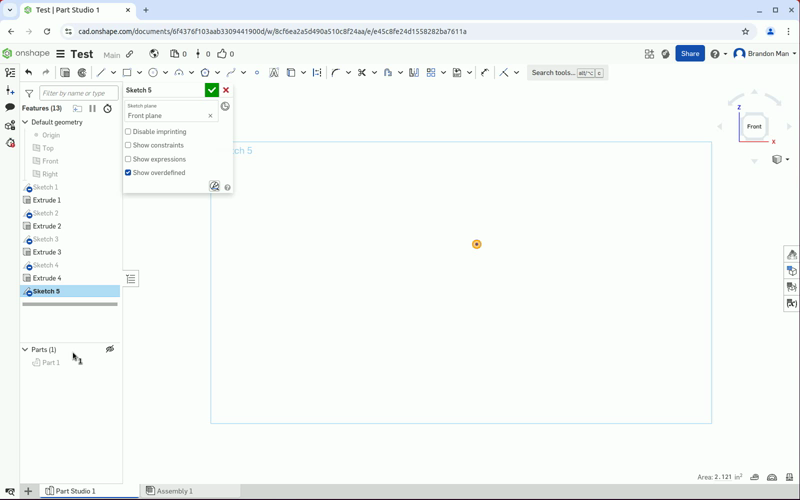
key(shift+e)
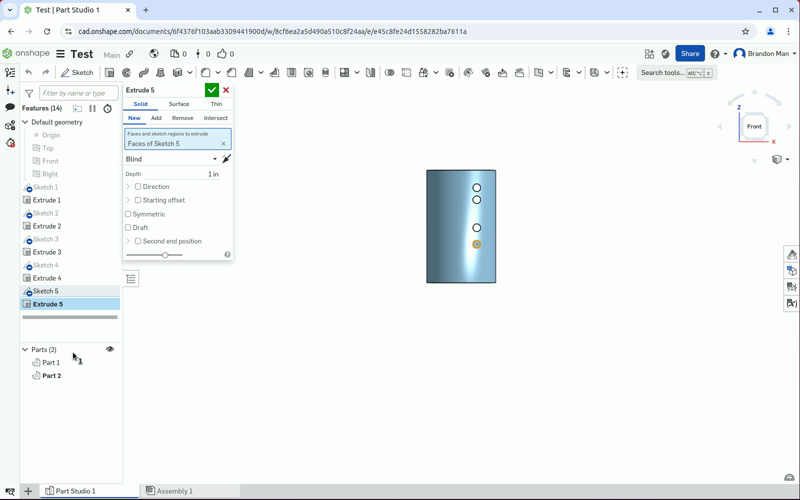
mouse_move(143, 106)
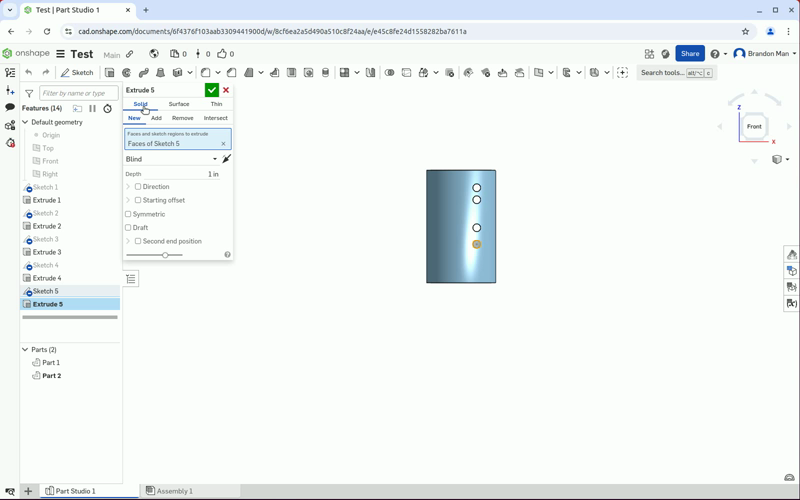
click(143, 106)
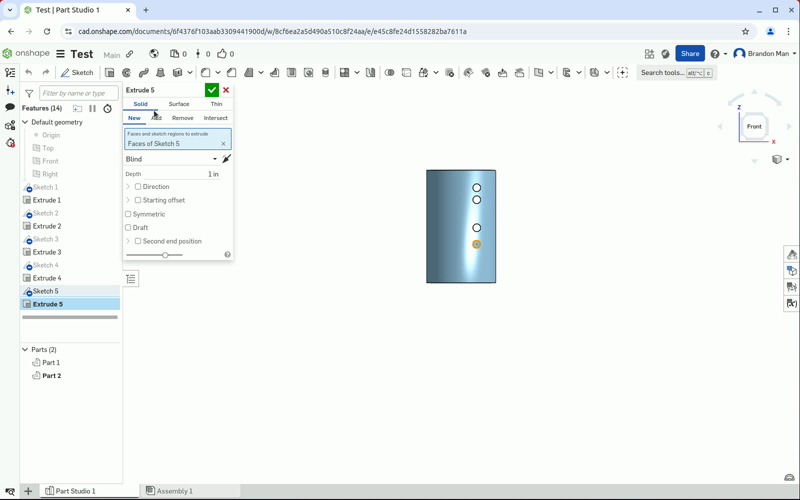
mouse_move(186, 120)
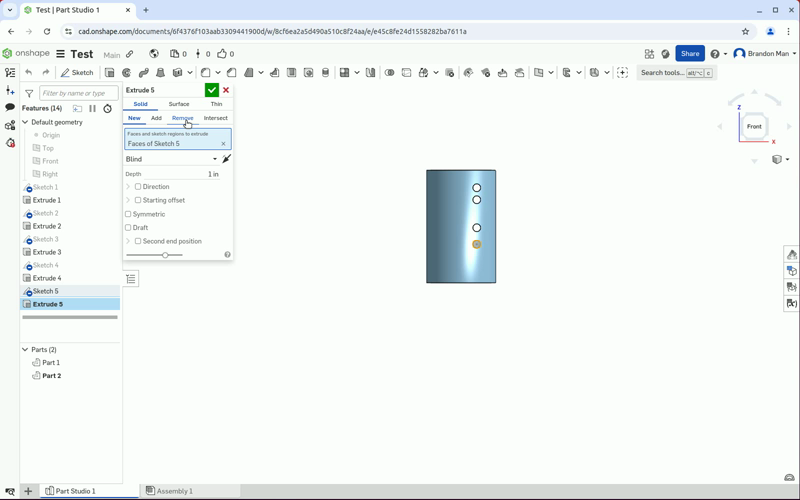
click(186, 120)
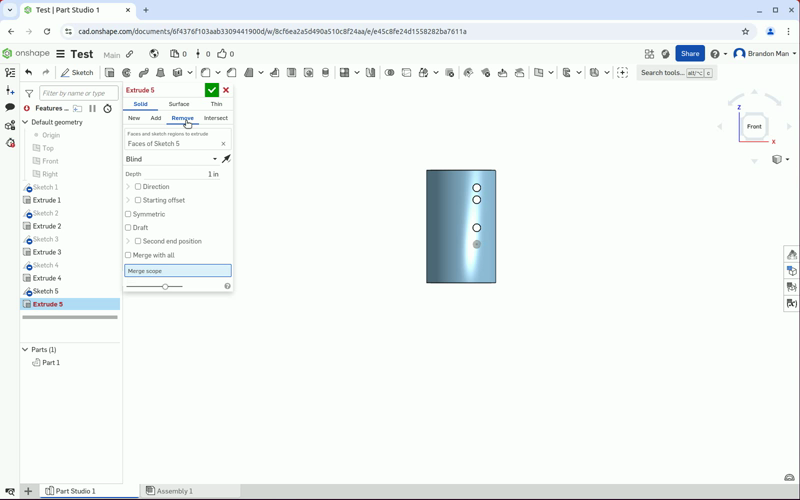
key(tab, 4)
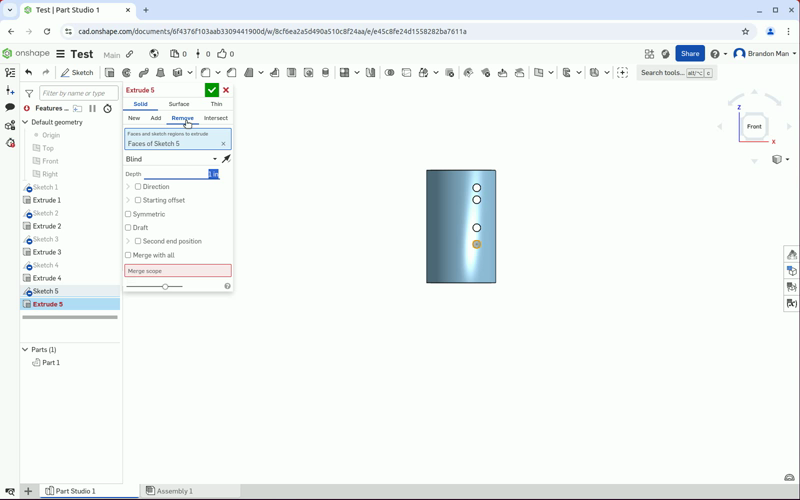
text(9.147)
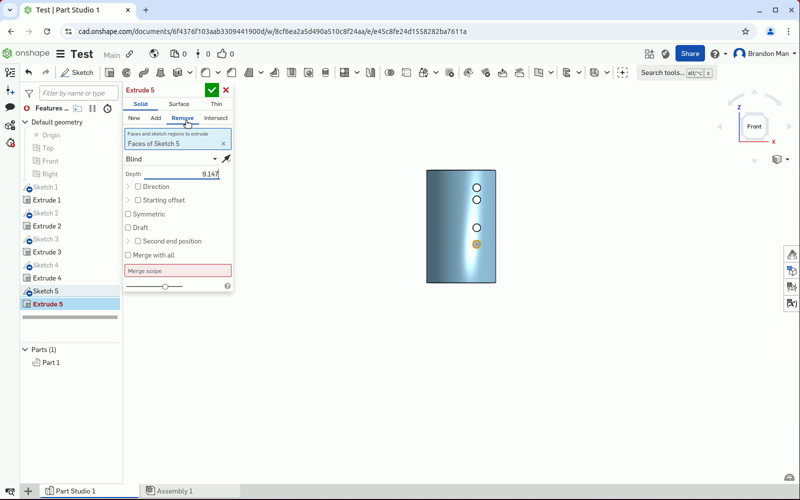
key(tab, 3)
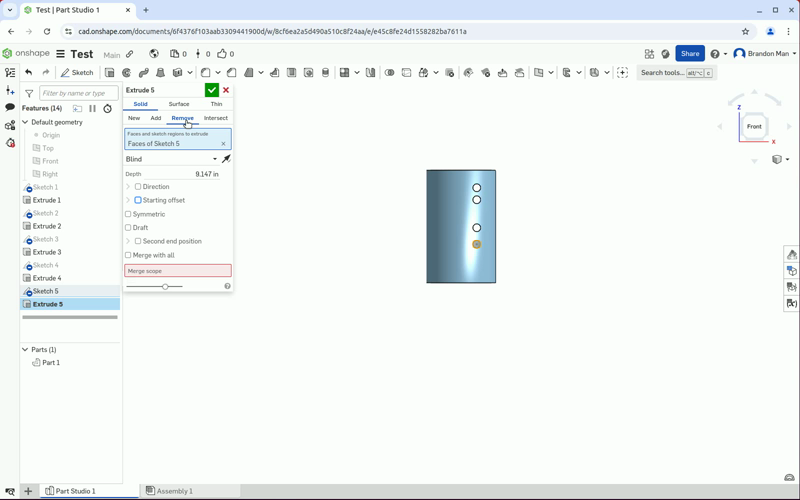
key(tab, 2)
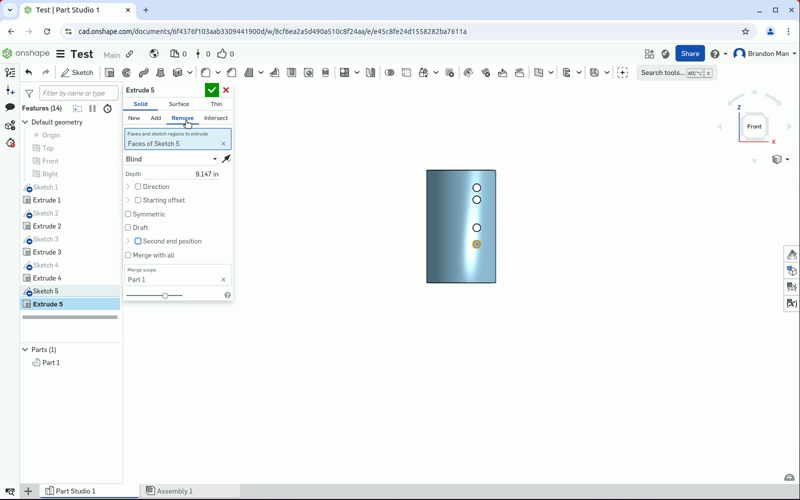
key(space)
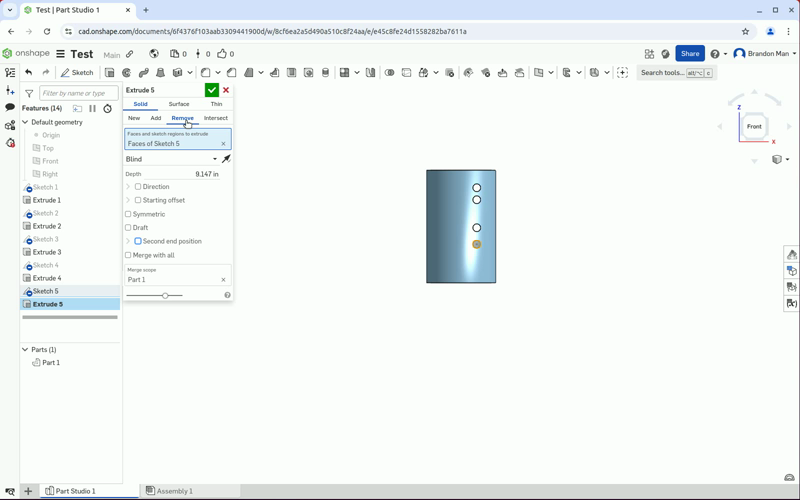
key(tab, 3)
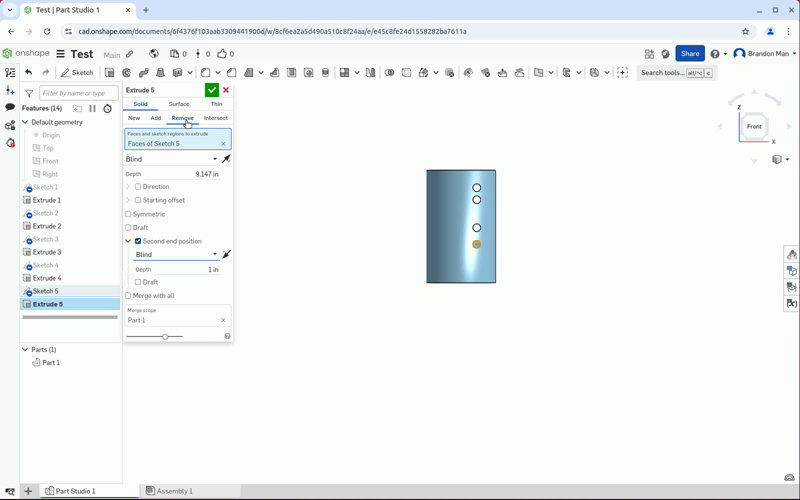
text(9.147)
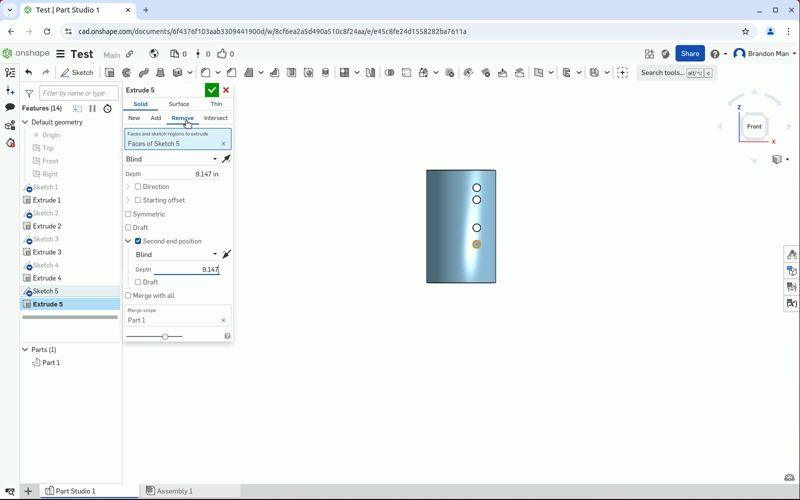
key(tab, 2)
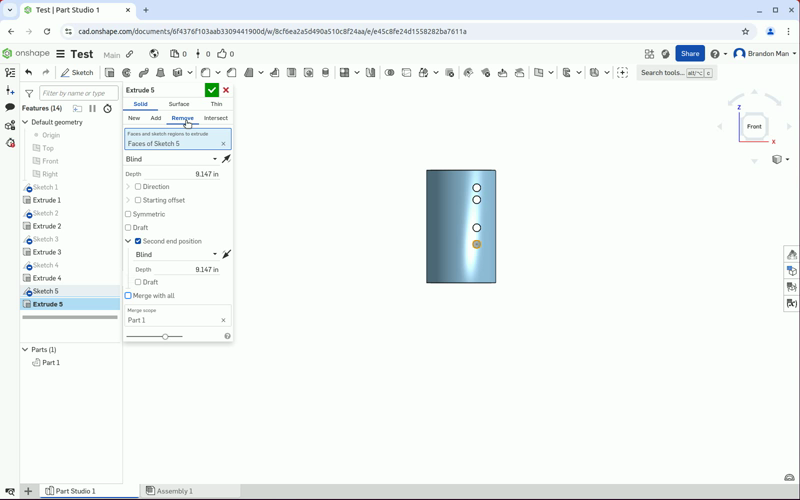
key(space)
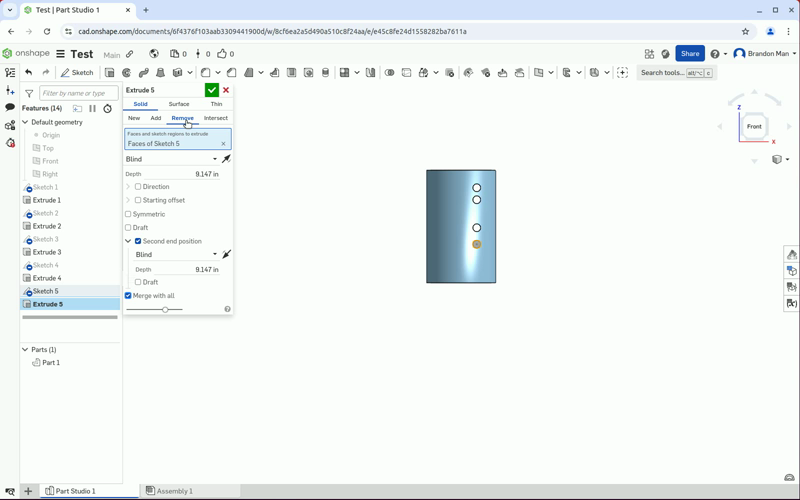
key(enter)
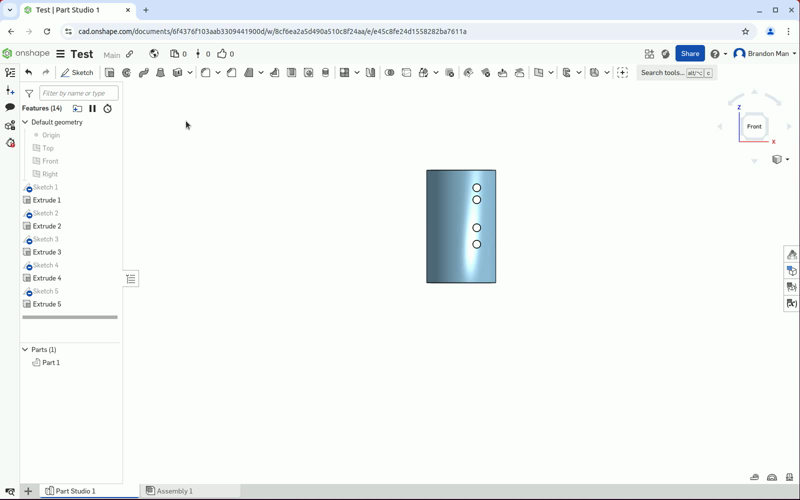
key(shift+h)
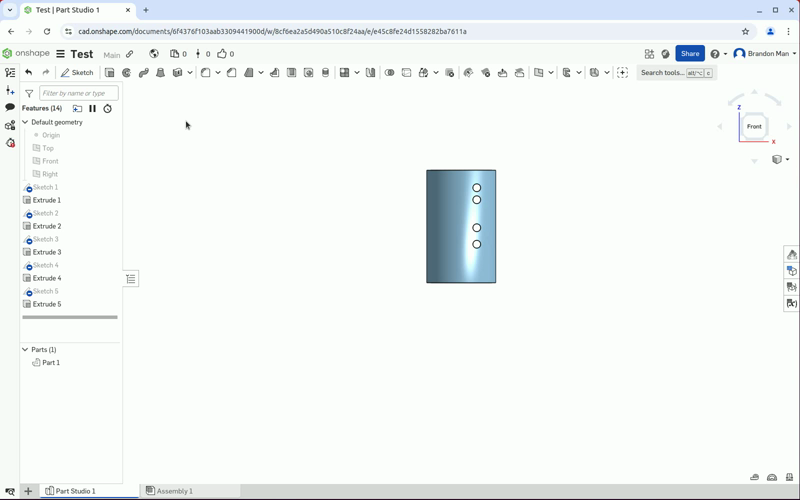
key(shift+h)
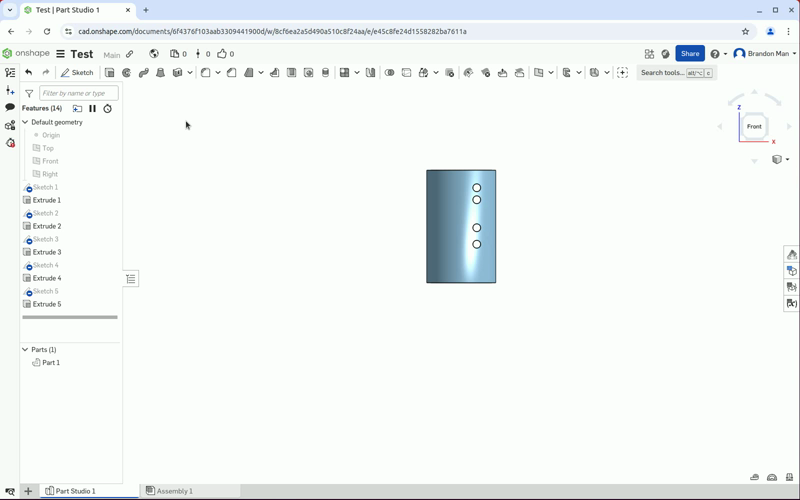
mouse_move(73, 189)
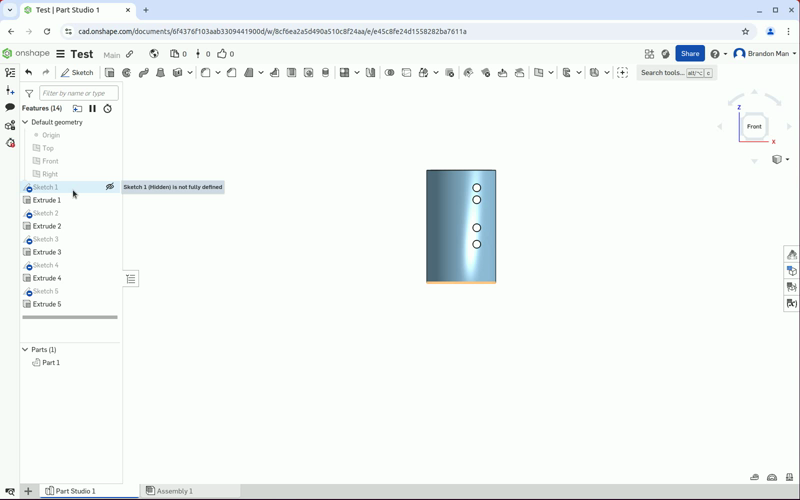
click(73, 189)
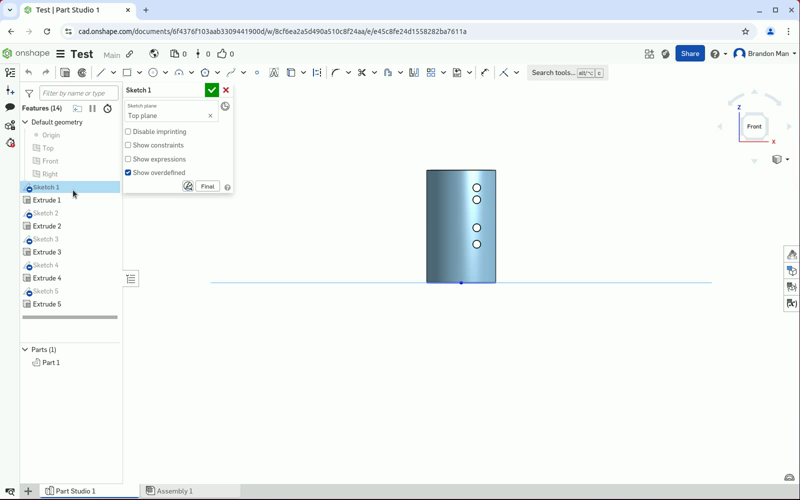
mouse_move(229, 92)
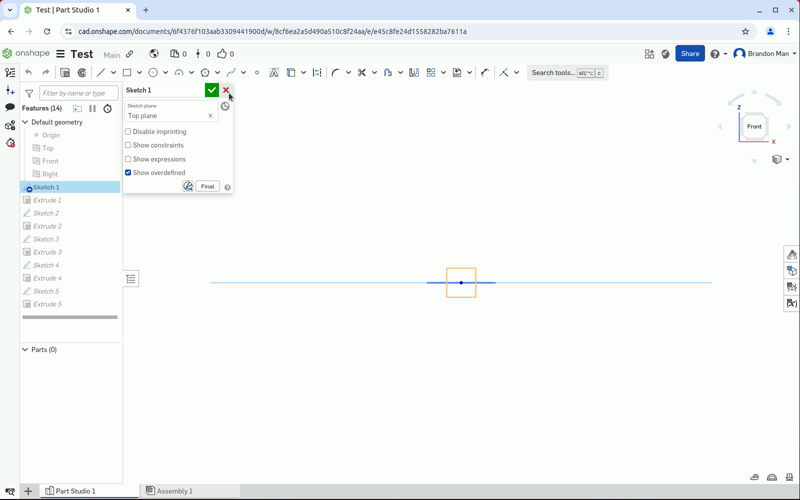
click(229, 92)
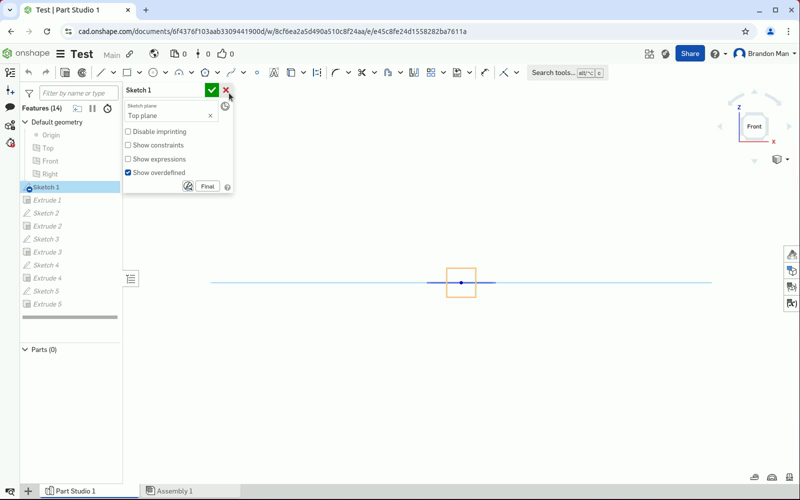
key(shift+s)
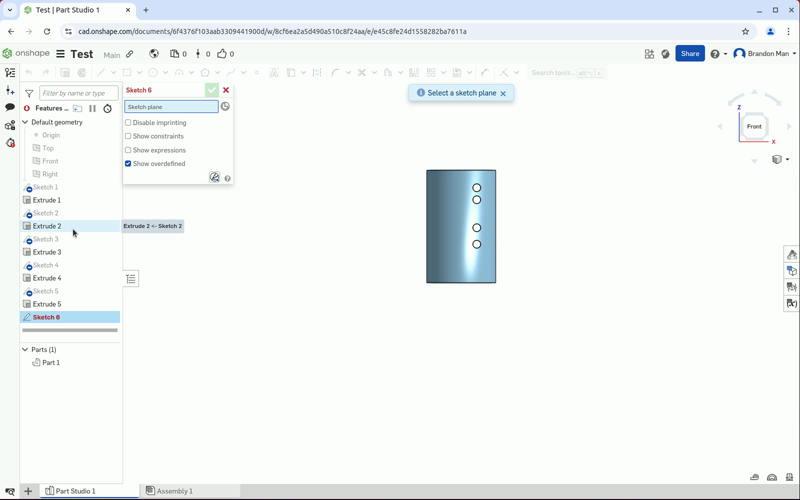
scroll(3)
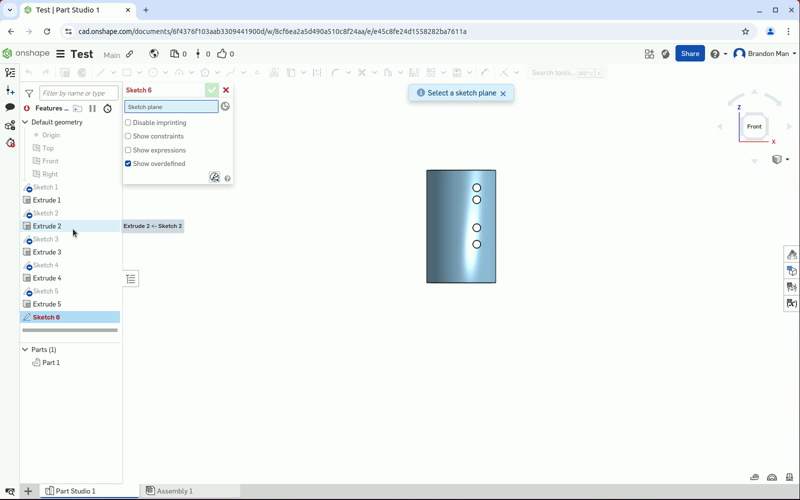
mouse_move(73, 163)
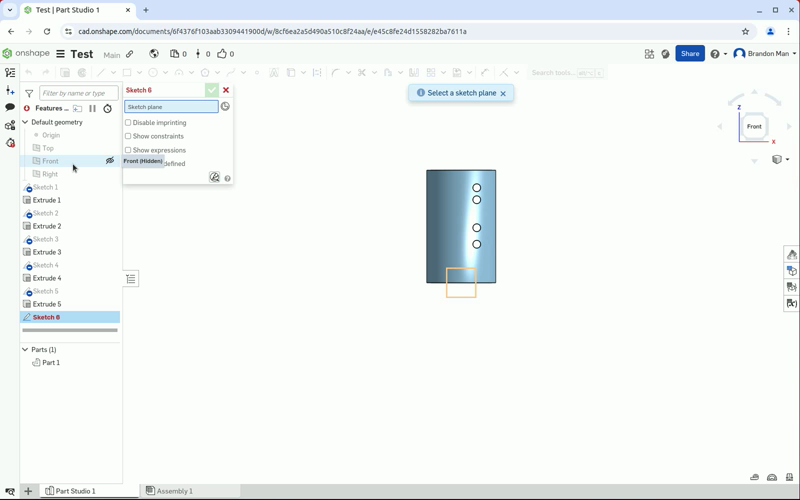
click(73, 163)
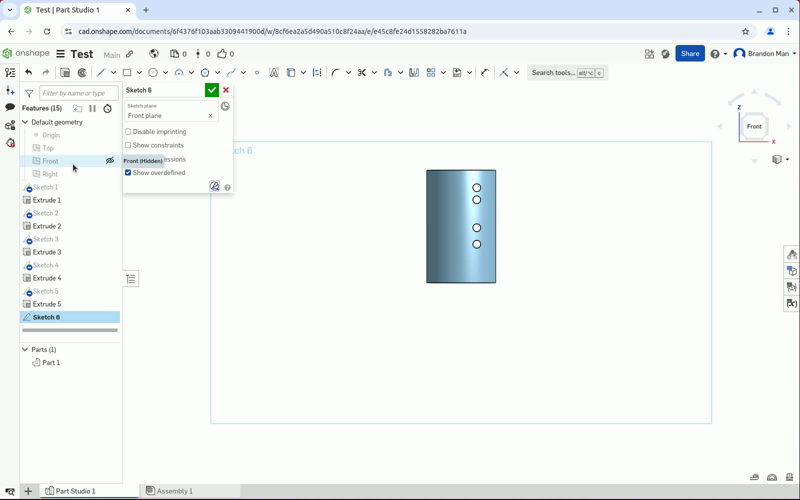
mouse_move(73, 352)
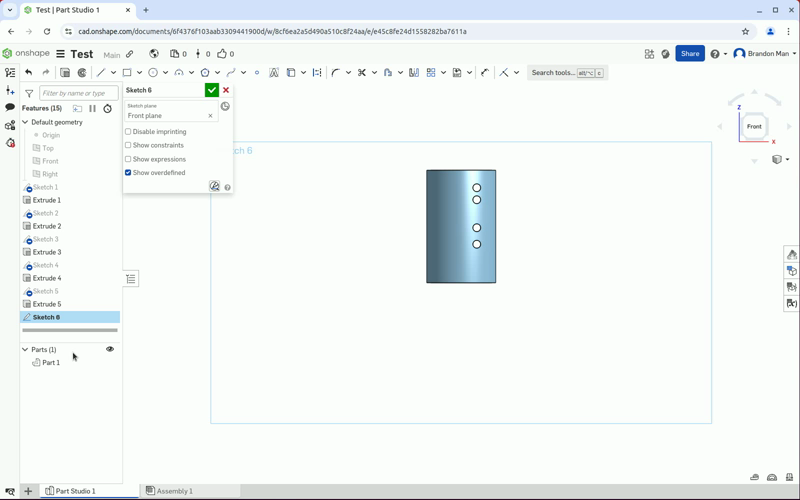
key(y)
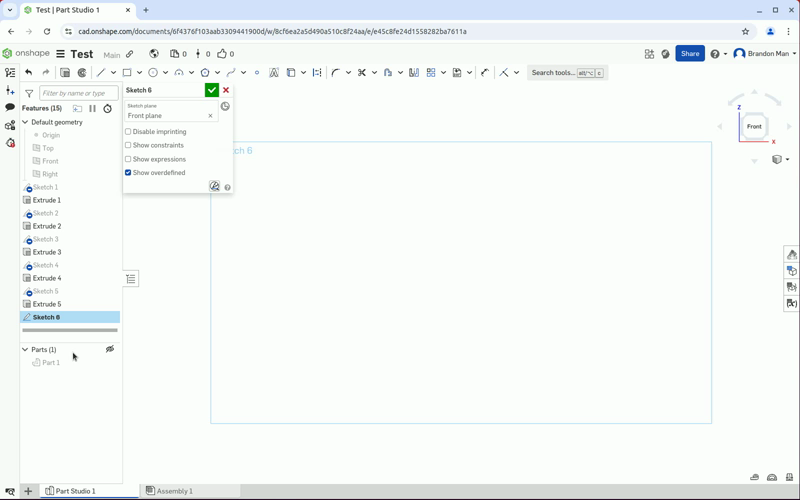
key(c)
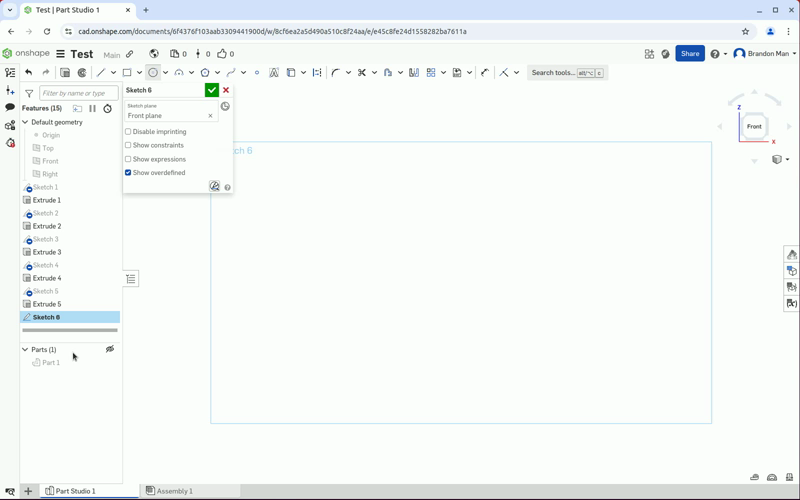
key_down(shift)
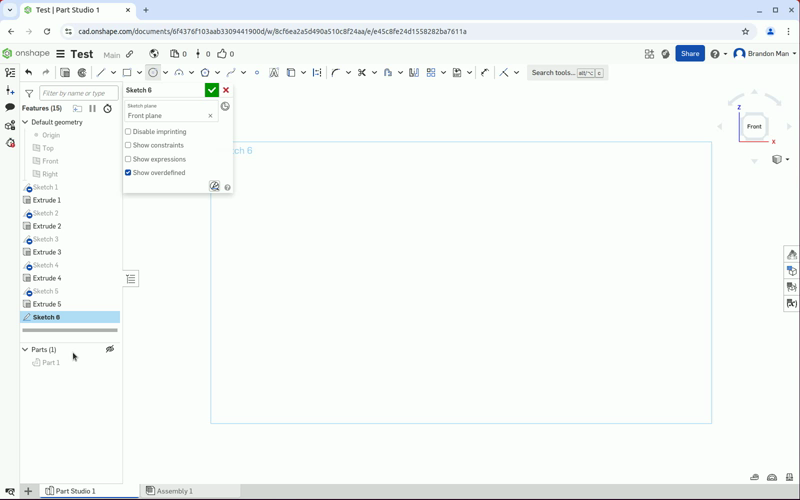
mouse_move(446, 227)
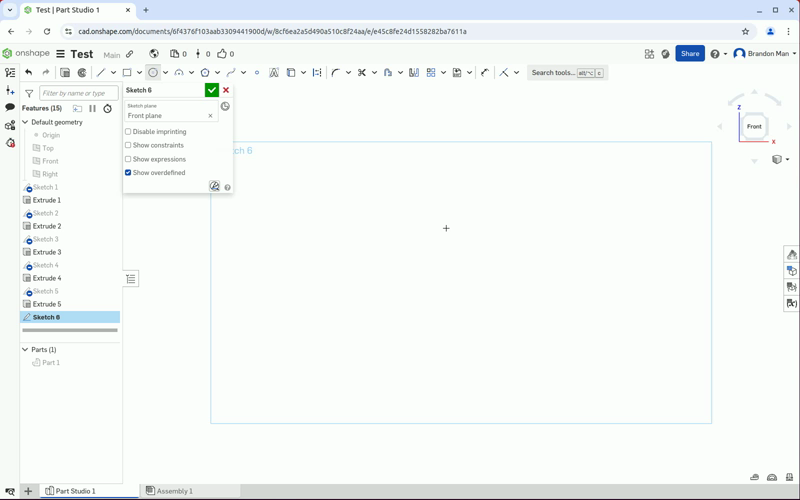
click(446, 227)
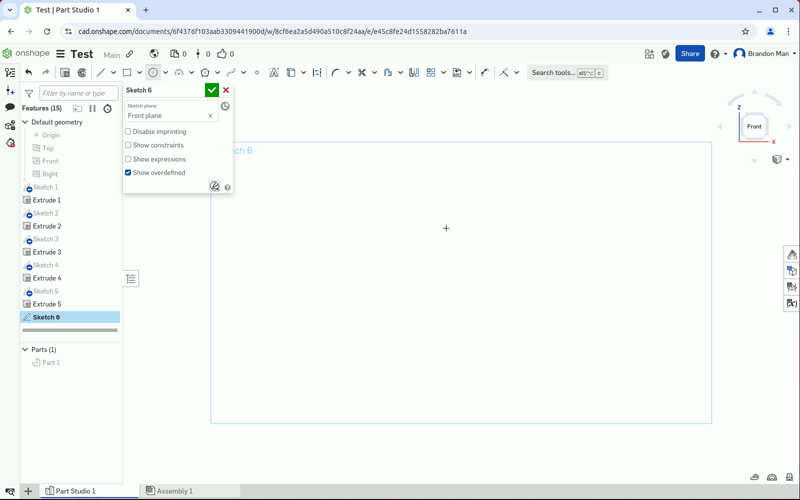
key_up(shift)
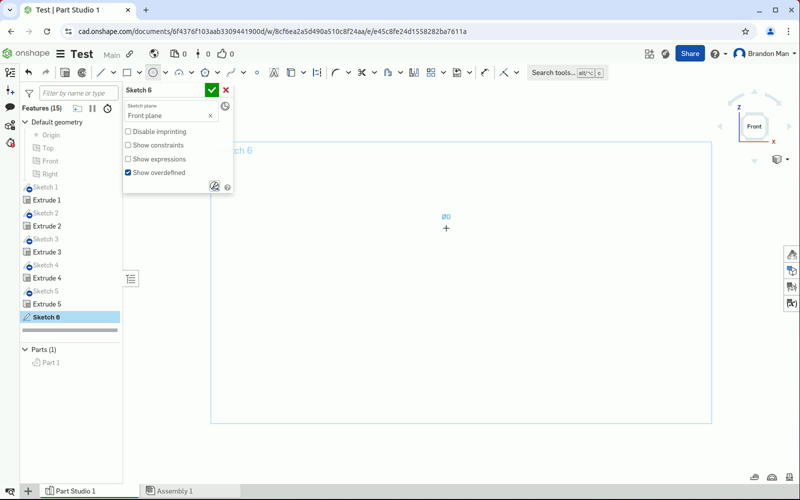
mouse_move(450, 227)
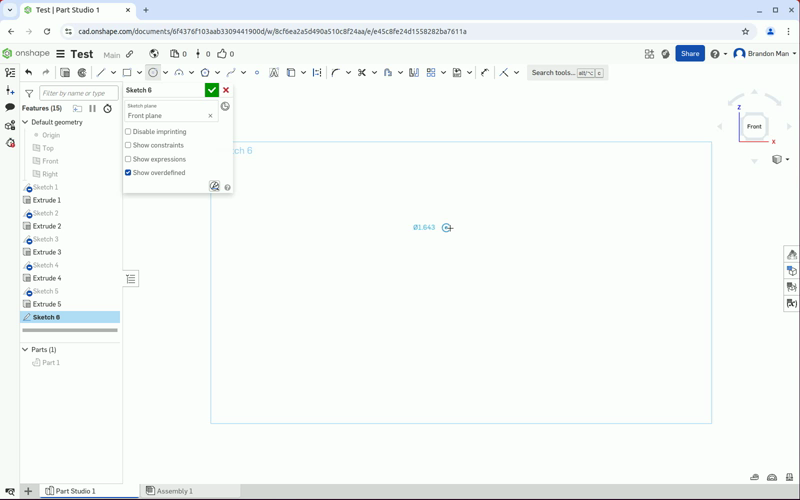
click(450, 227)
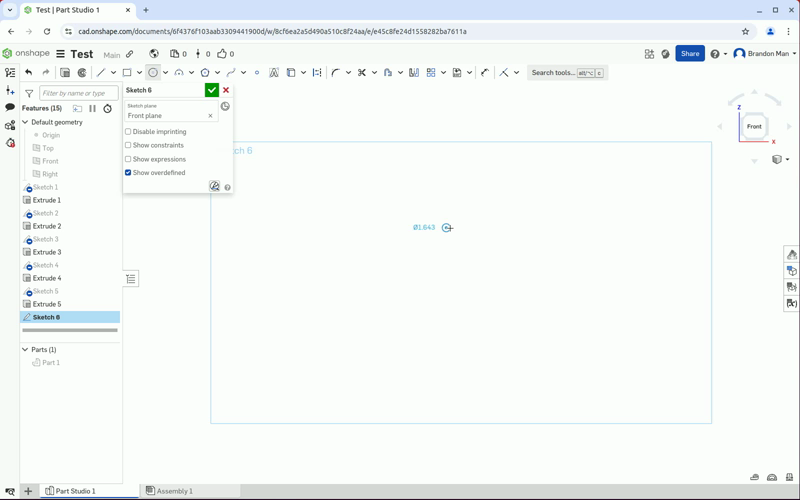
key(esc)
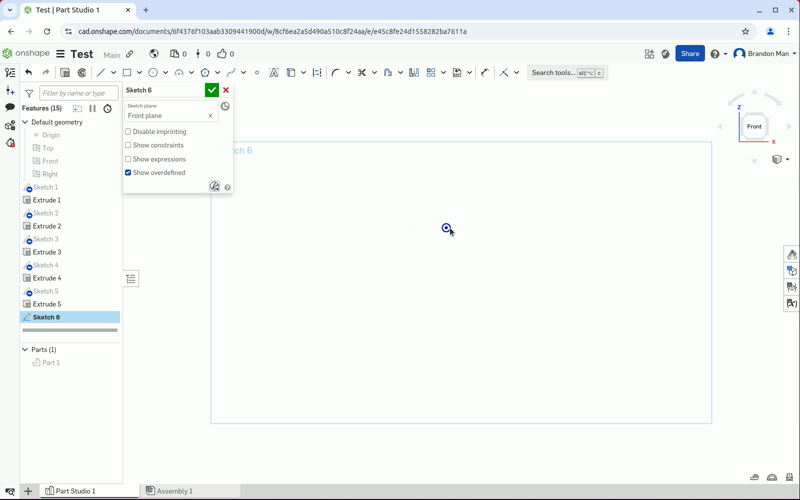
mouse_move(442, 228)
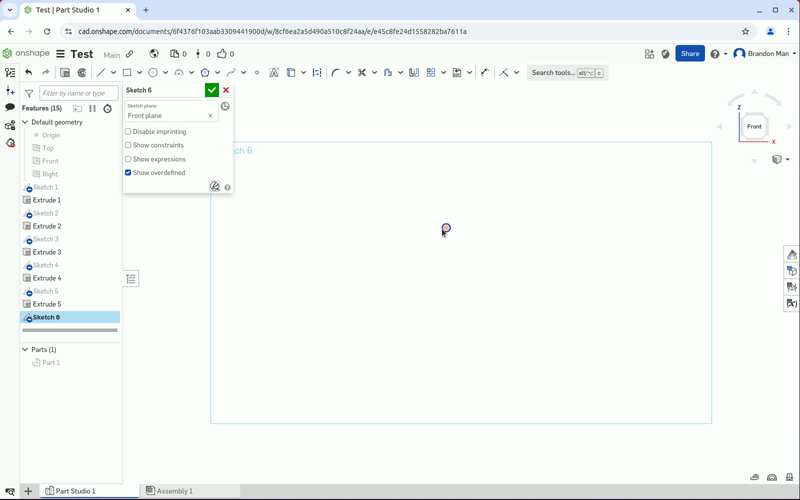
scroll(6)
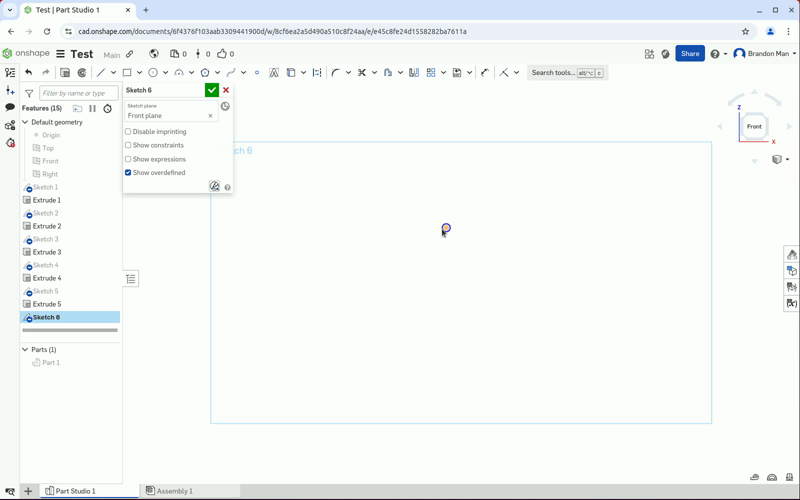
scroll(6)
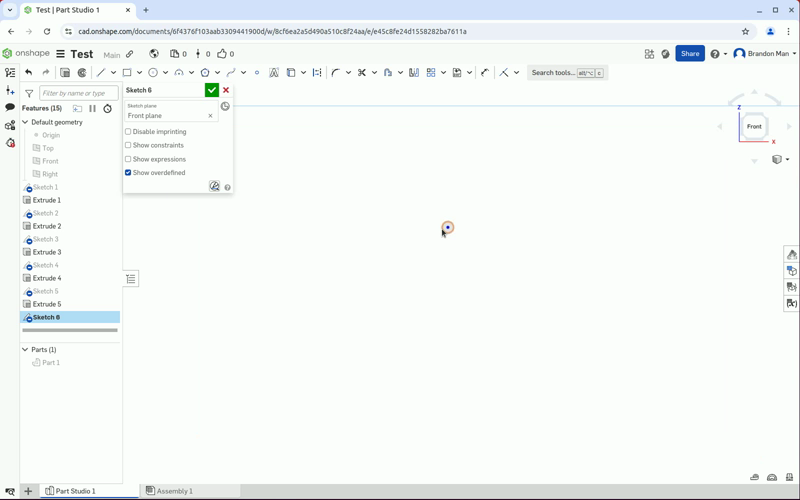
scroll(6)
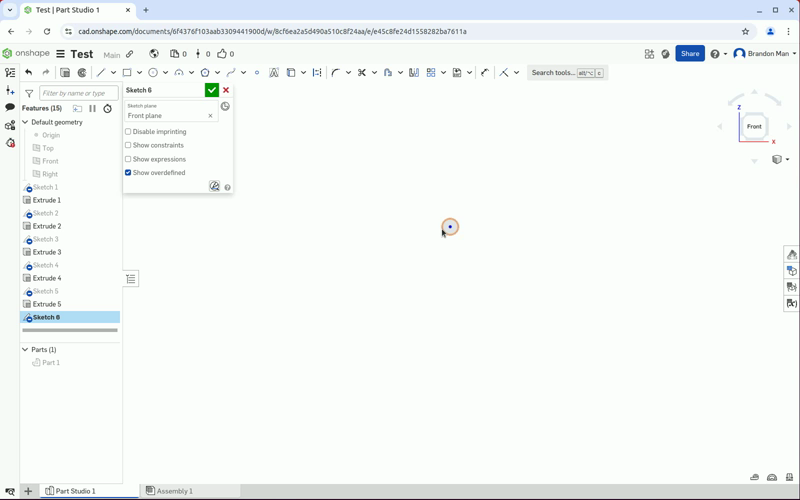
scroll(6)
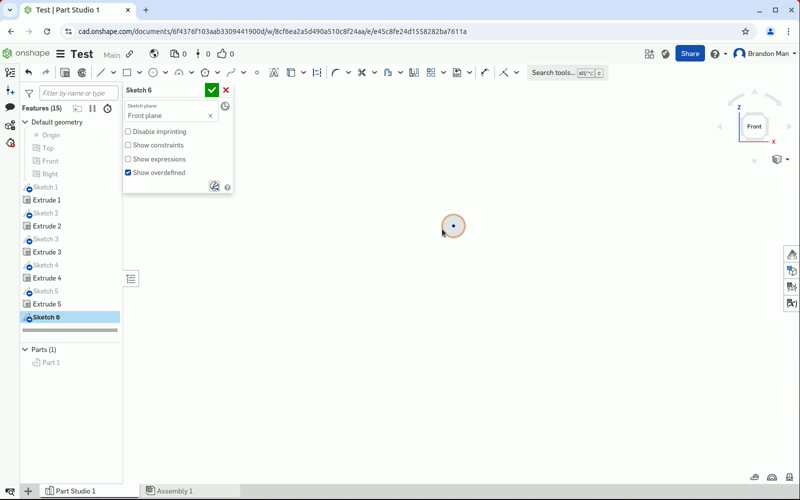
scroll(6)
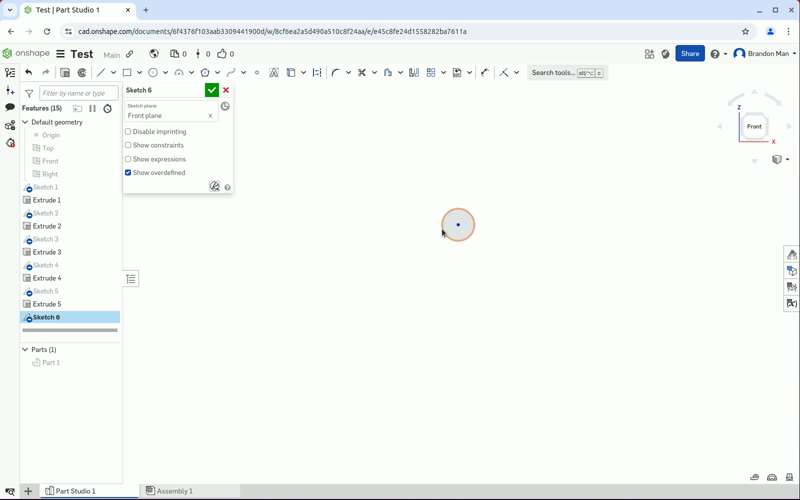
scroll(6)
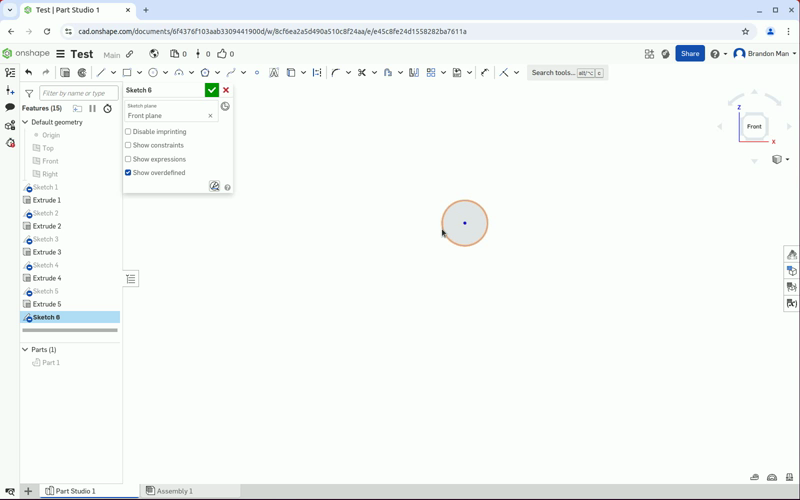
scroll(6)
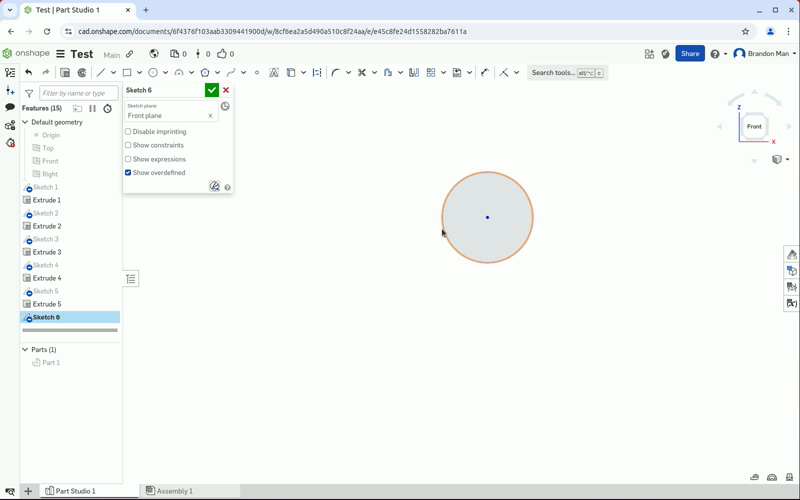
click(442, 228)
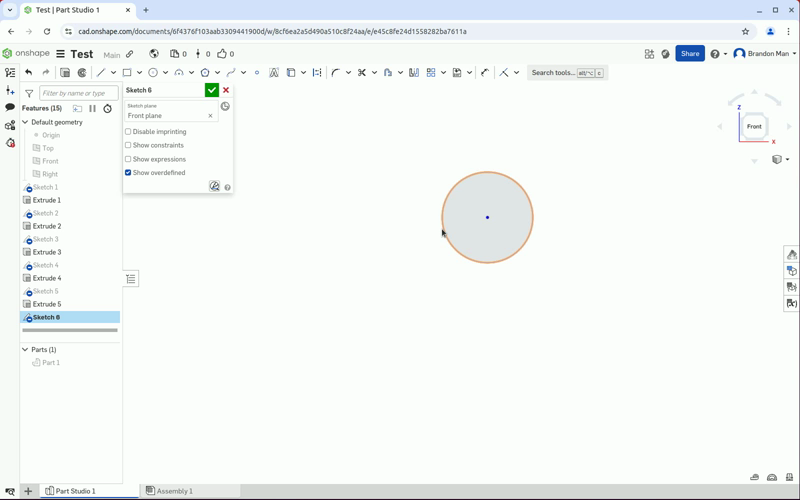
scroll(-6)
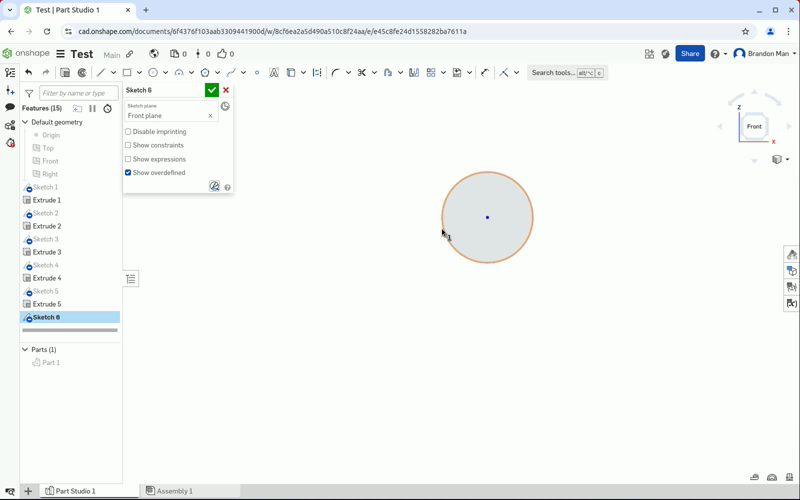
scroll(-6)
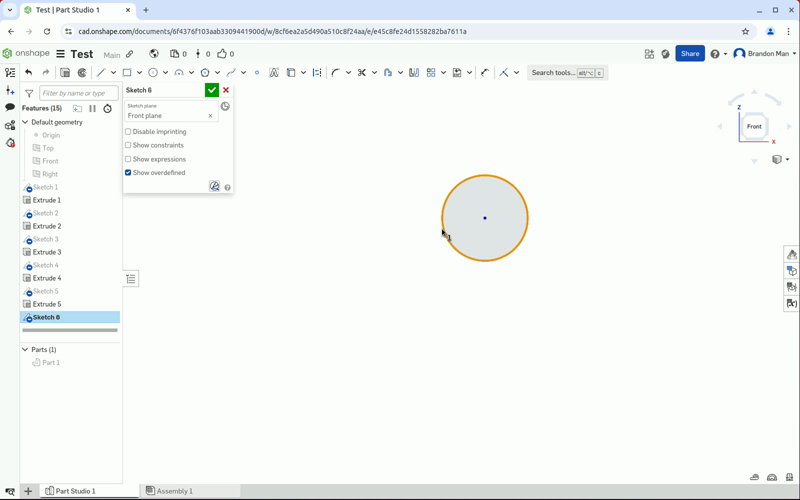
scroll(-6)
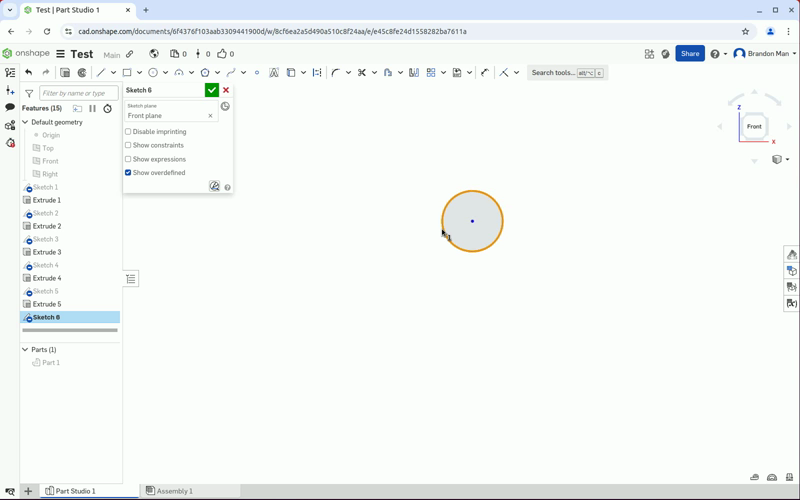
scroll(-6)
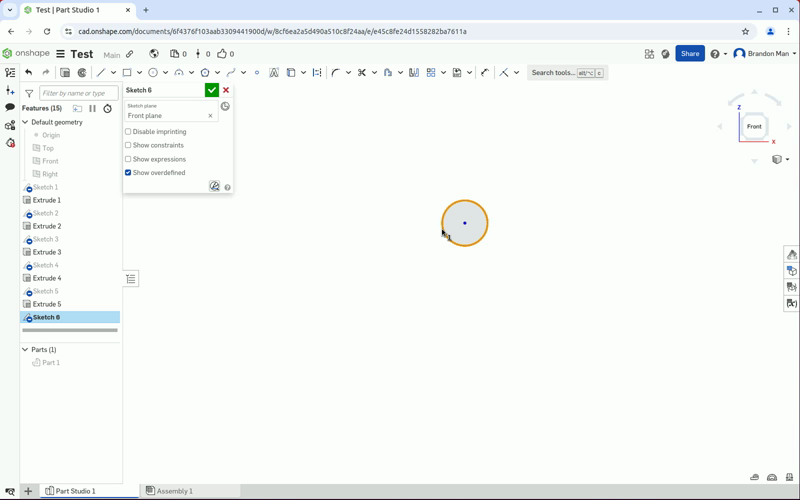
scroll(-6)
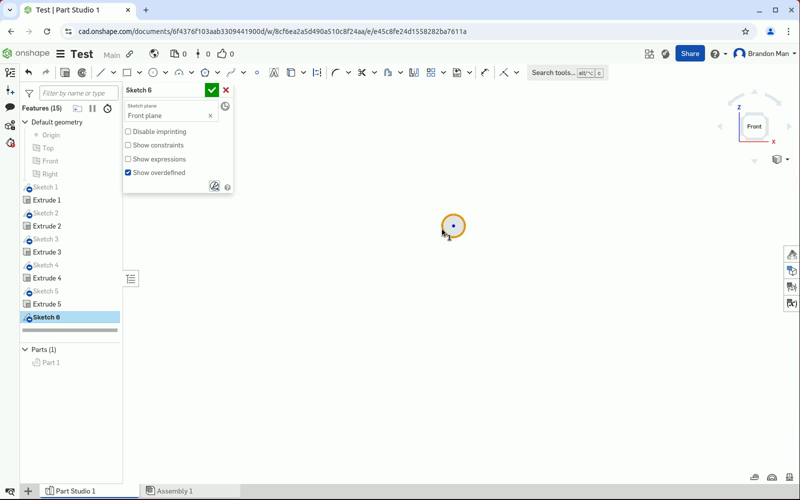
scroll(-6)
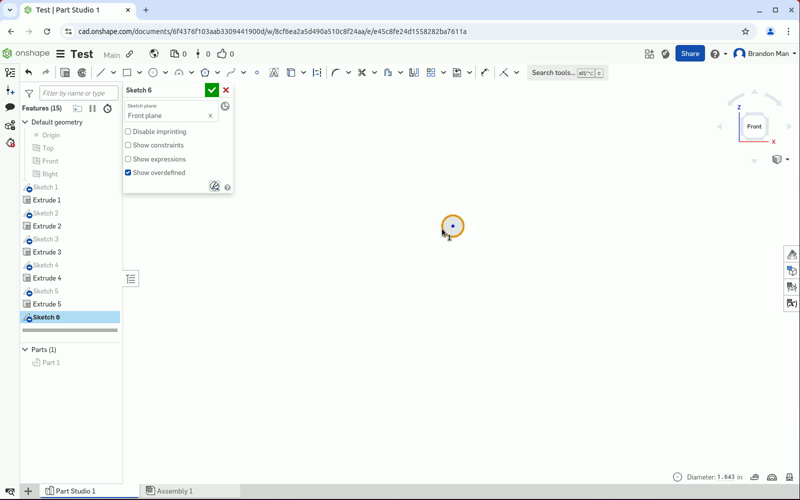
scroll(-6)
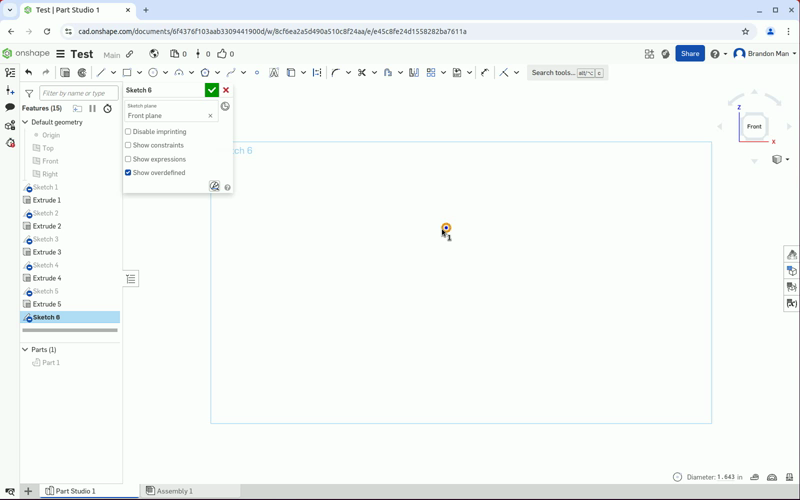
mouse_move(73, 352)
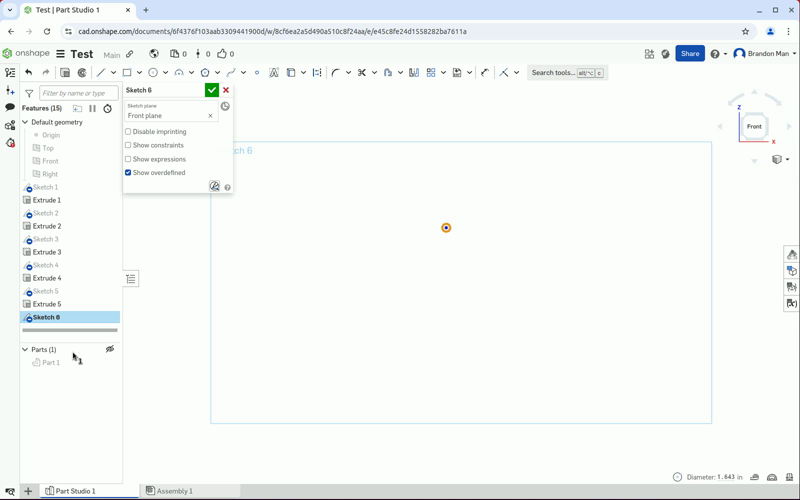
key(shift+y)
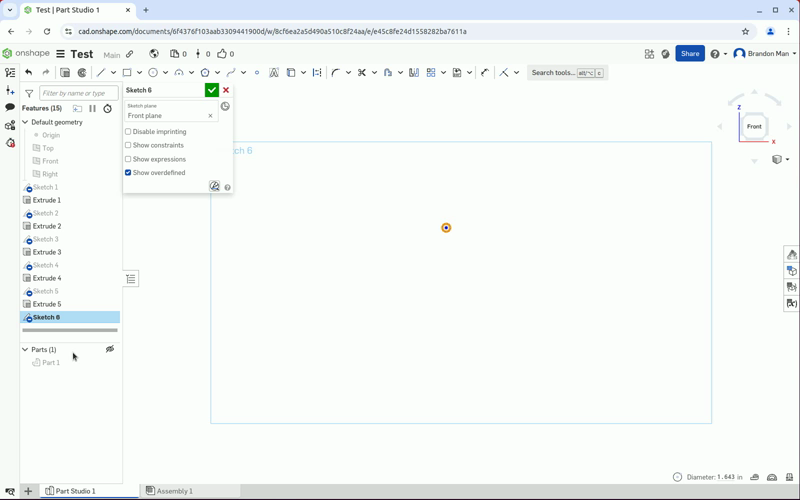
key(shift+e)
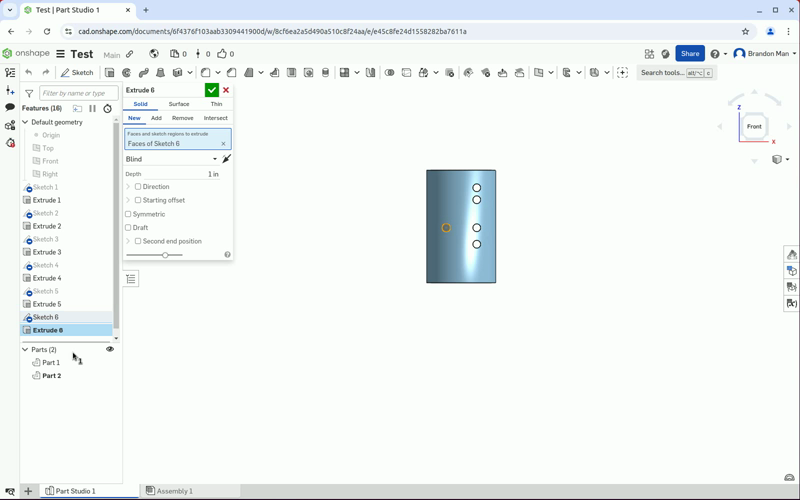
mouse_move(143, 106)
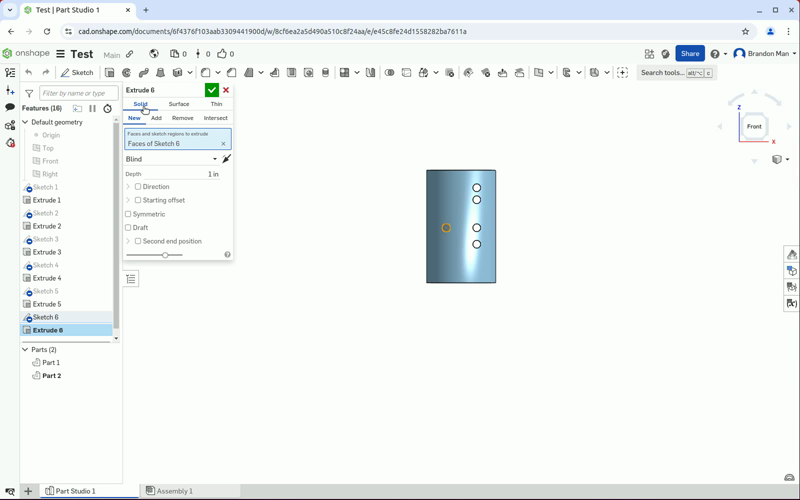
click(143, 106)
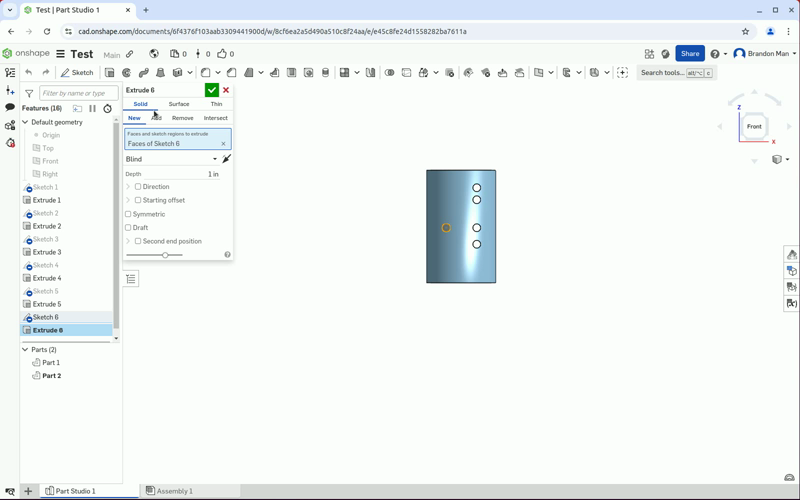
mouse_move(186, 120)
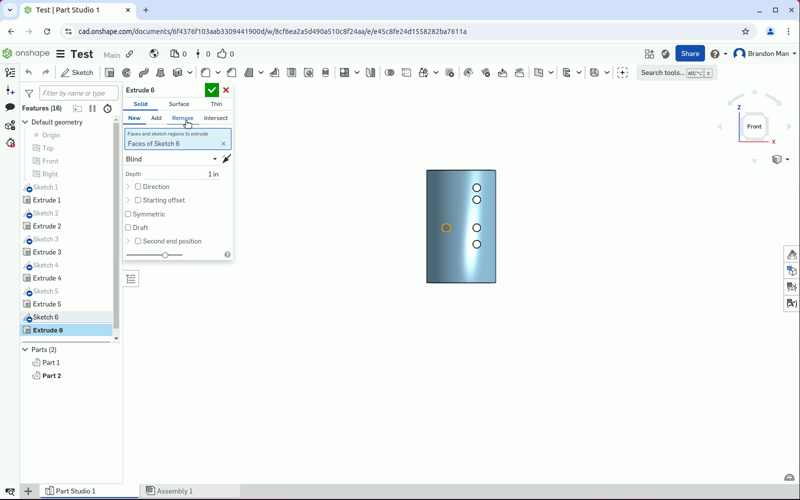
click(186, 120)
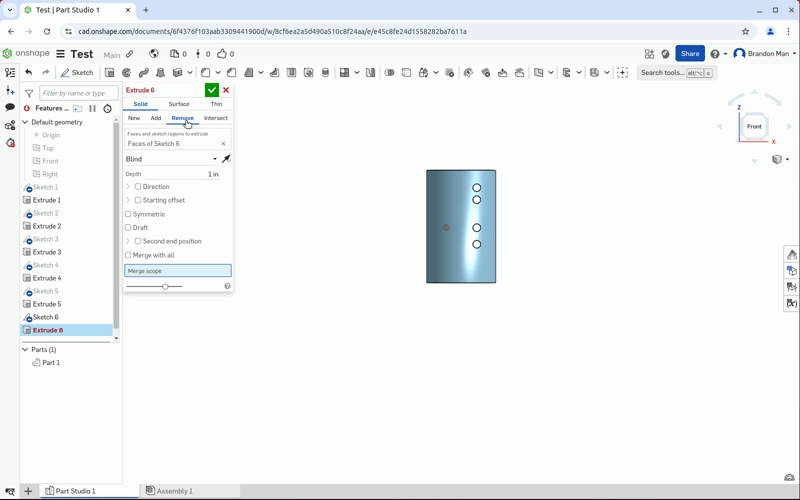
key(tab, 4)
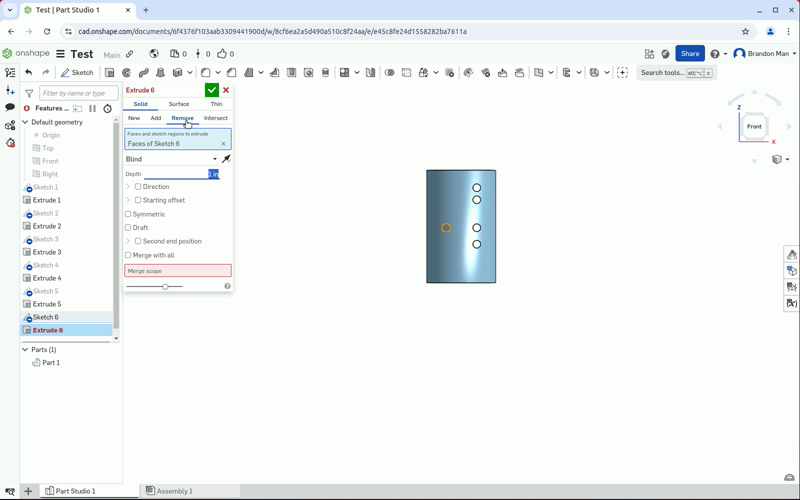
text(9.147)
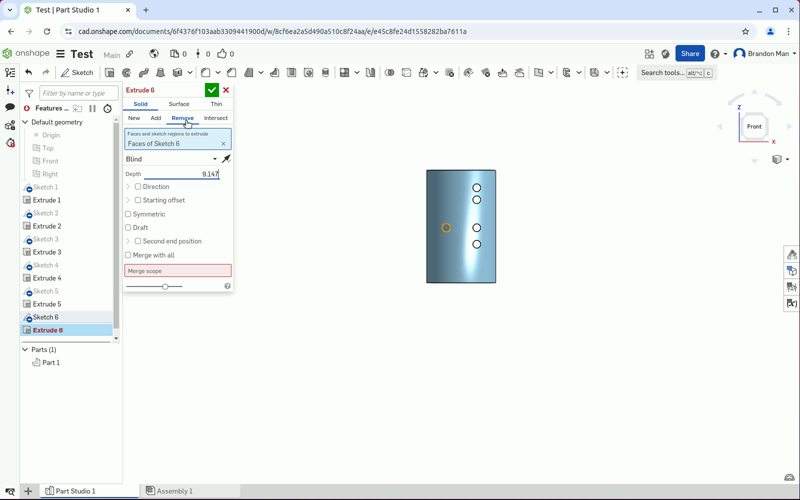
key(tab, 3)
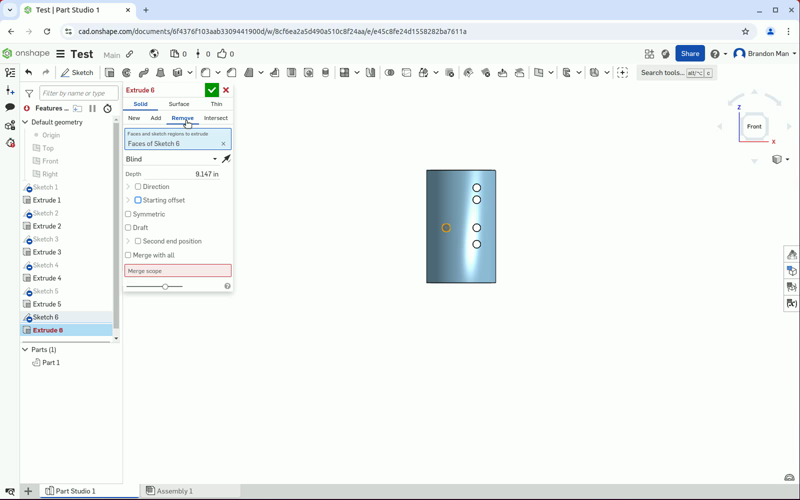
key(tab, 2)
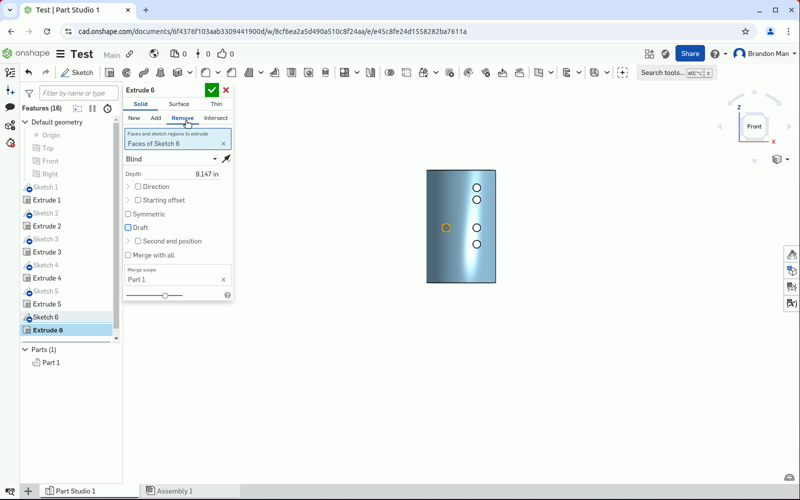
key(space)
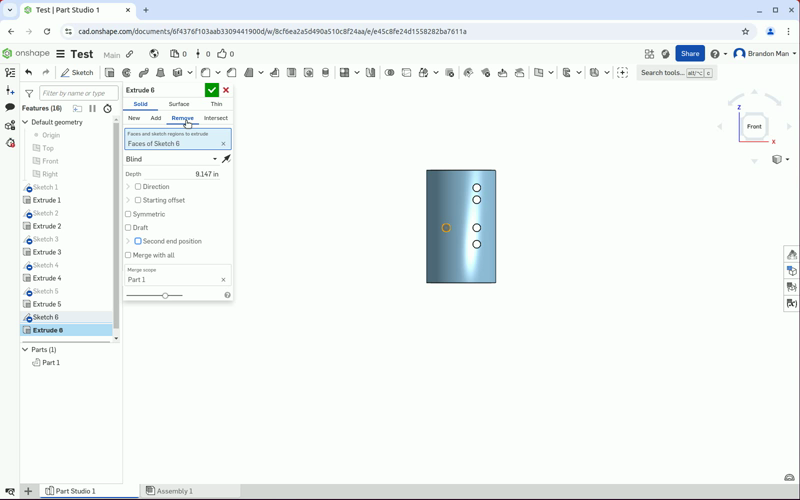
key(tab, 3)
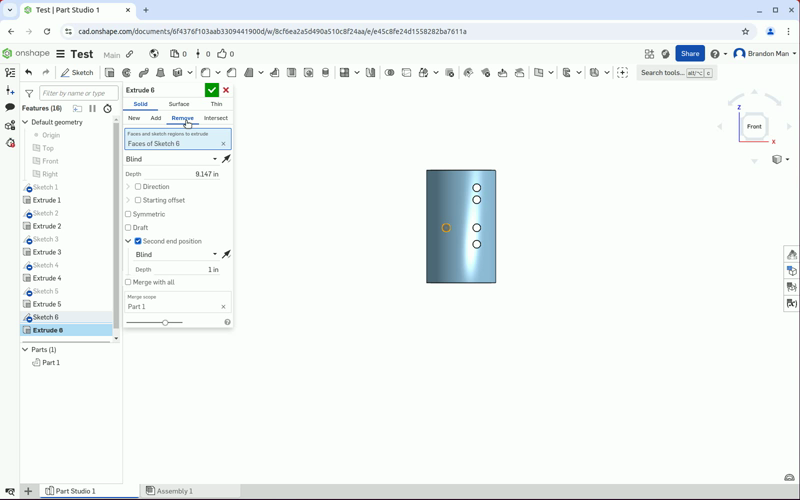
text(9.147)
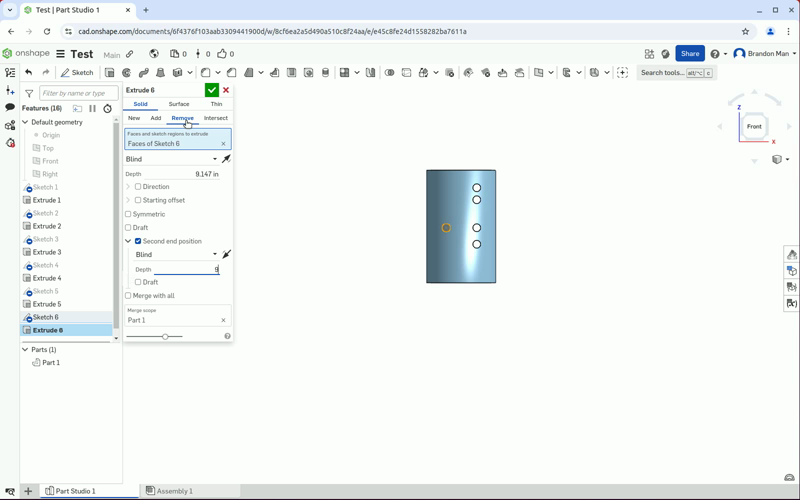
key(tab, 2)
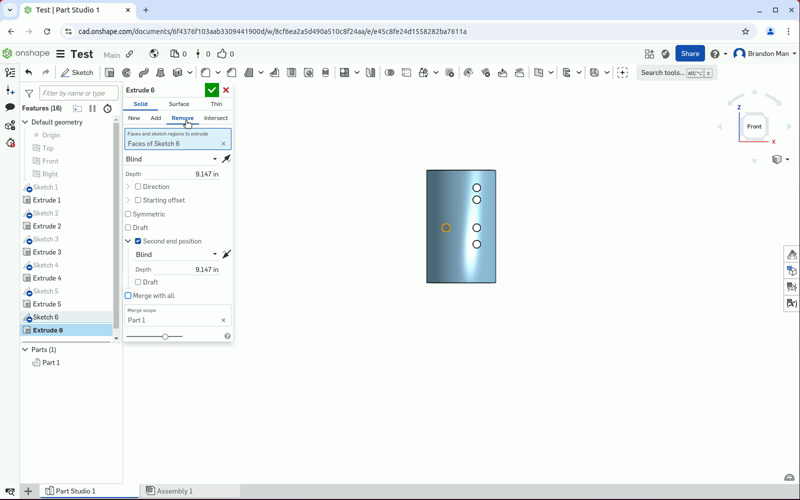
key(space)
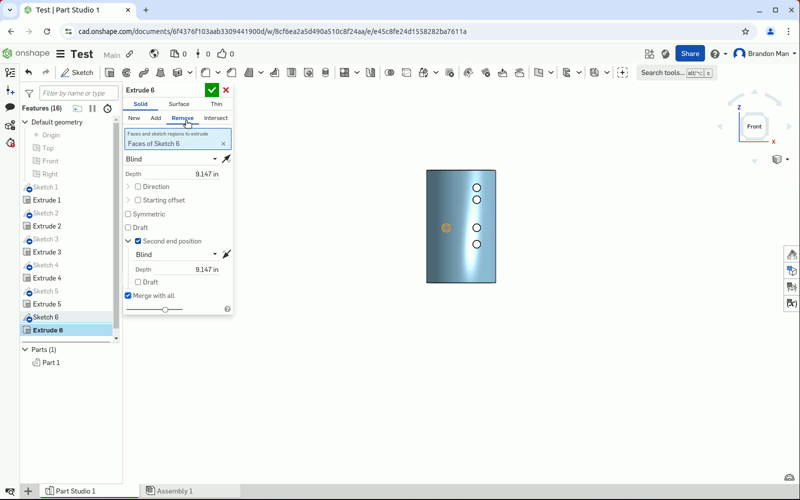
key(enter)
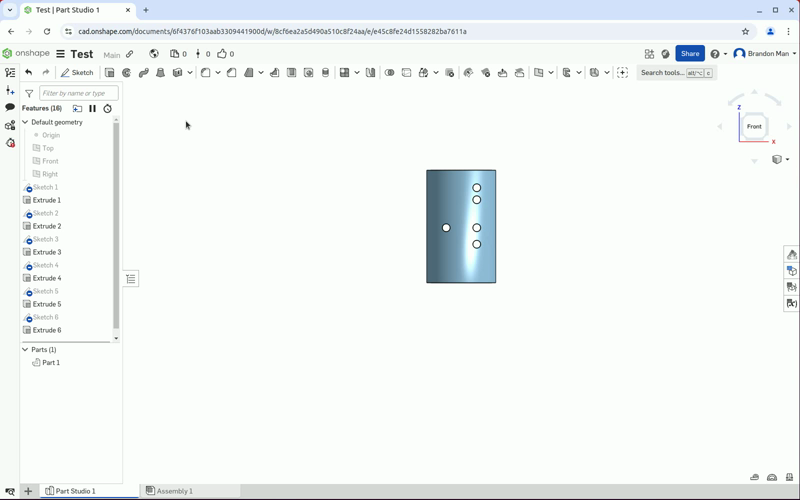
key(shift+h)
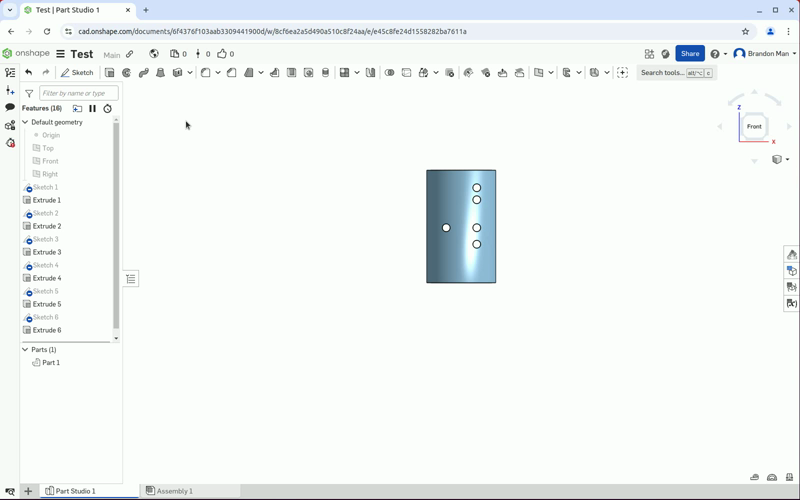
key(shift+h)
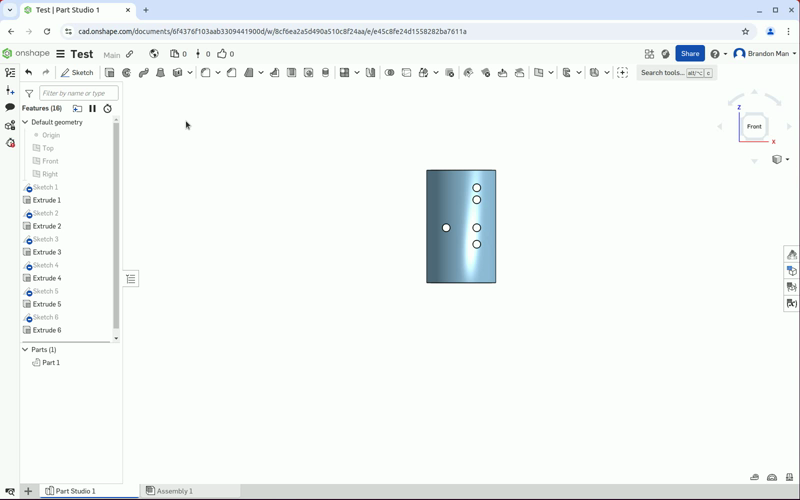
mouse_move(69, 189)
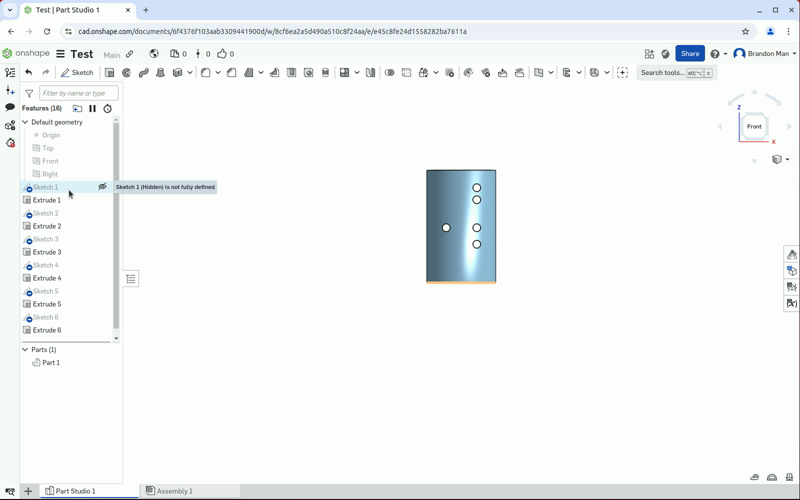
click(69, 189)
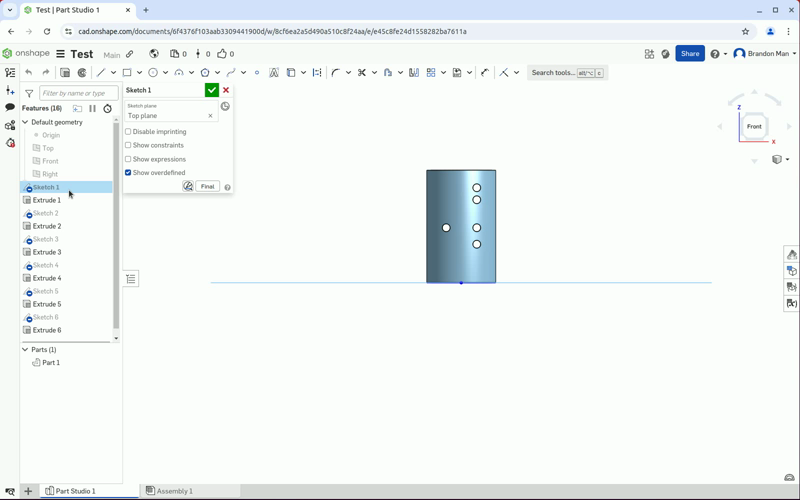
mouse_move(229, 92)
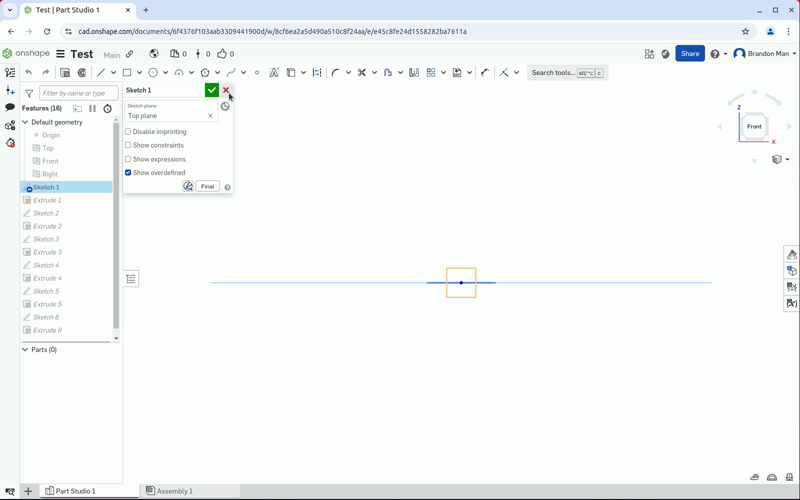
click(229, 92)
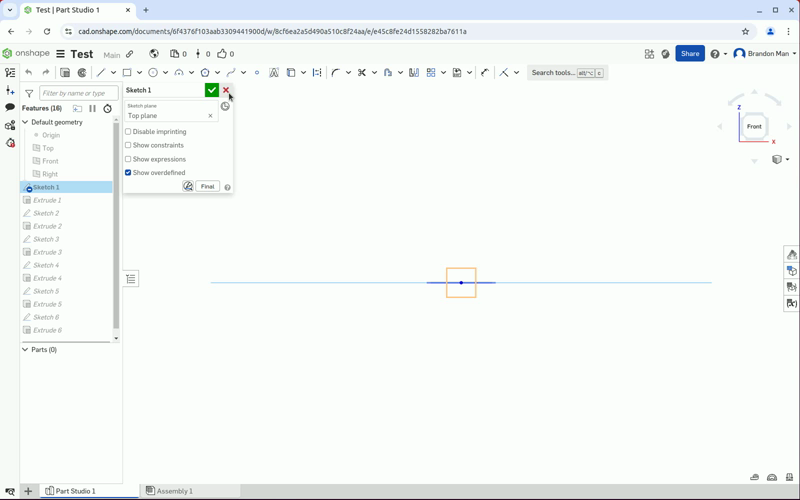
key(shift+s)
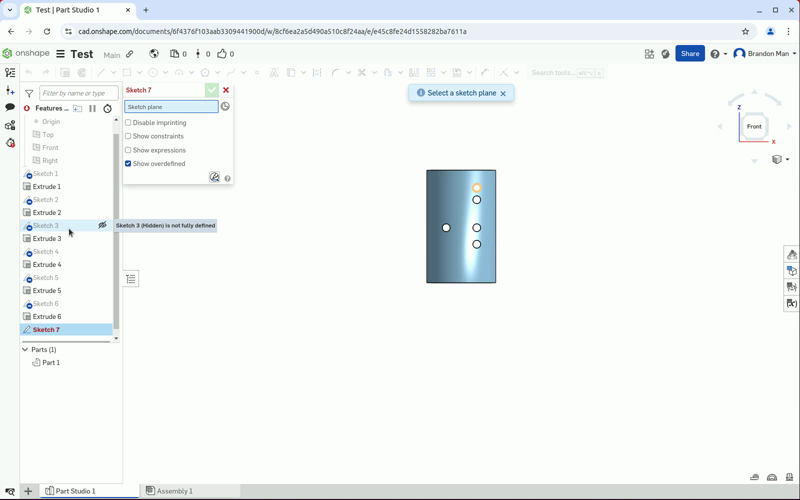
scroll(3)
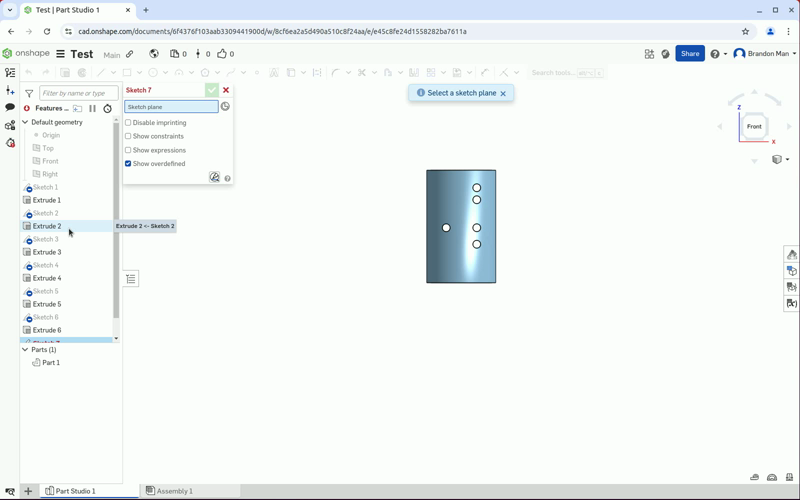
mouse_move(69, 163)
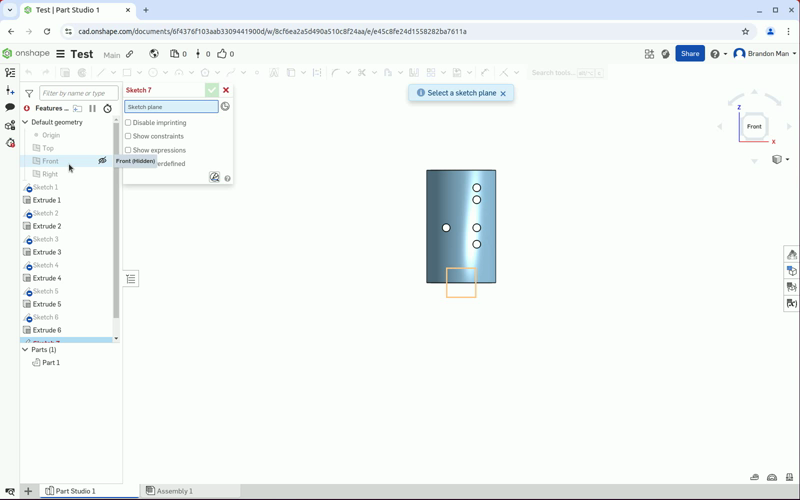
click(69, 163)
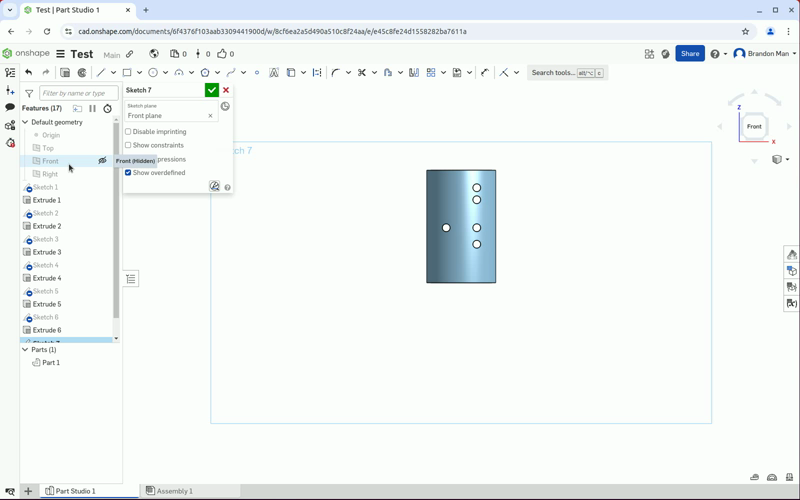
mouse_move(73, 352)
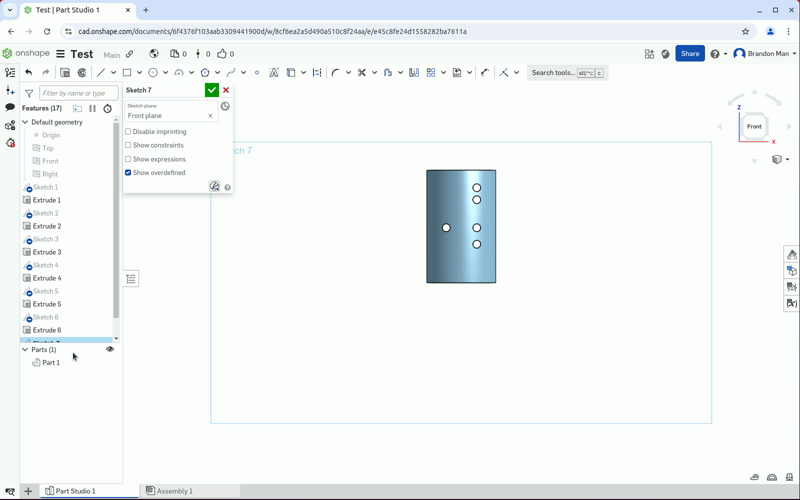
key(y)
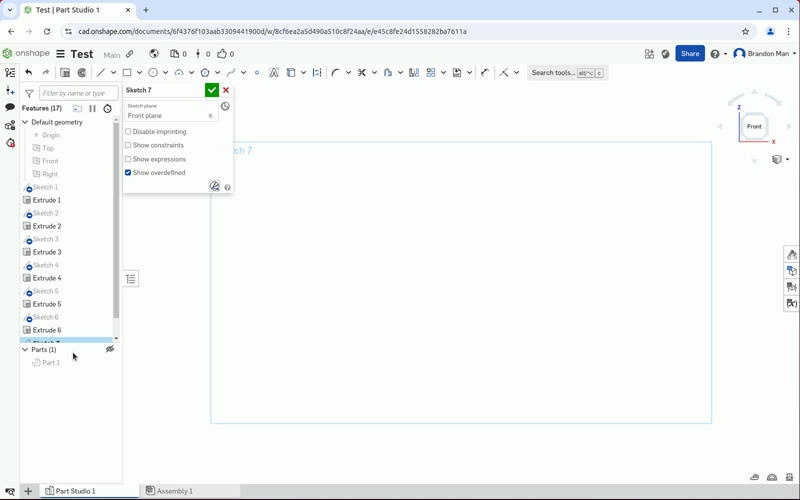
key(c)
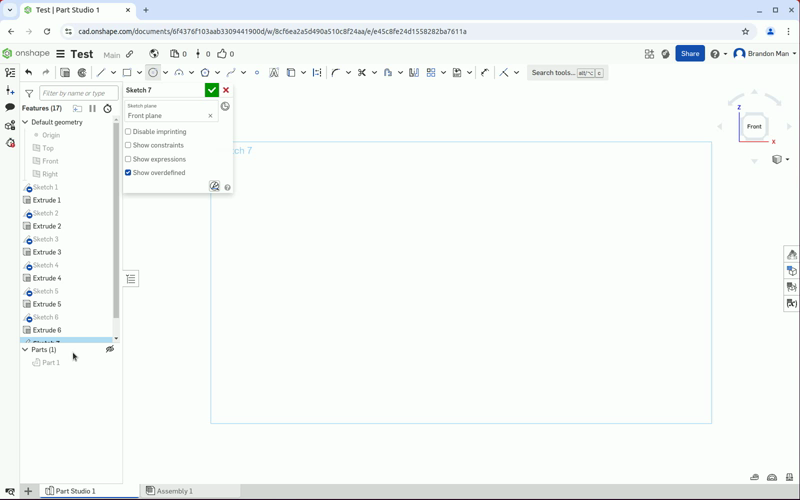
key_down(shift)
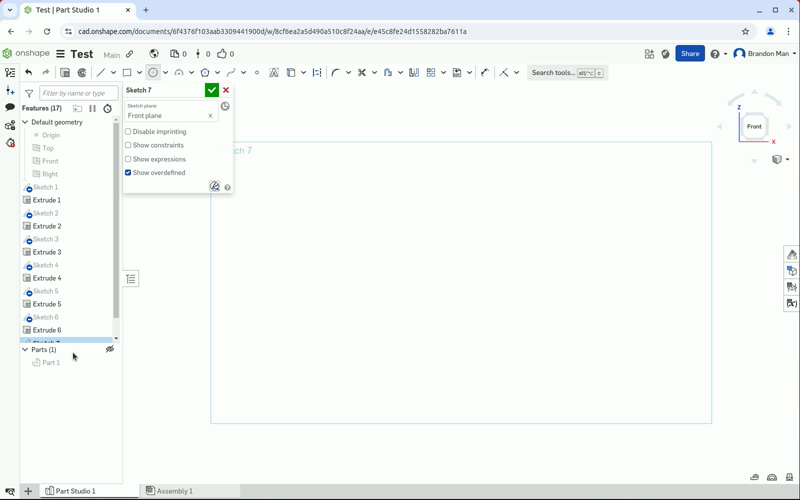
mouse_move(446, 199)
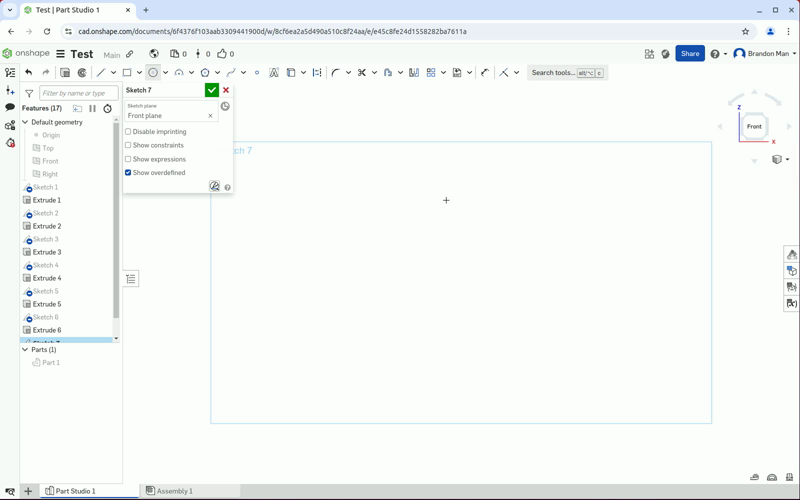
click(446, 199)
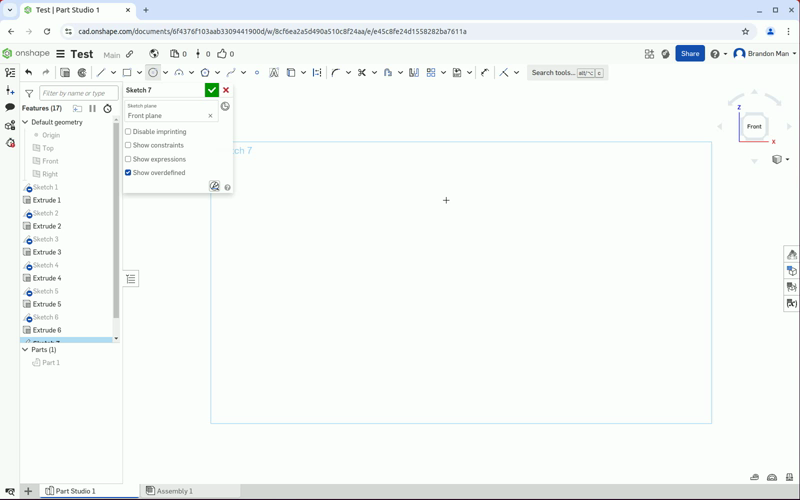
key_up(shift)
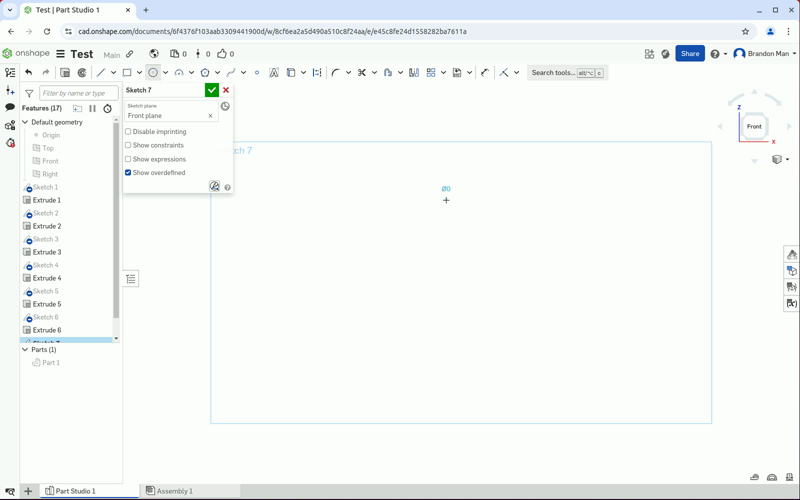
mouse_move(450, 199)
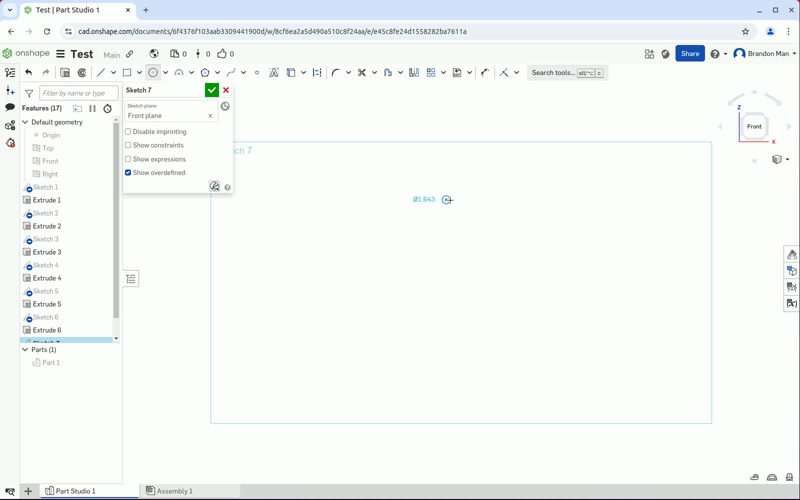
click(450, 199)
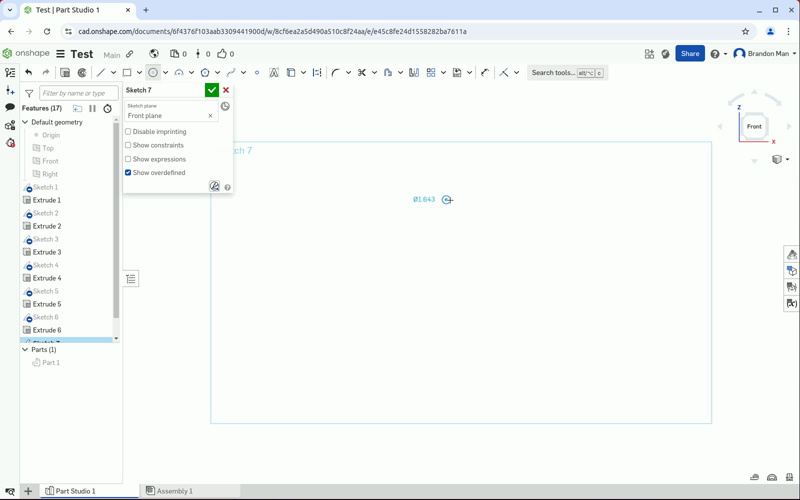
key(esc)
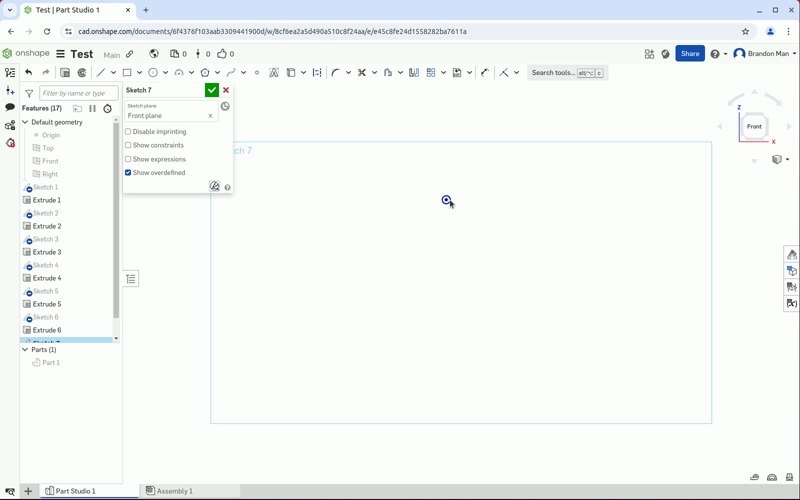
mouse_move(446, 199)
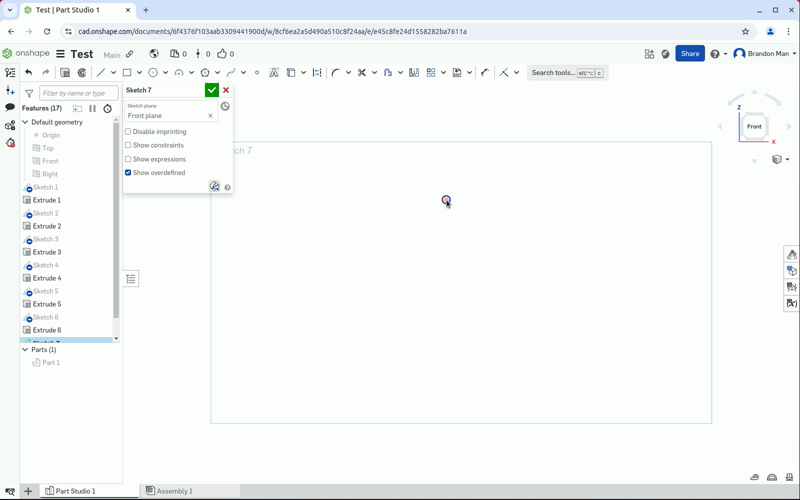
scroll(6)
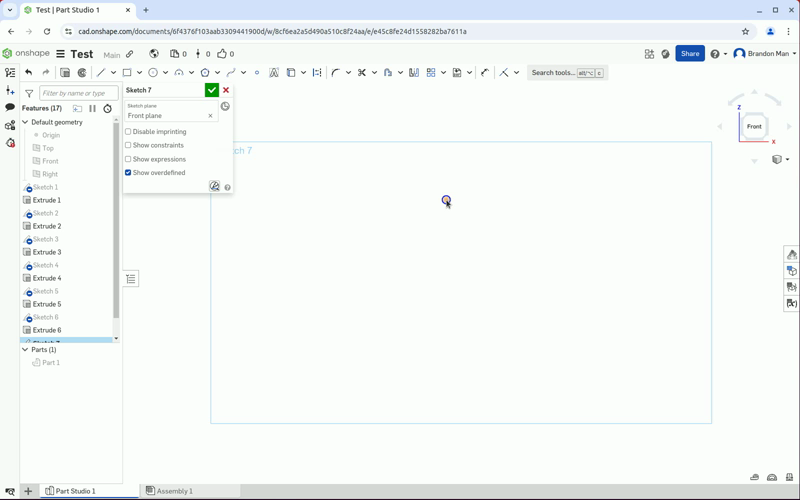
scroll(6)
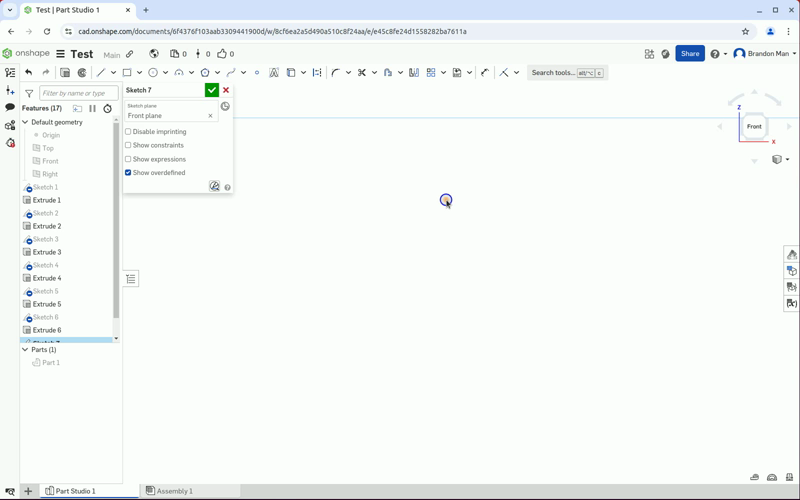
scroll(6)
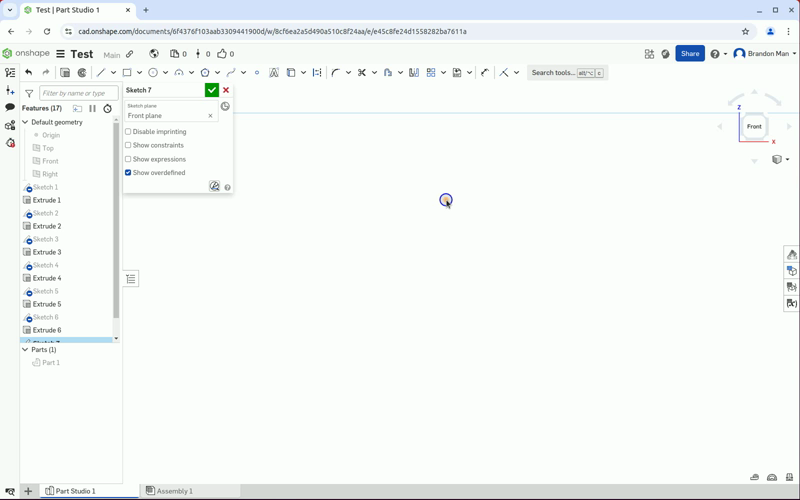
scroll(6)
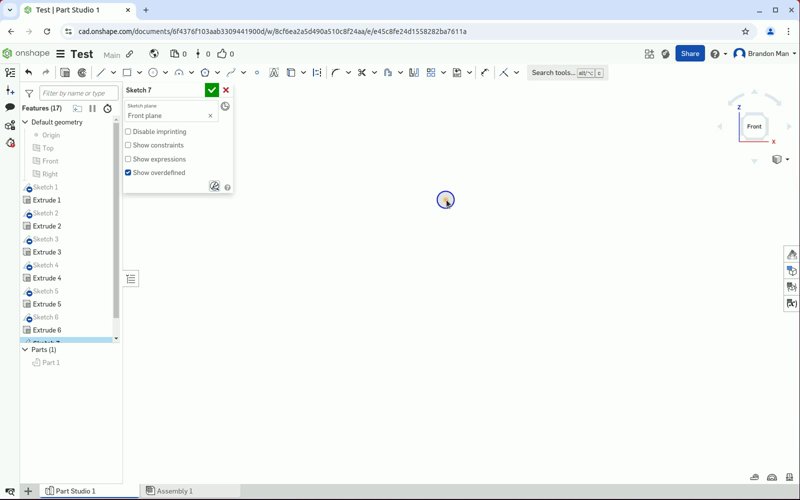
scroll(6)
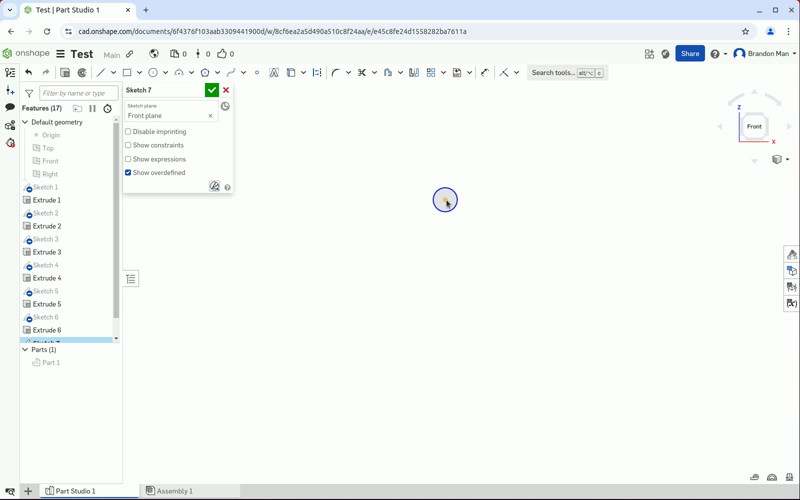
scroll(6)
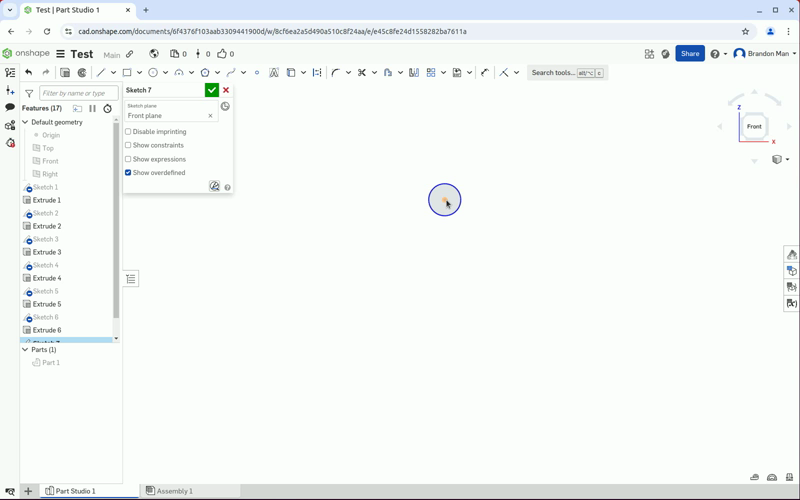
scroll(6)
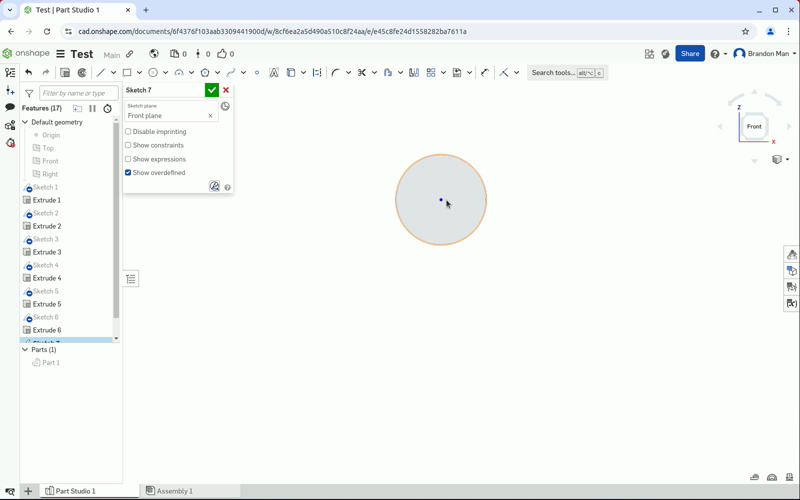
click(446, 199)
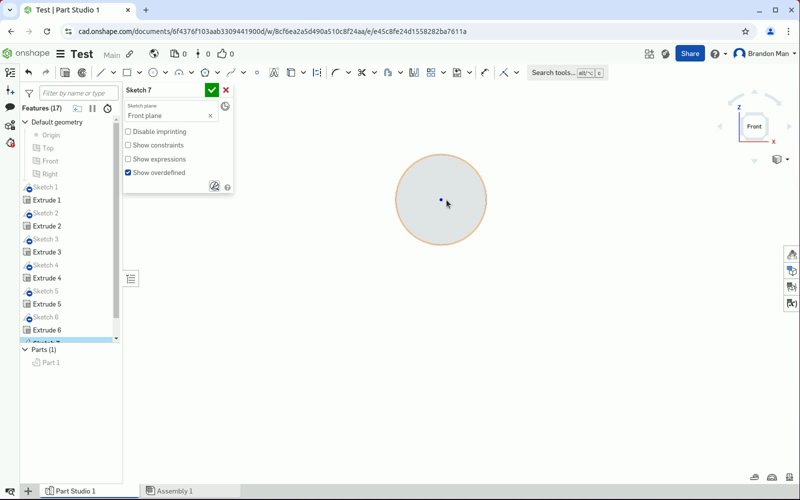
scroll(-6)
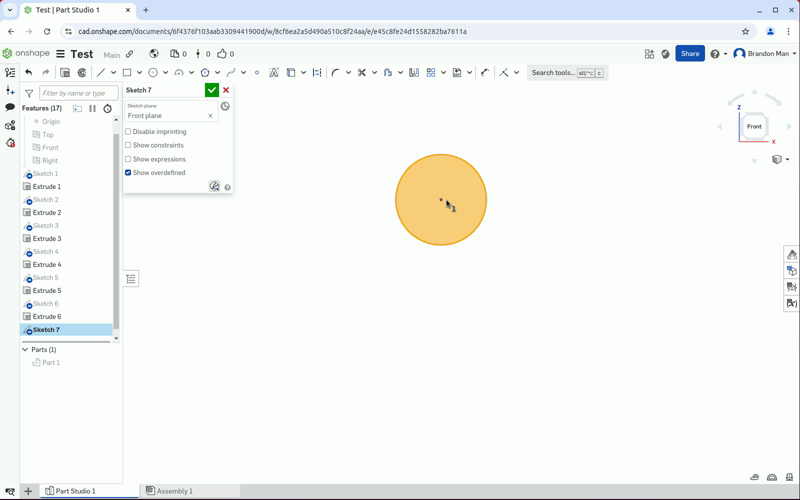
scroll(-6)
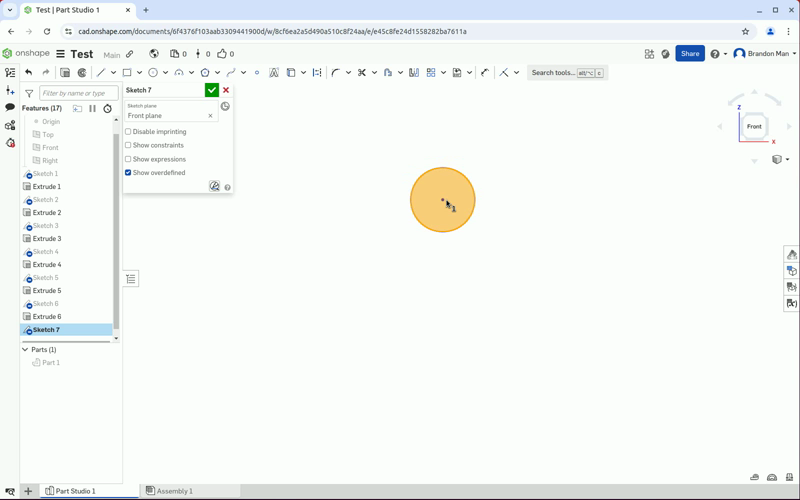
scroll(-6)
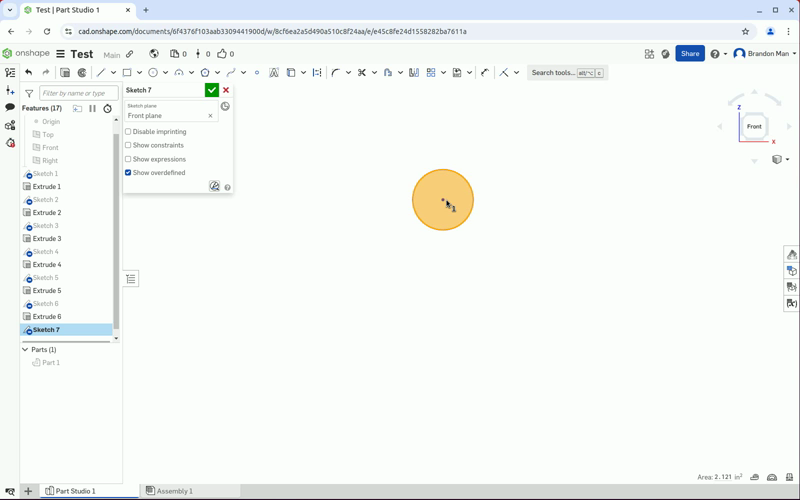
scroll(-6)
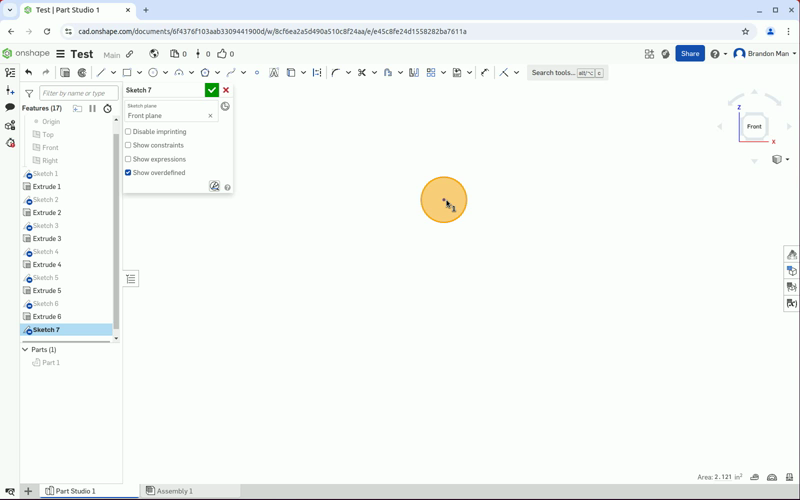
scroll(-6)
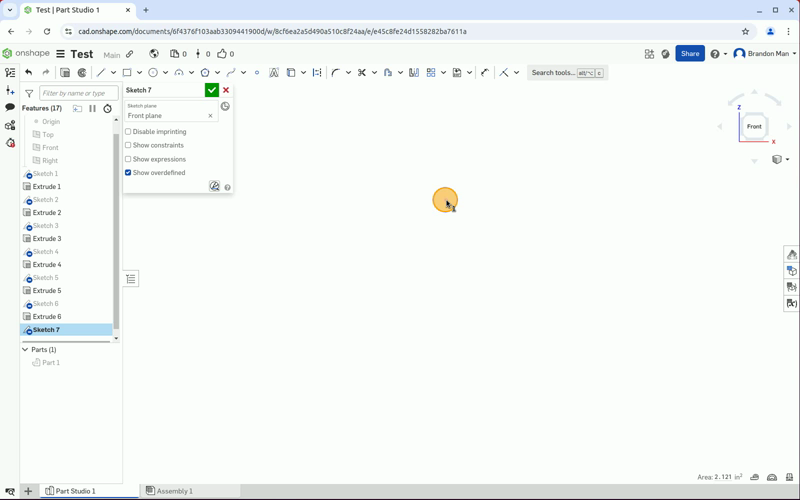
scroll(-6)
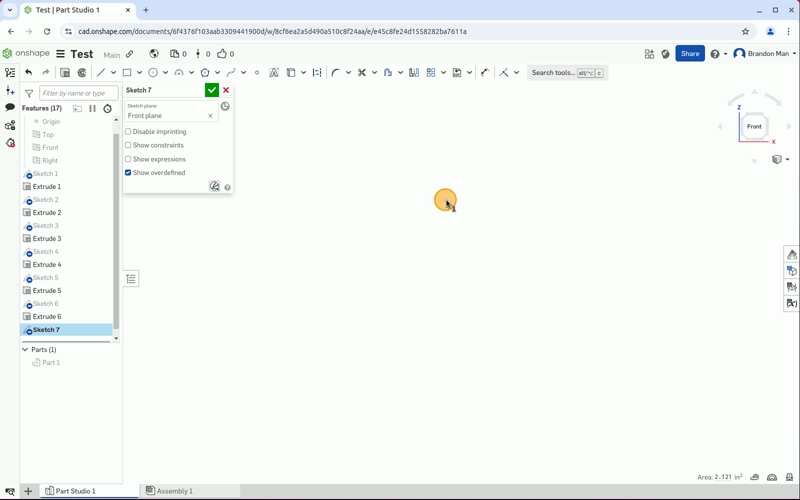
scroll(-6)
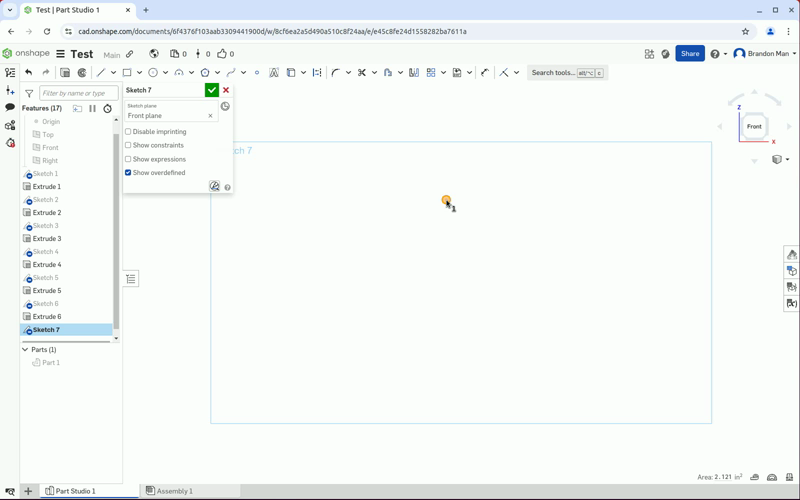
mouse_move(73, 352)
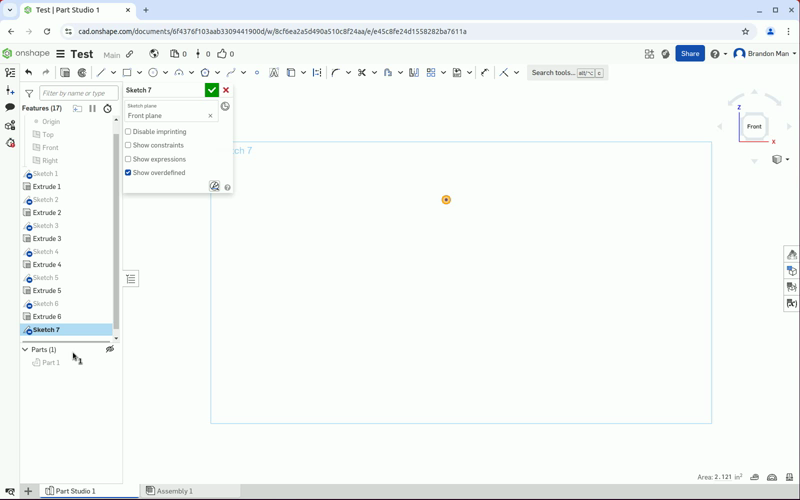
key(shift+y)
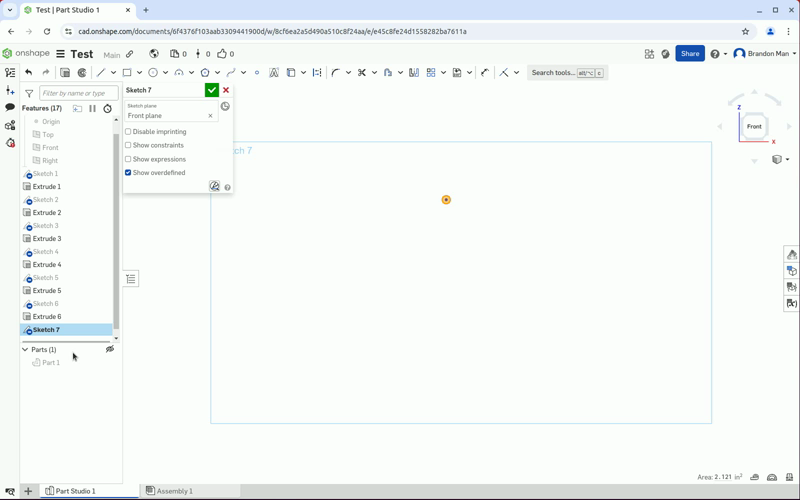
key(shift+e)
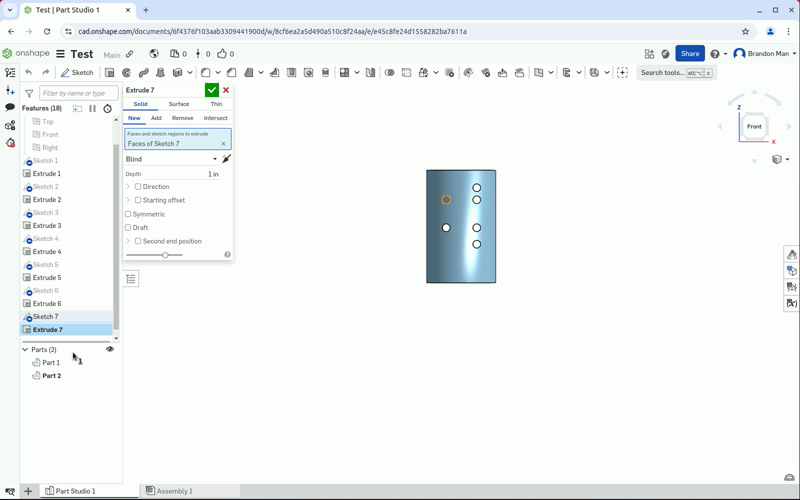
mouse_move(143, 106)
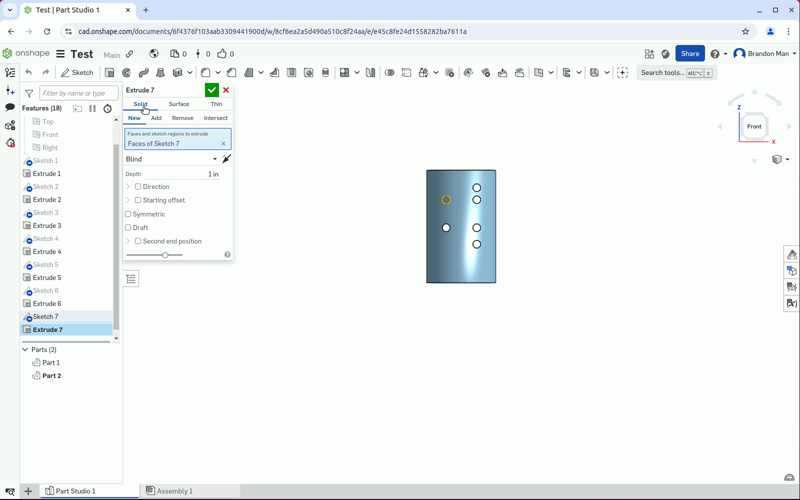
click(143, 106)
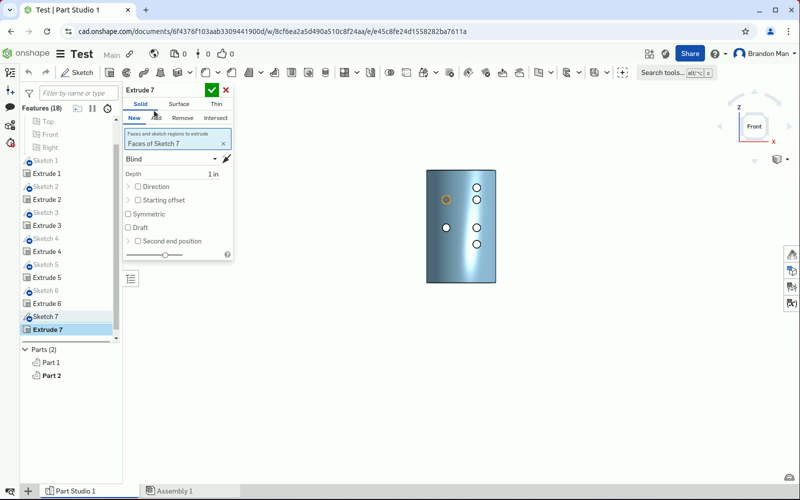
mouse_move(186, 120)
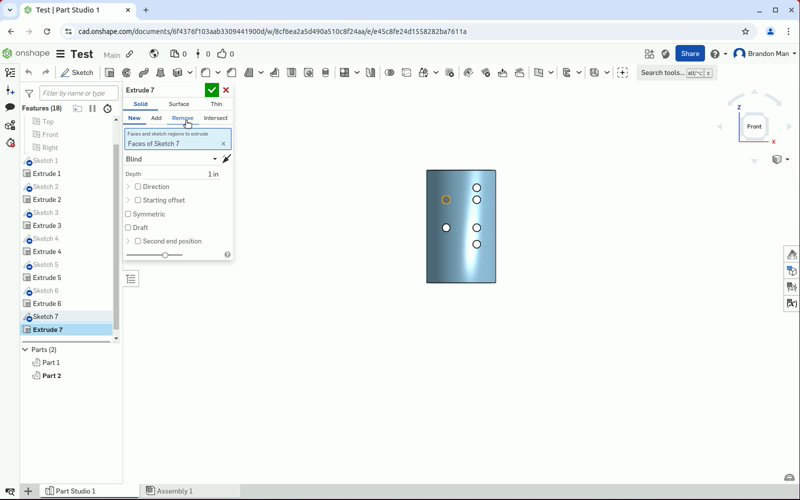
click(186, 120)
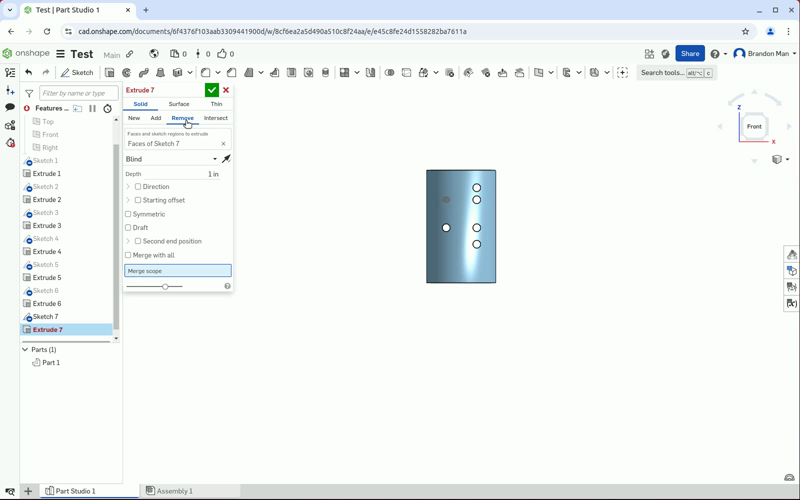
key(tab, 4)
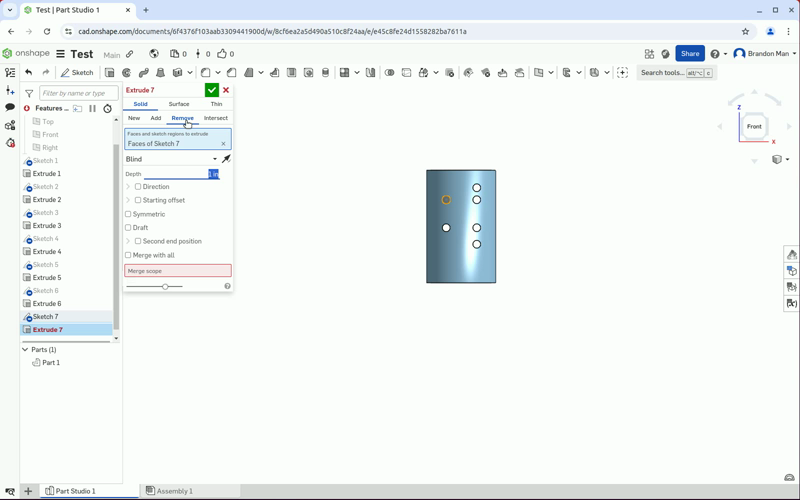
text(9.147)
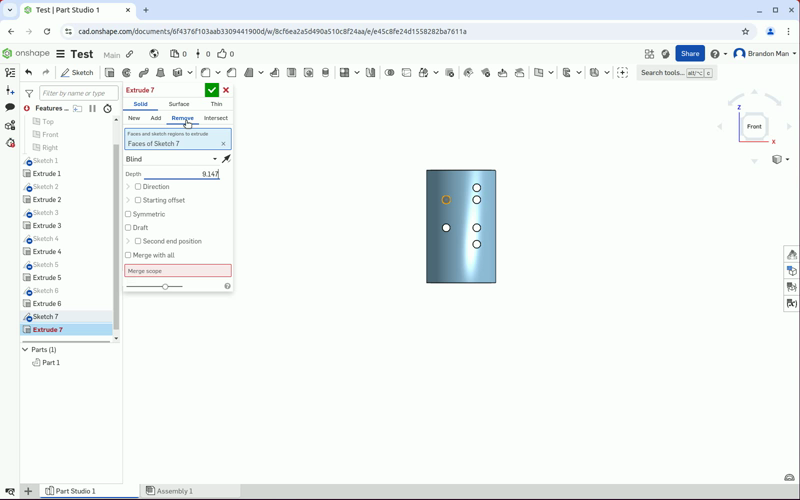
key(tab, 3)
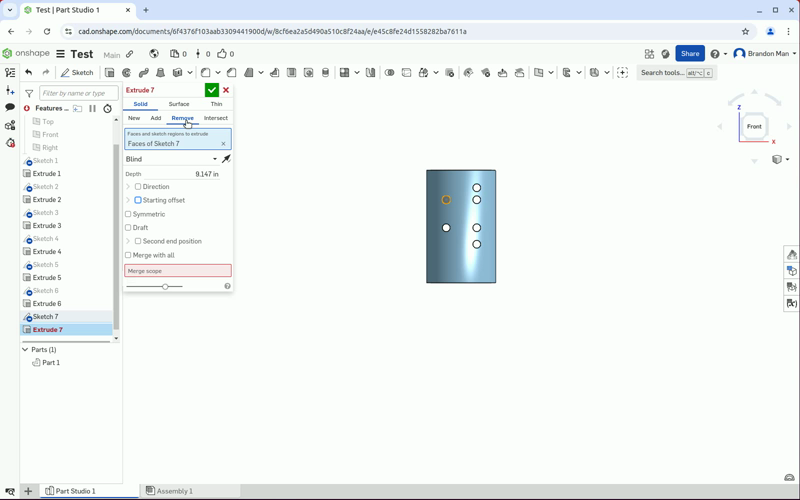
key(tab, 2)
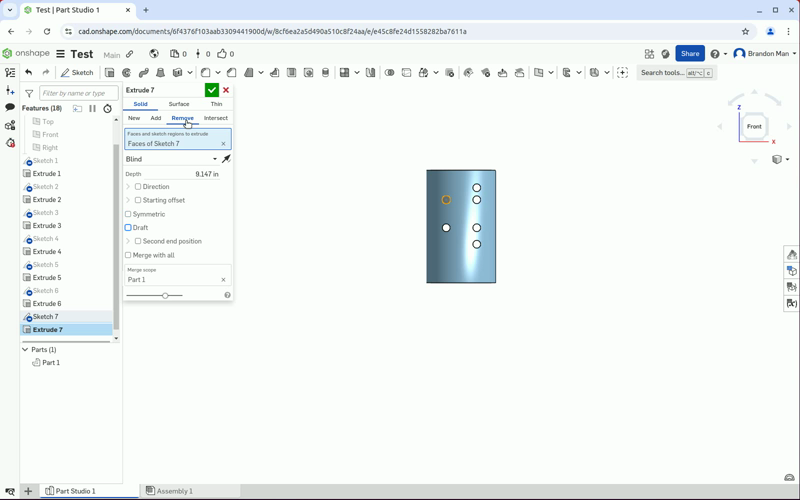
key(space)
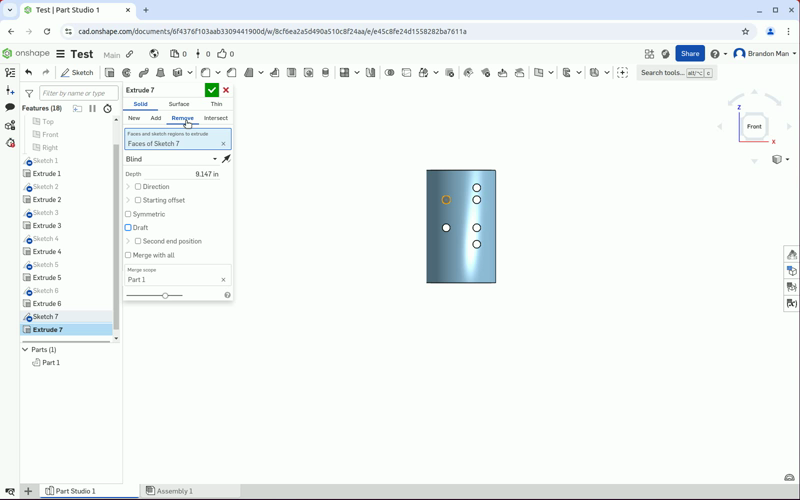
key(tab, 3)
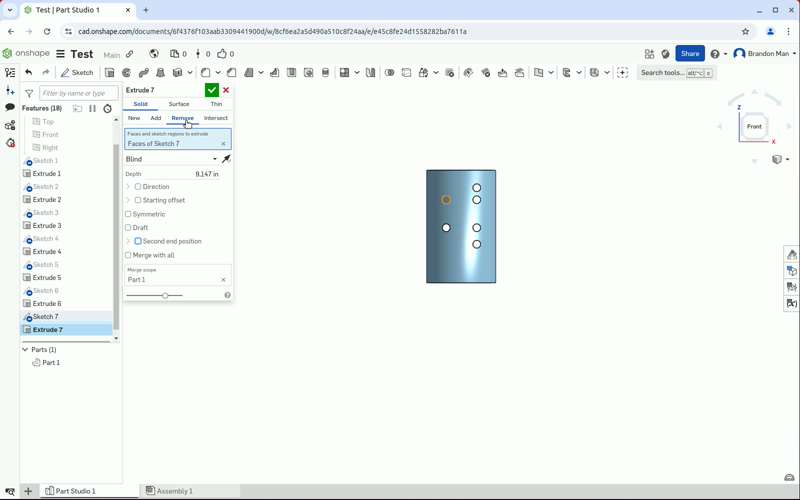
text(9.147)
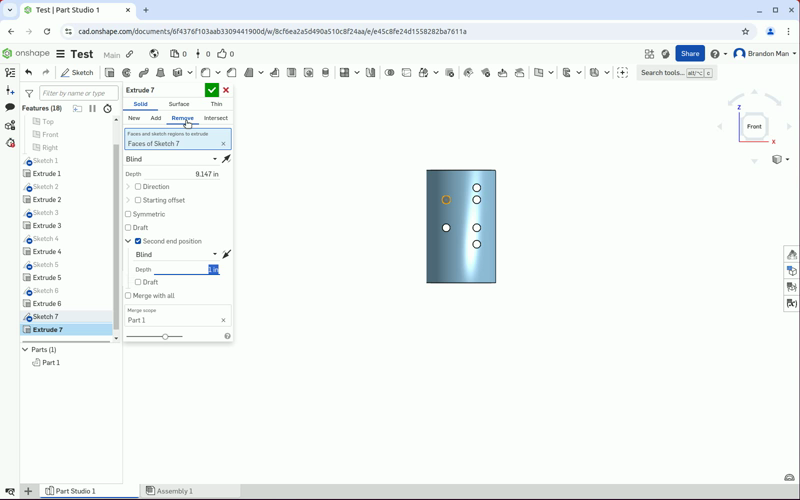
key(tab, 2)
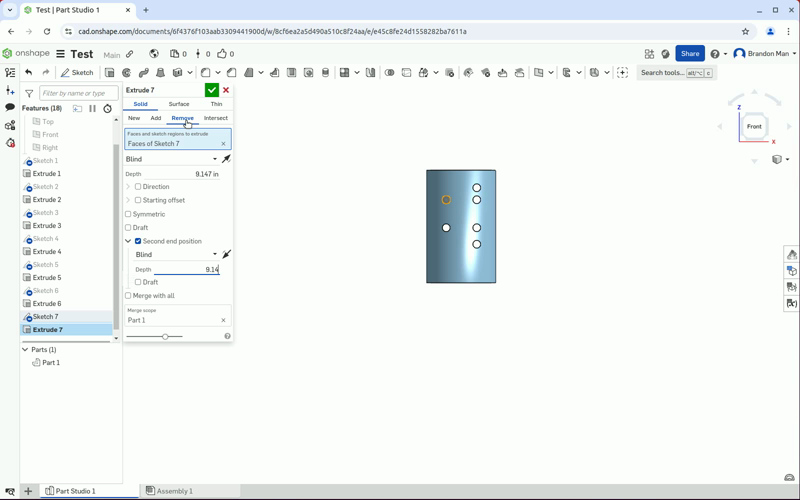
key(space)
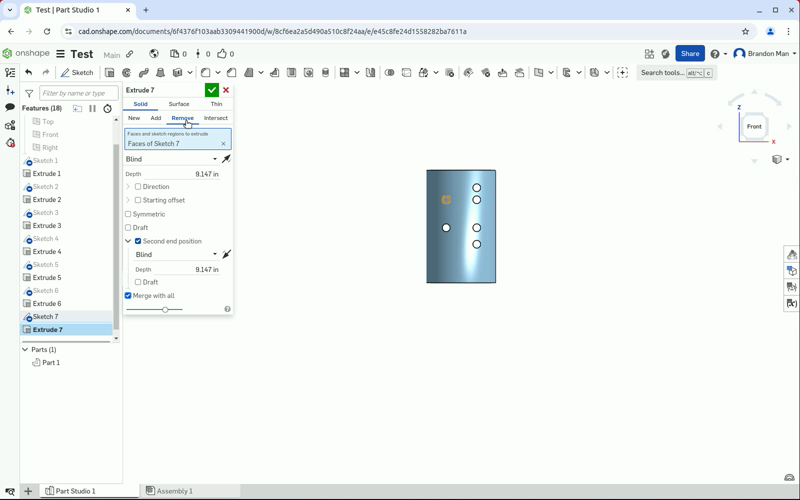
key(enter)
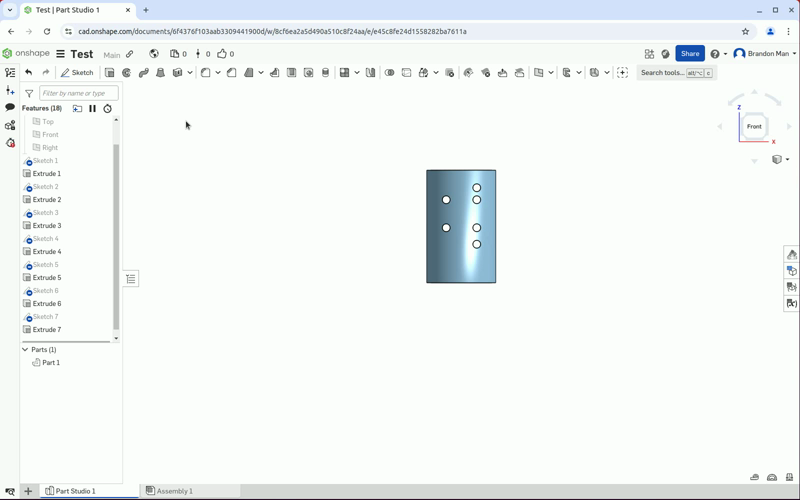
key(shift+h)
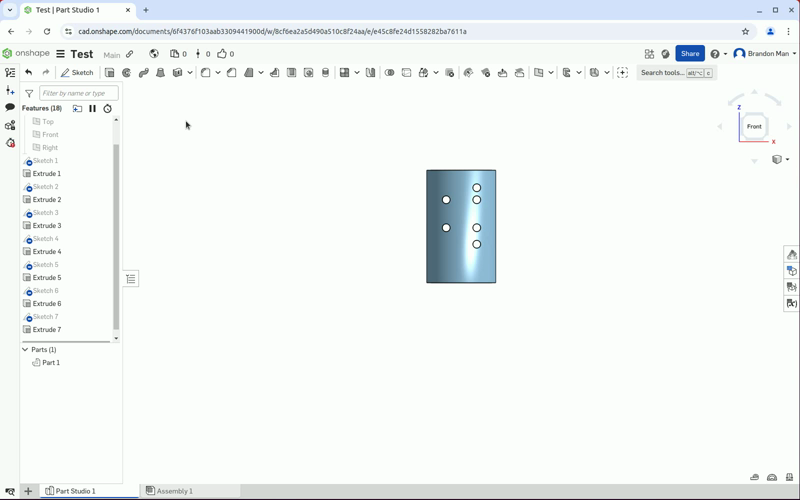
key(shift+h)
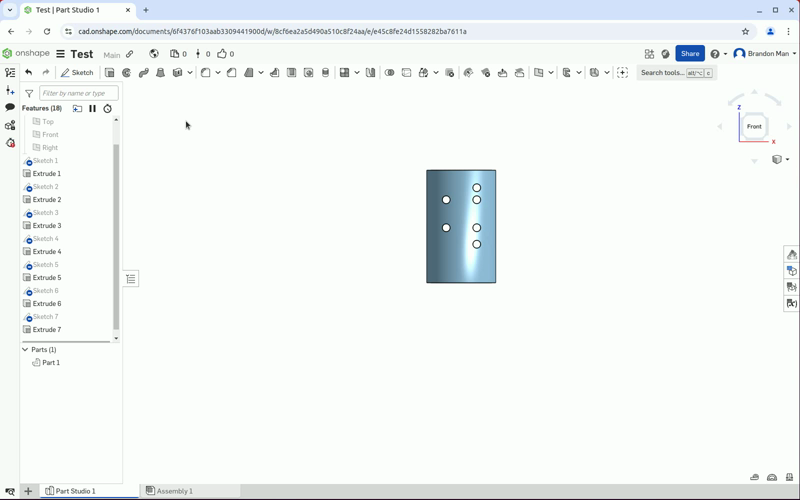
mouse_move(69, 163)
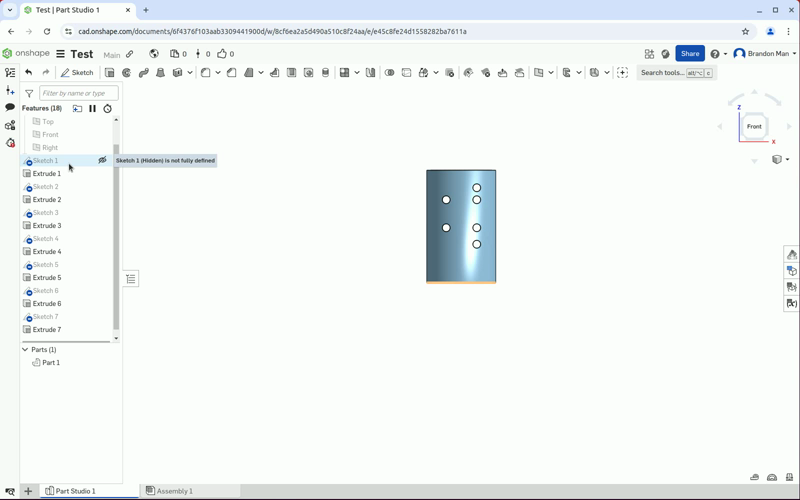
click(69, 163)
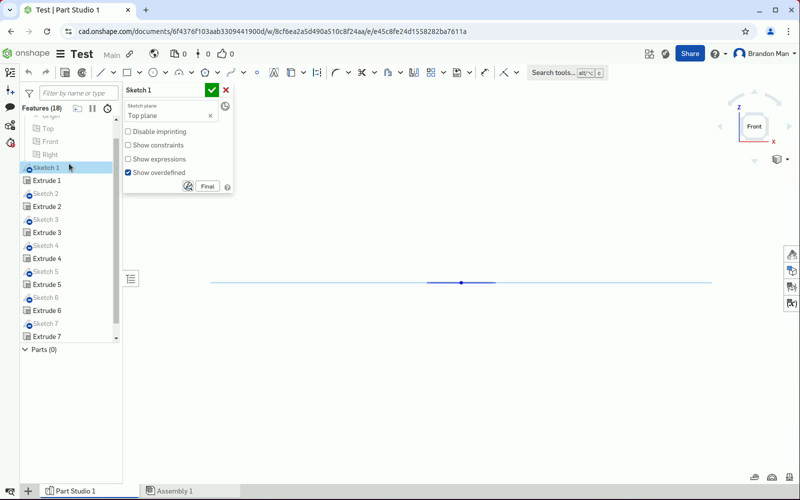
mouse_move(229, 92)
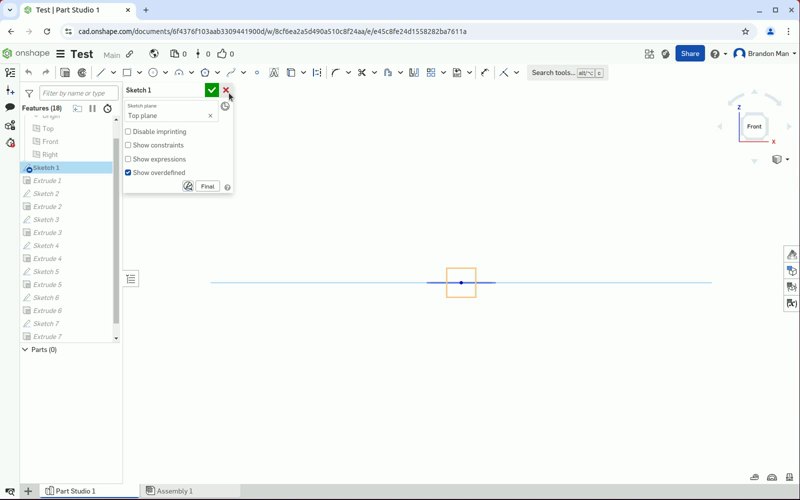
click(229, 92)
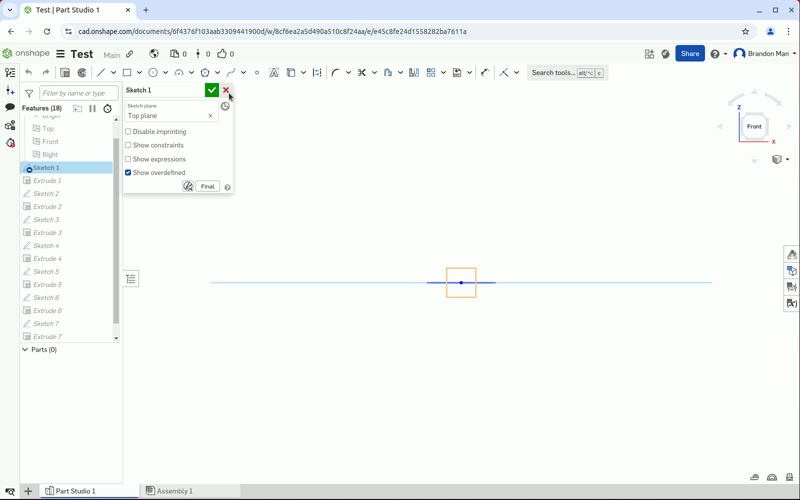
key(shift+s)
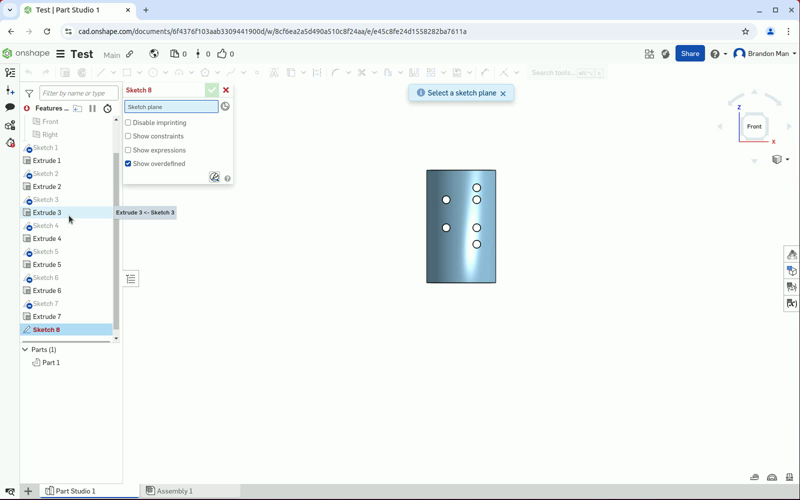
scroll(3)
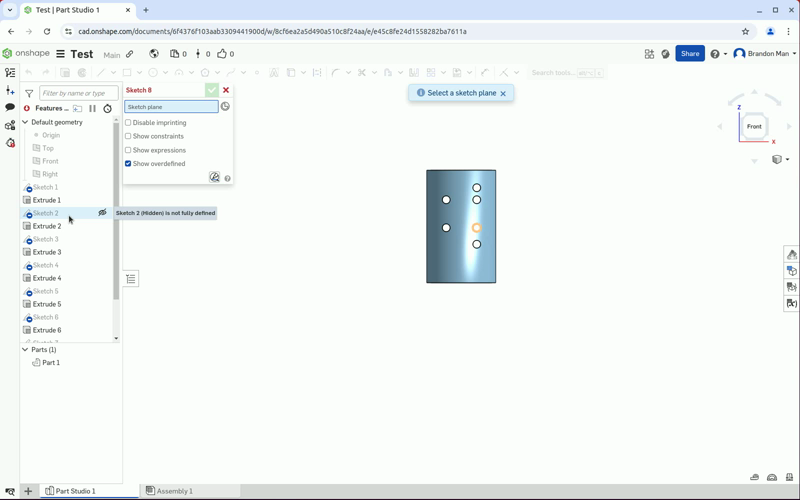
mouse_move(69, 163)
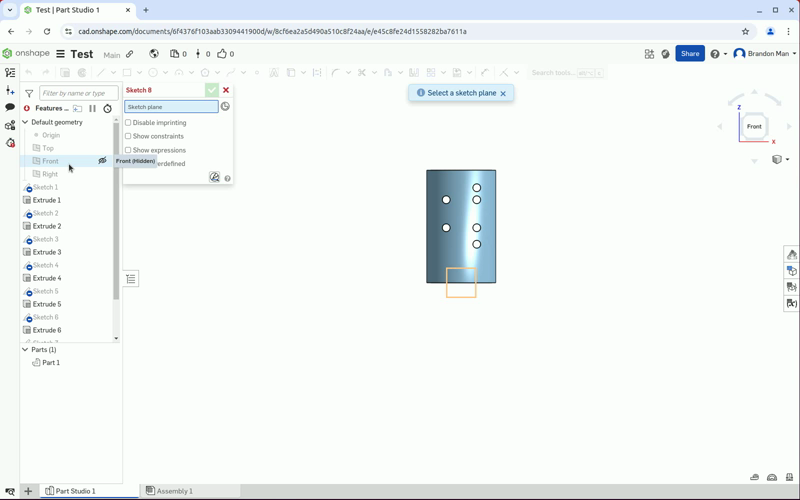
click(69, 163)
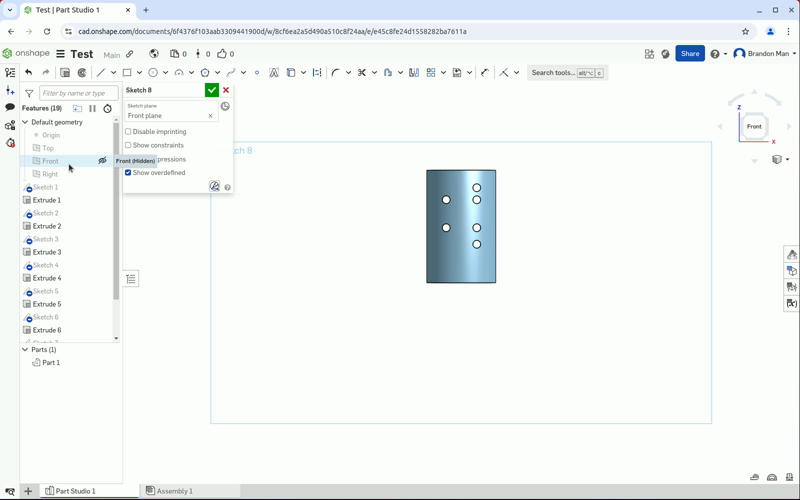
mouse_move(73, 352)
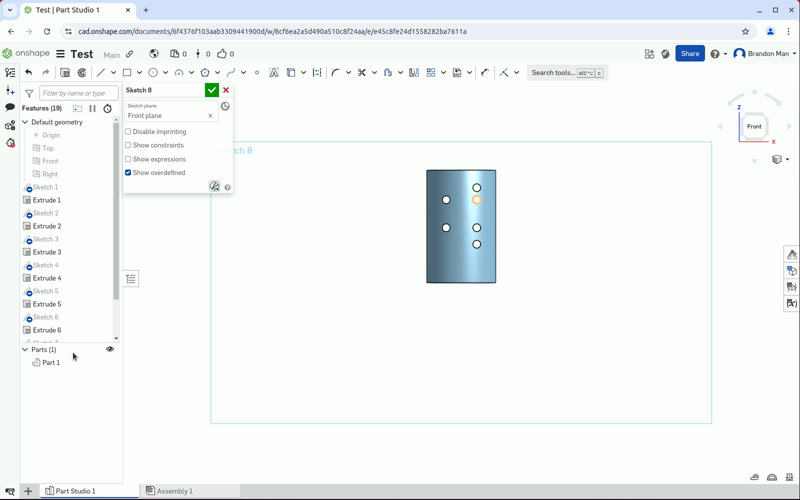
key(y)
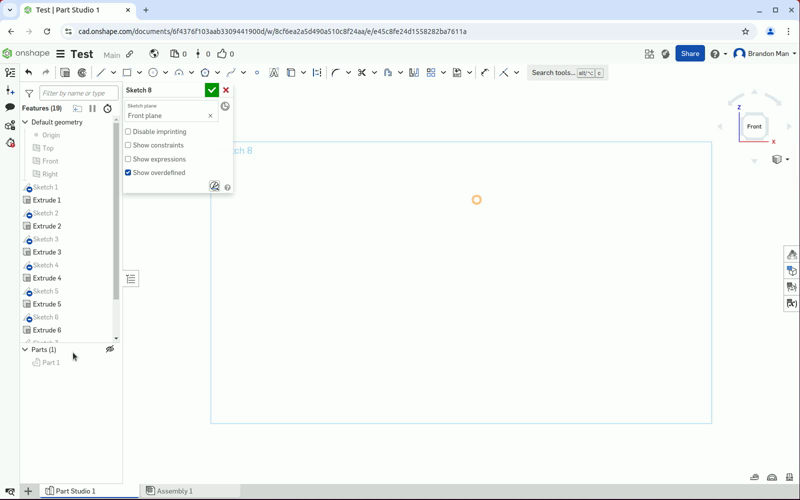
key(c)
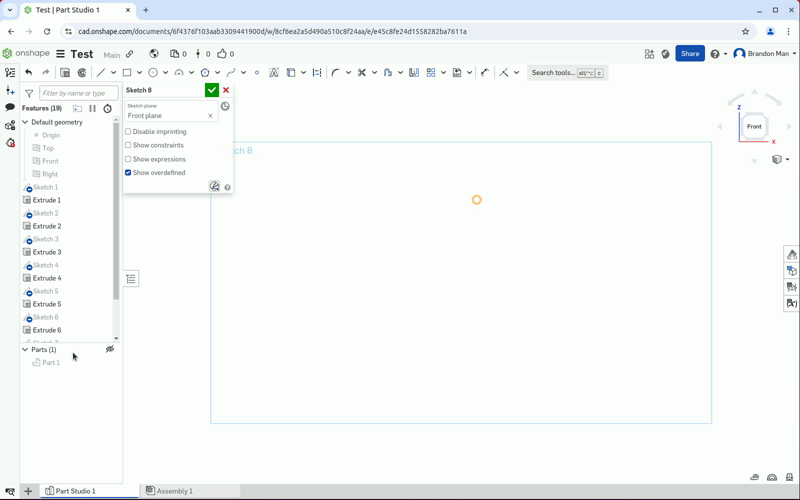
key_down(shift)
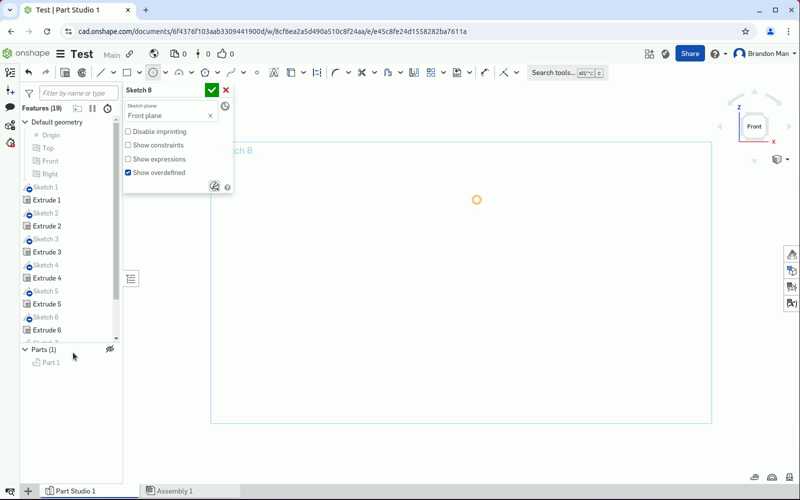
mouse_move(446, 187)
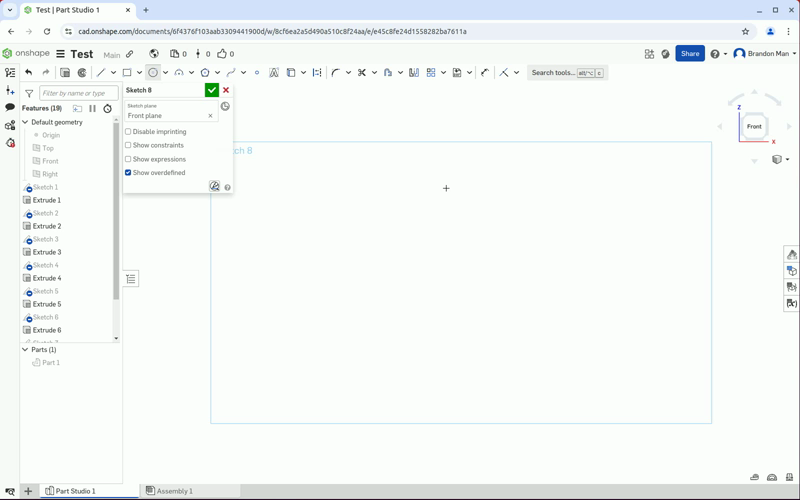
click(446, 187)
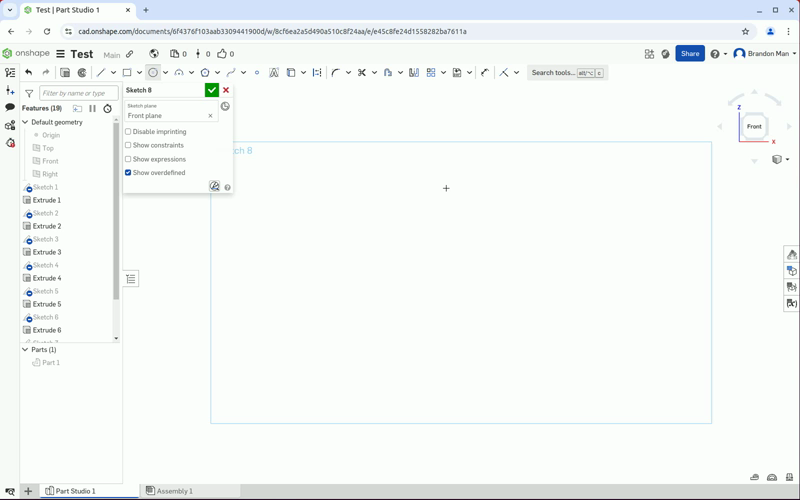
key_up(shift)
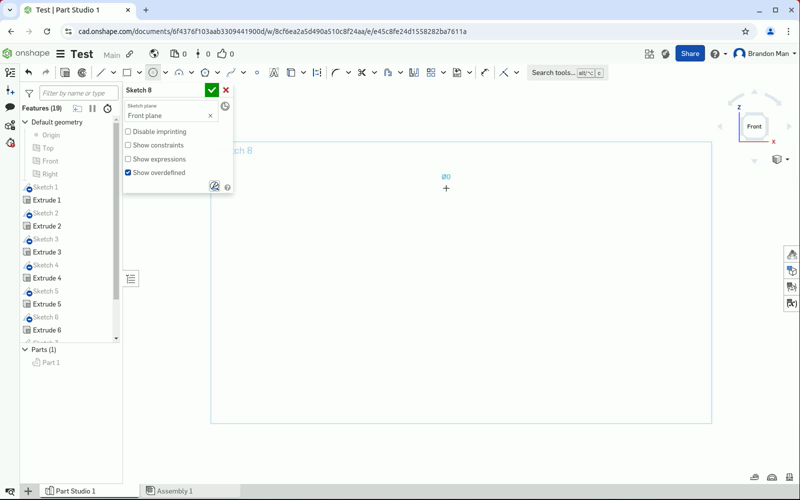
mouse_move(450, 187)
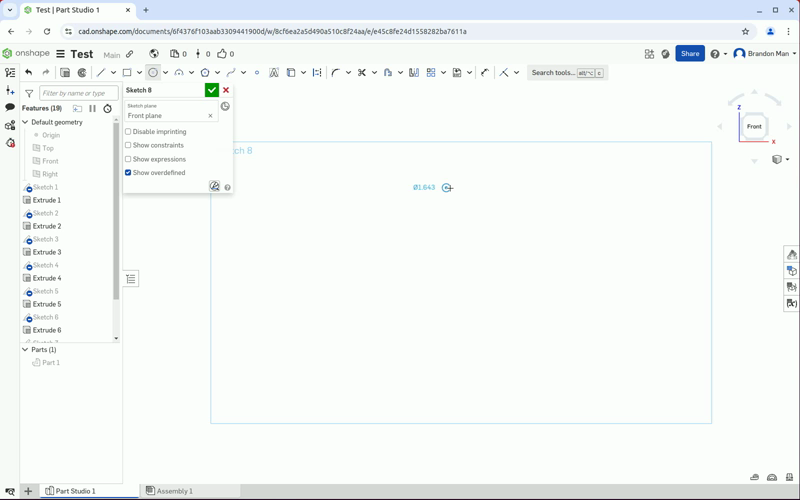
click(450, 187)
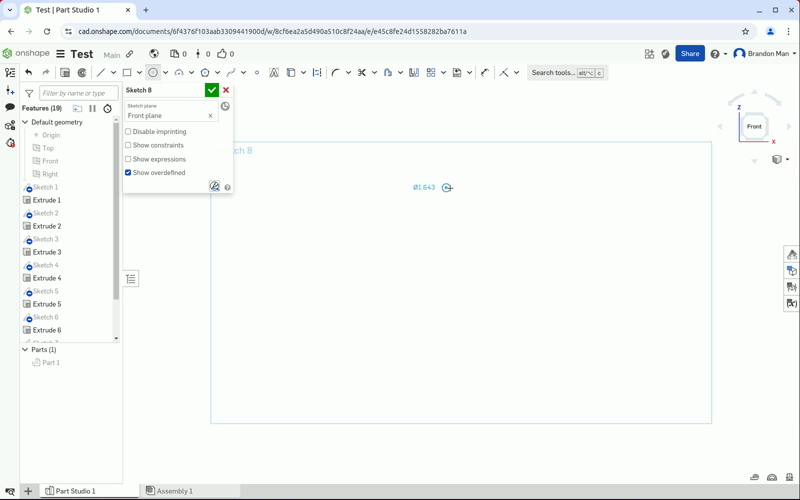
key(esc)
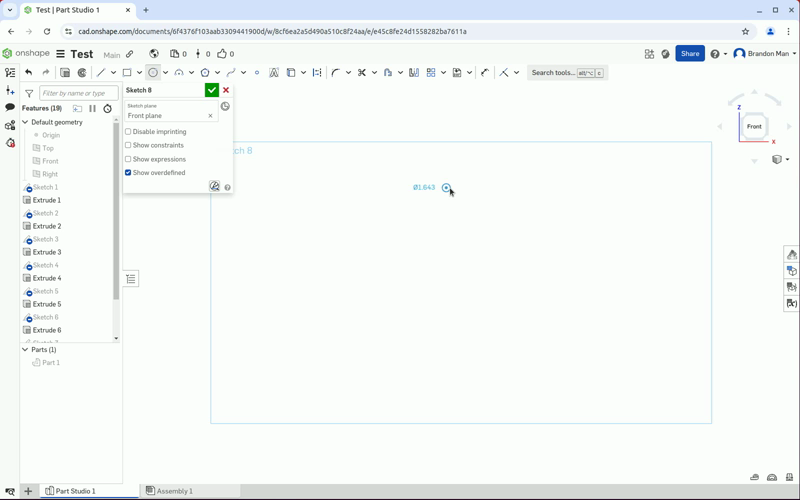
mouse_move(448, 190)
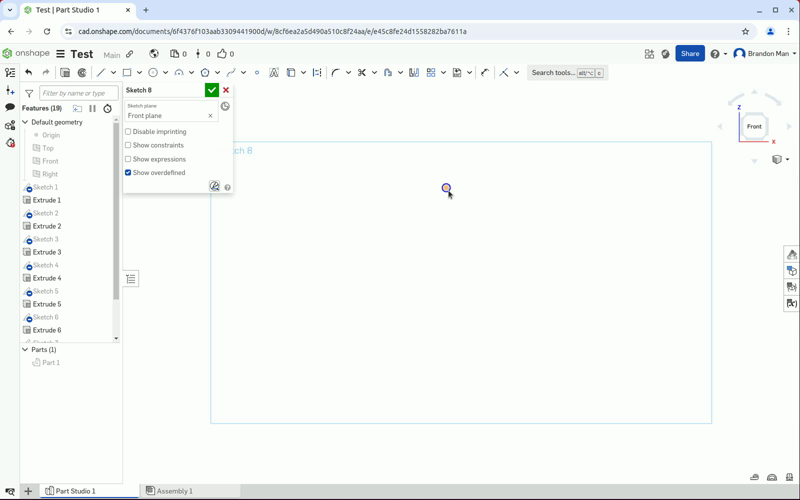
scroll(6)
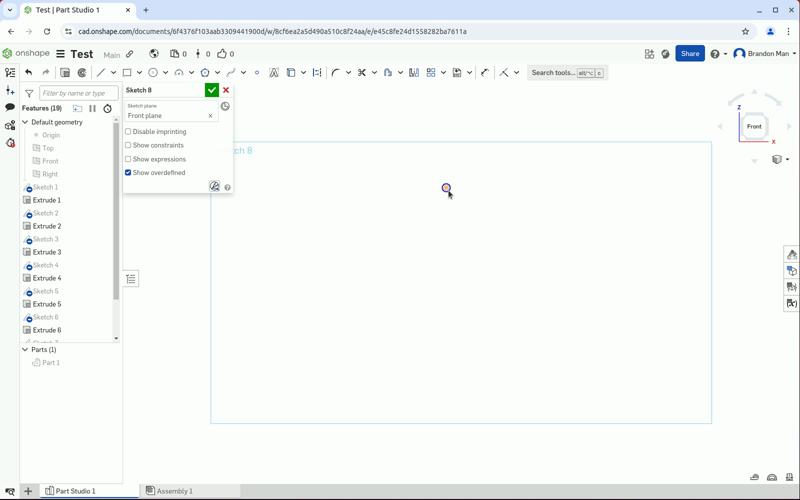
scroll(6)
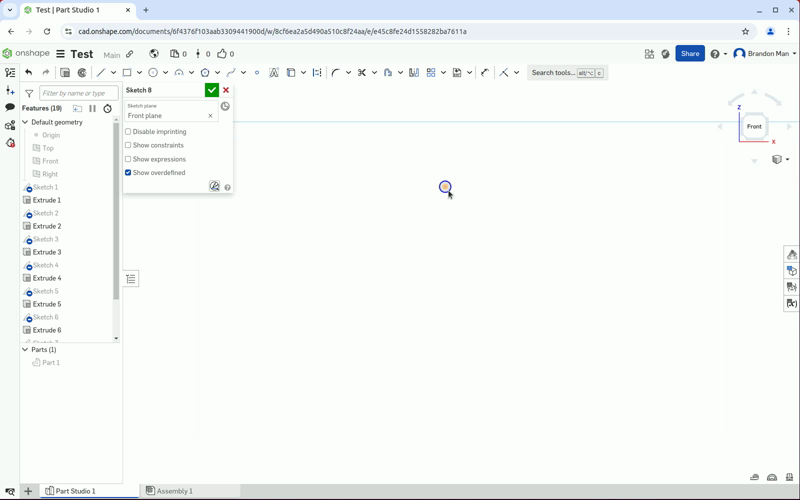
scroll(6)
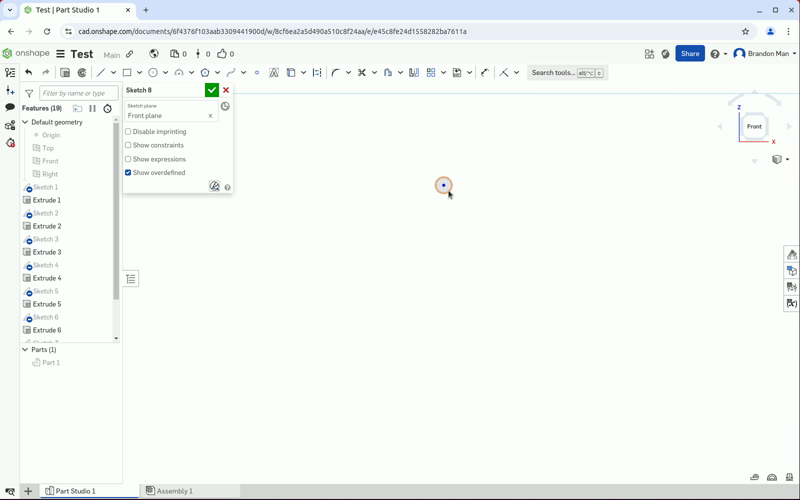
scroll(6)
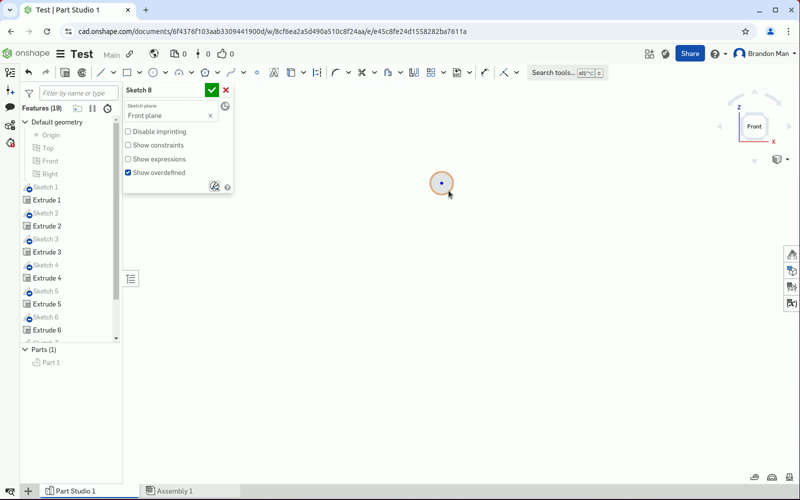
scroll(6)
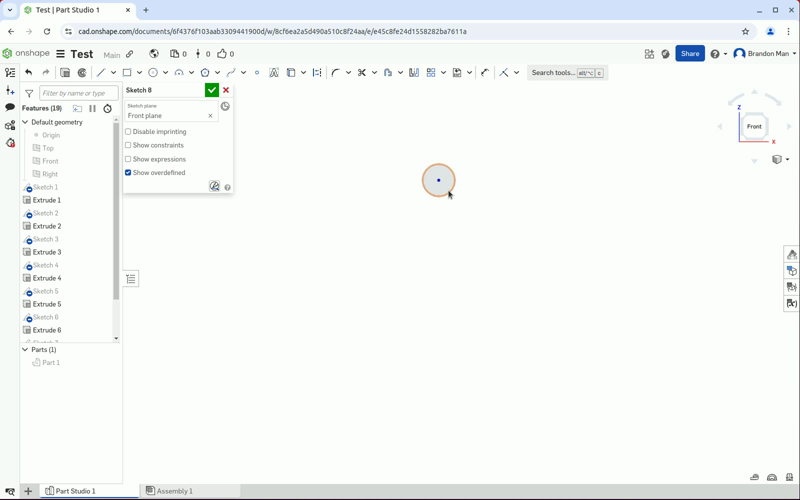
scroll(6)
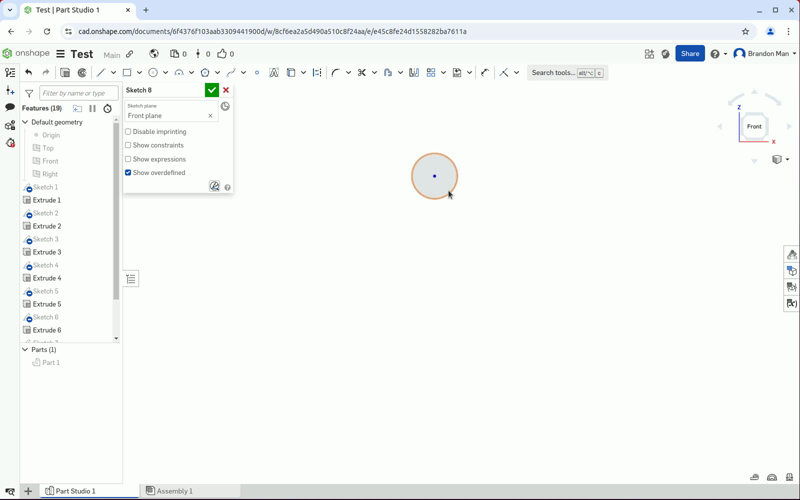
scroll(6)
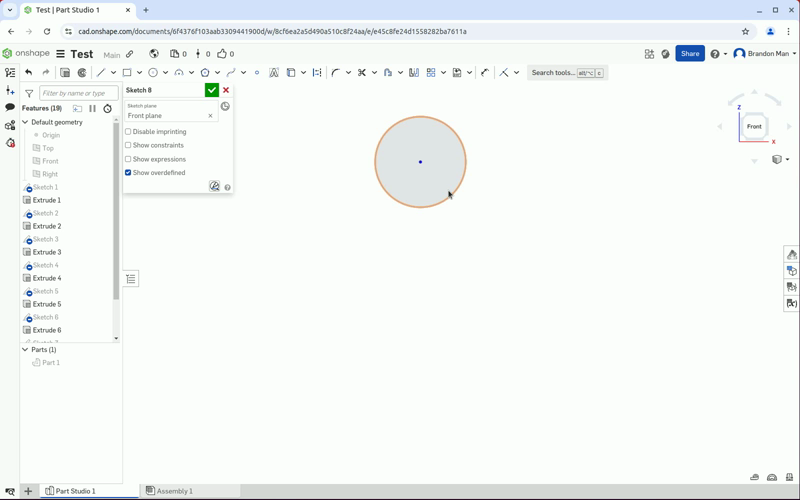
click(448, 190)
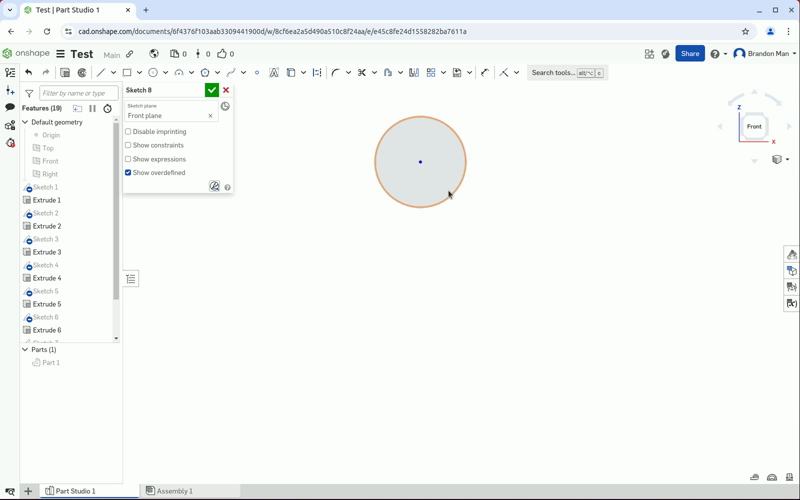
scroll(-6)
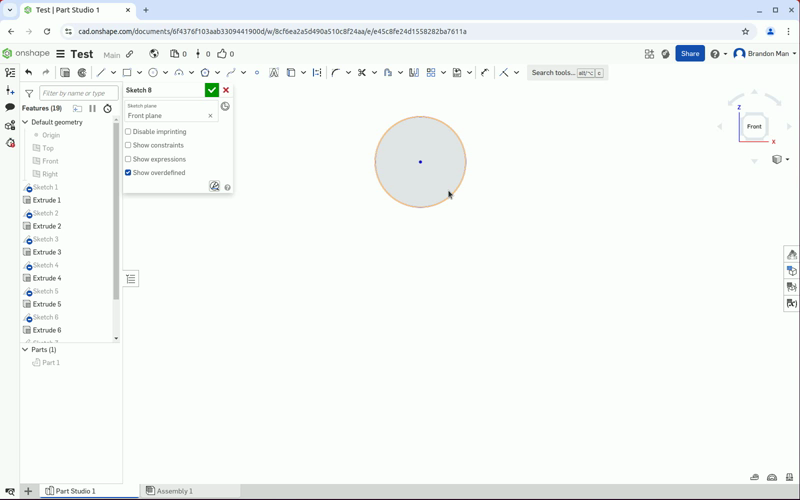
scroll(-6)
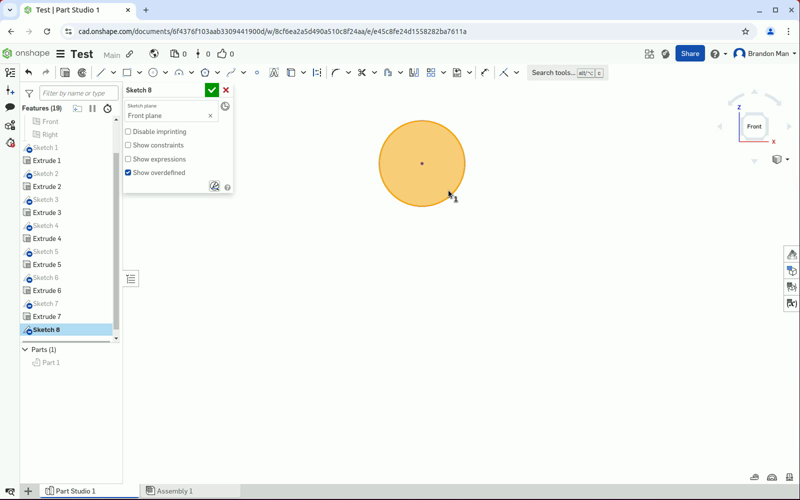
scroll(-6)
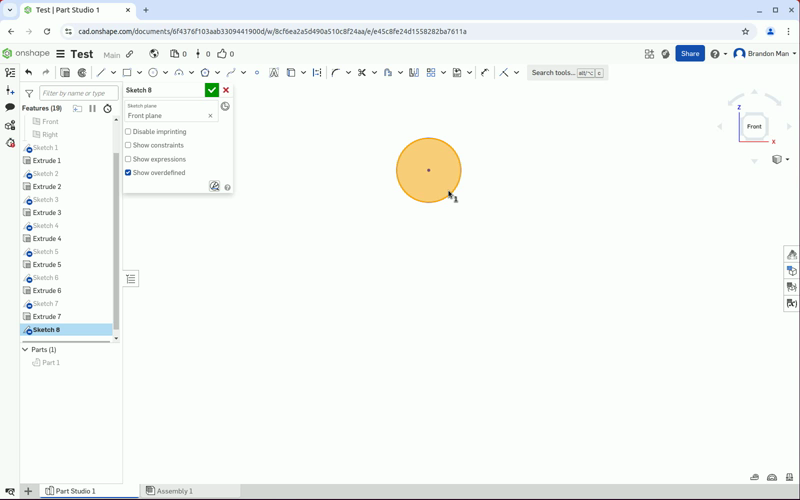
scroll(-6)
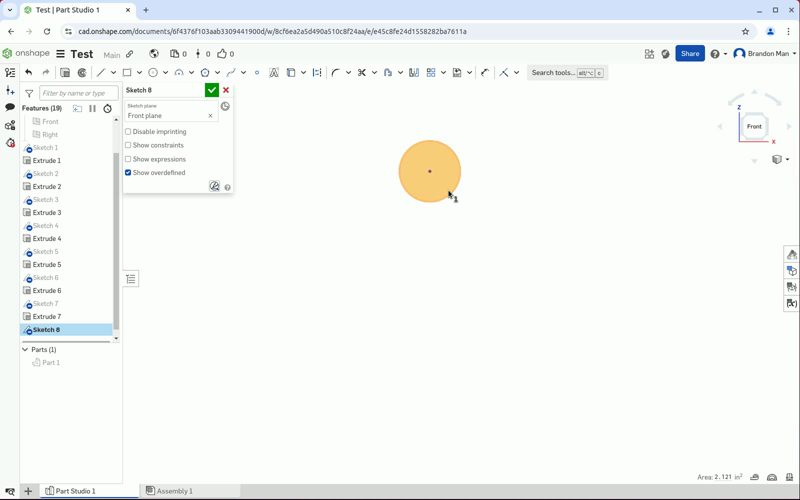
scroll(-6)
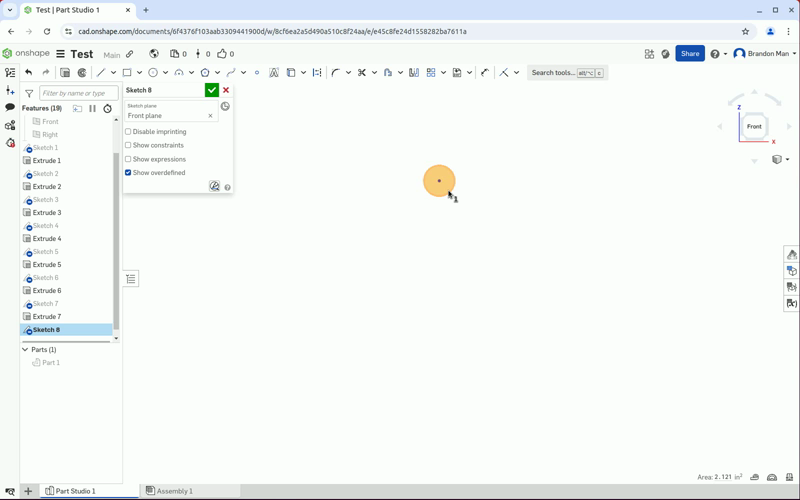
scroll(-6)
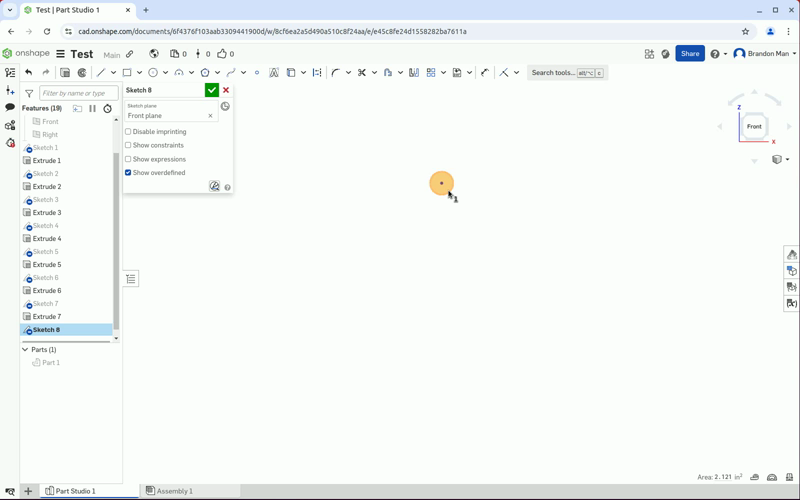
scroll(-6)
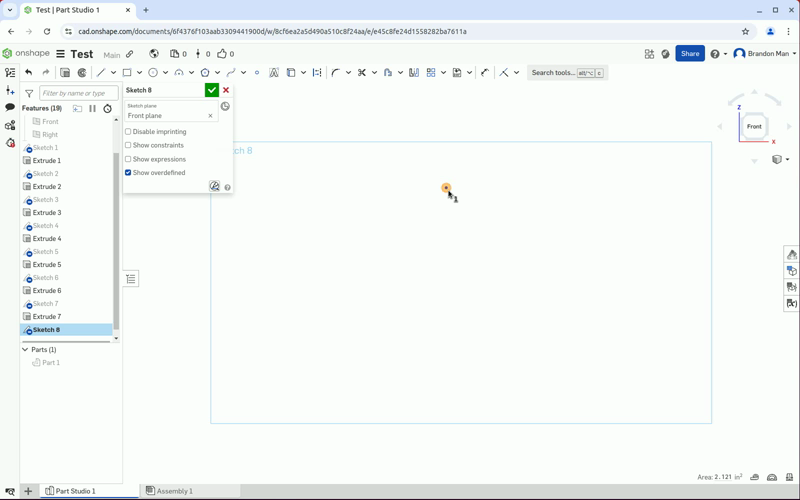
mouse_move(73, 352)
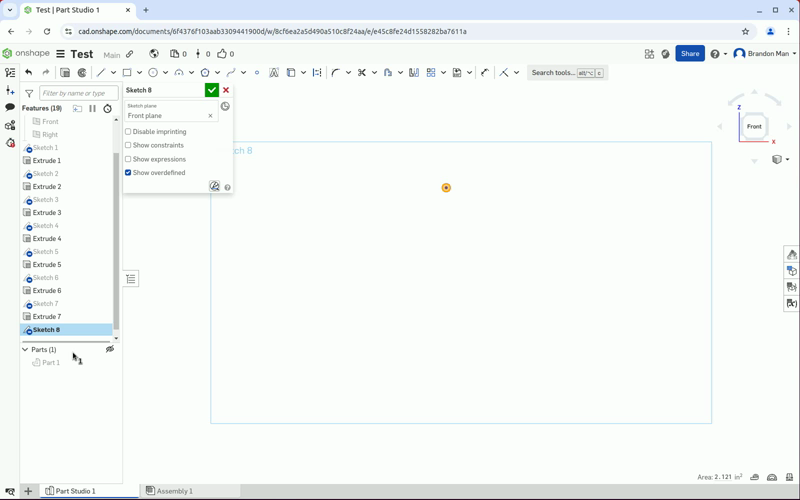
key(shift+y)
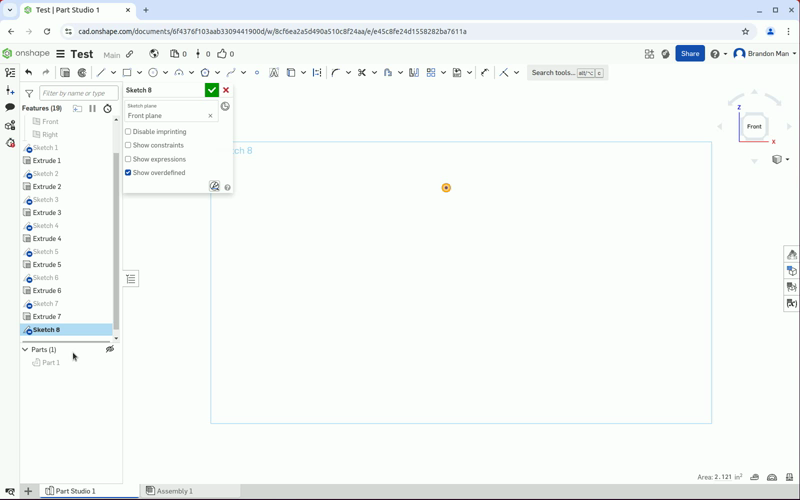
key(shift+e)
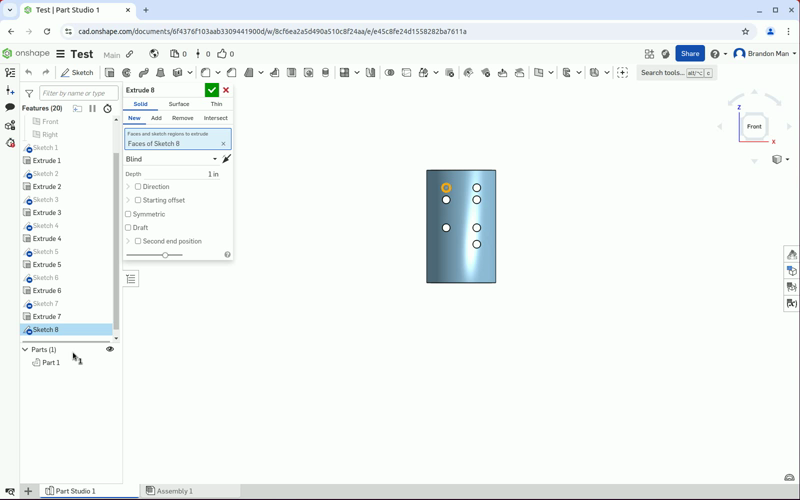
mouse_move(143, 106)
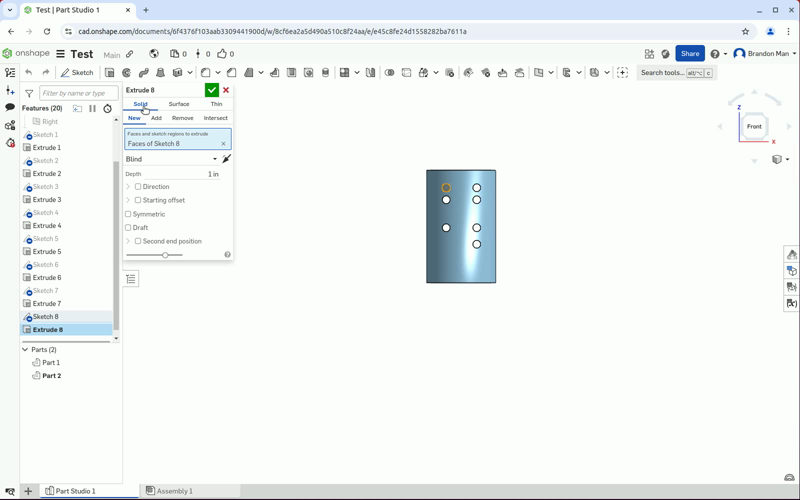
click(143, 106)
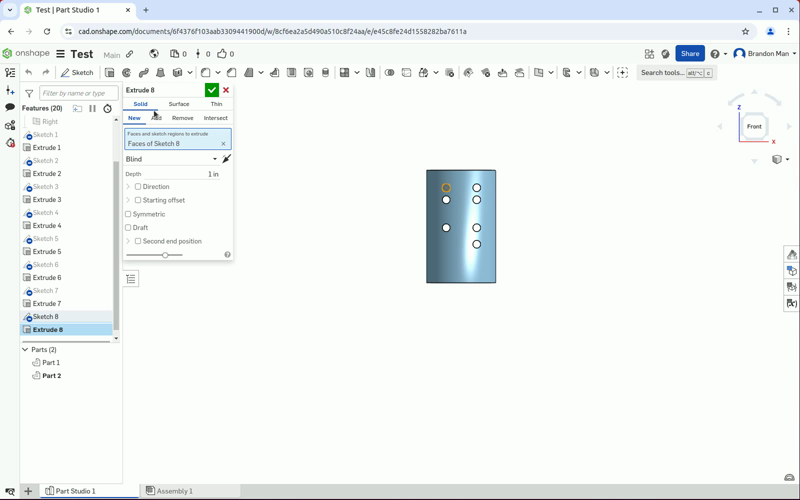
mouse_move(186, 120)
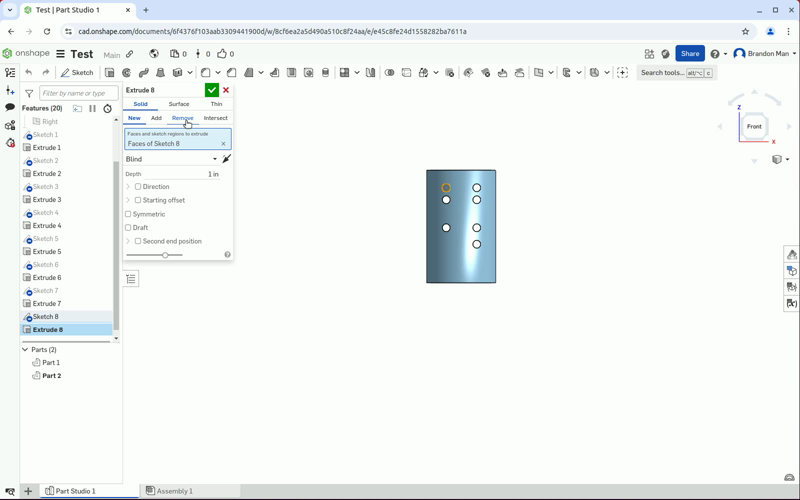
click(186, 120)
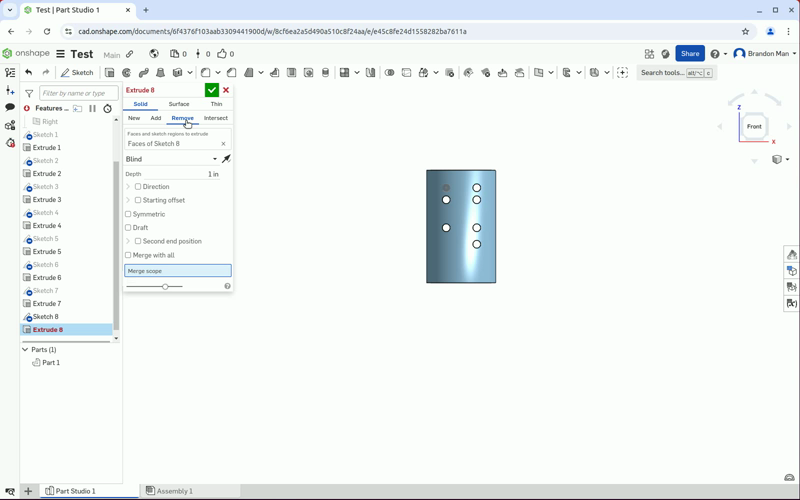
key(tab, 4)
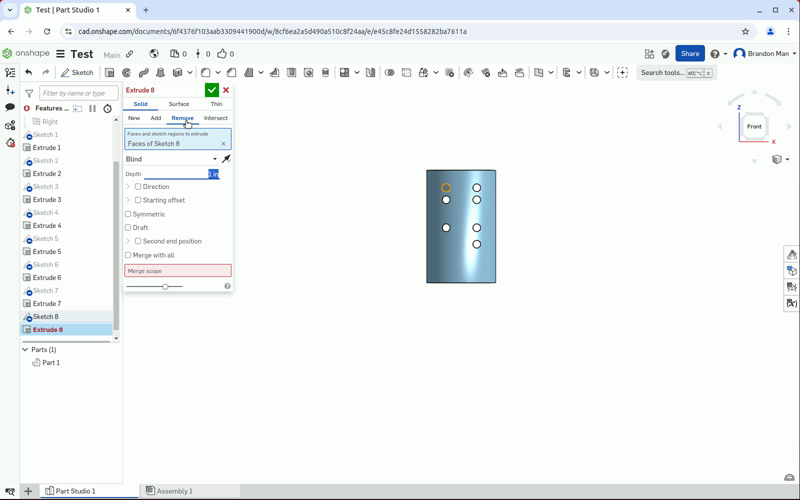
text(9.147)
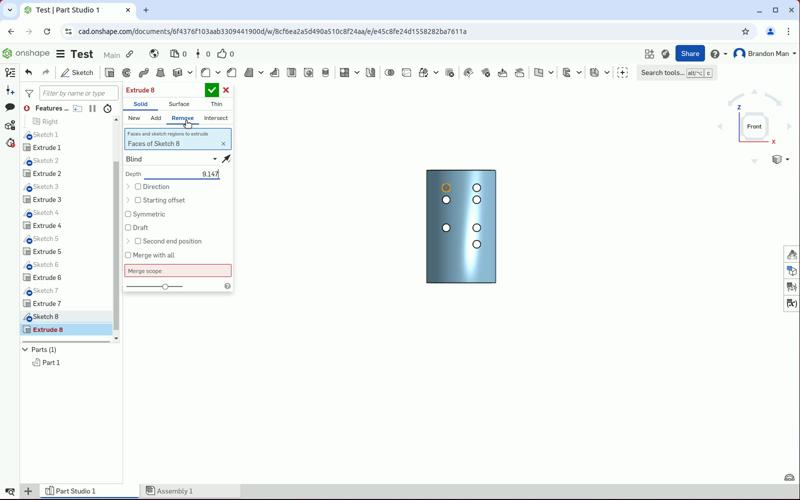
key(tab, 3)
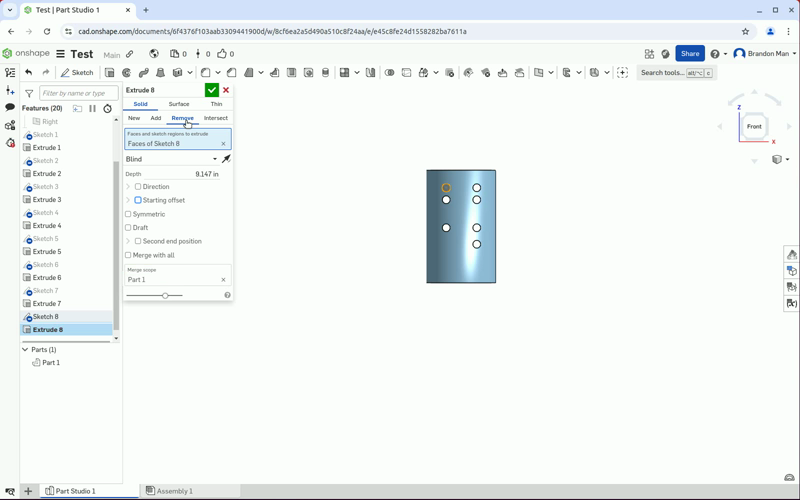
key(tab, 2)
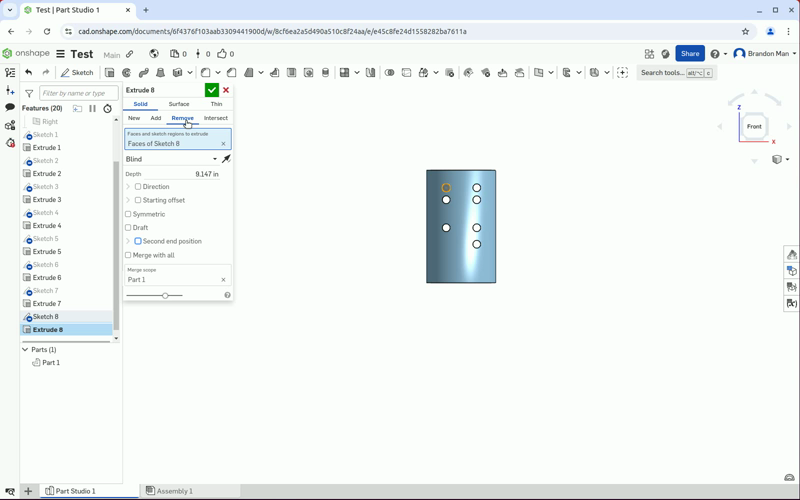
key(space)
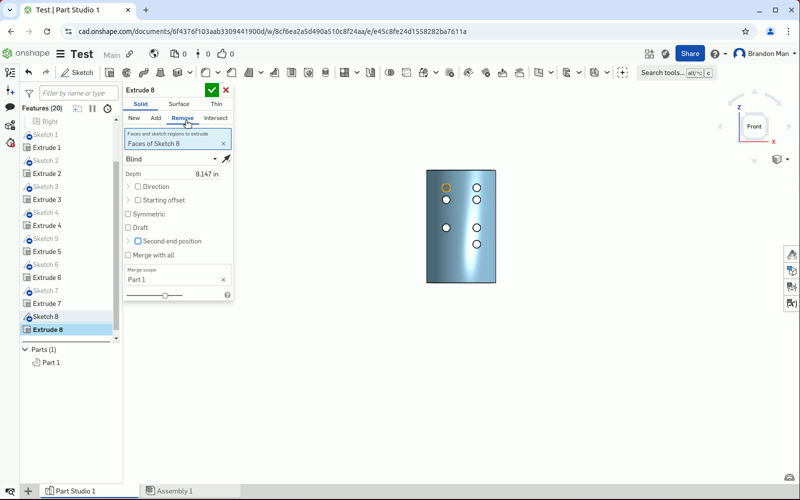
key(tab, 3)
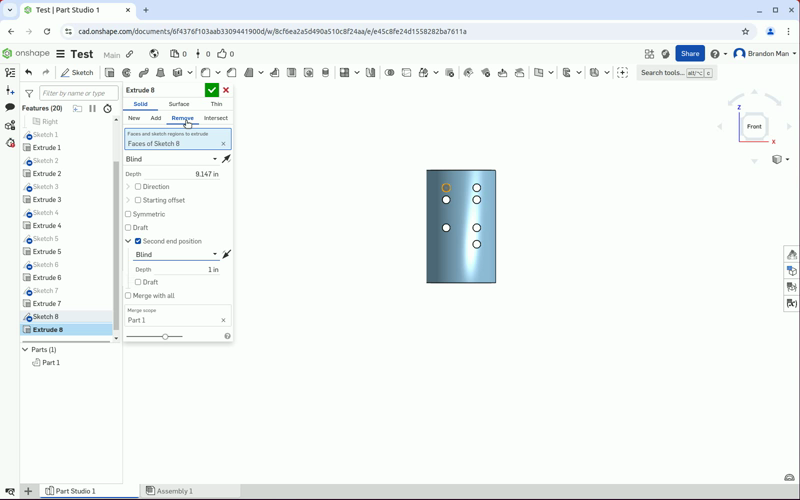
text(9.147)
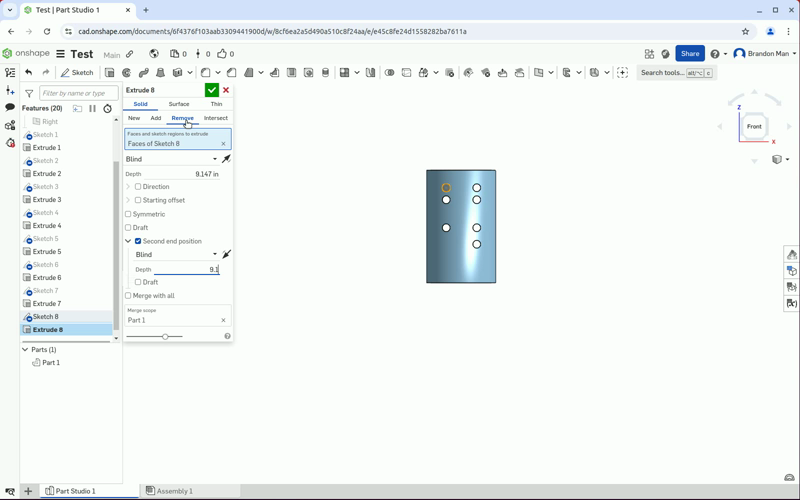
key(tab, 2)
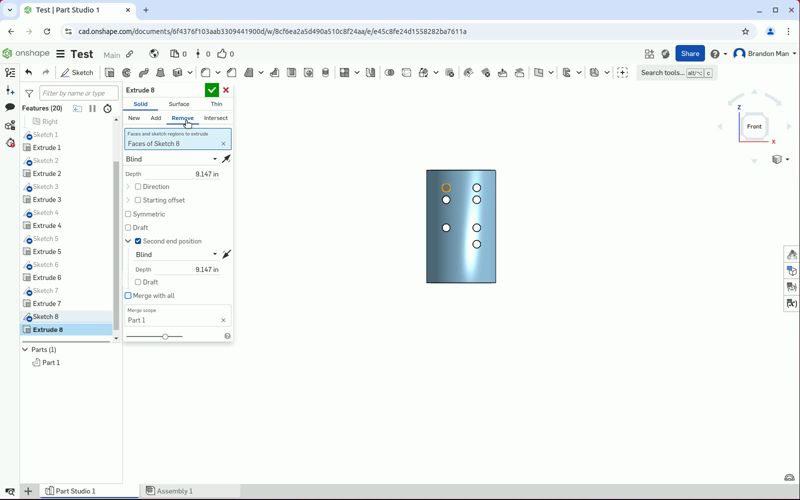
key(space)
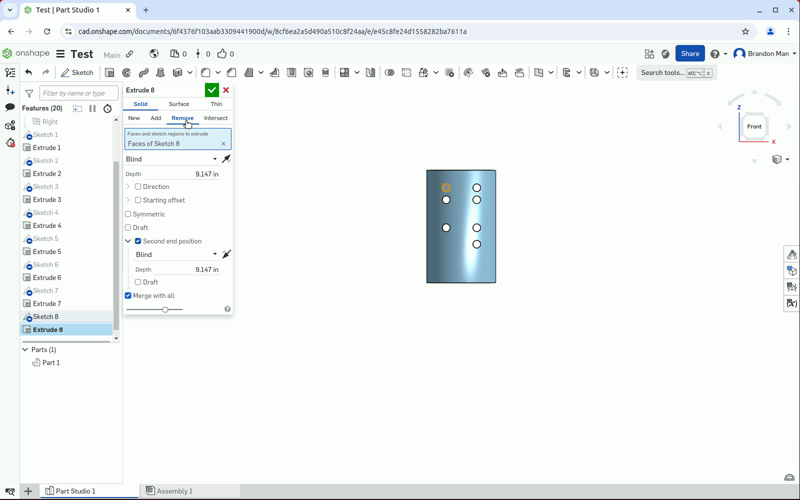
key(enter)
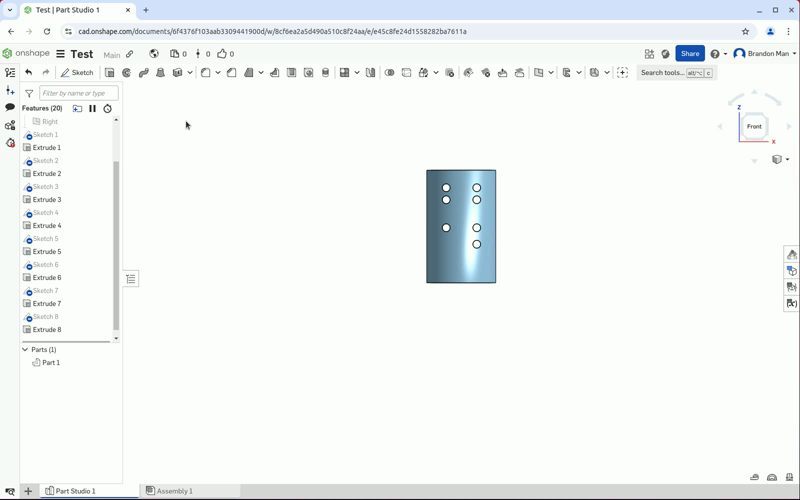
key(shift+h)
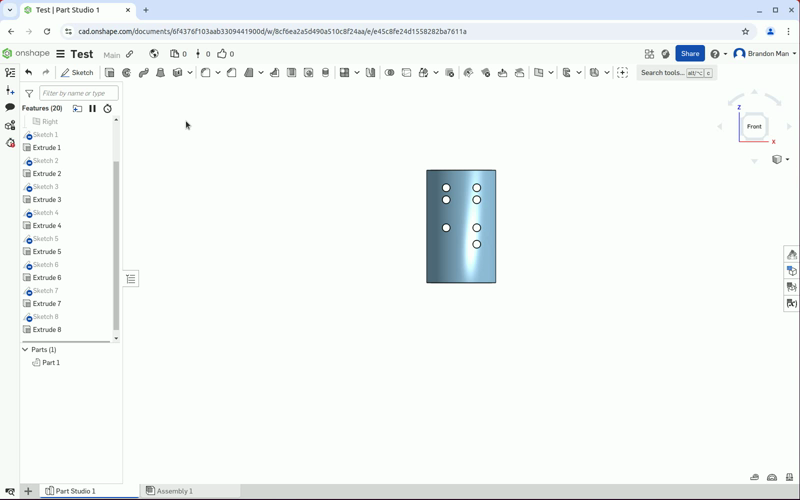
key(shift+h)
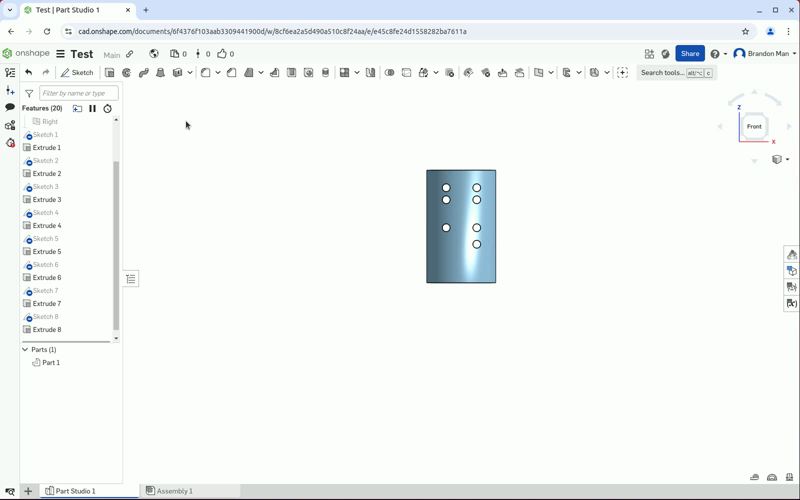
mouse_move(69, 137)
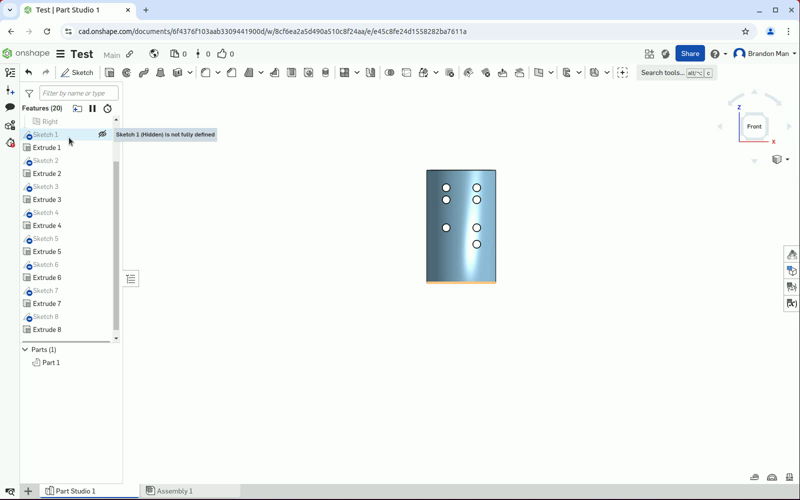
click(69, 137)
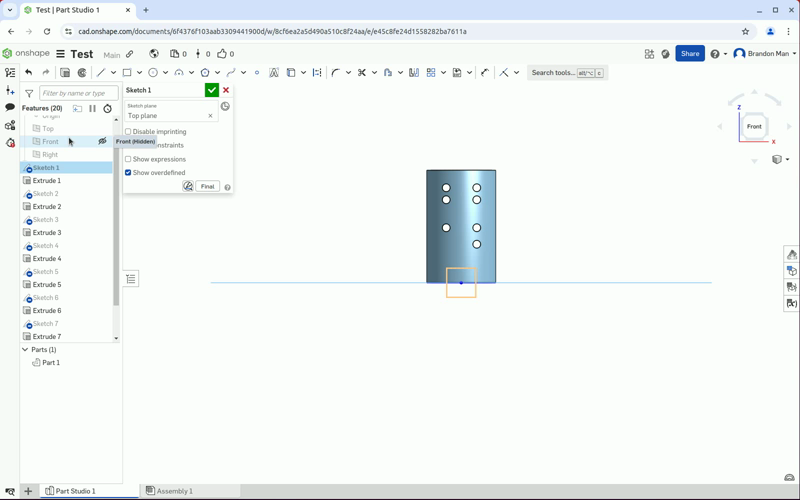
mouse_move(229, 92)
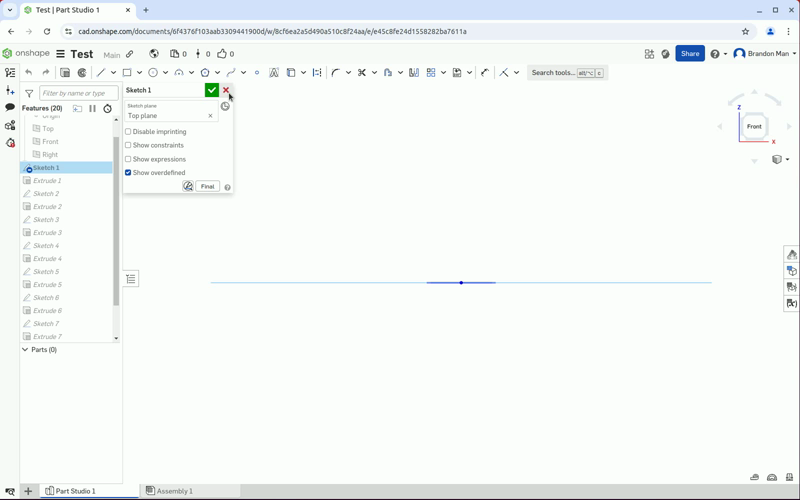
click(229, 92)
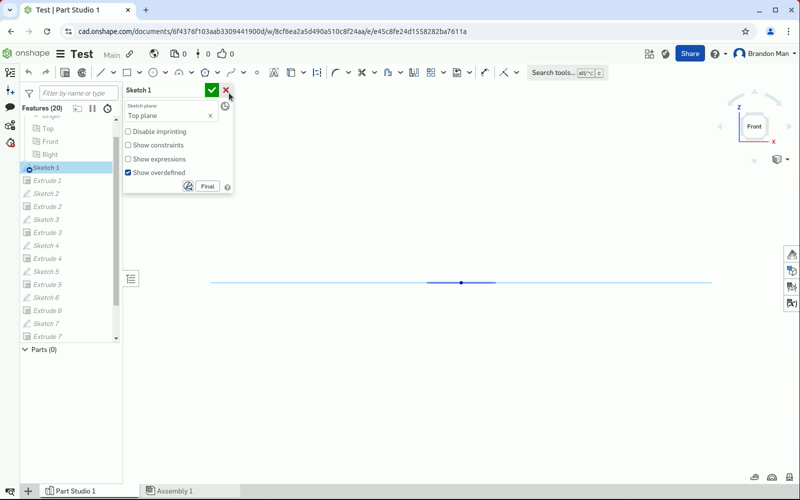
key(shift+s)
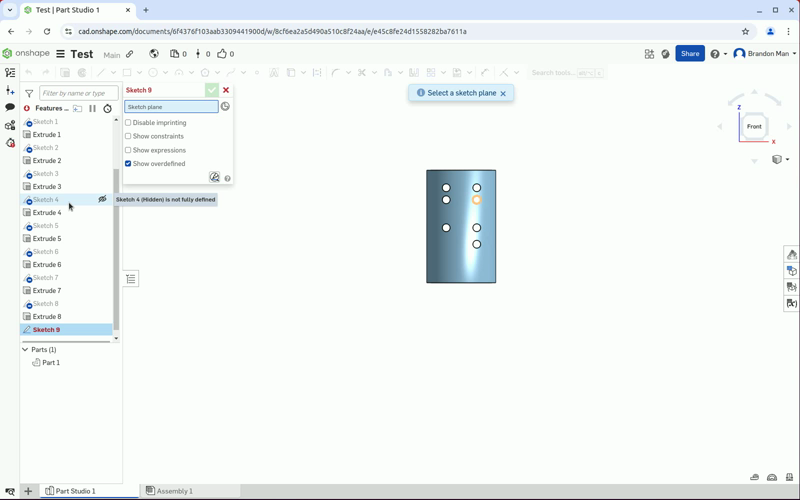
scroll(3)
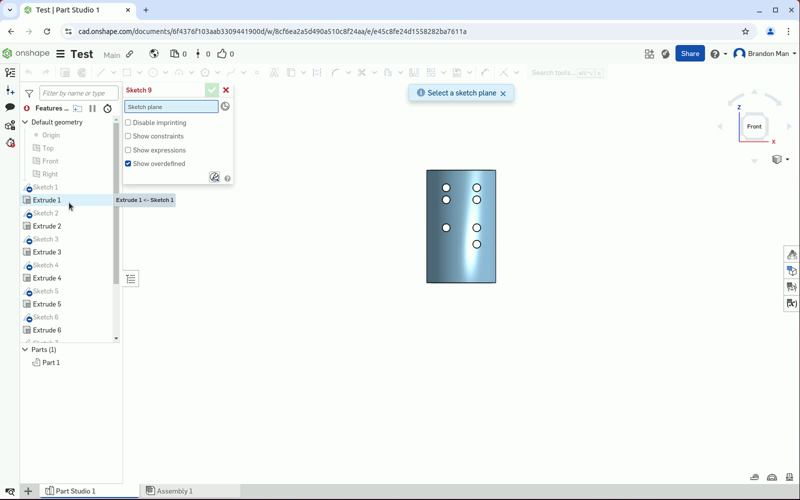
mouse_move(69, 163)
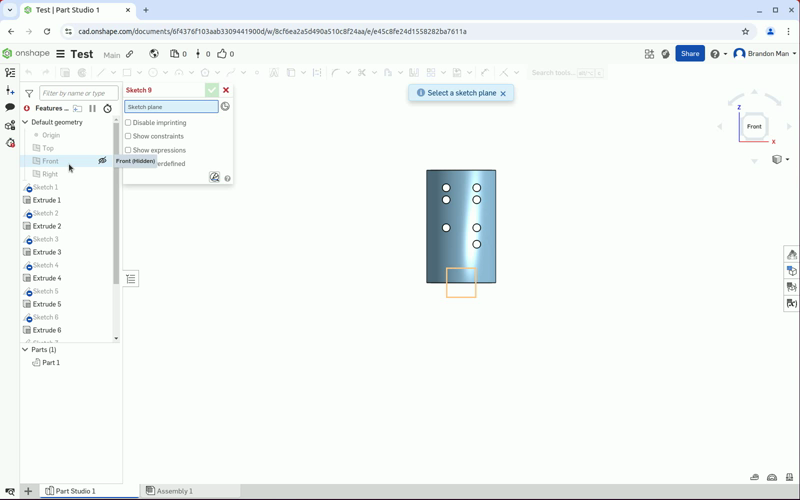
click(69, 163)
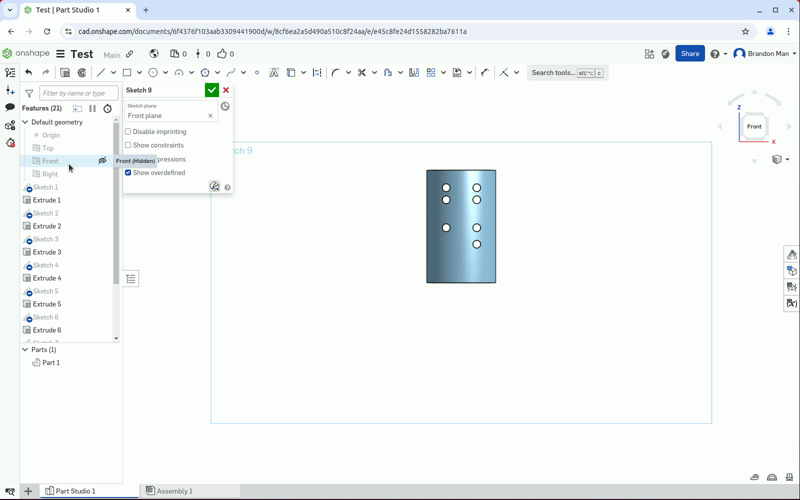
mouse_move(73, 352)
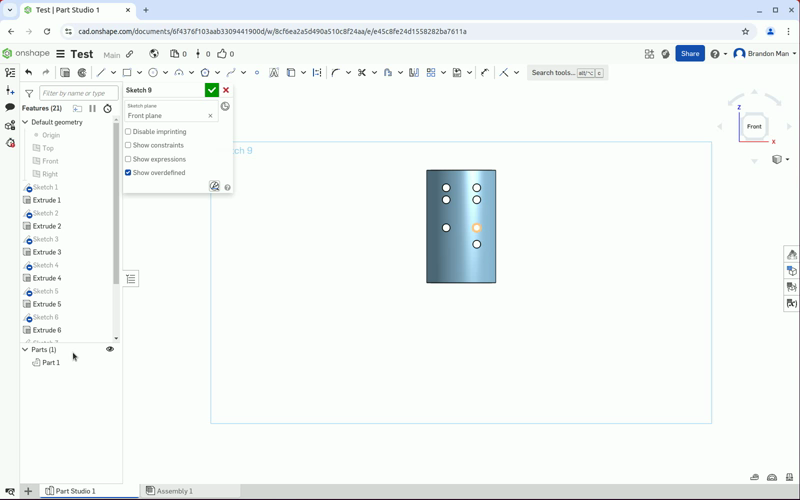
key(y)
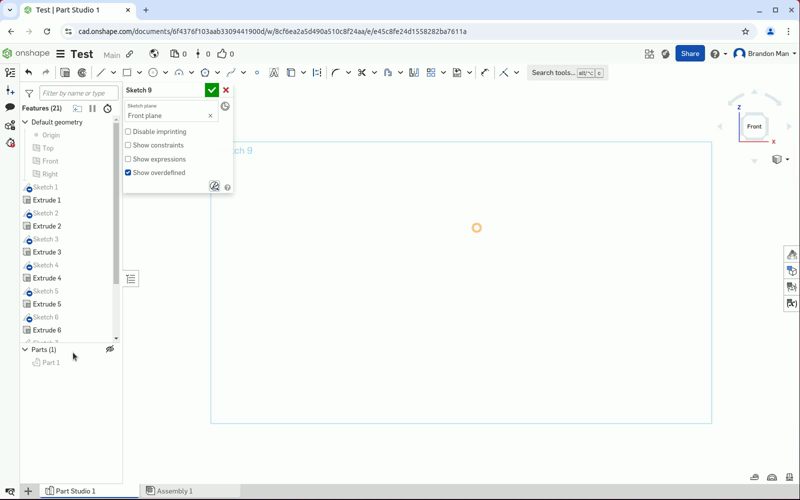
key(c)
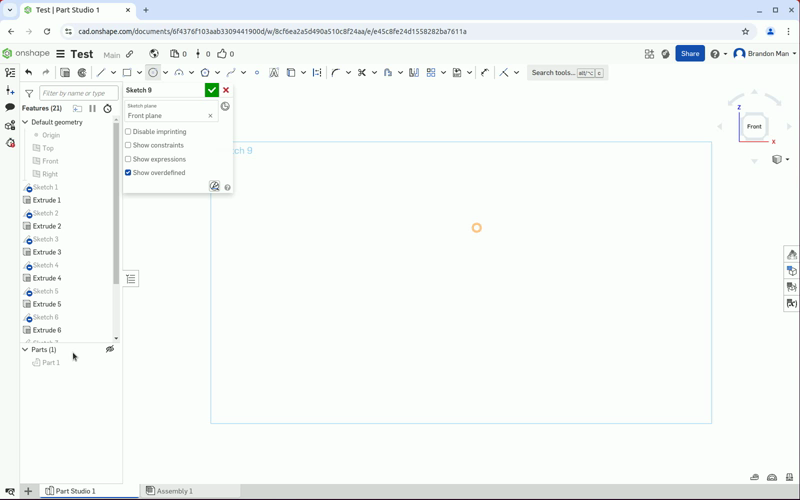
key_down(shift)
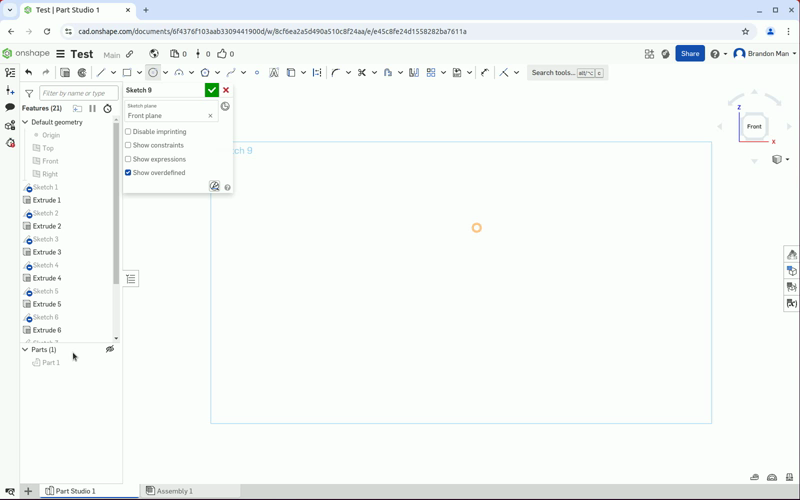
mouse_move(446, 244)
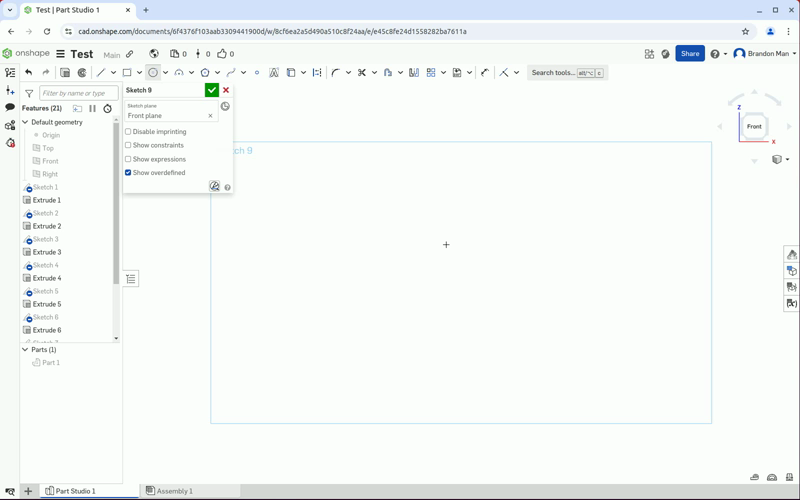
click(446, 244)
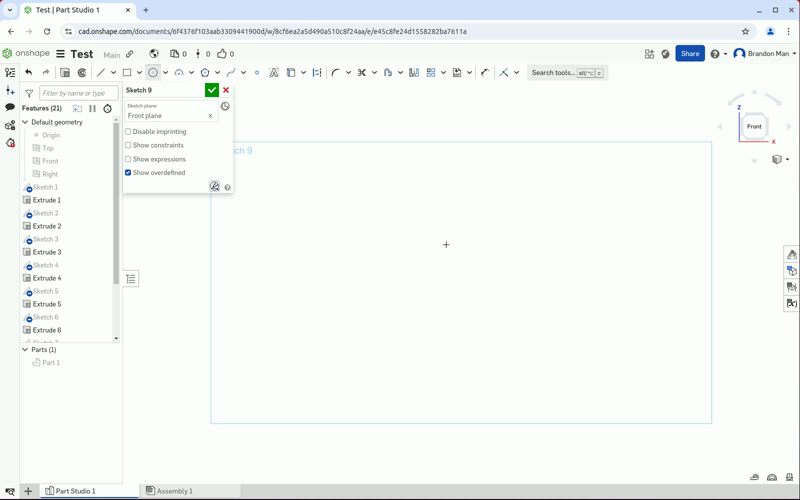
key_up(shift)
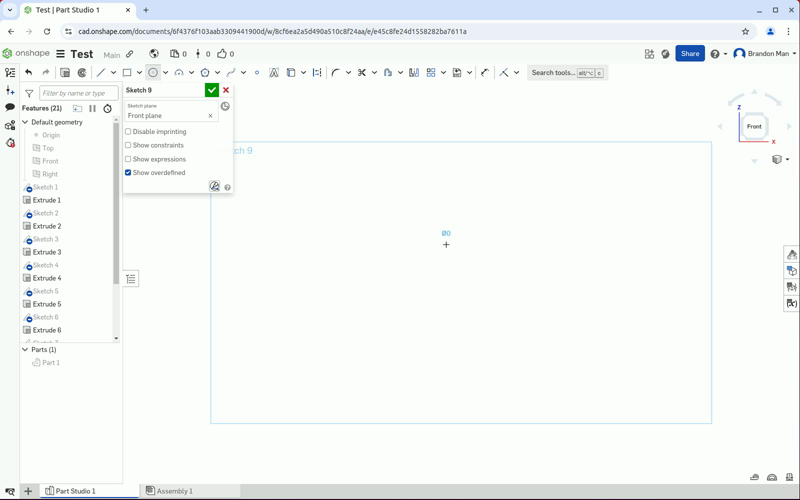
mouse_move(450, 244)
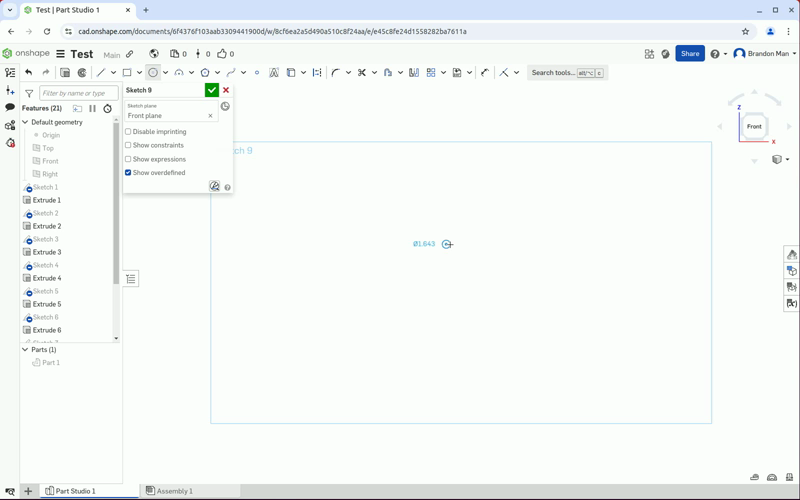
click(450, 244)
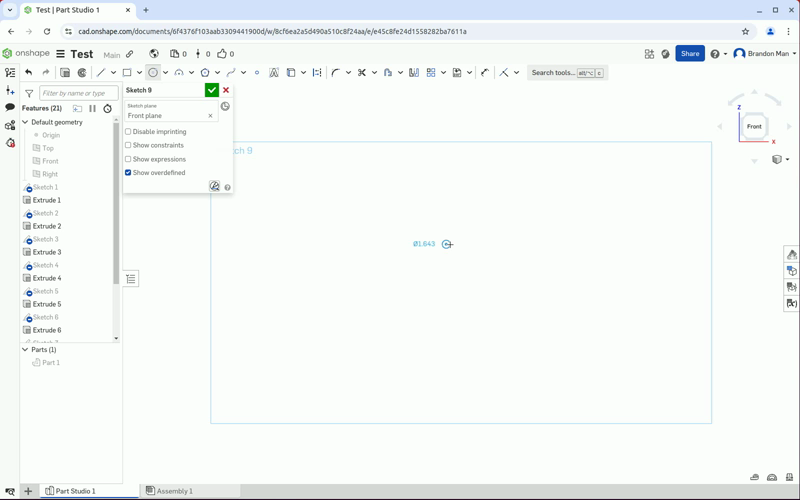
key(esc)
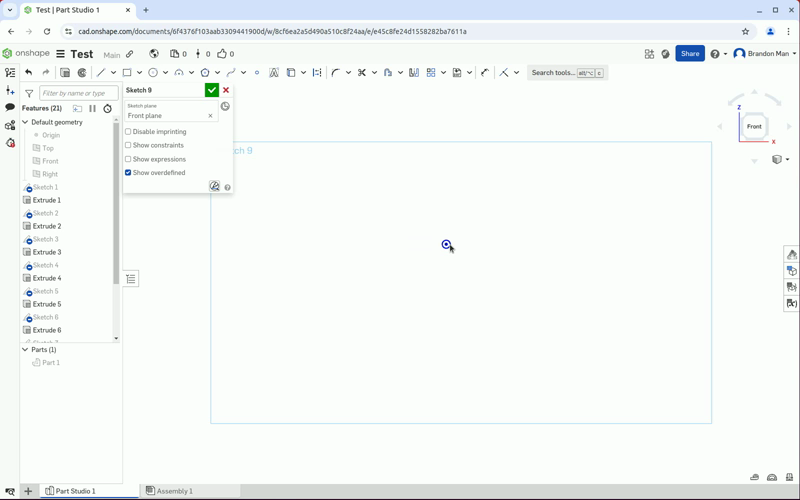
mouse_move(442, 243)
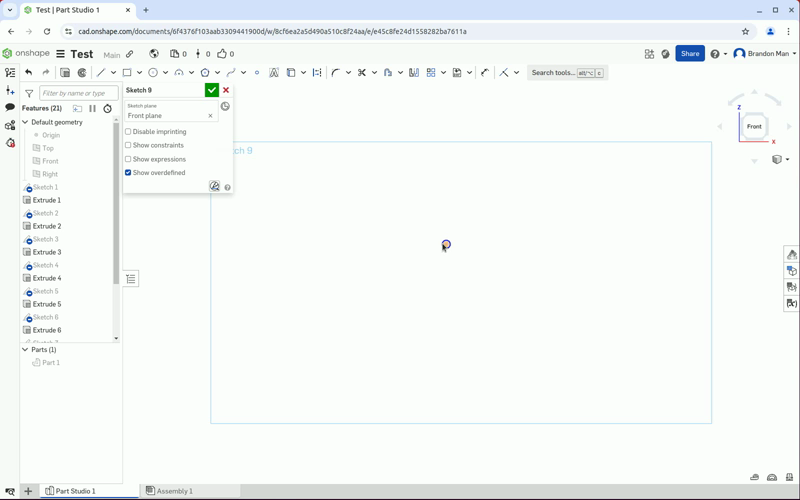
scroll(6)
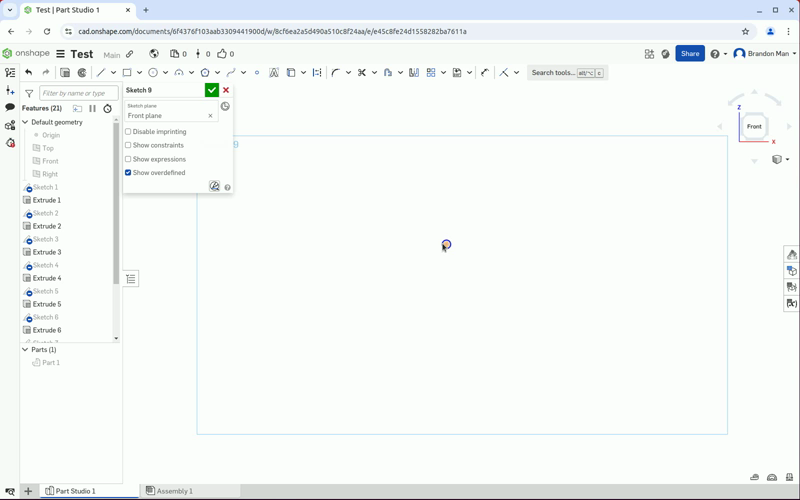
scroll(6)
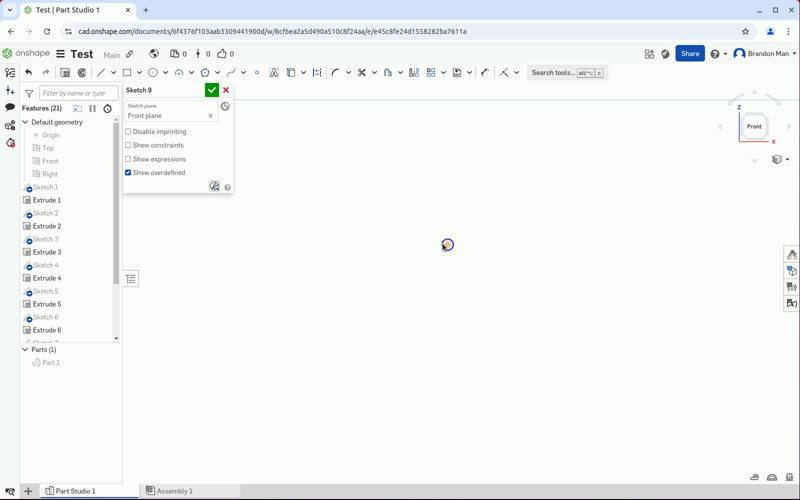
scroll(6)
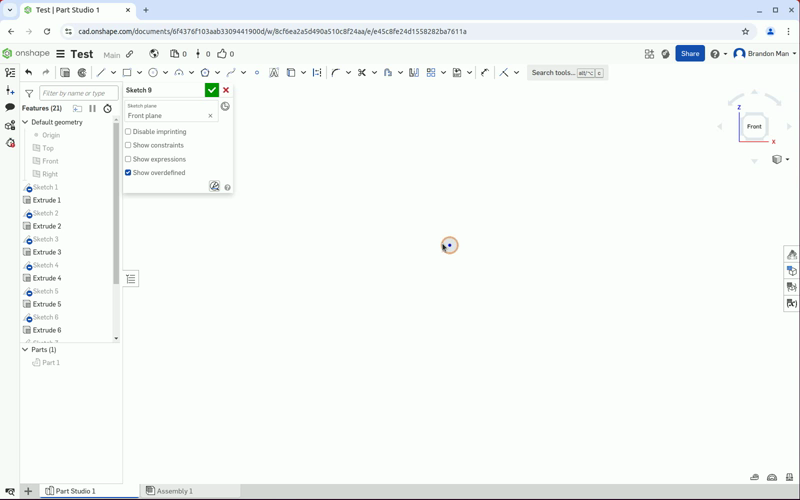
scroll(6)
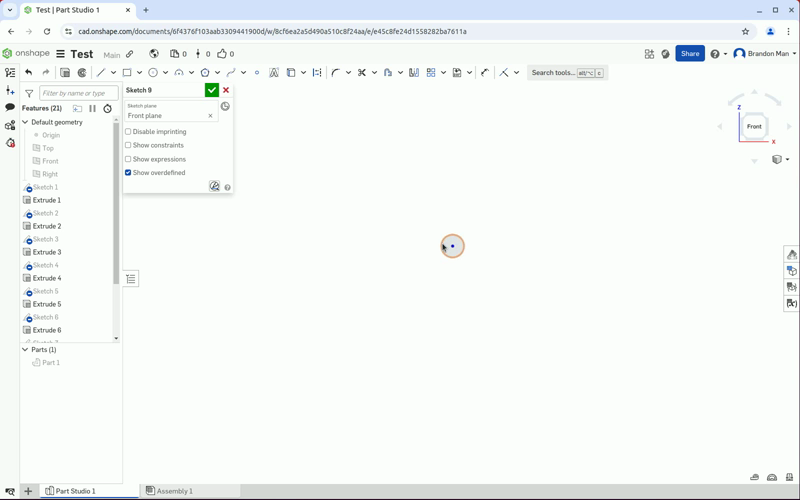
scroll(6)
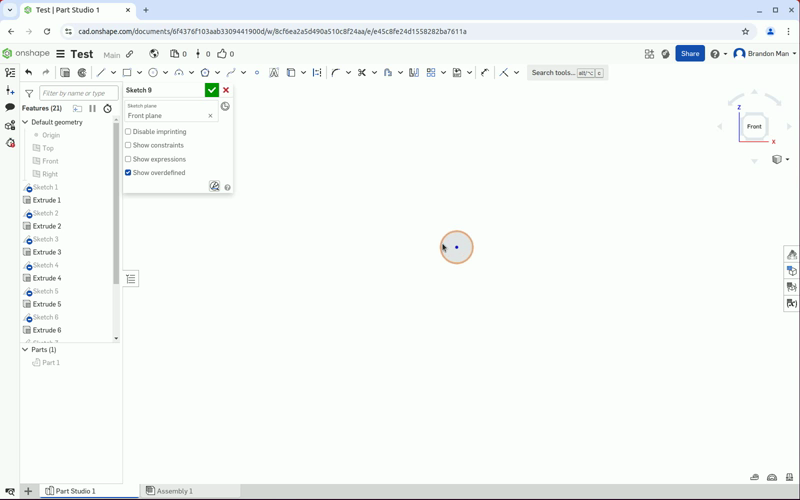
scroll(6)
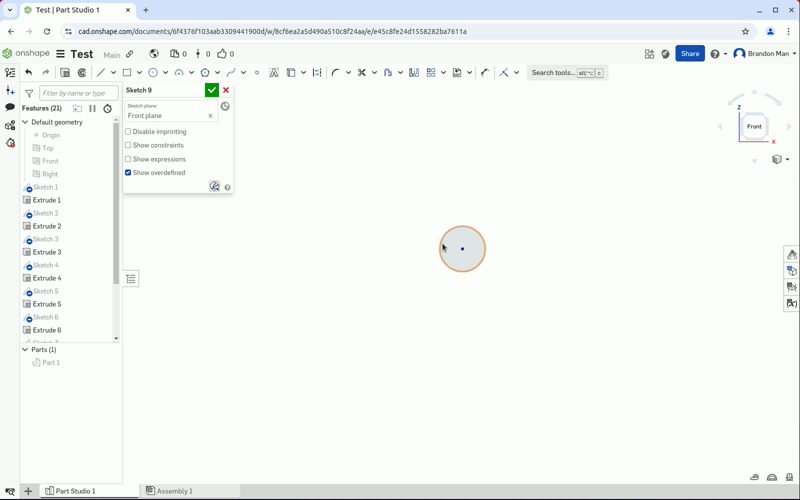
scroll(6)
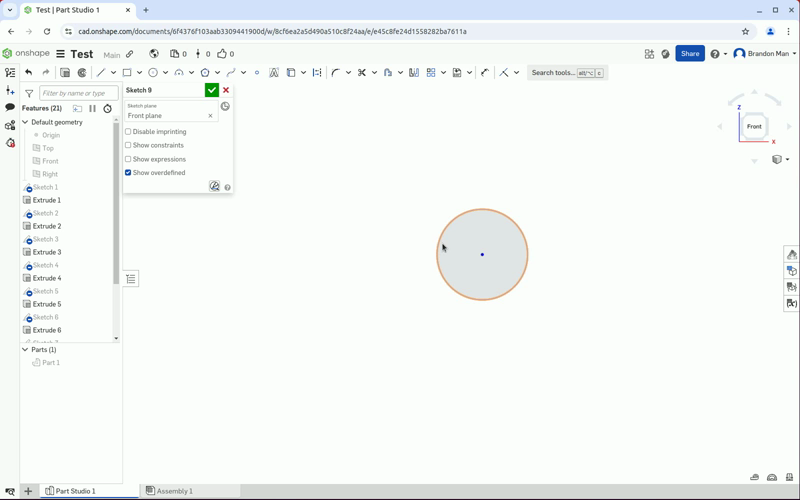
click(442, 243)
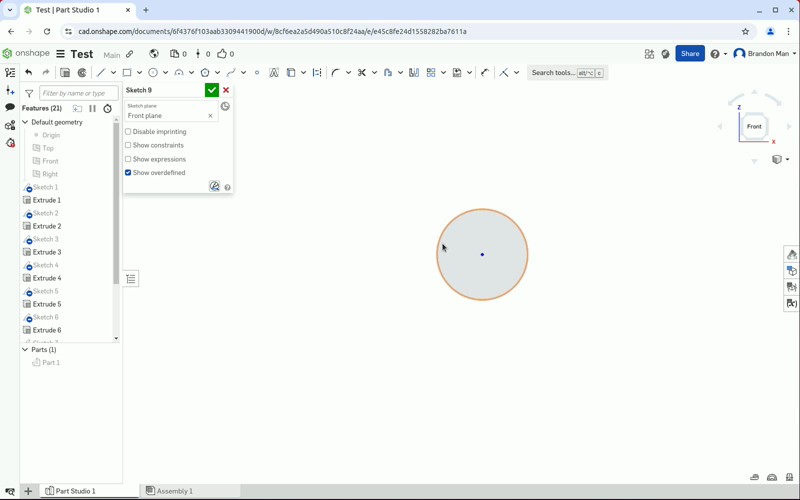
scroll(-6)
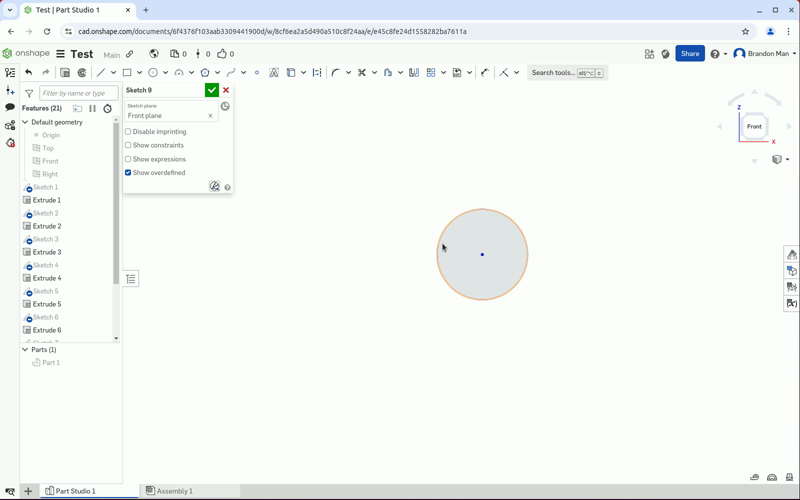
scroll(-6)
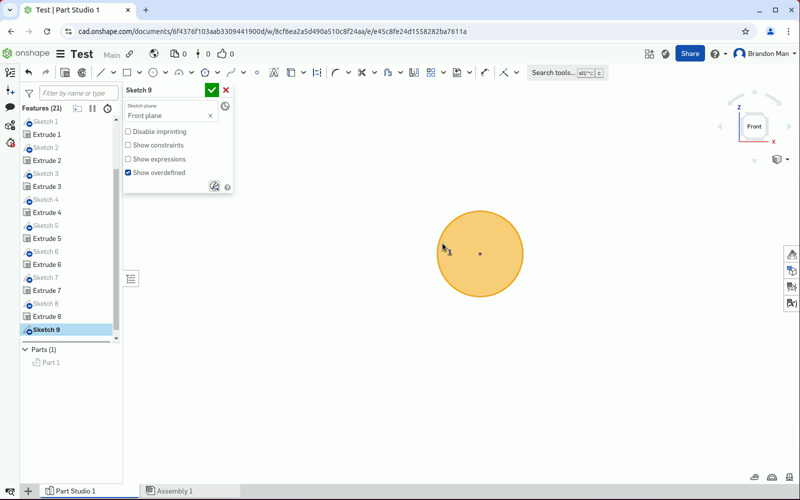
scroll(-6)
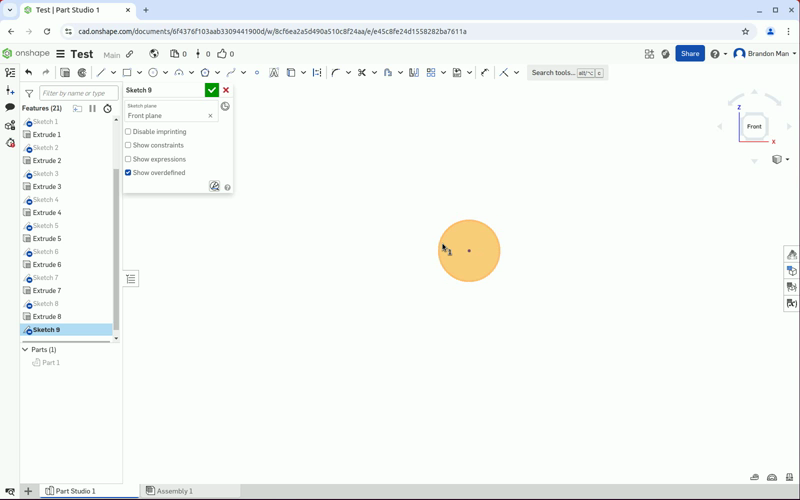
scroll(-6)
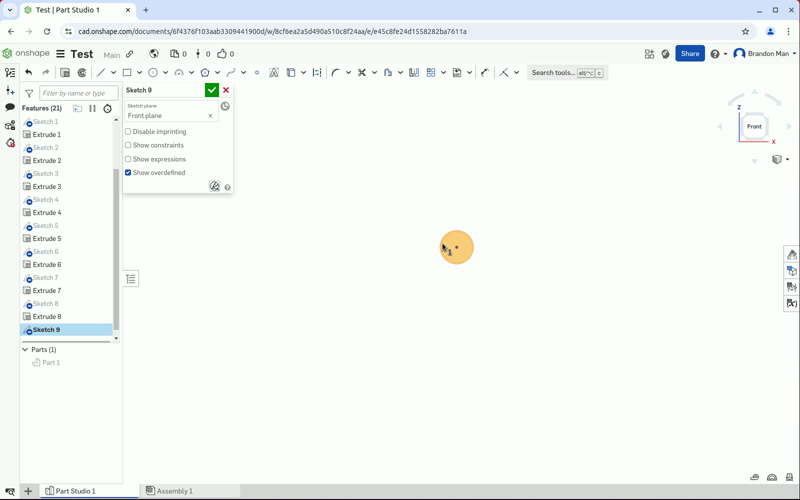
scroll(-6)
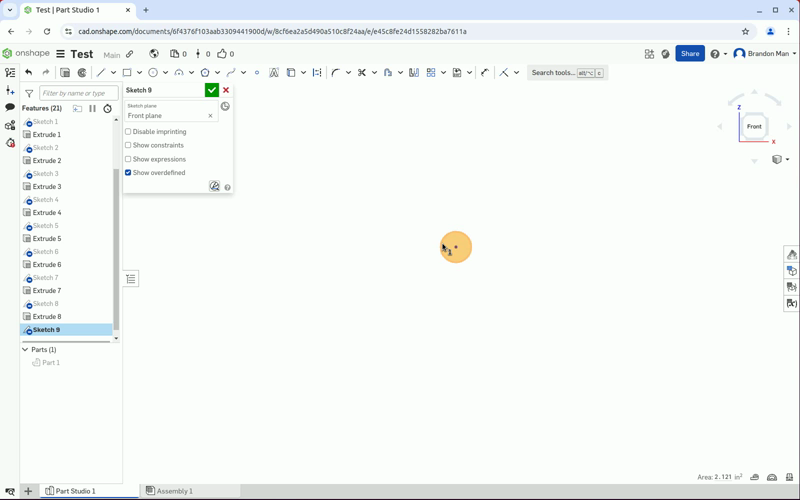
scroll(-6)
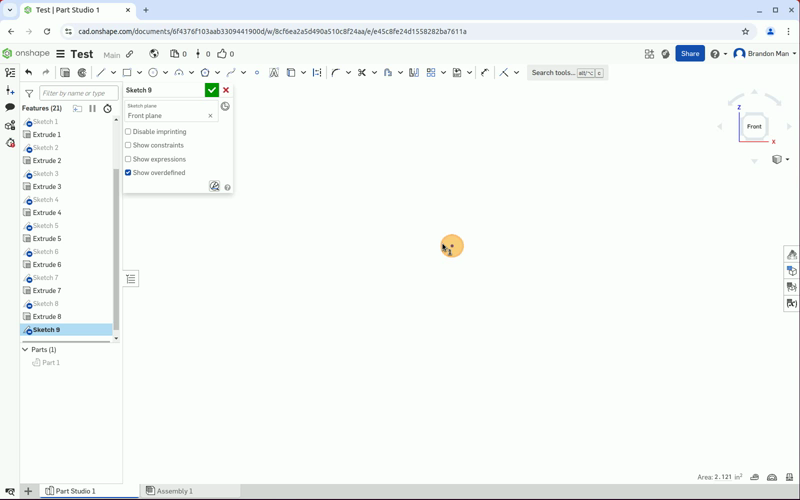
scroll(-6)
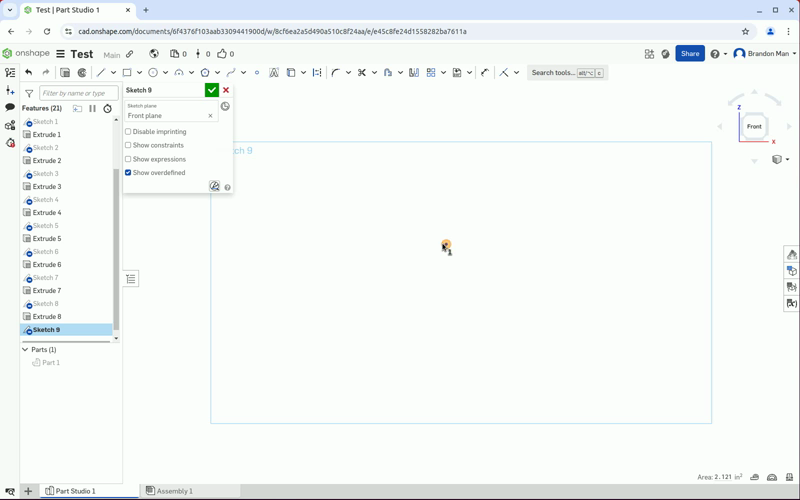
mouse_move(73, 352)
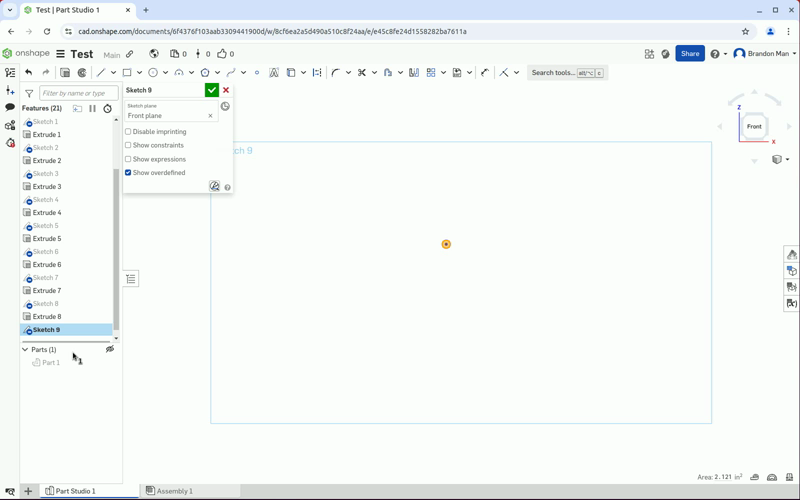
key(shift+y)
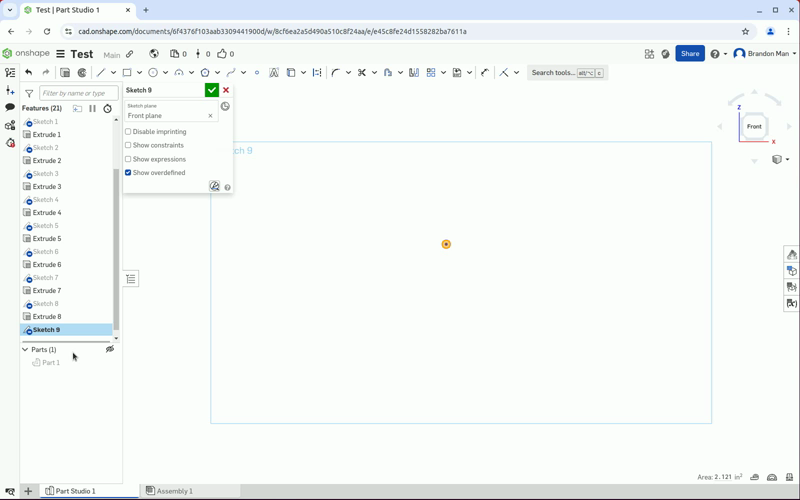
key(shift+e)
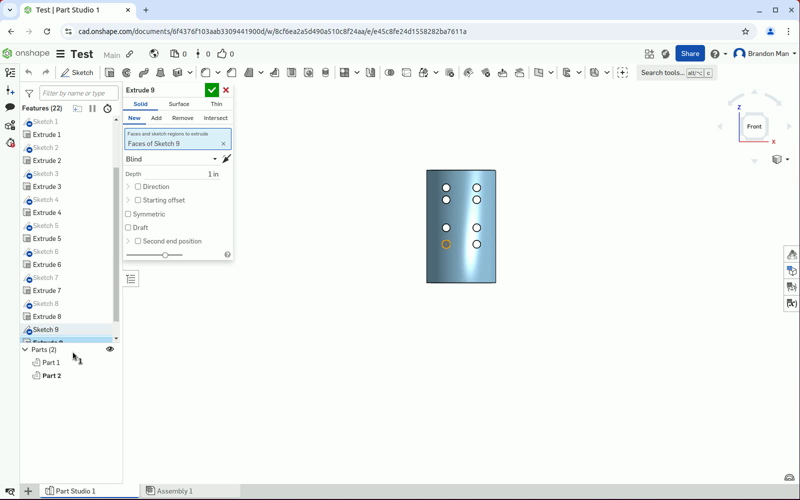
mouse_move(143, 106)
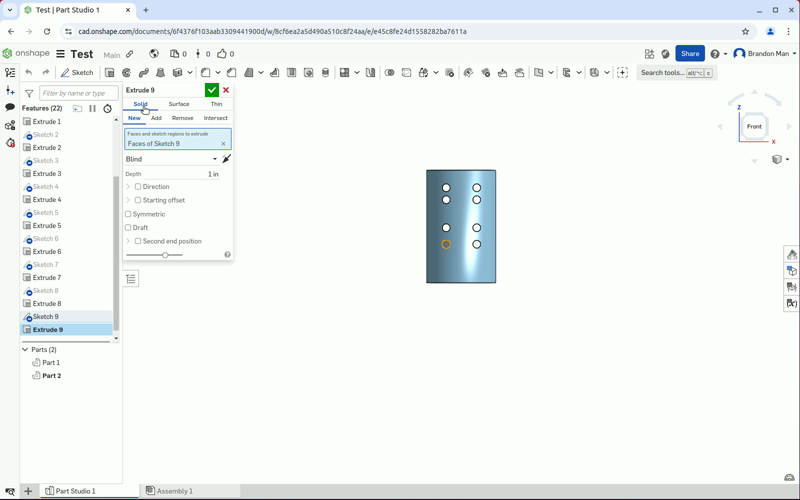
click(143, 106)
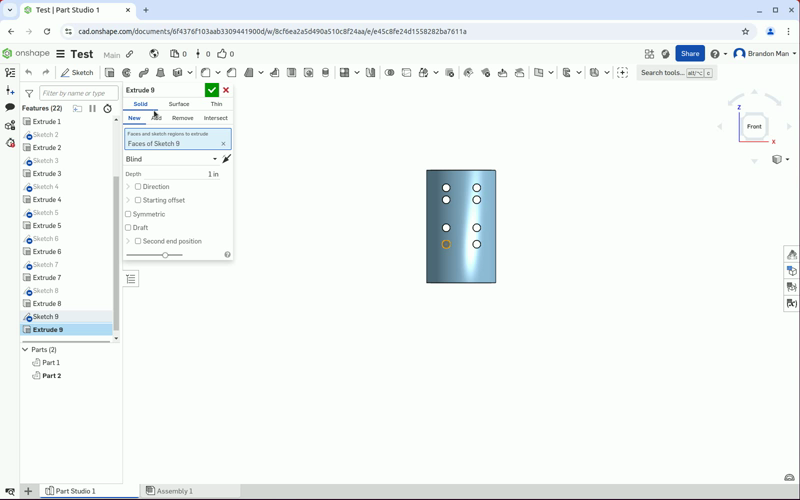
mouse_move(186, 120)
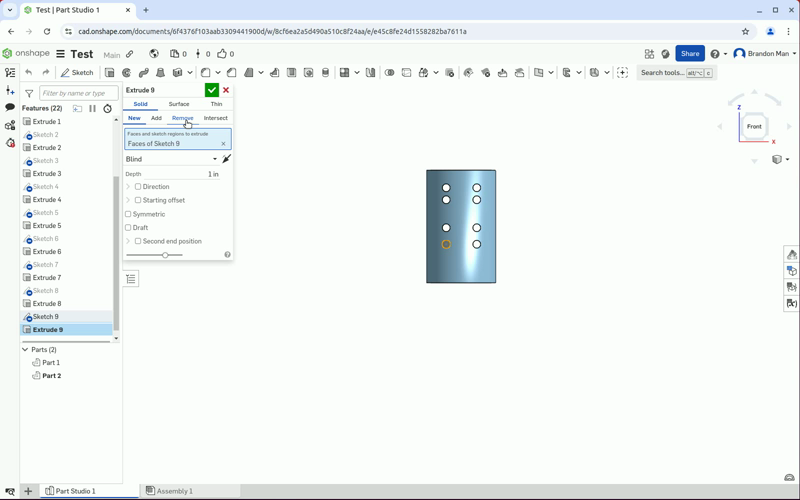
click(186, 120)
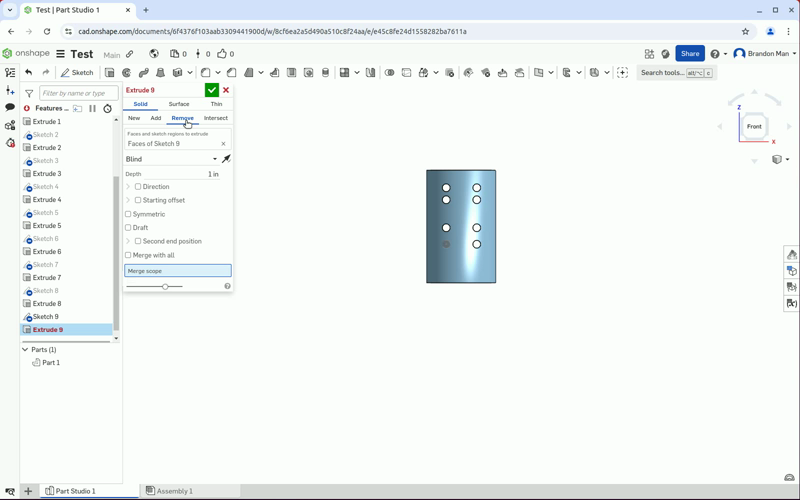
key(tab, 4)
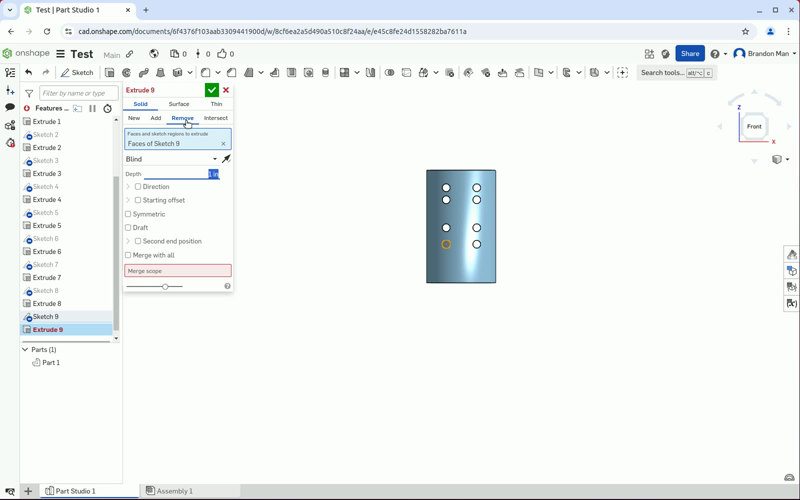
text(9.147)
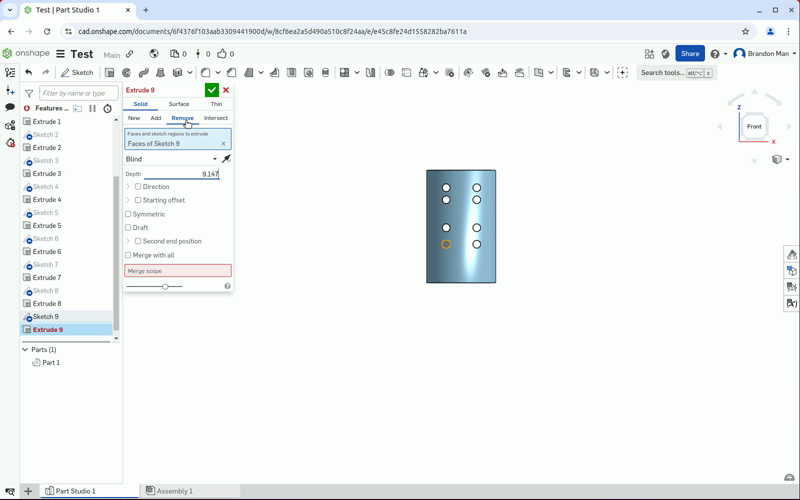
key(tab, 3)
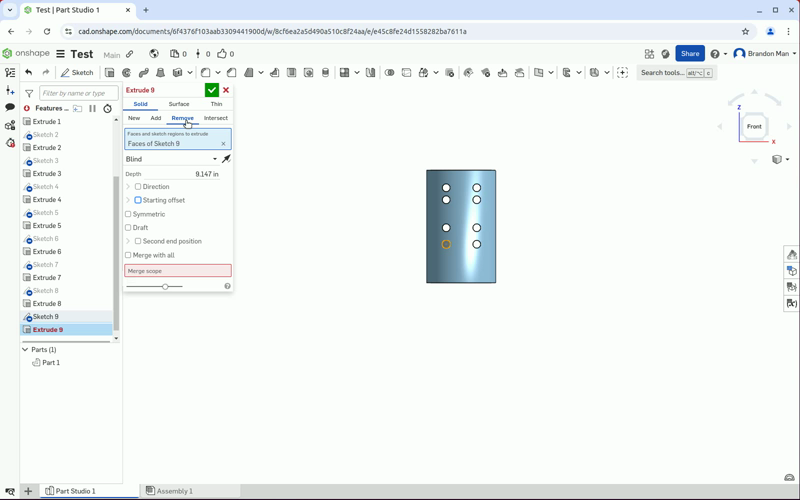
key(tab, 2)
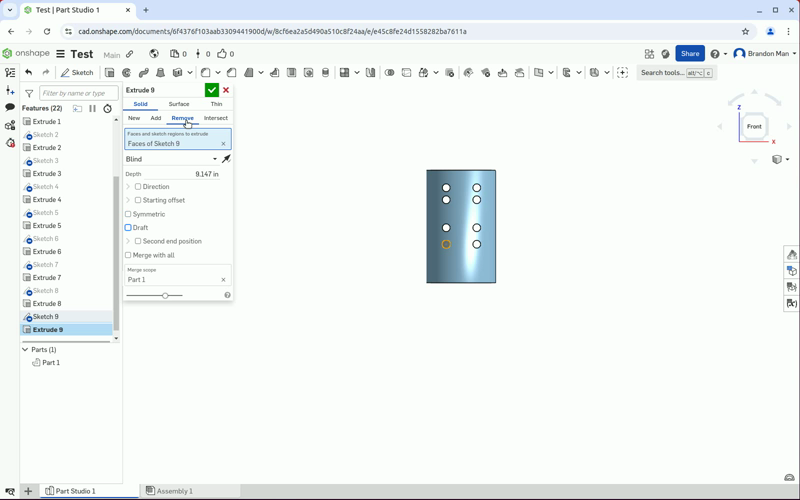
key(space)
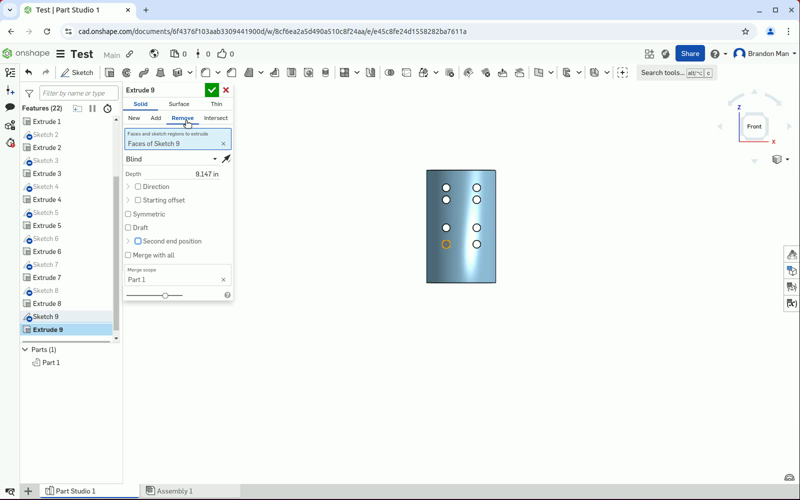
key(tab, 3)
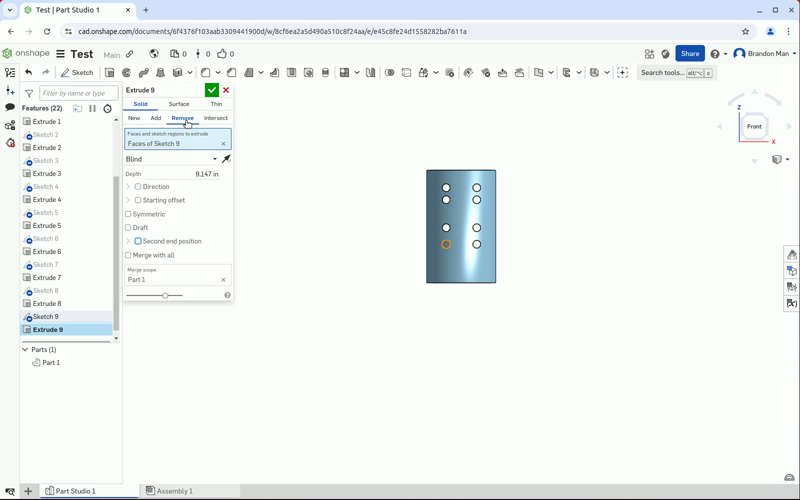
text(9.147)
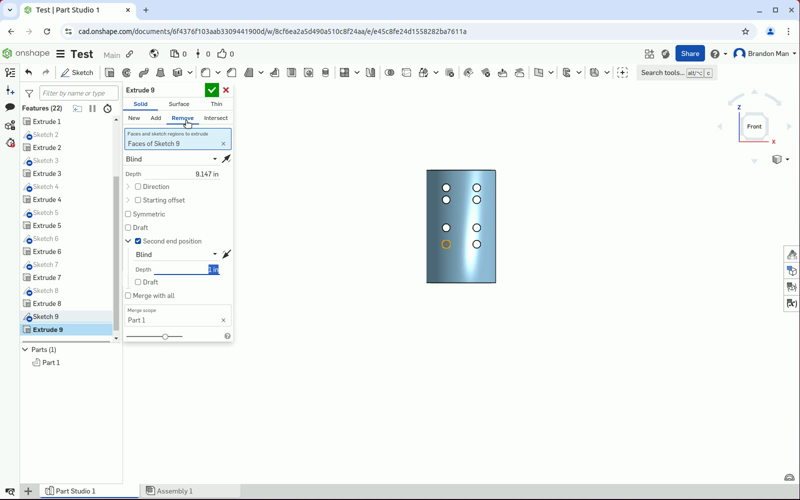
key(tab, 2)
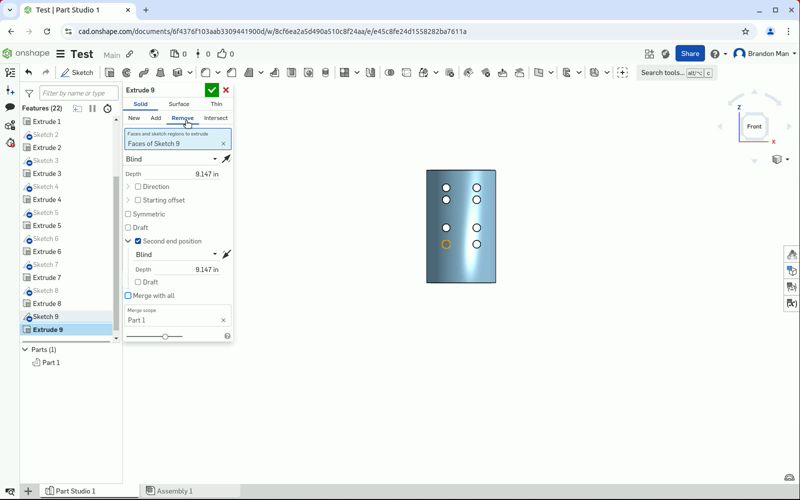
key(space)
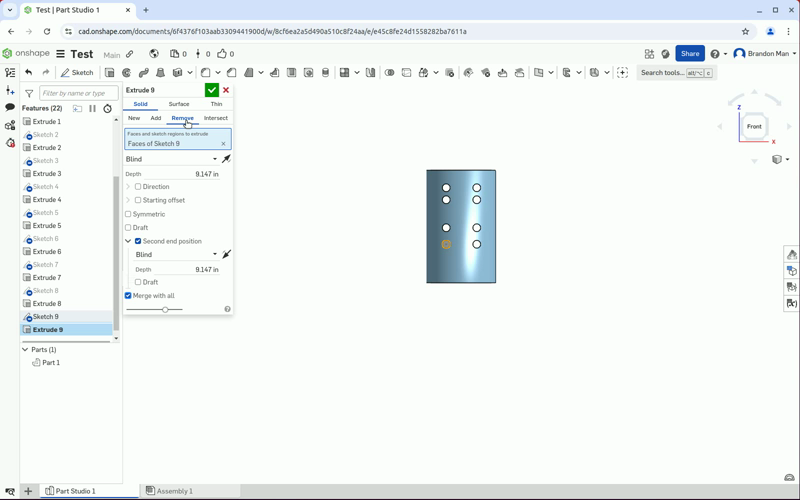
key(enter)
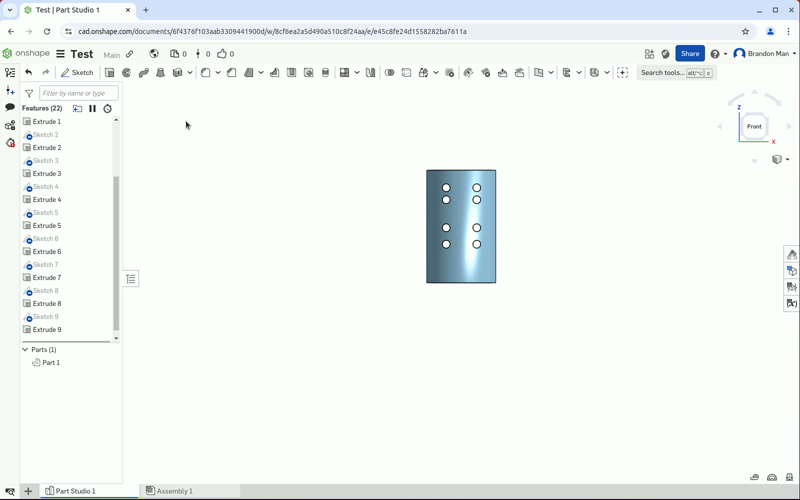
key(shift+h)
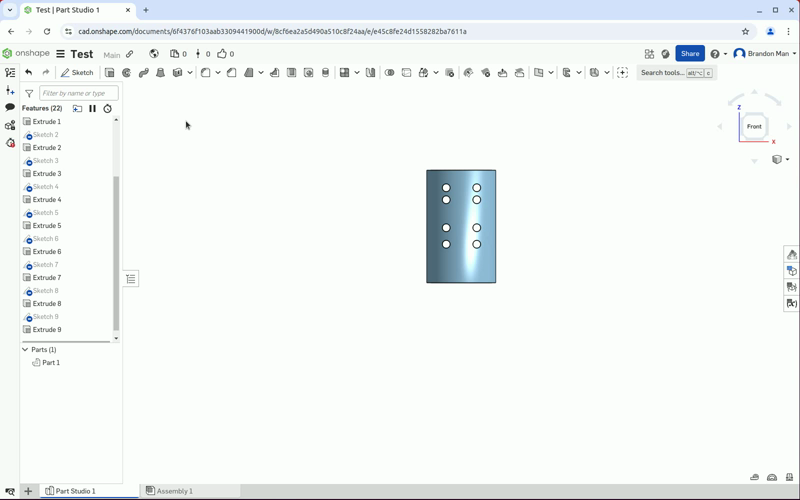
key(shift+h)
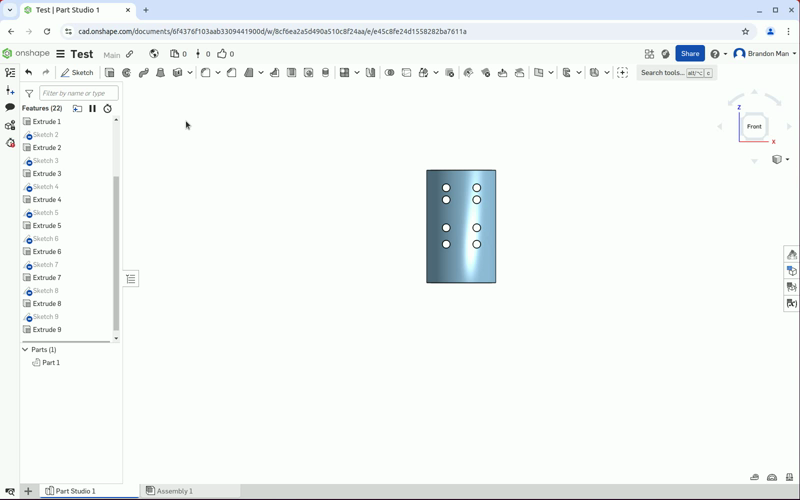
key(shift+7)
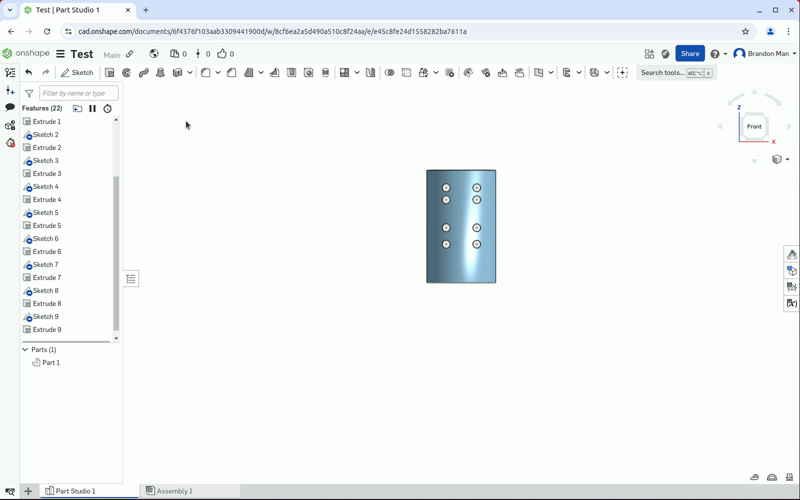
key(left, 2)
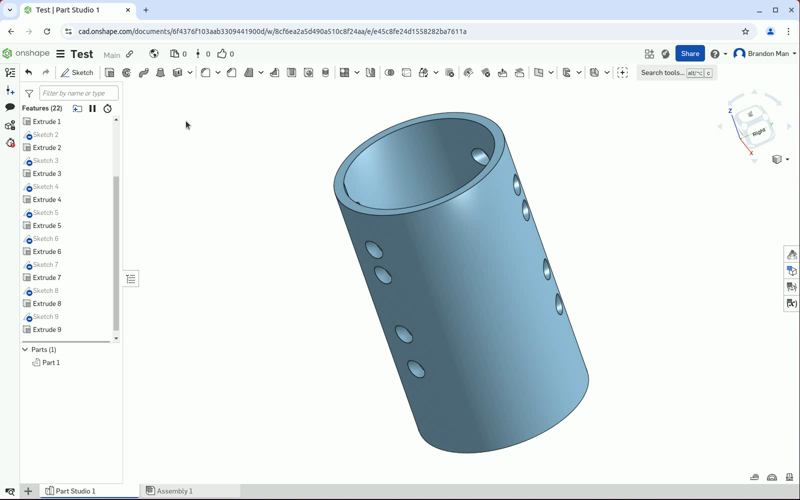
key(down, 2)
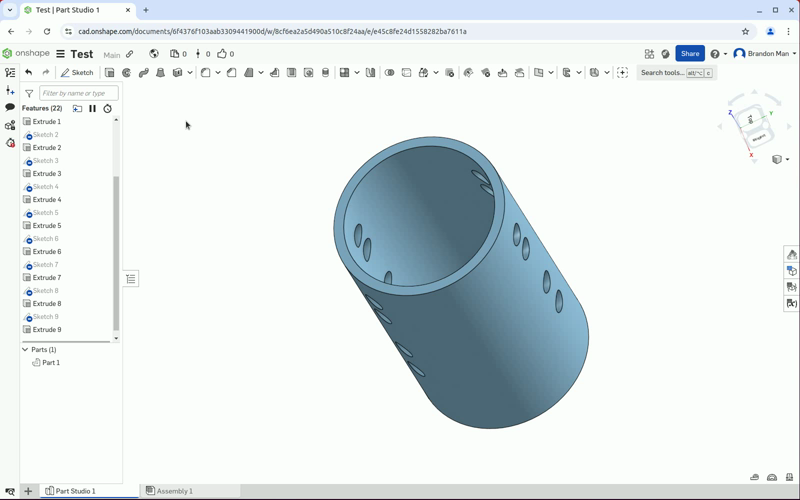
key(up, 2)
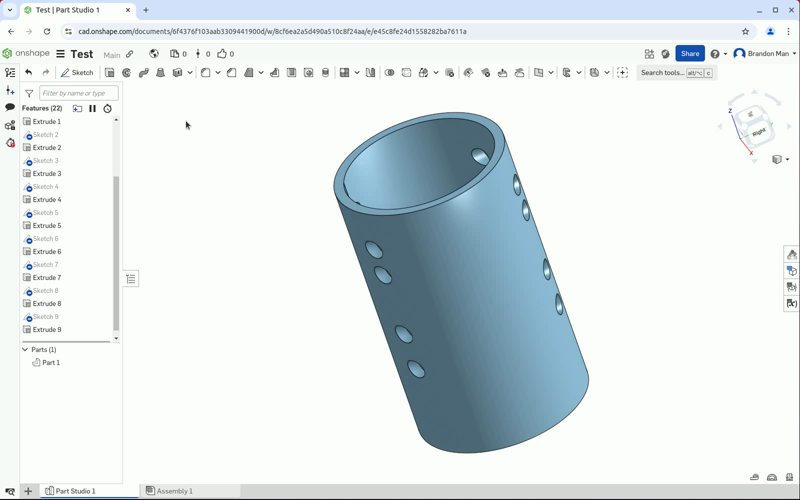
key(right, 2)
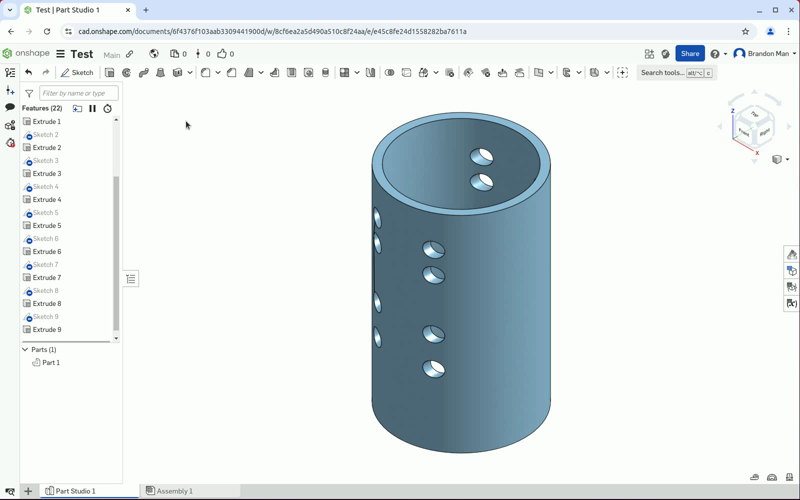
mouse_move(69, 111)
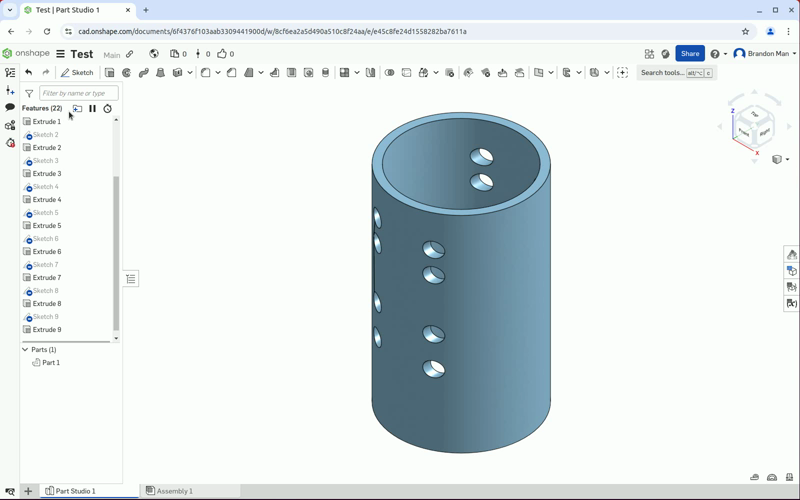
click(69, 111)